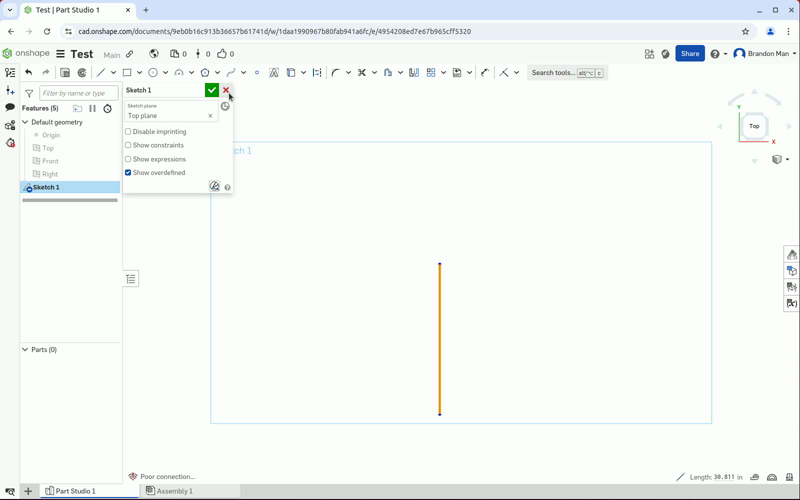
key(shift+h)
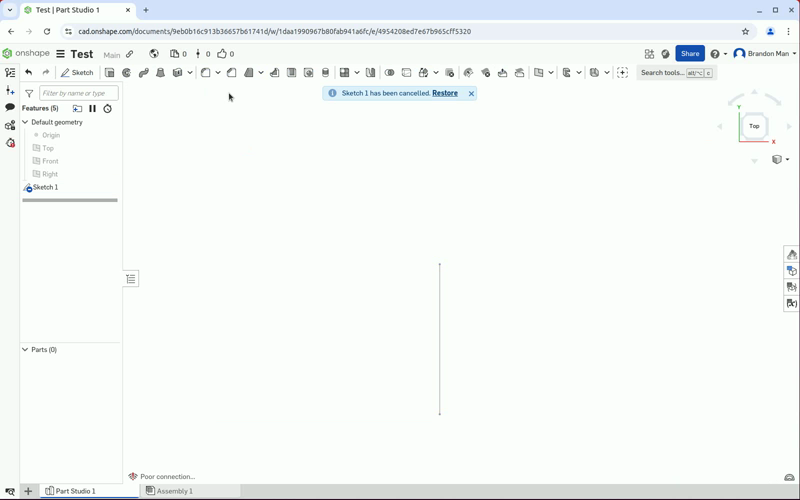
key(shift+s)
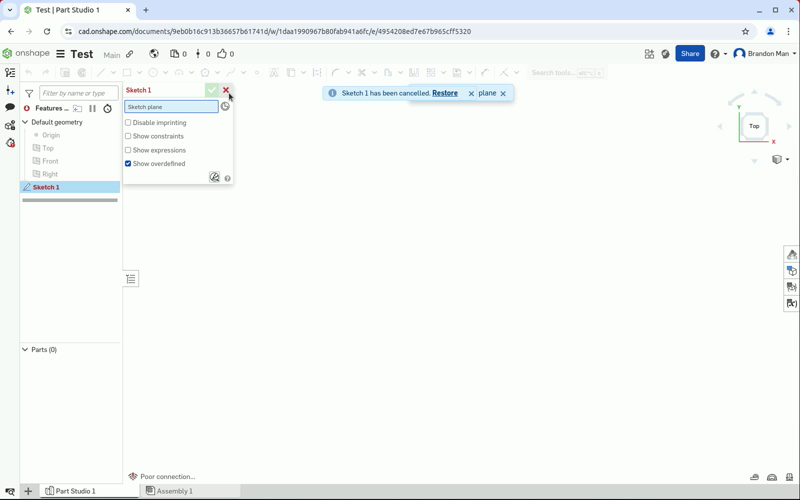
mouse_move(73, 150)
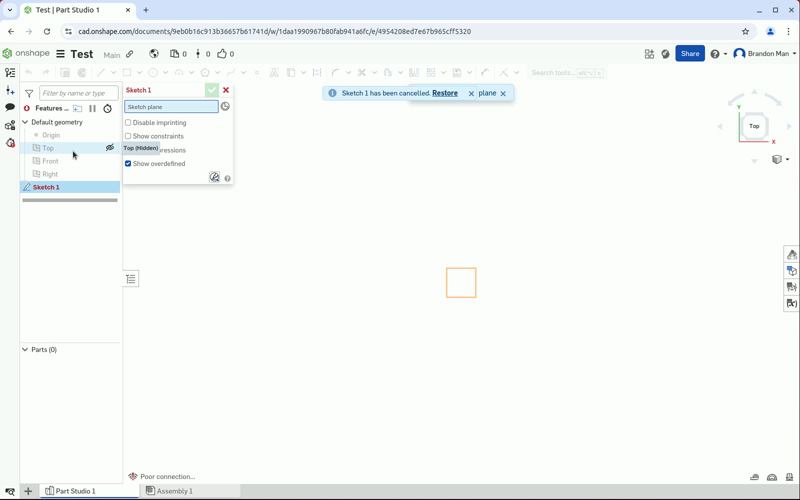
click(73, 150)
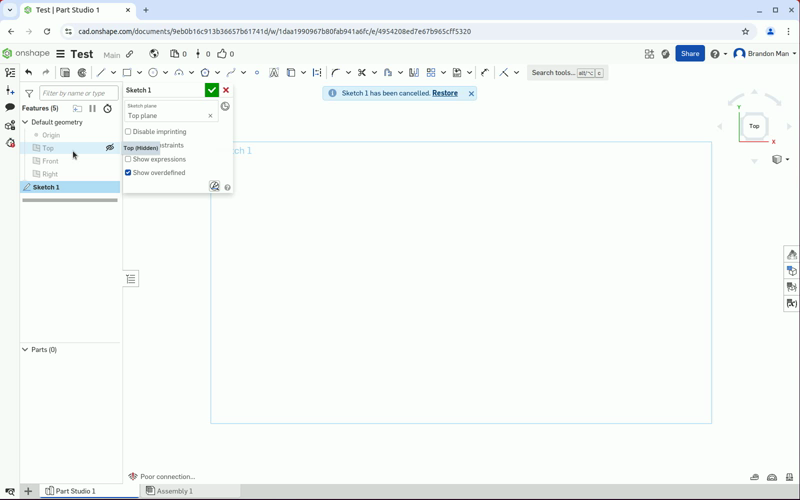
mouse_move(73, 352)
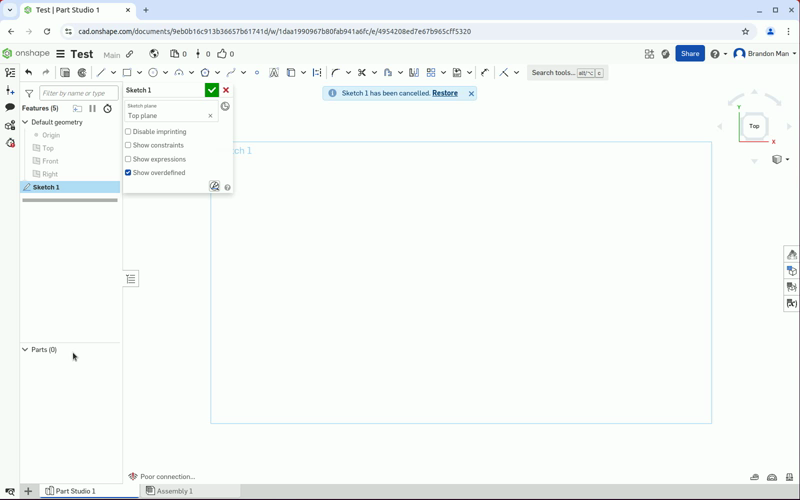
key(y)
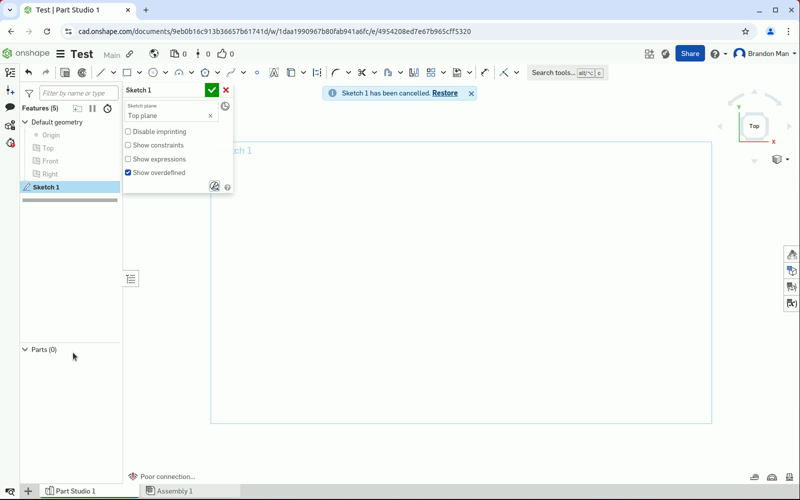
key(c)
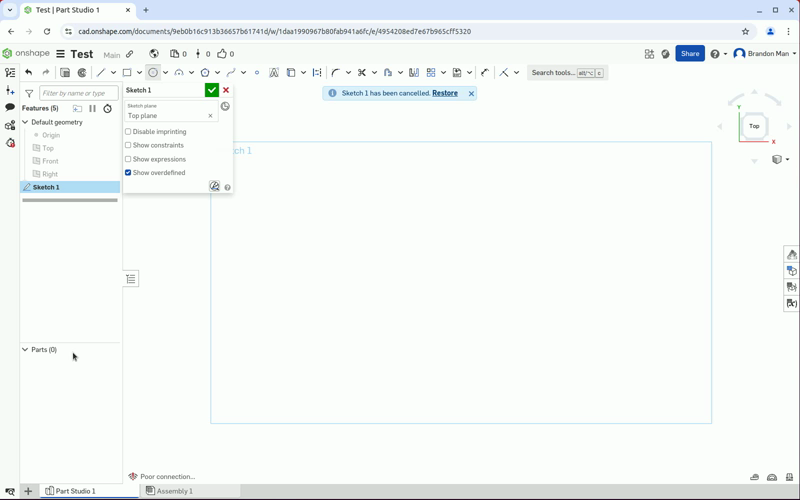
key_down(shift)
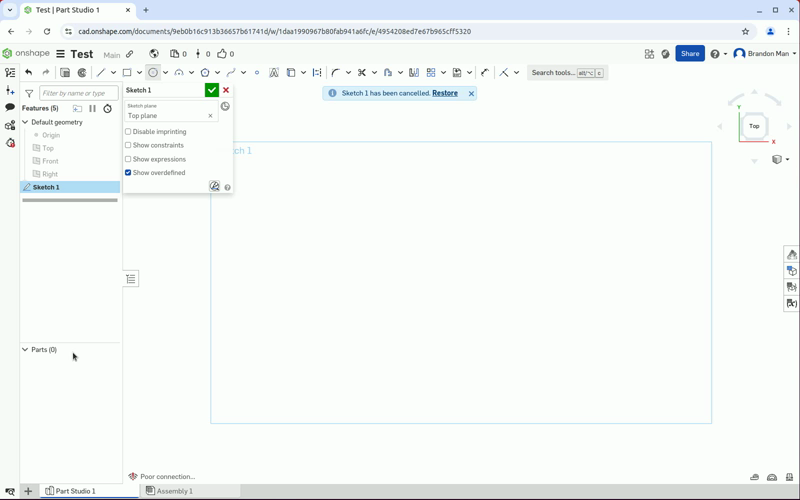
mouse_move(461, 282)
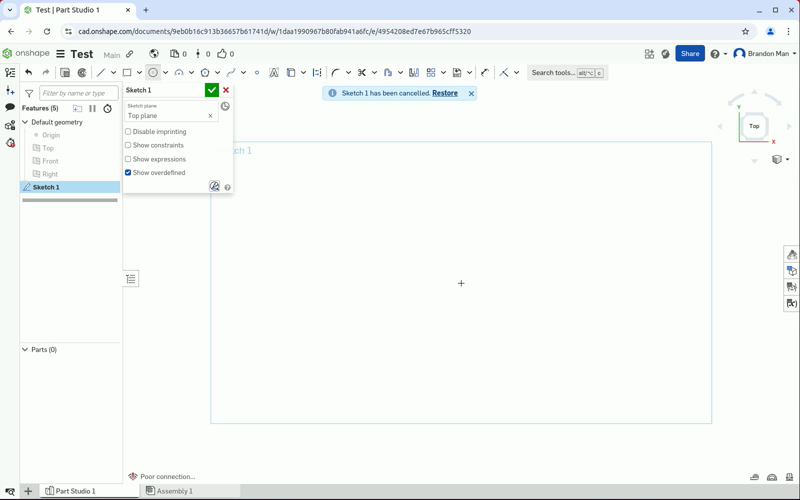
click(461, 282)
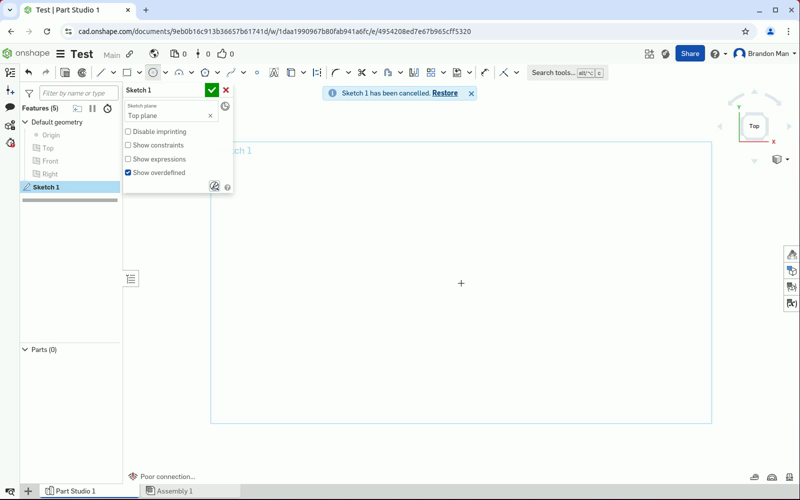
key_up(shift)
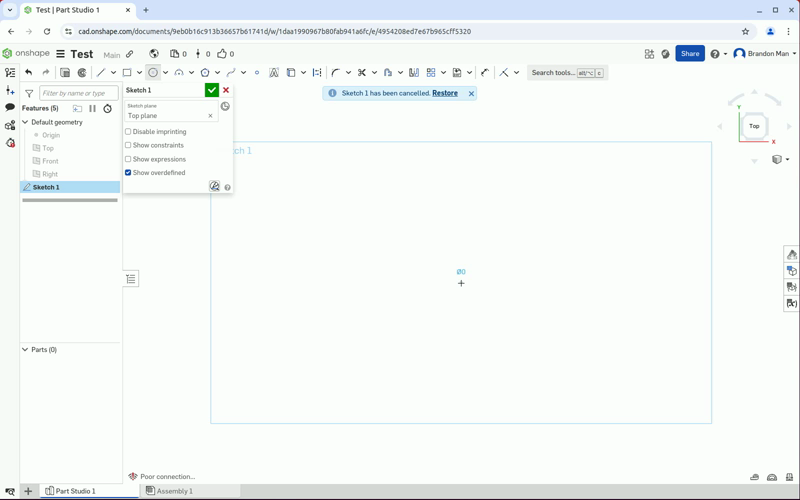
mouse_move(574, 282)
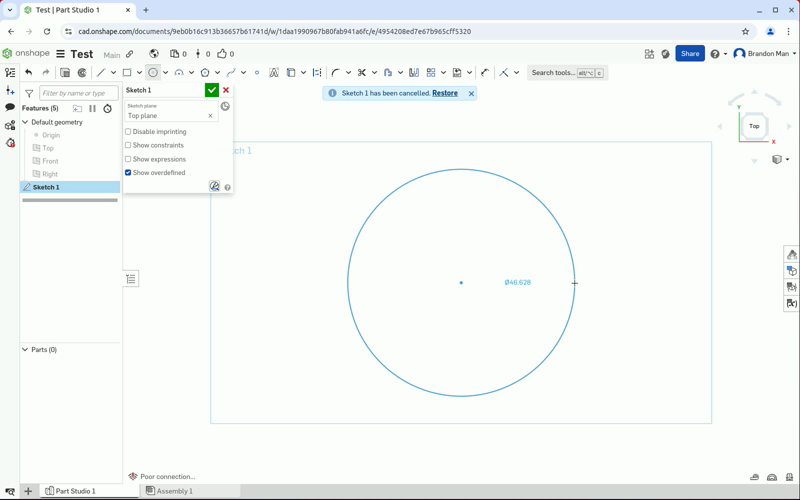
click(574, 282)
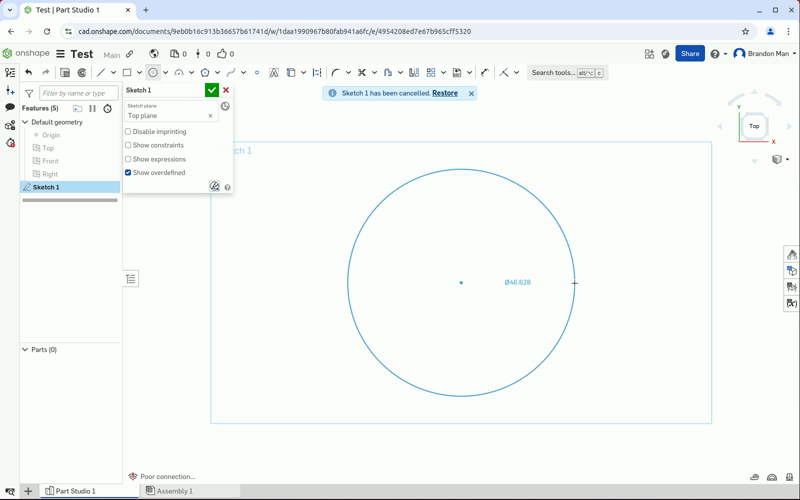
key(esc)
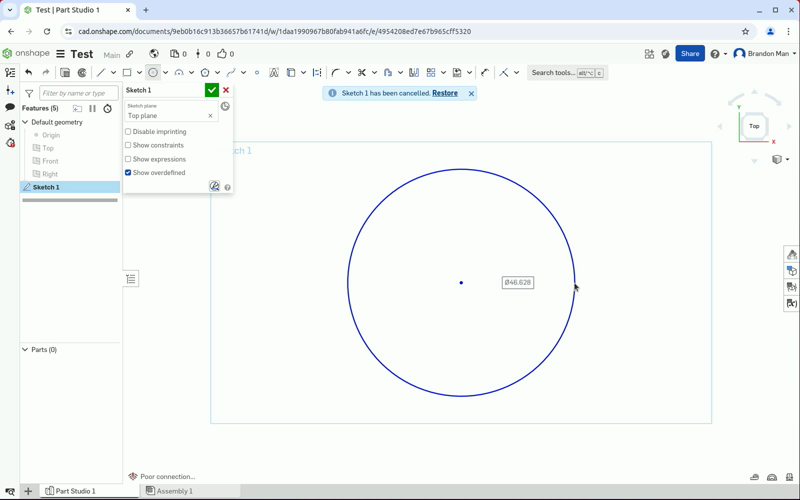
key(l)
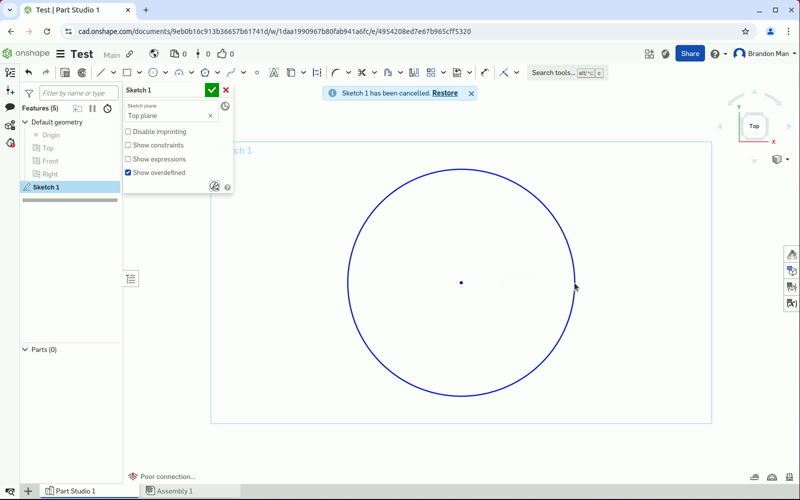
key_down(shift)
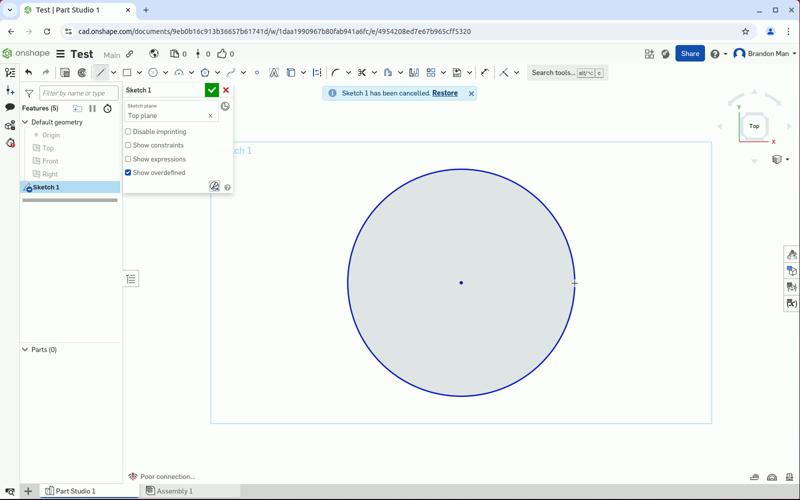
mouse_move(416, 337)
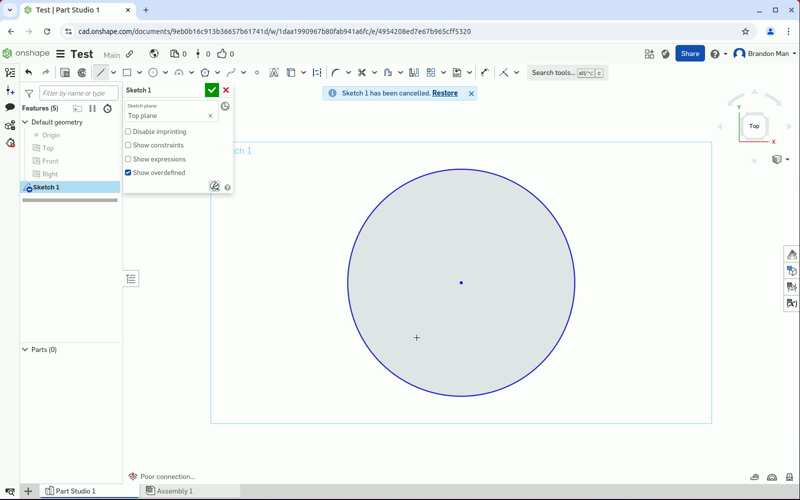
click(416, 337)
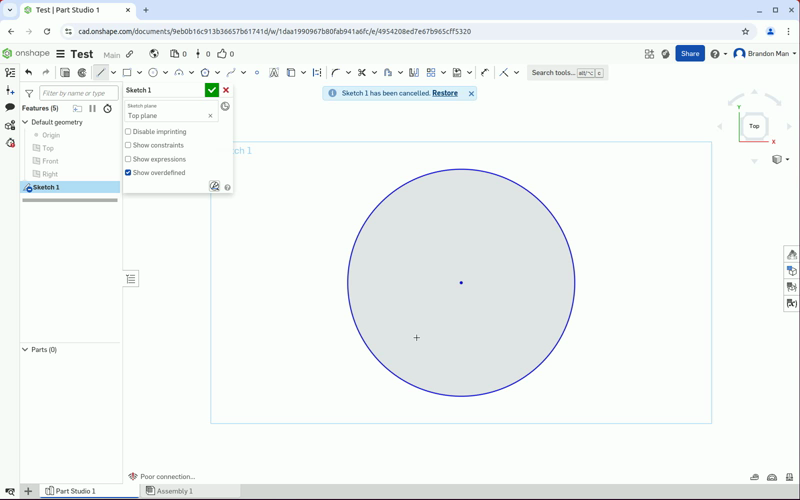
key_up(shift)
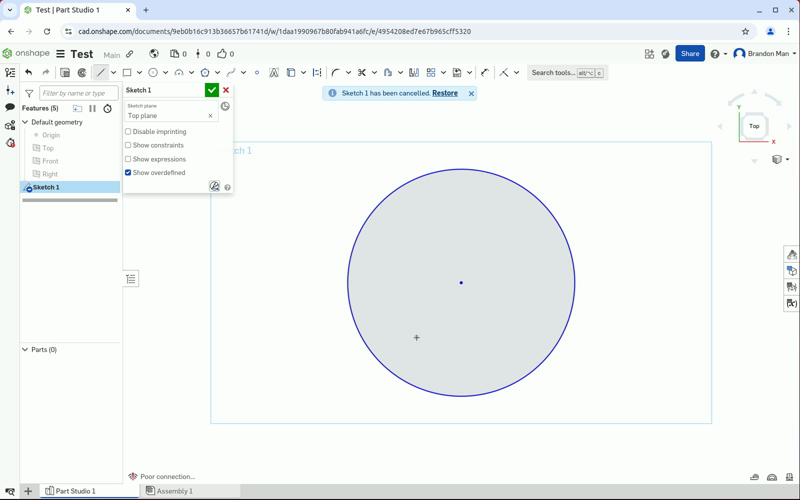
key_down(shift)
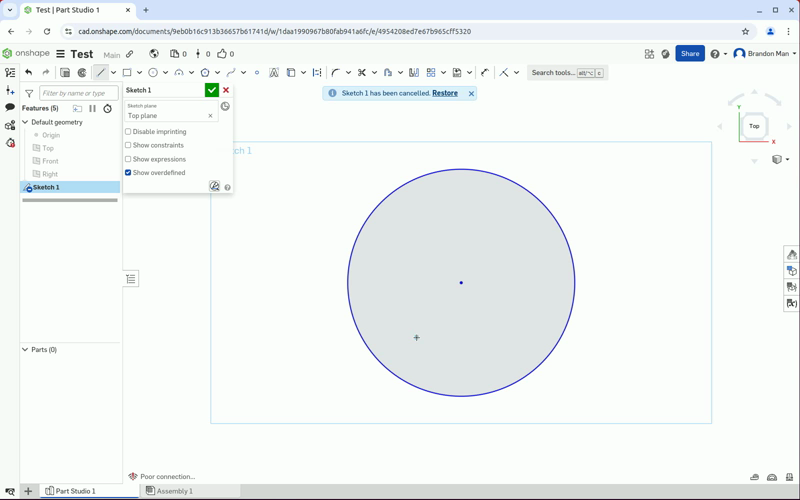
mouse_move(446, 337)
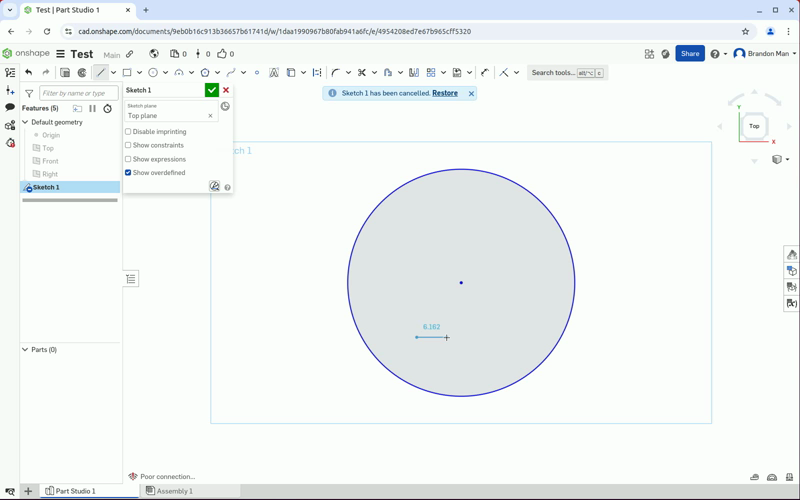
mouse_move(426, 337)
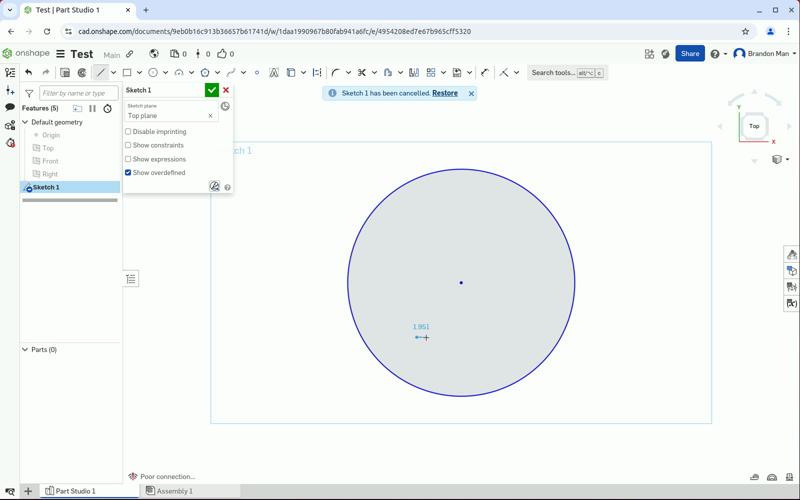
click(426, 337)
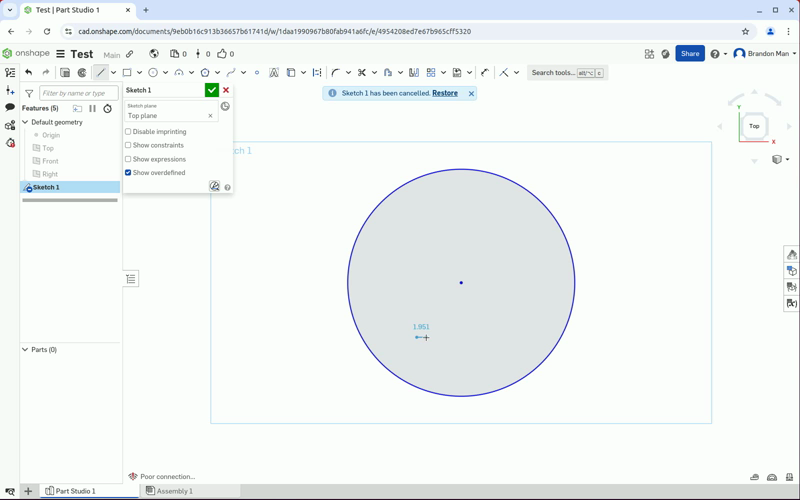
key_up(shift)
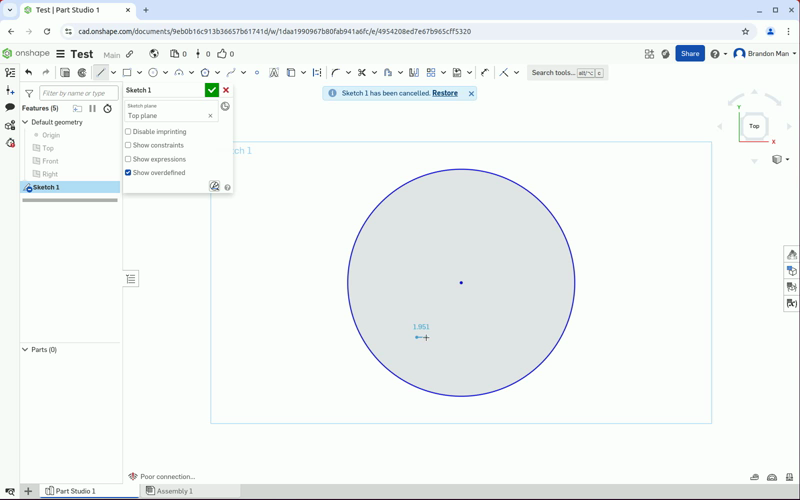
key_down(shift)
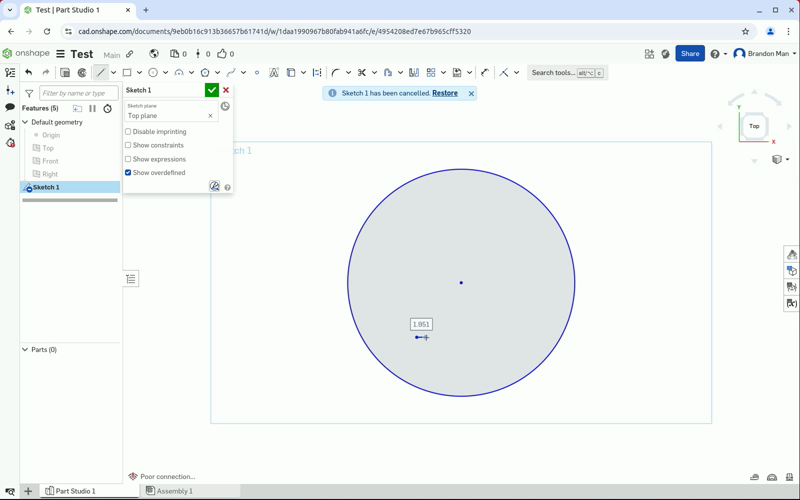
mouse_move(423, 228)
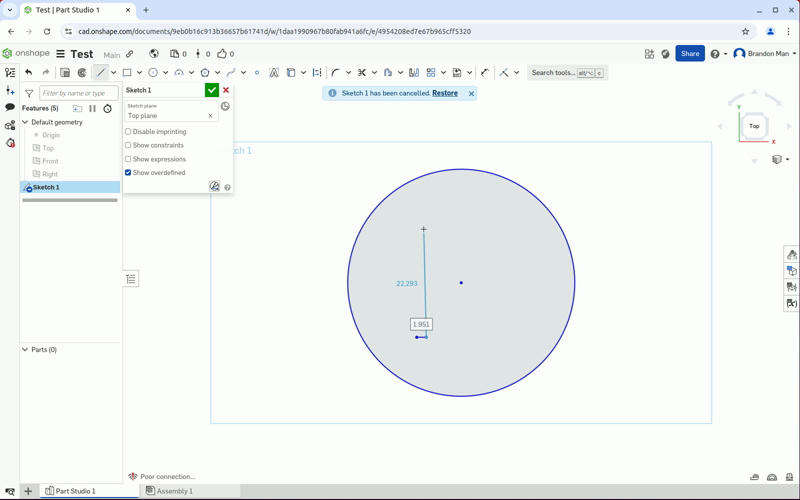
click(423, 228)
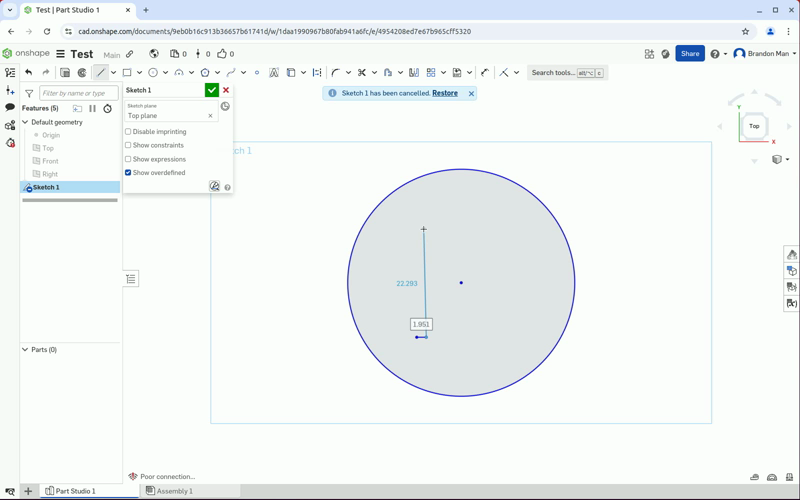
key_up(shift)
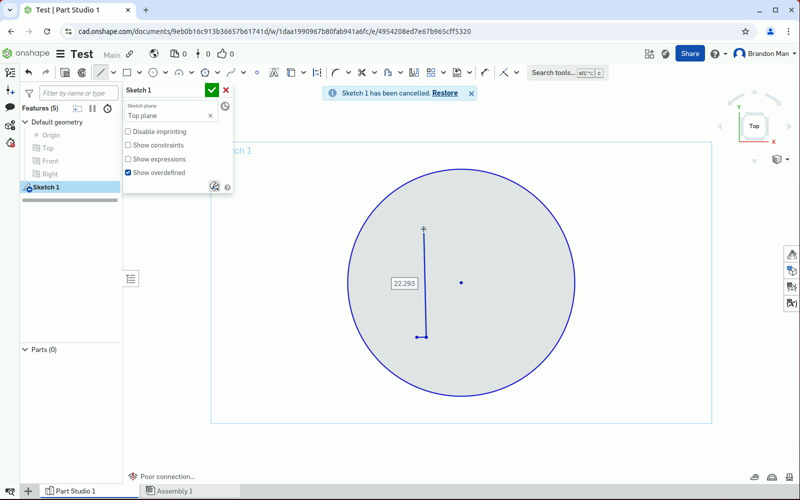
key_down(shift)
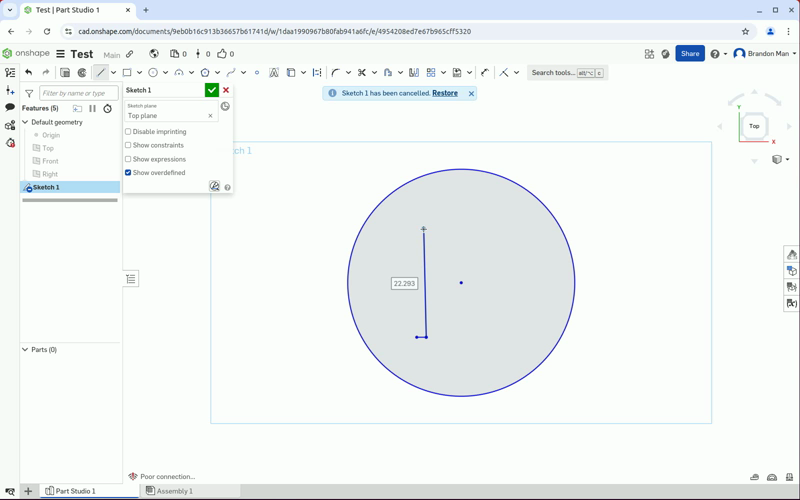
mouse_move(453, 228)
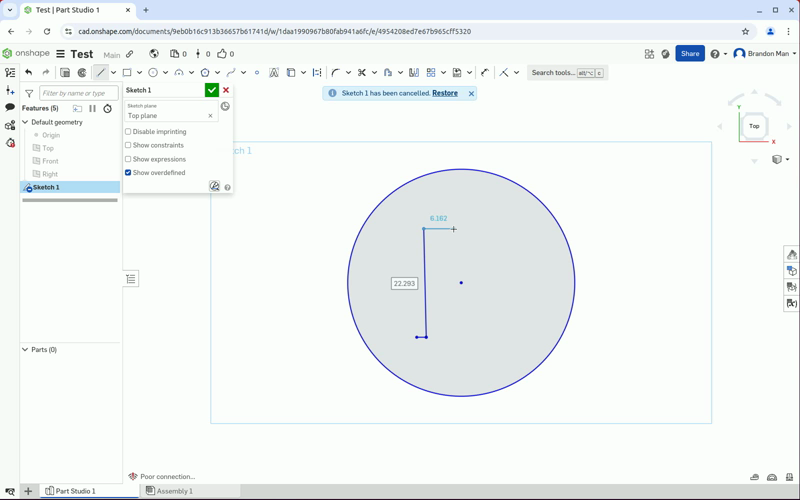
mouse_move(416, 228)
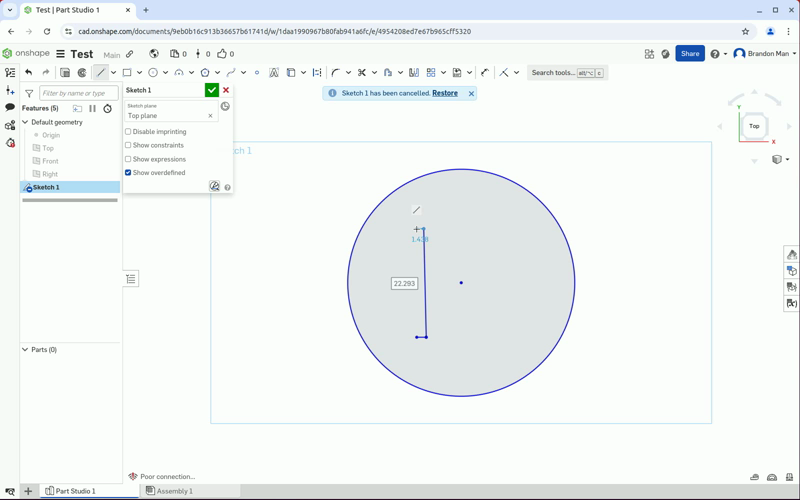
scroll(6)
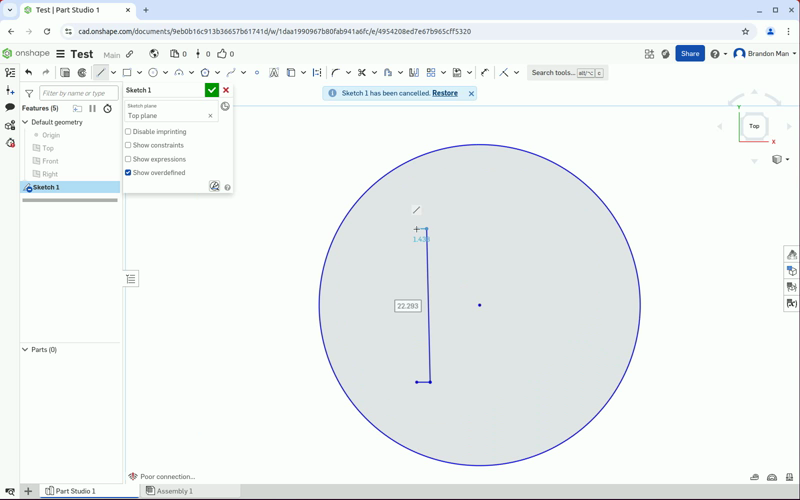
scroll(6)
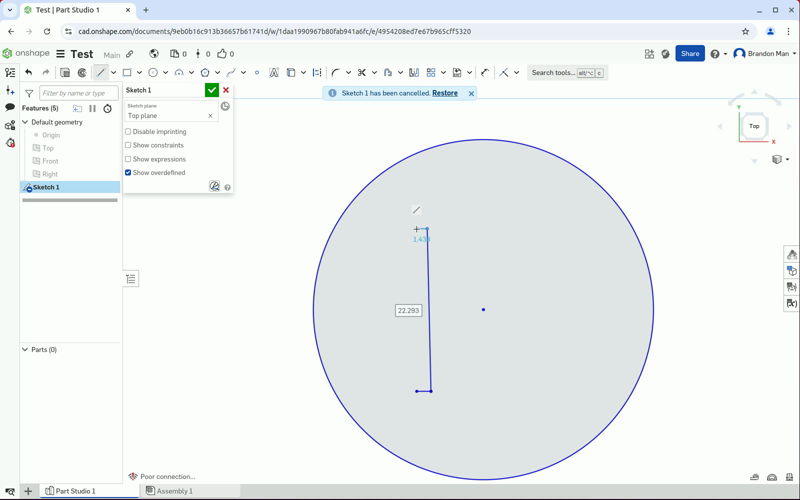
scroll(6)
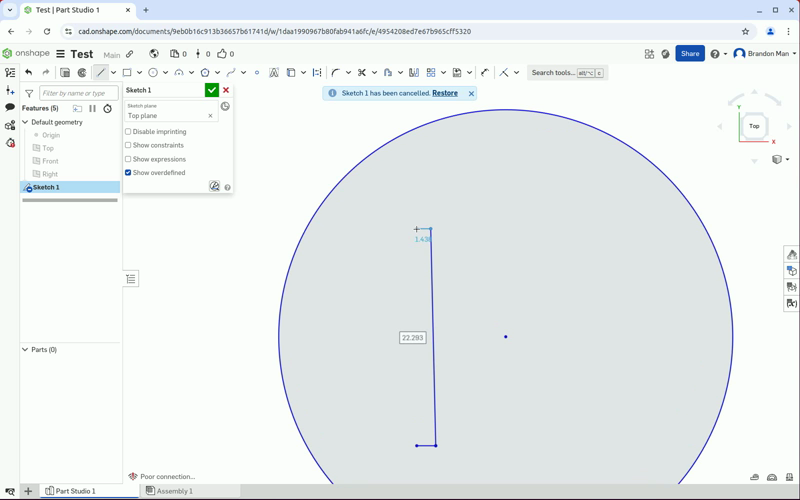
scroll(6)
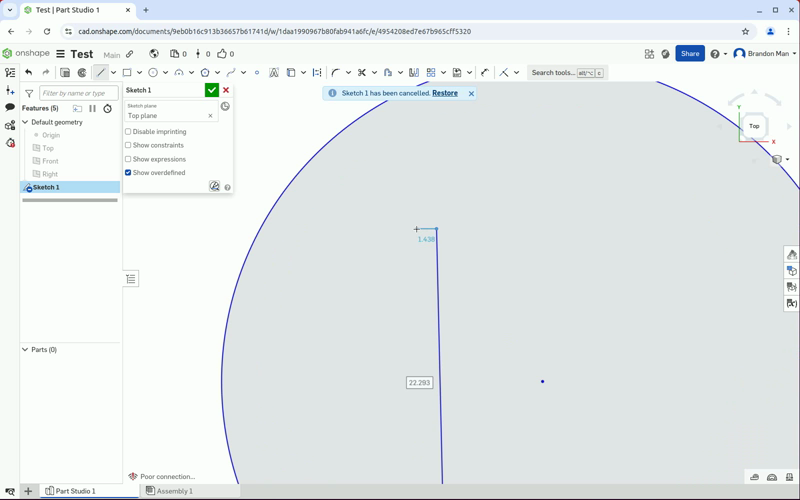
scroll(6)
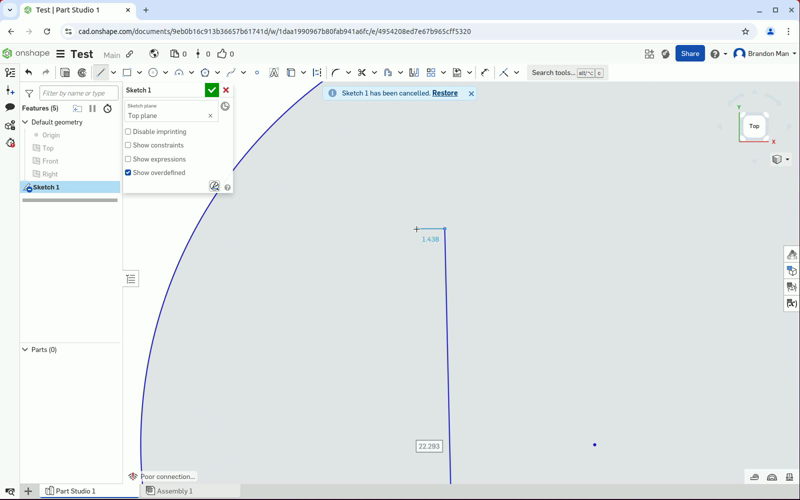
scroll(6)
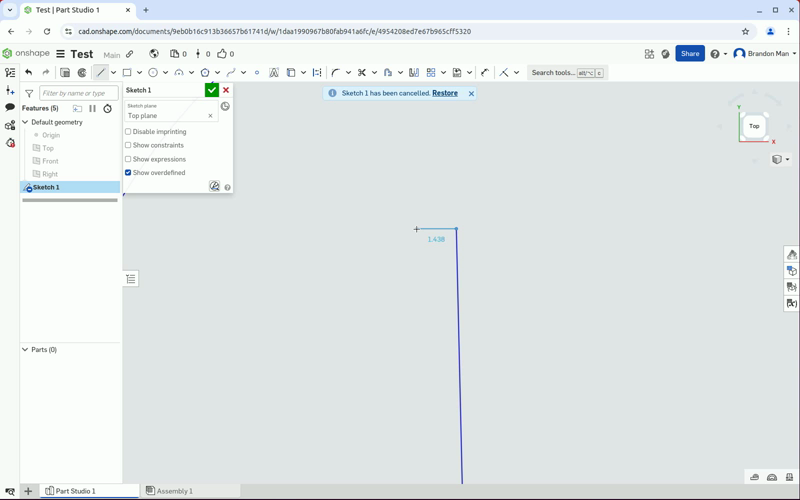
scroll(6)
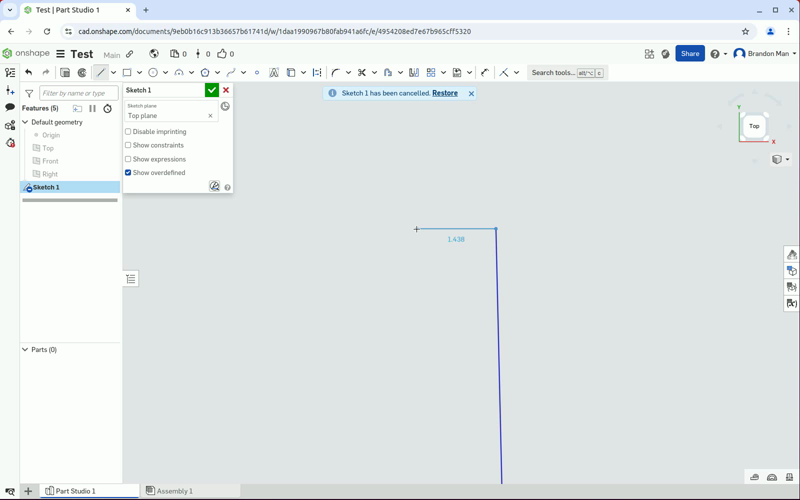
click(416, 228)
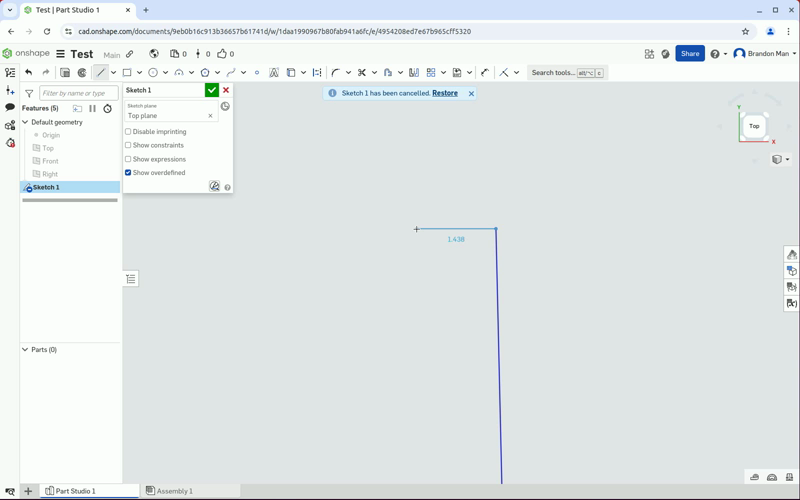
scroll(-6)
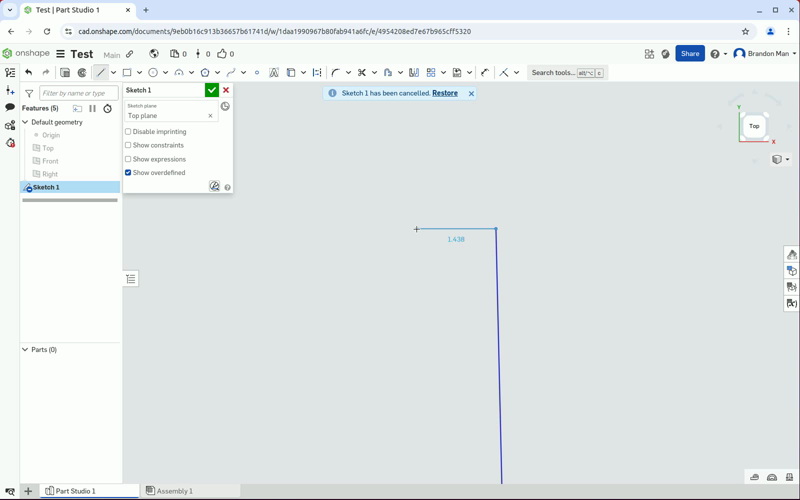
scroll(-6)
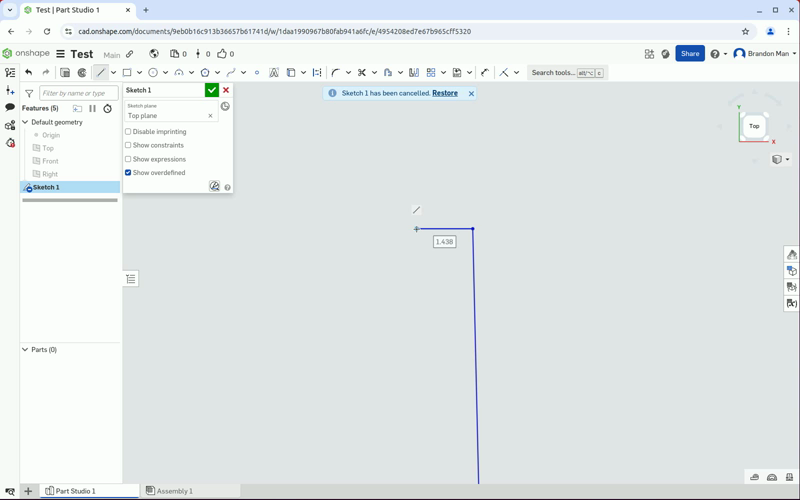
scroll(-6)
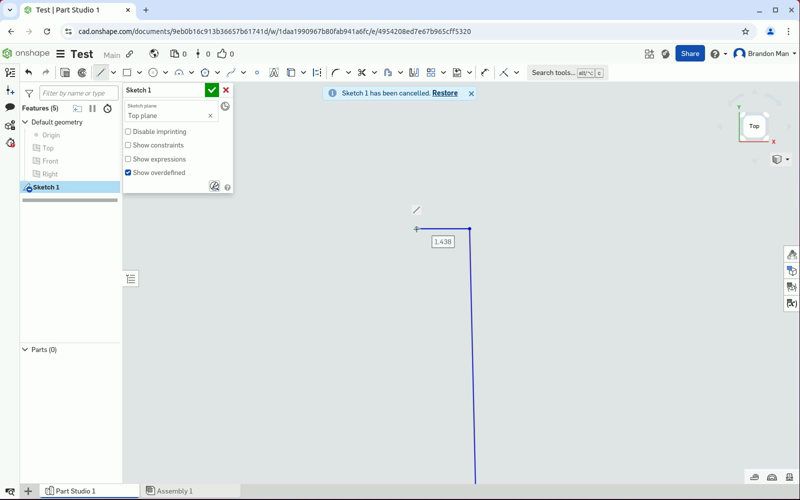
scroll(-6)
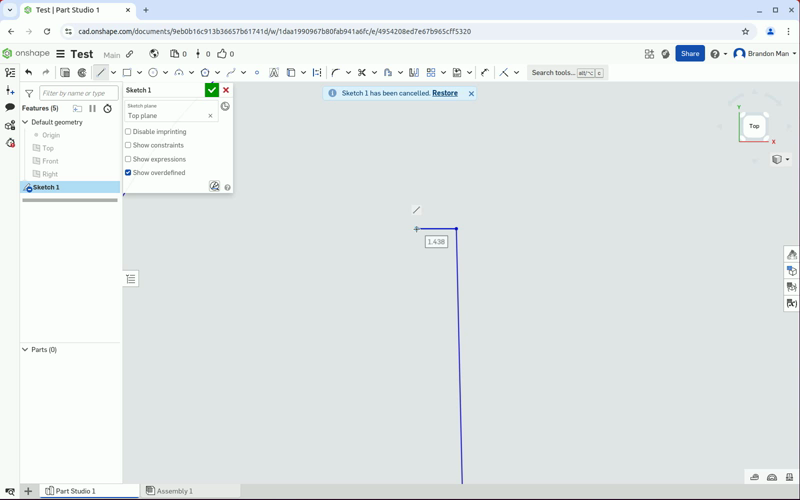
scroll(-6)
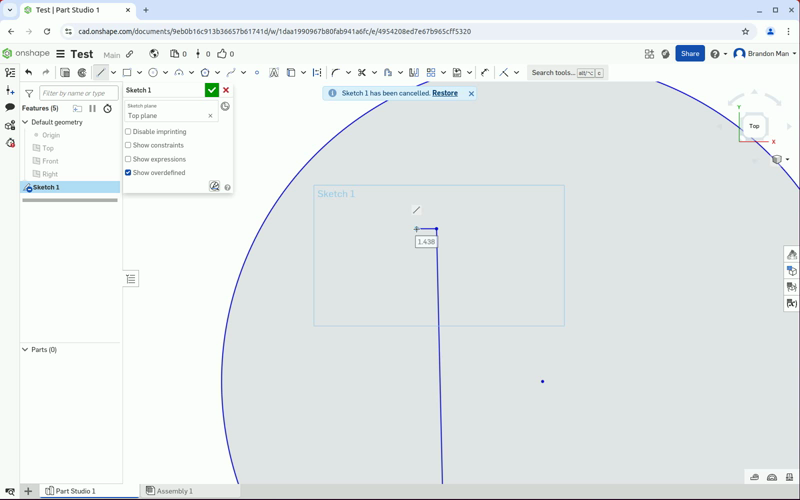
scroll(-6)
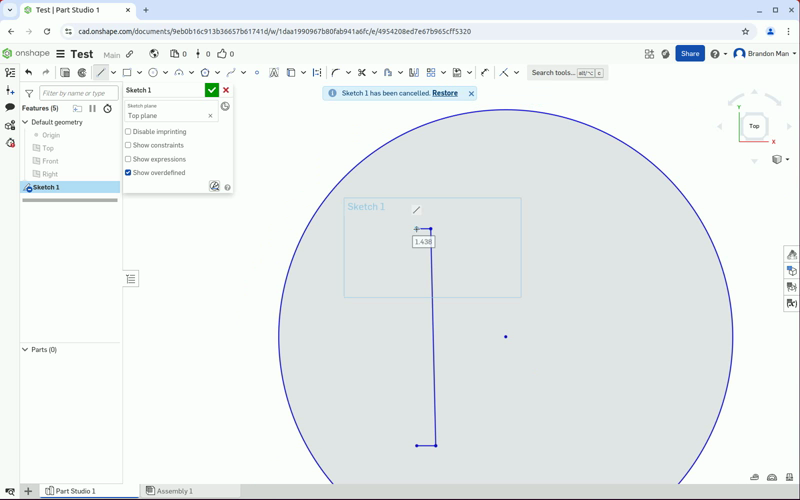
scroll(-6)
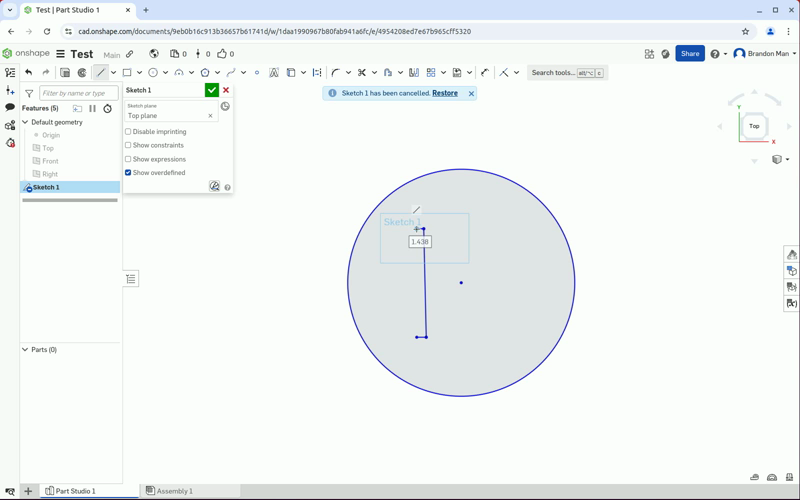
key_up(shift)
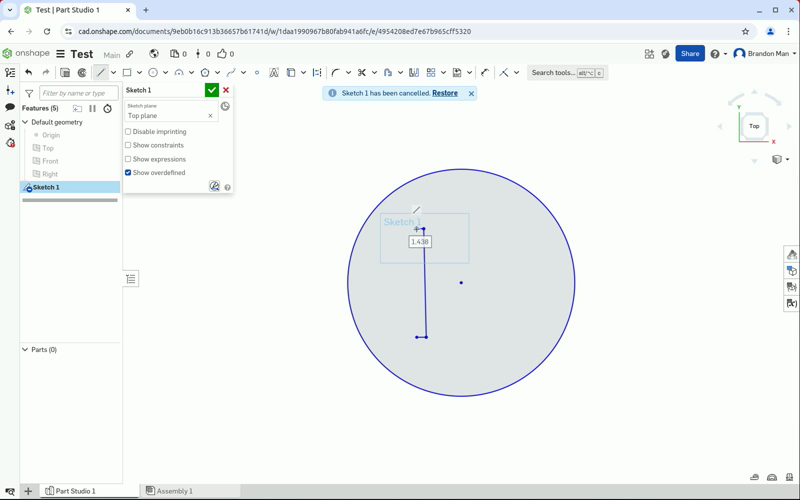
key_down(shift)
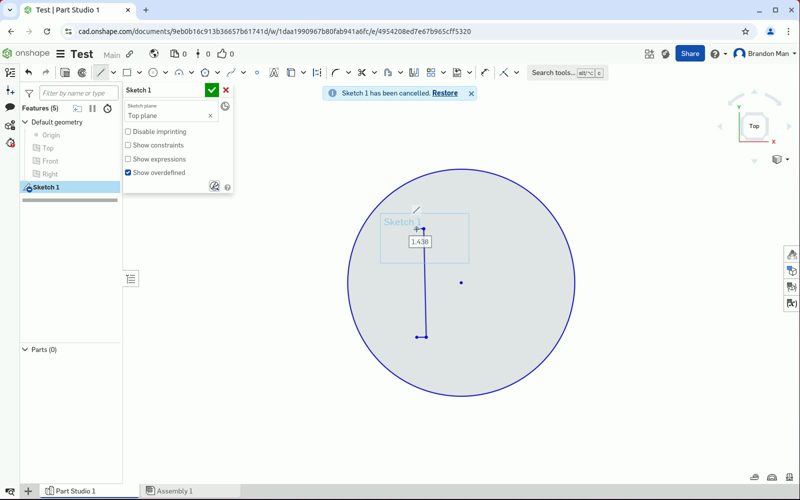
mouse_move(416, 337)
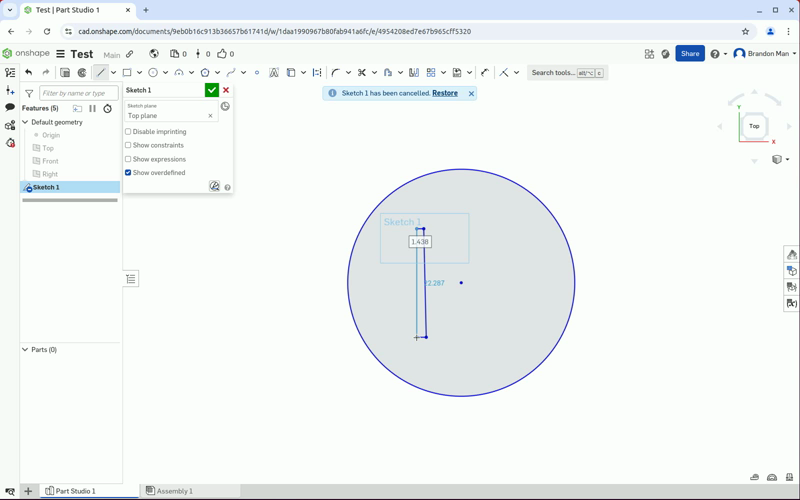
key_up(shift)
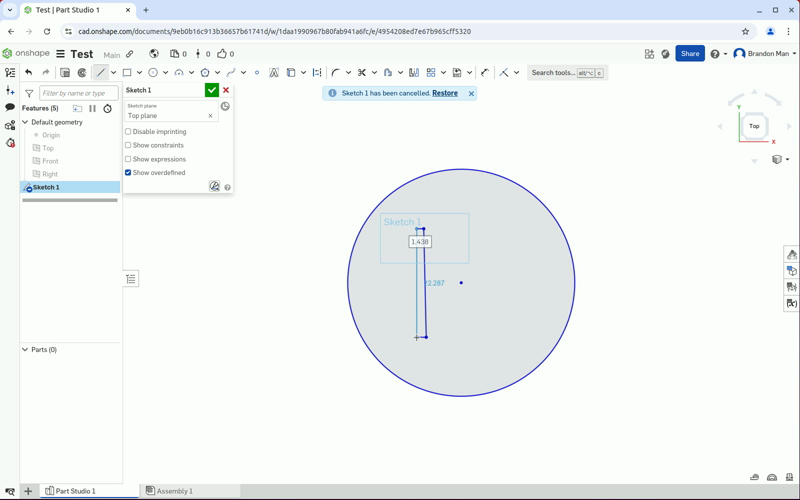
click(416, 337)
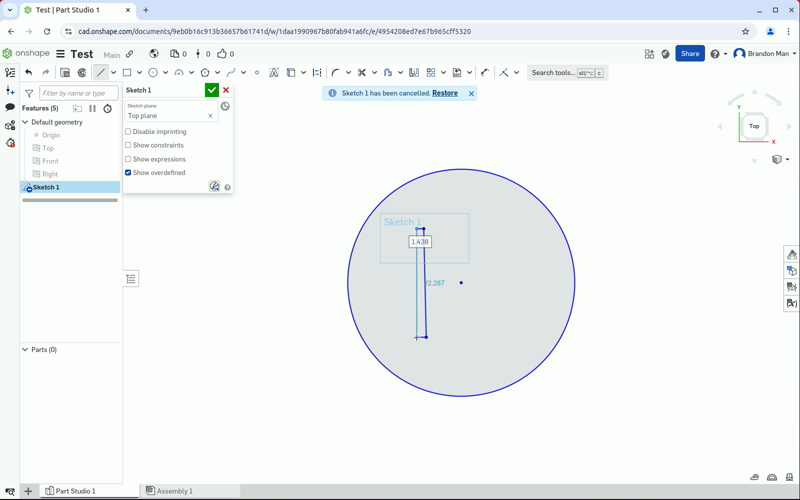
key(esc)
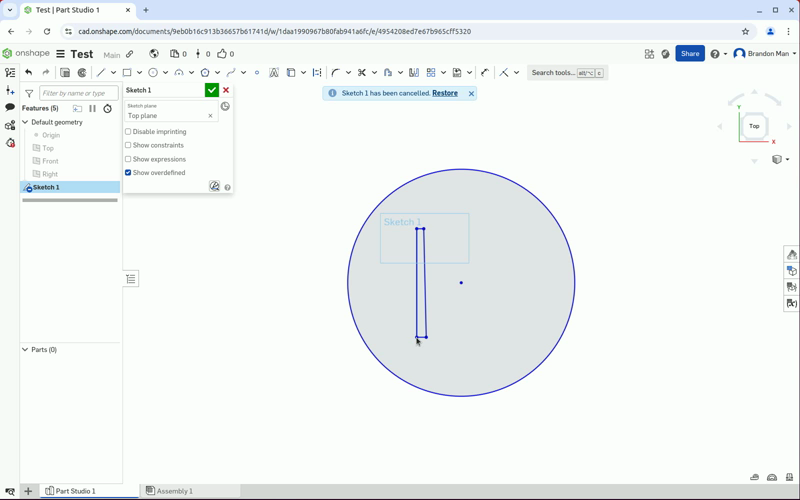
key(l)
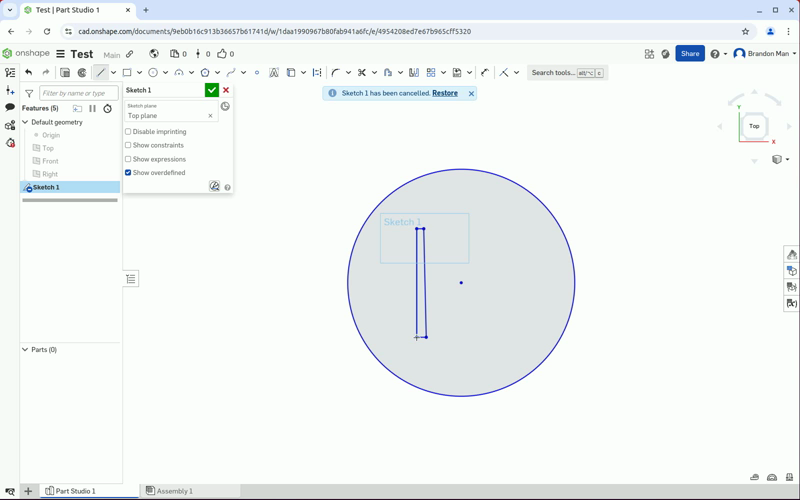
key_down(shift)
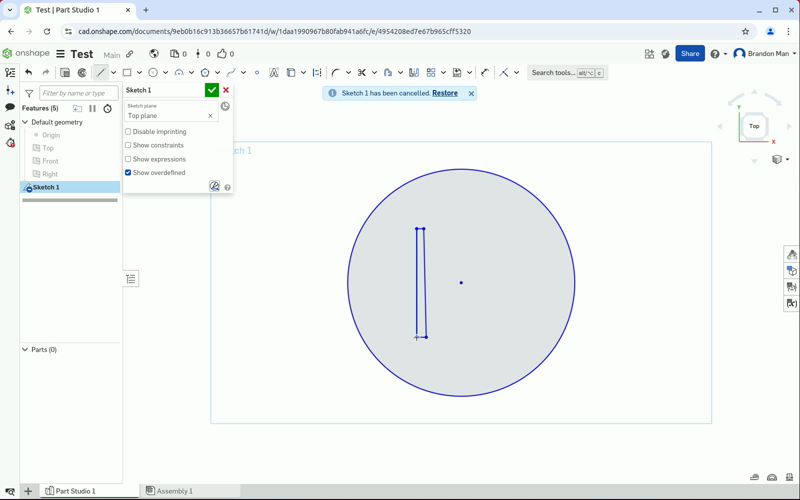
mouse_move(442, 285)
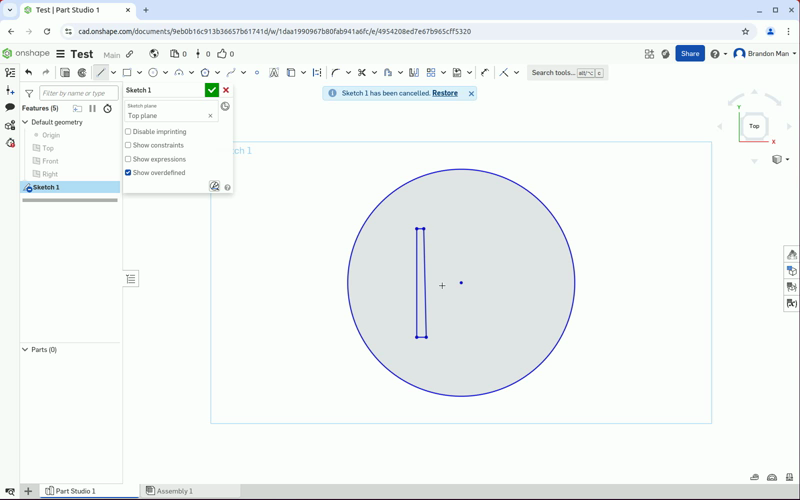
click(442, 285)
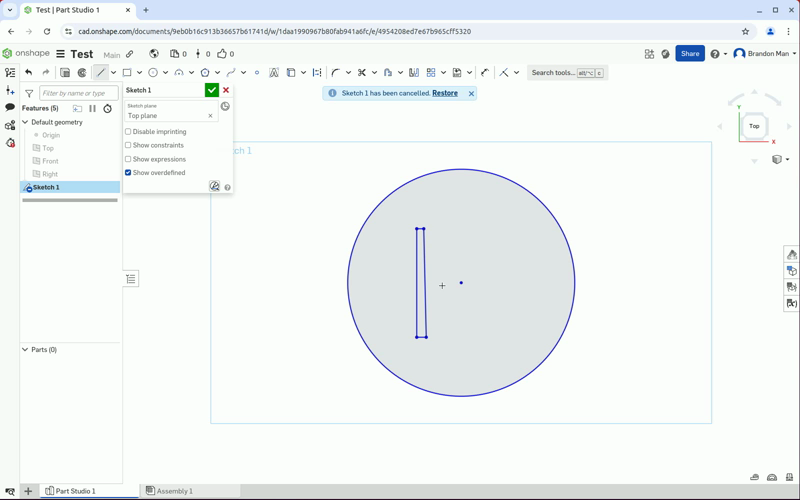
key_up(shift)
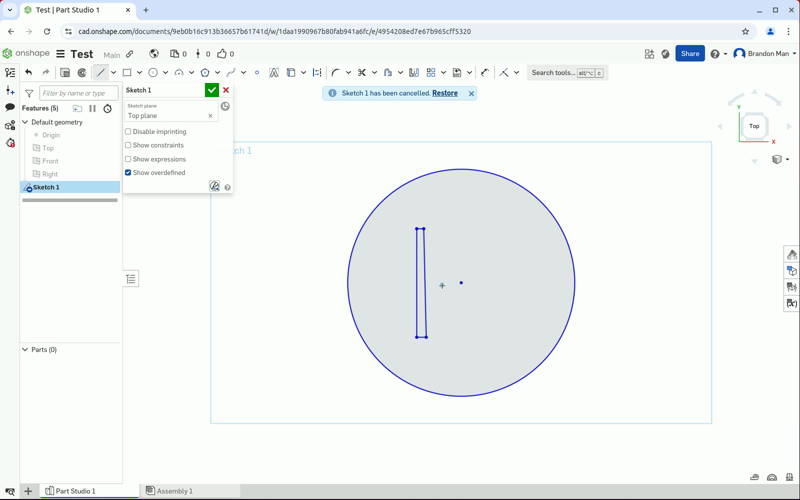
key_down(shift)
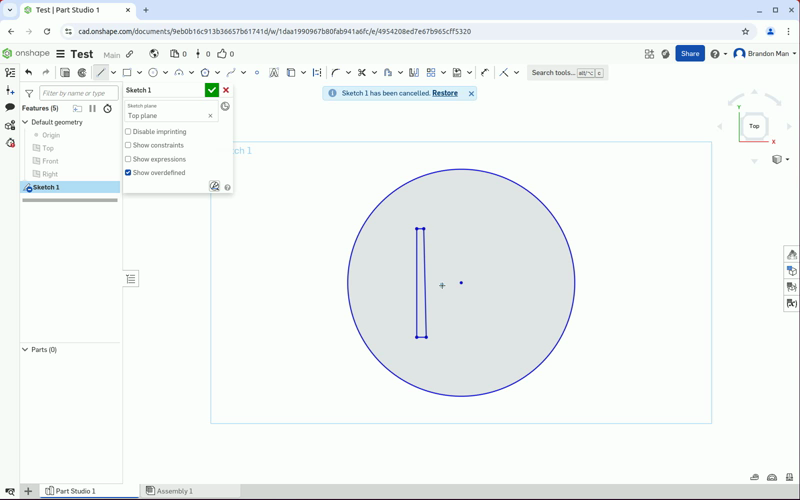
mouse_move(472, 285)
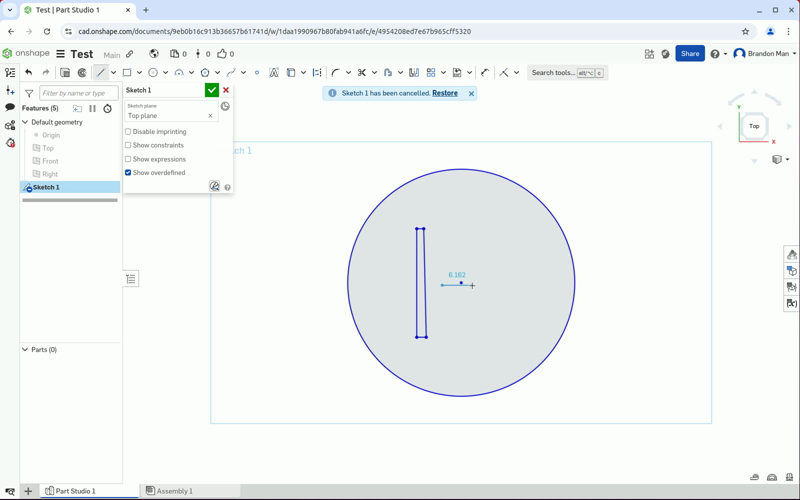
mouse_move(470, 285)
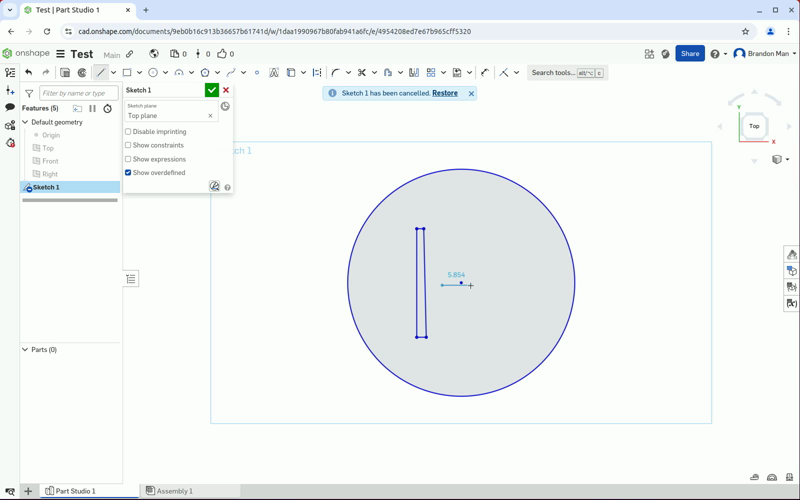
click(470, 285)
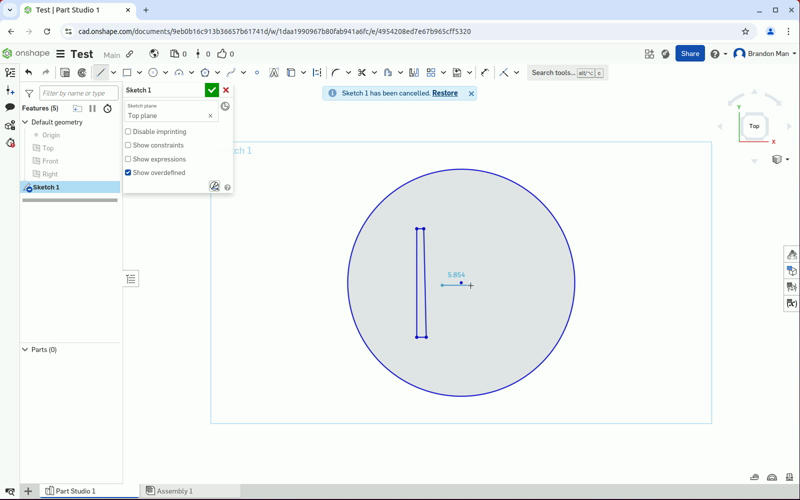
key_up(shift)
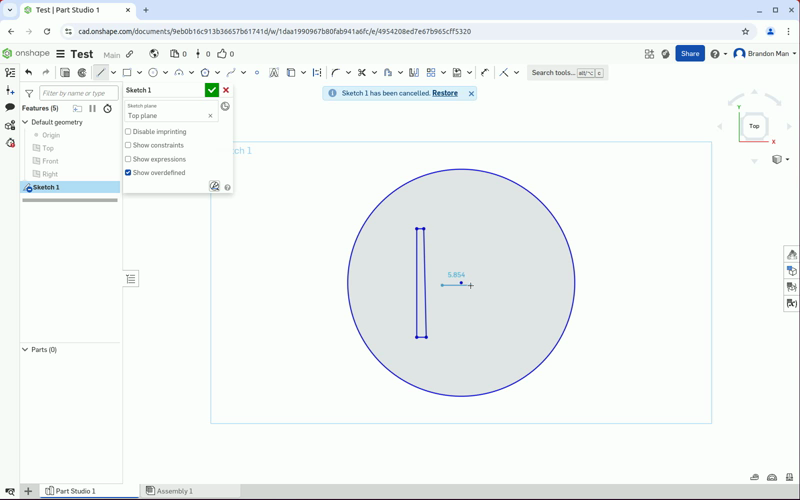
key_down(shift)
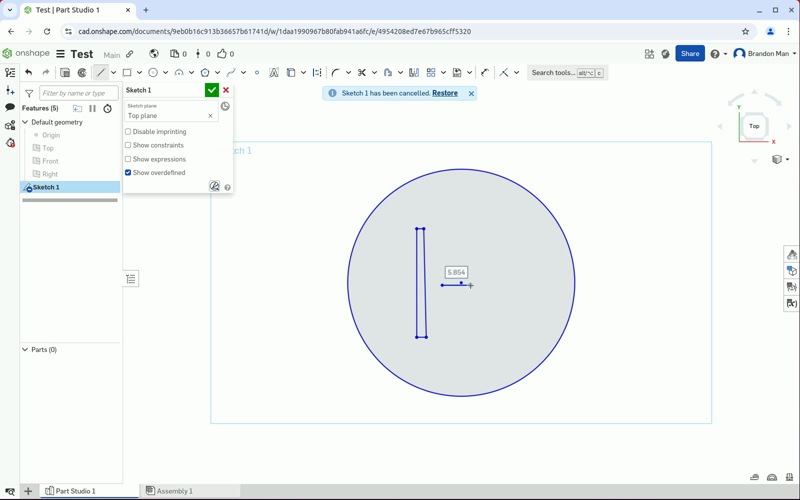
mouse_move(500, 285)
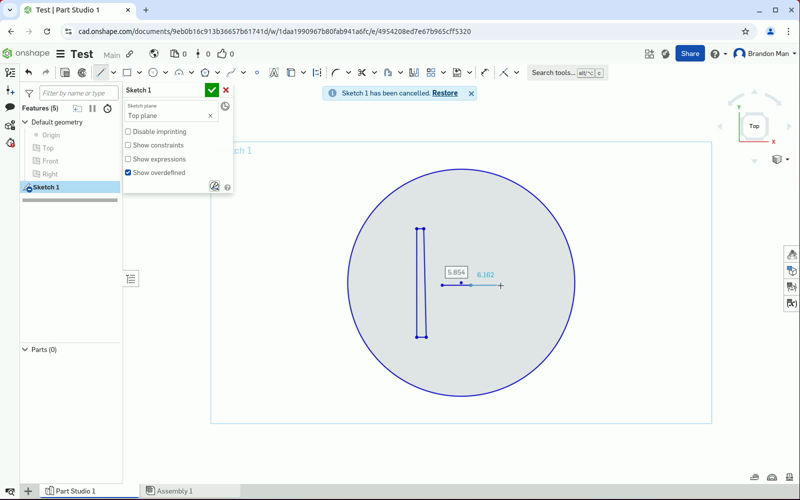
mouse_move(470, 278)
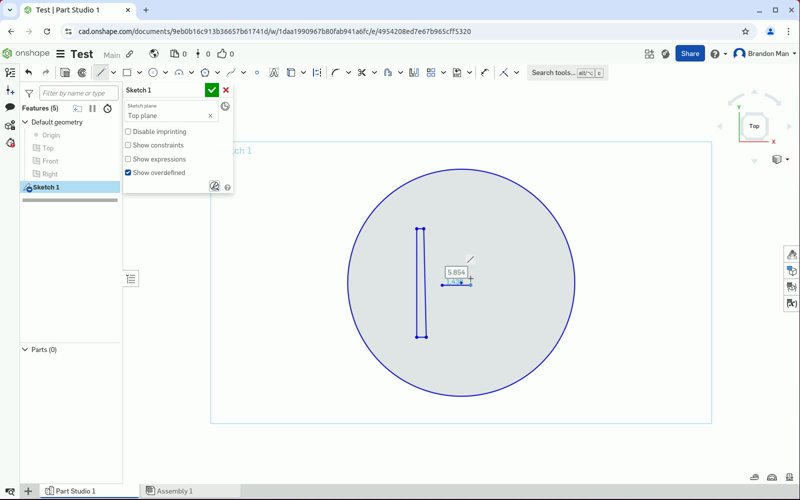
scroll(6)
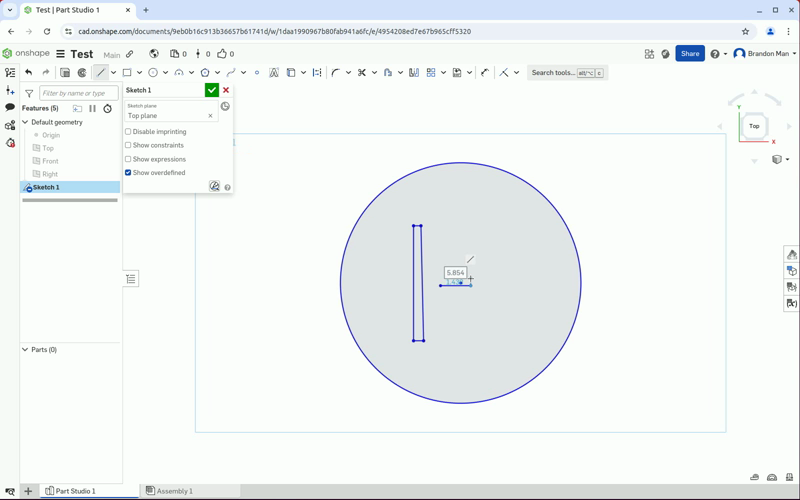
scroll(6)
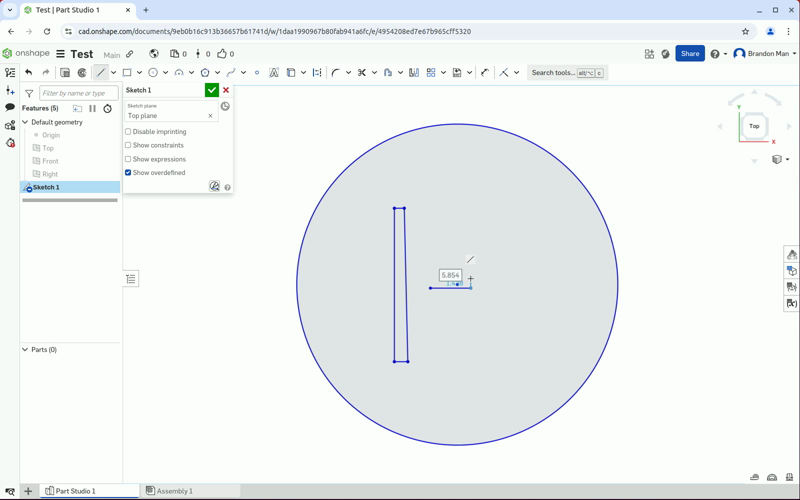
scroll(6)
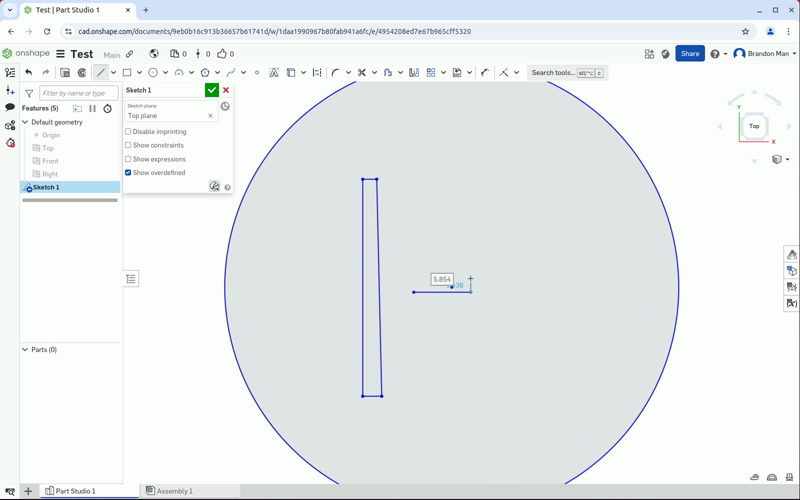
scroll(6)
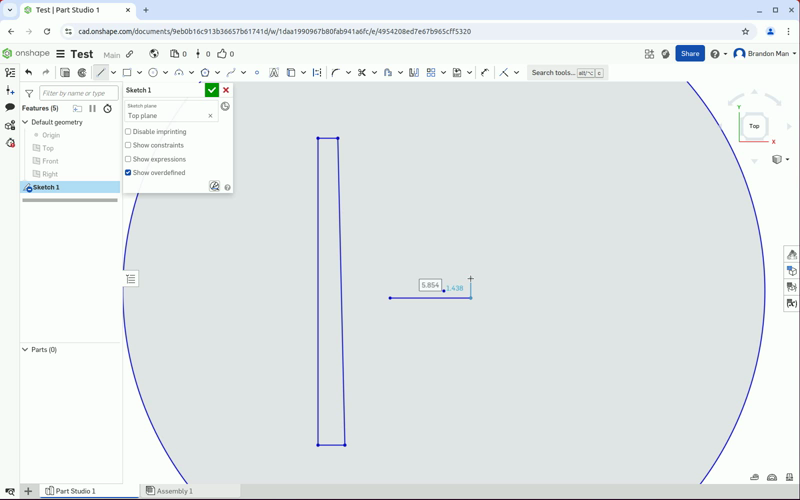
scroll(6)
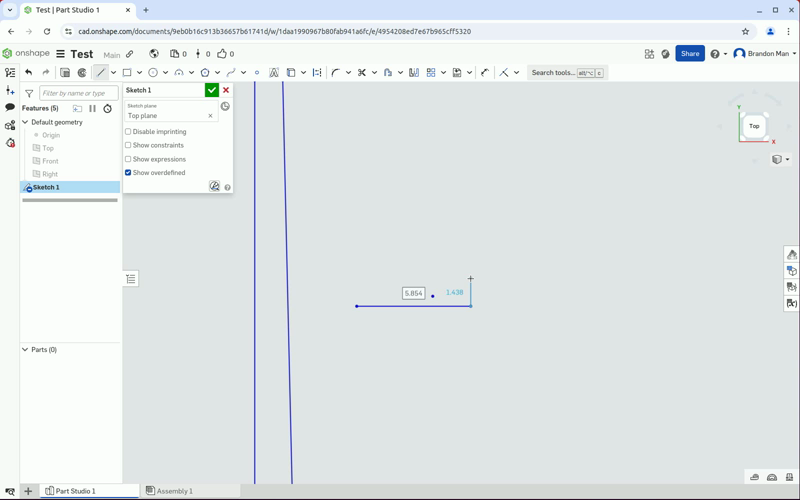
scroll(6)
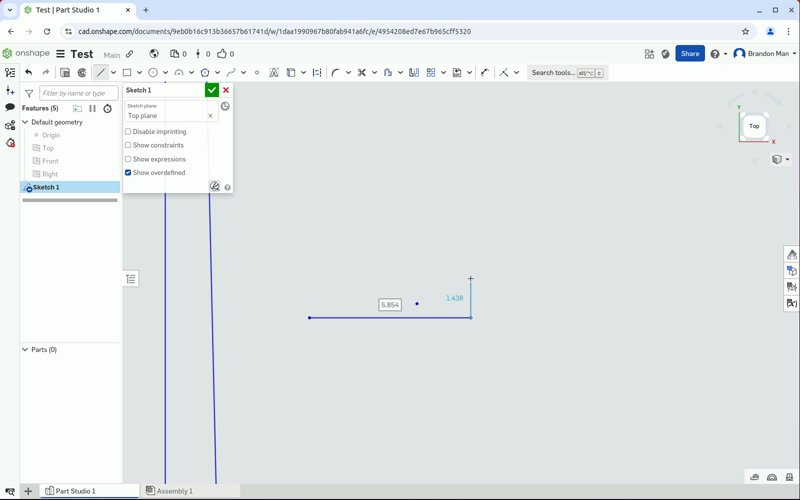
scroll(6)
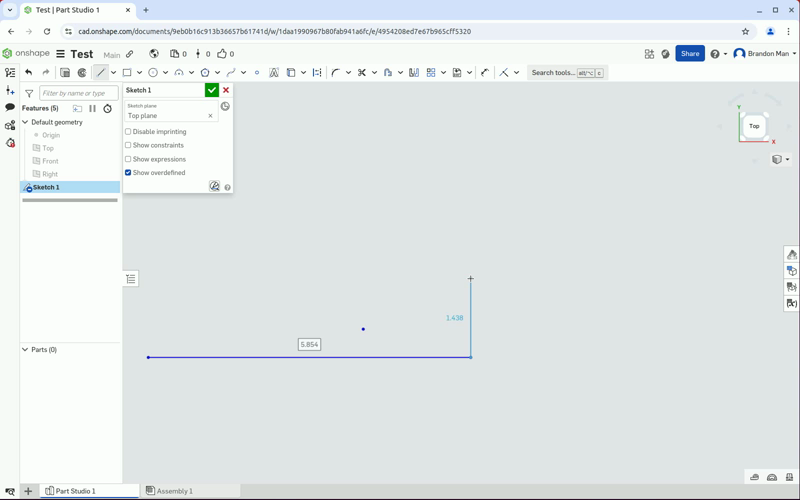
click(470, 278)
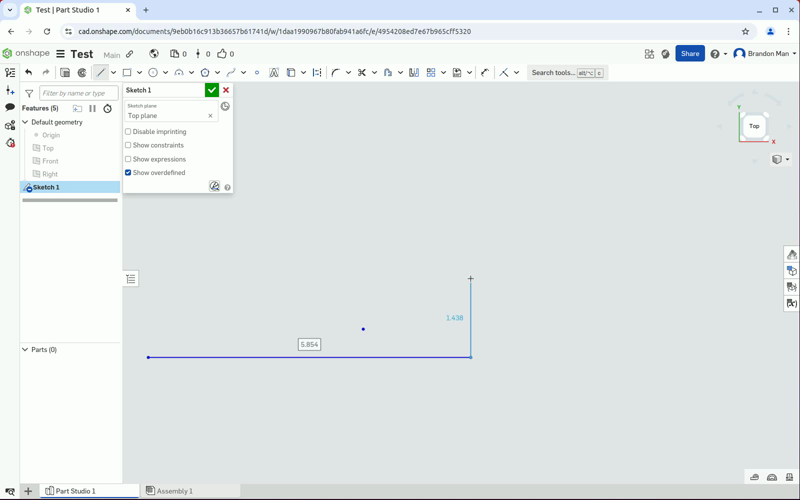
scroll(-6)
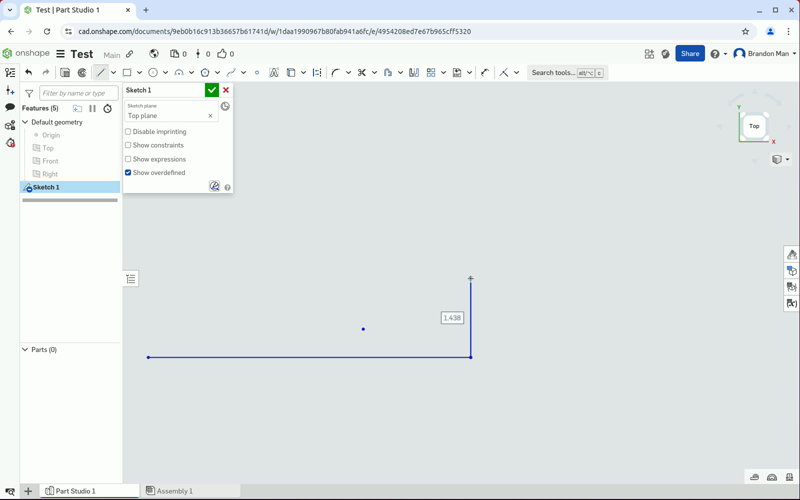
scroll(-6)
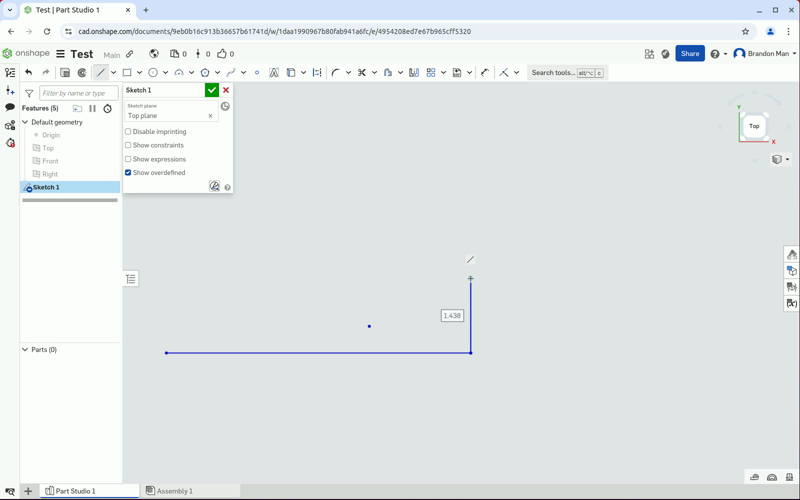
scroll(-6)
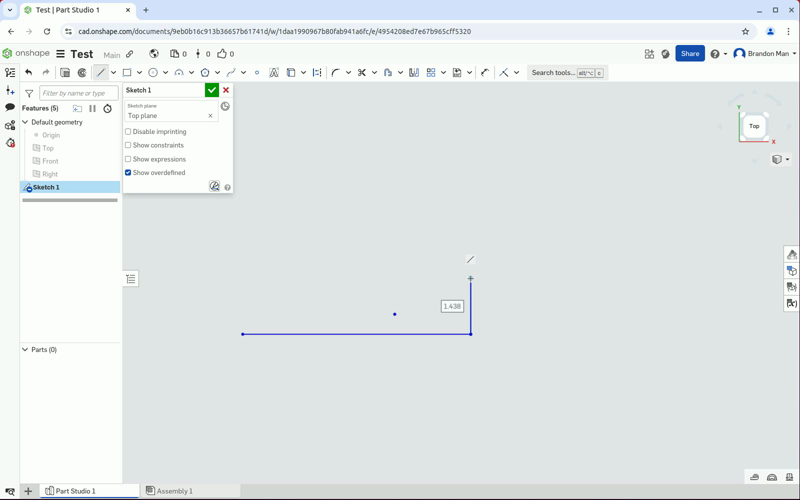
scroll(-6)
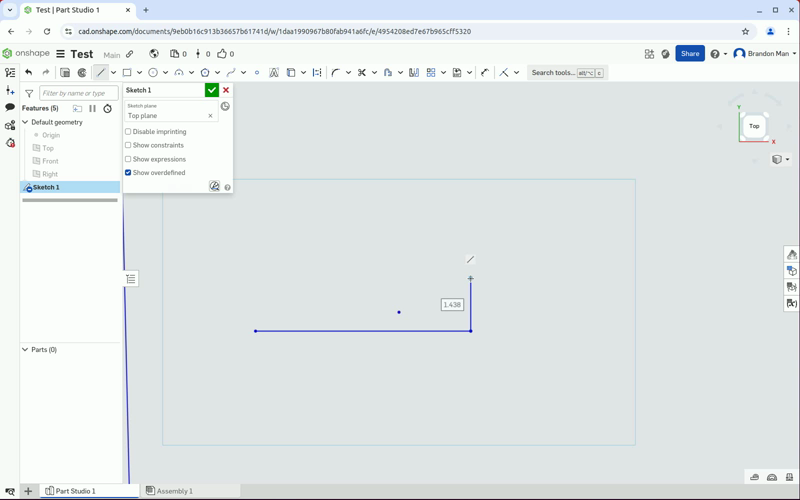
scroll(-6)
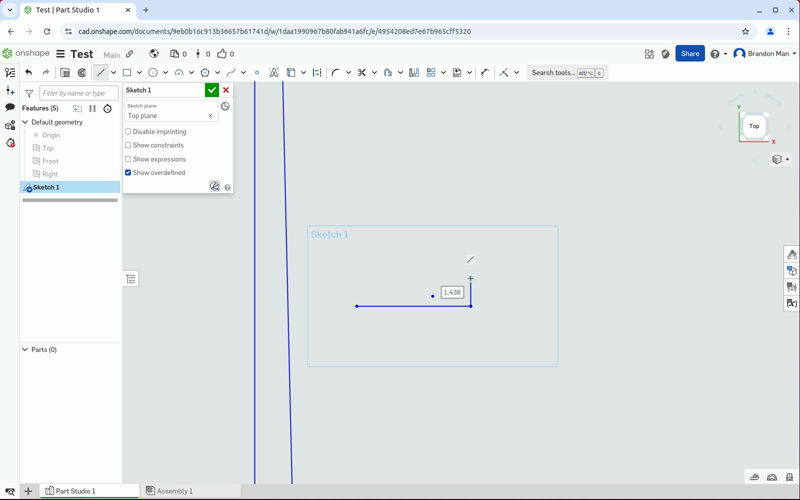
scroll(-6)
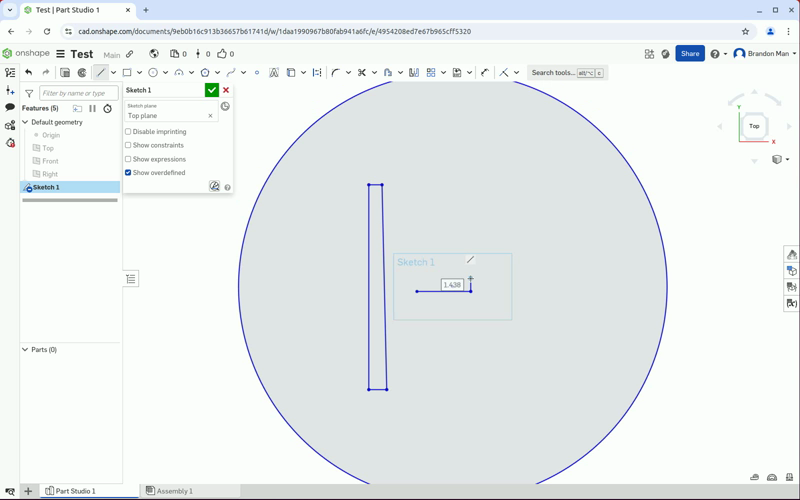
scroll(-6)
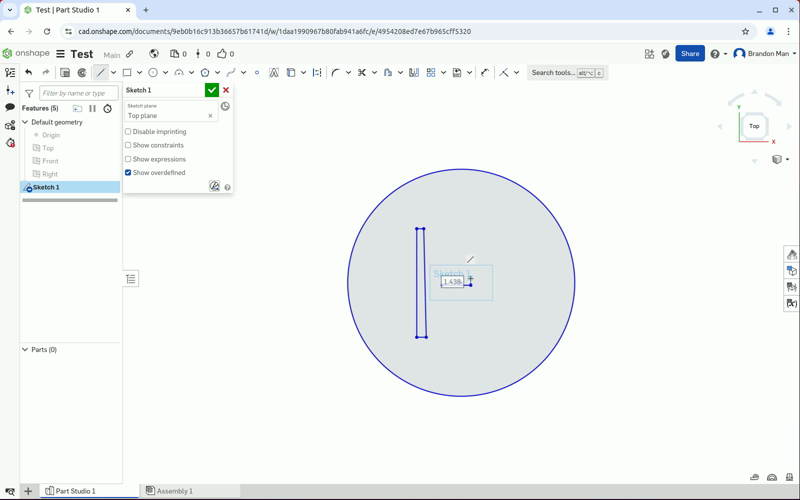
key_up(shift)
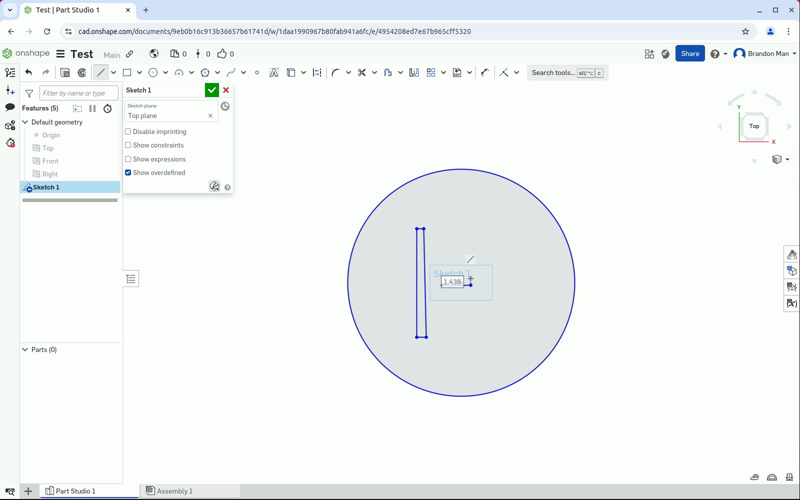
key_down(shift)
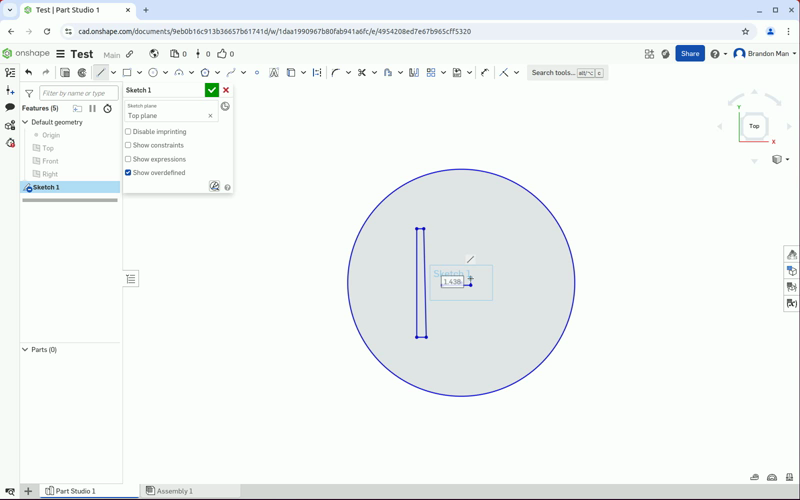
mouse_move(500, 278)
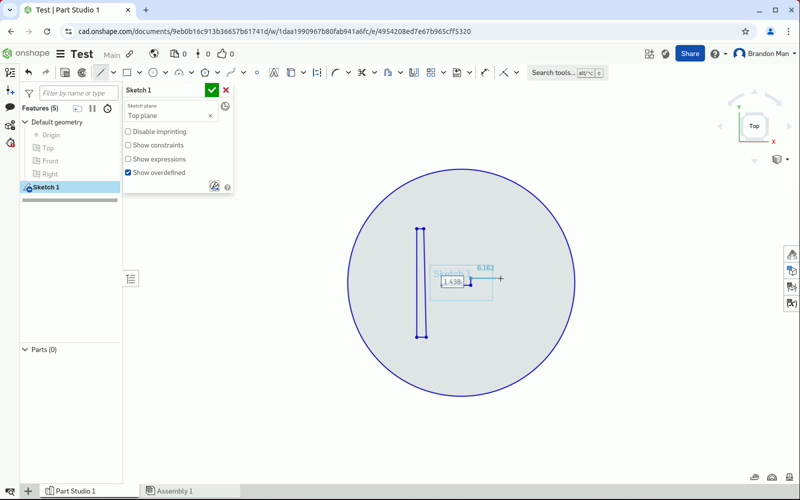
mouse_move(442, 278)
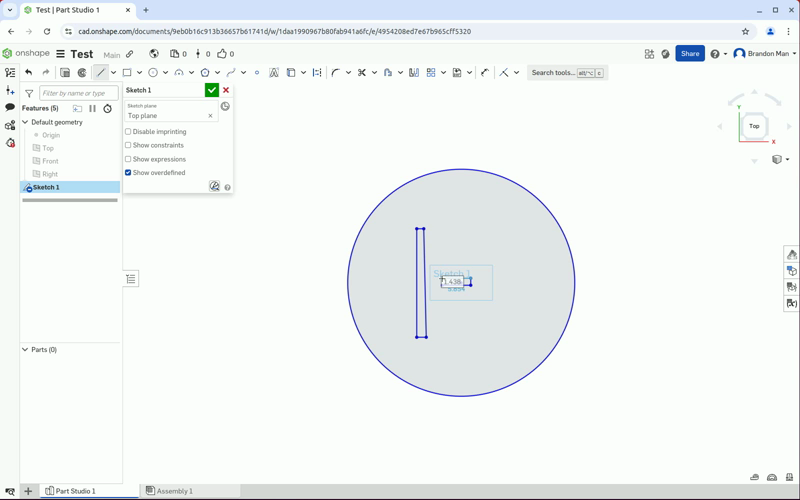
click(442, 278)
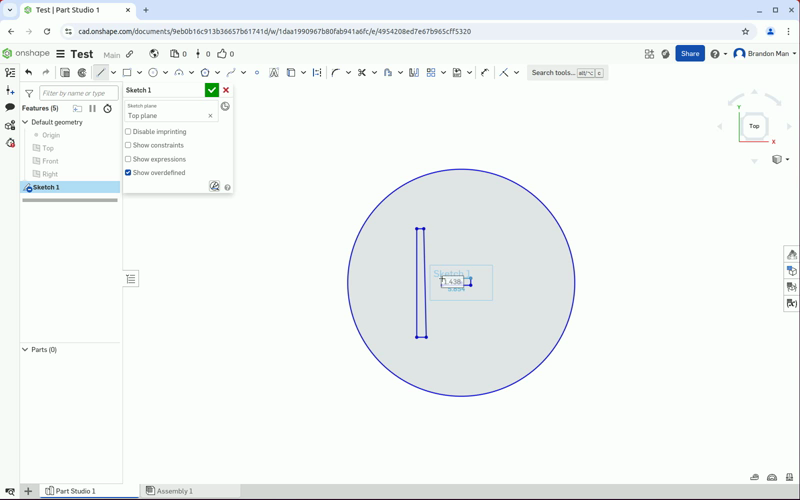
key_up(shift)
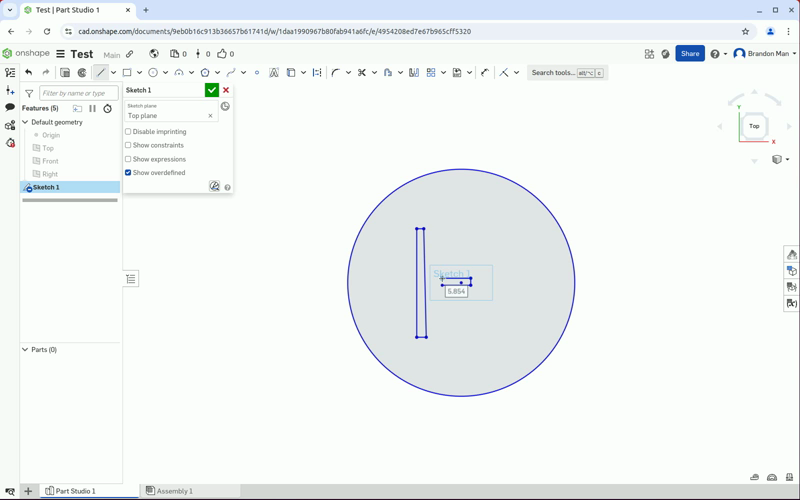
mouse_move(472, 278)
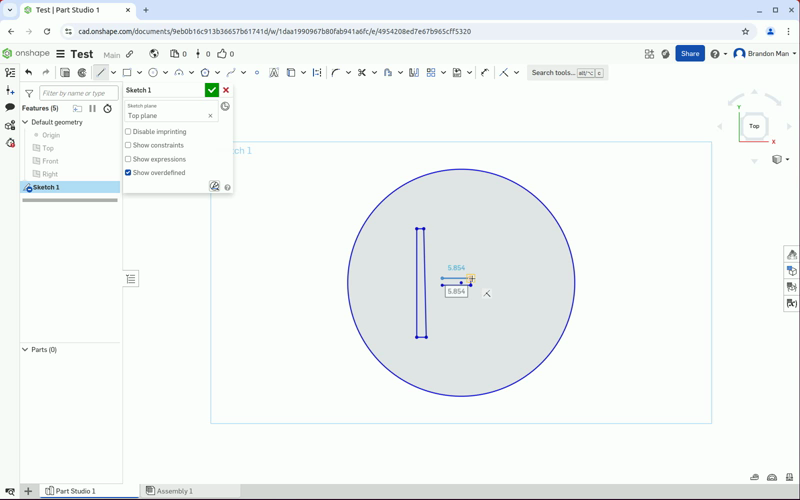
key_down(shift)
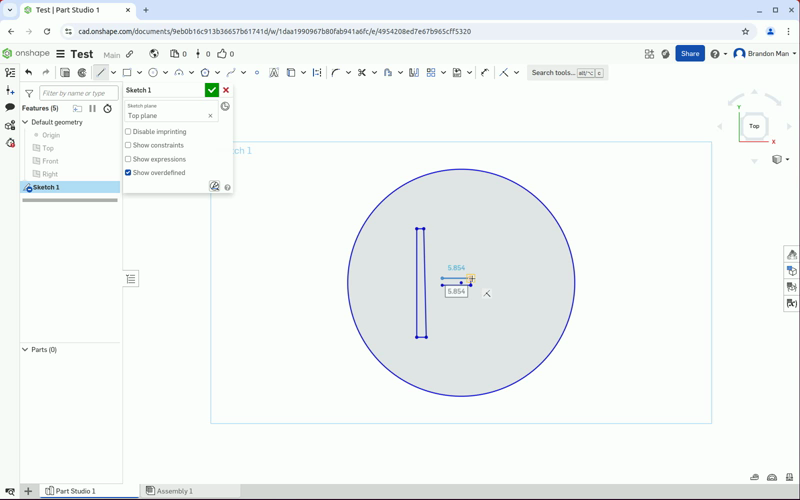
mouse_move(442, 285)
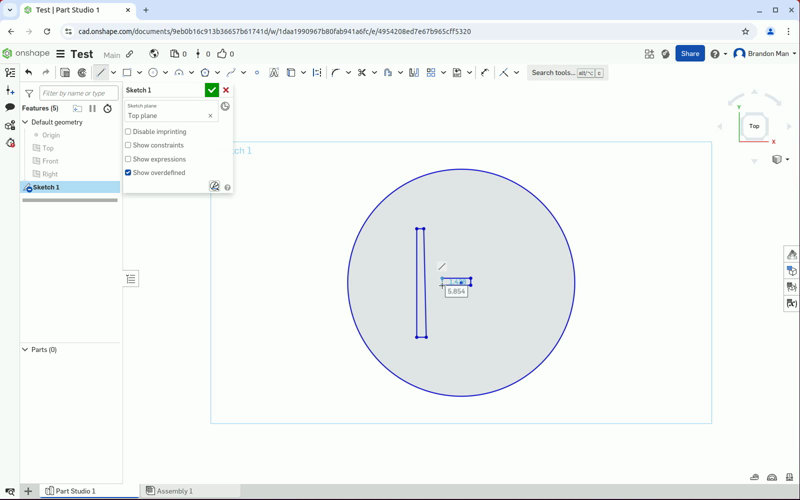
scroll(6)
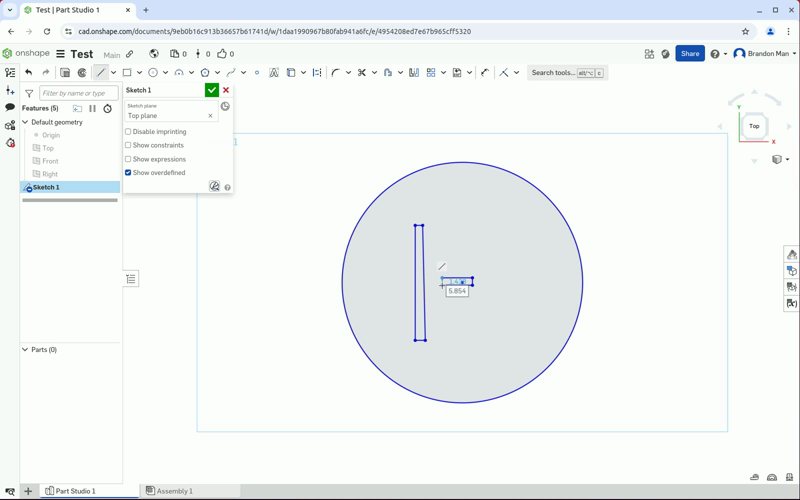
scroll(6)
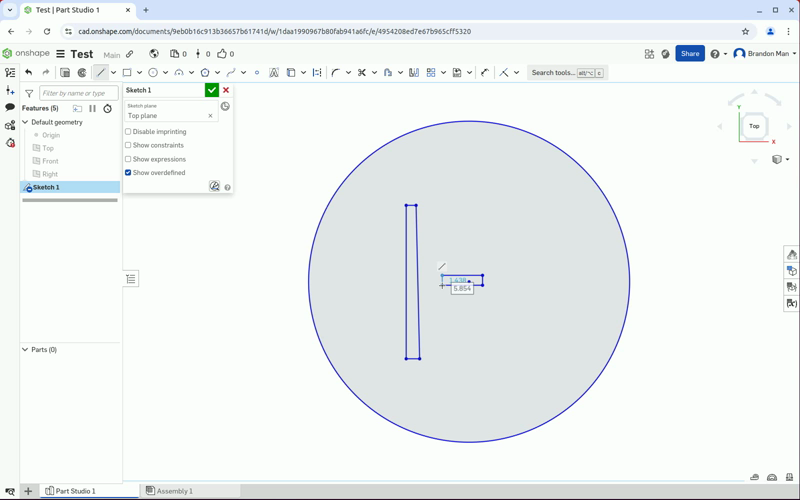
scroll(6)
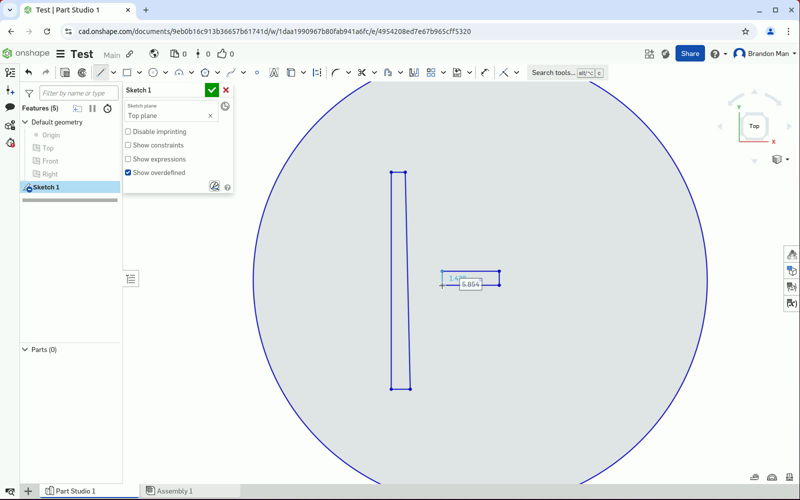
scroll(6)
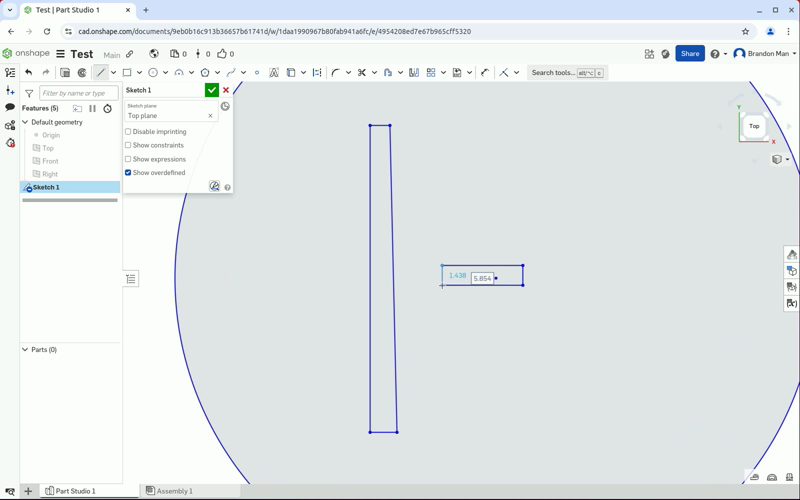
scroll(6)
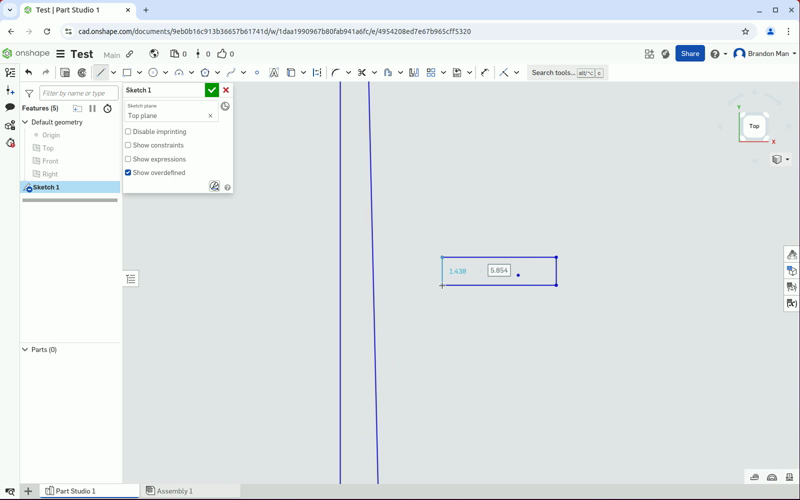
scroll(6)
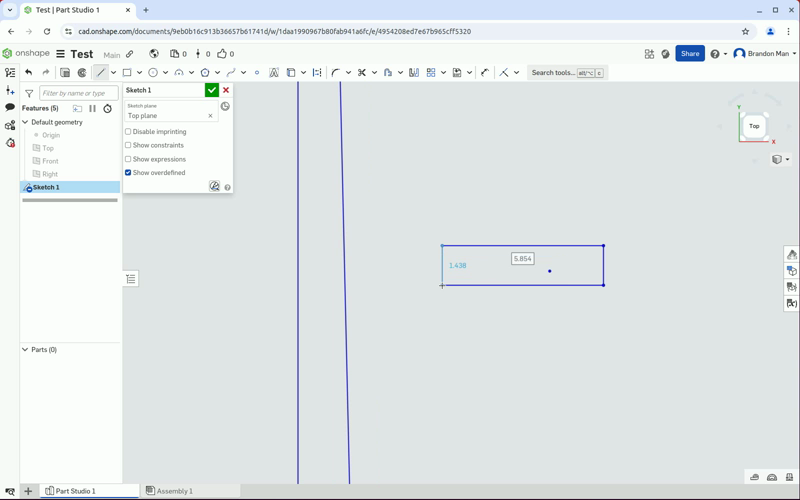
scroll(6)
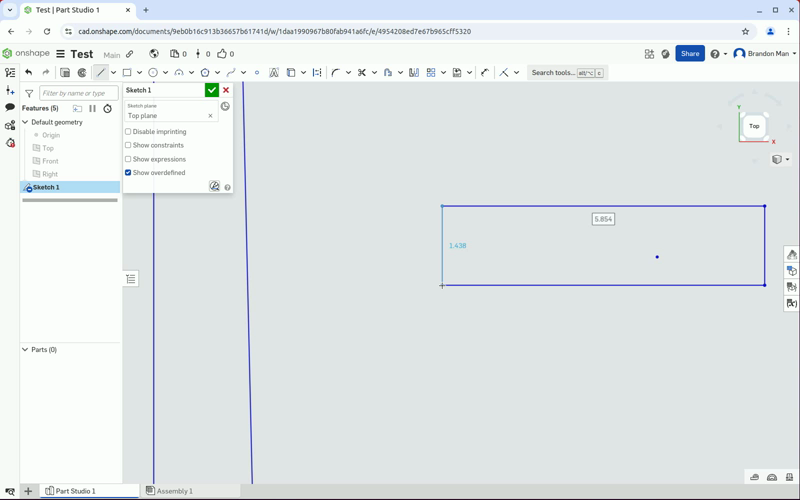
key_up(shift)
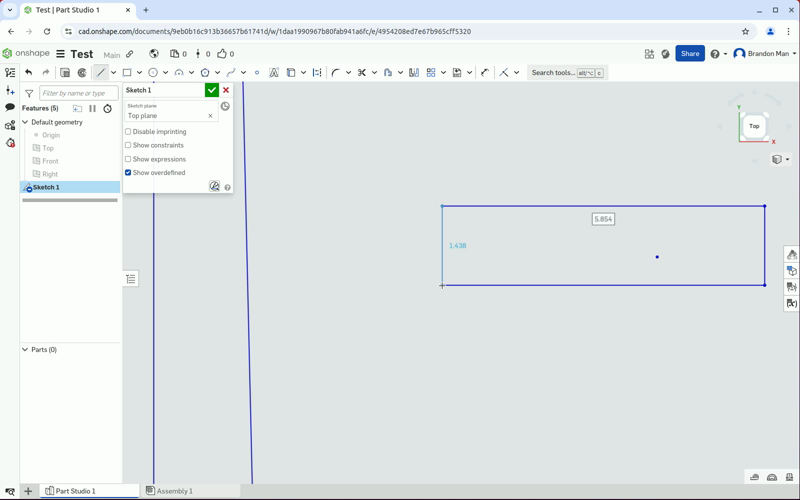
click(442, 285)
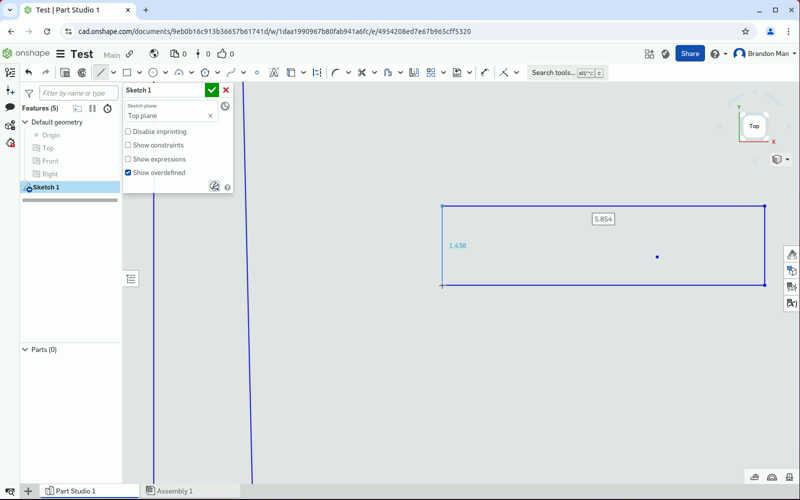
scroll(-6)
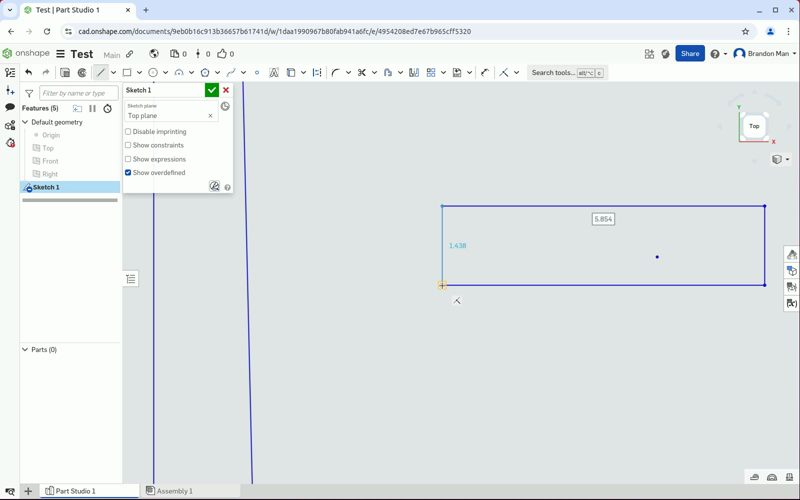
scroll(-6)
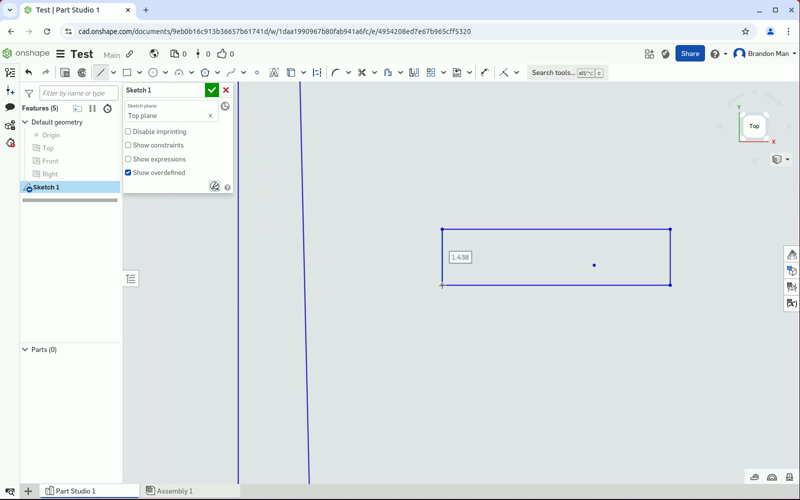
scroll(-6)
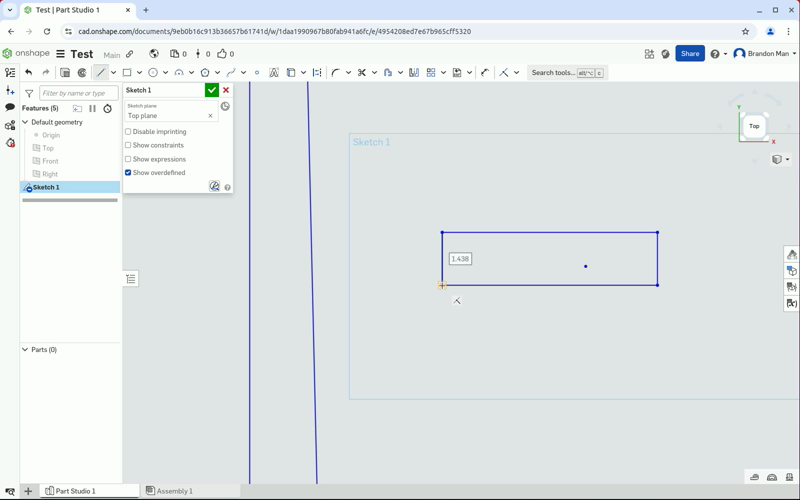
scroll(-6)
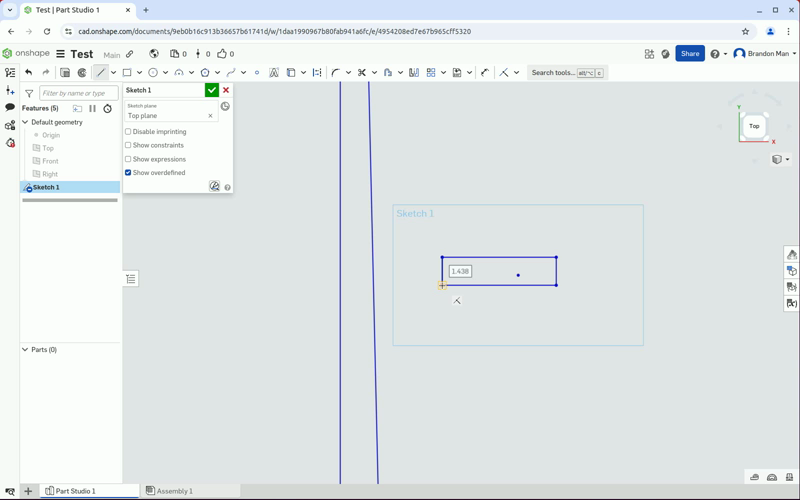
scroll(-6)
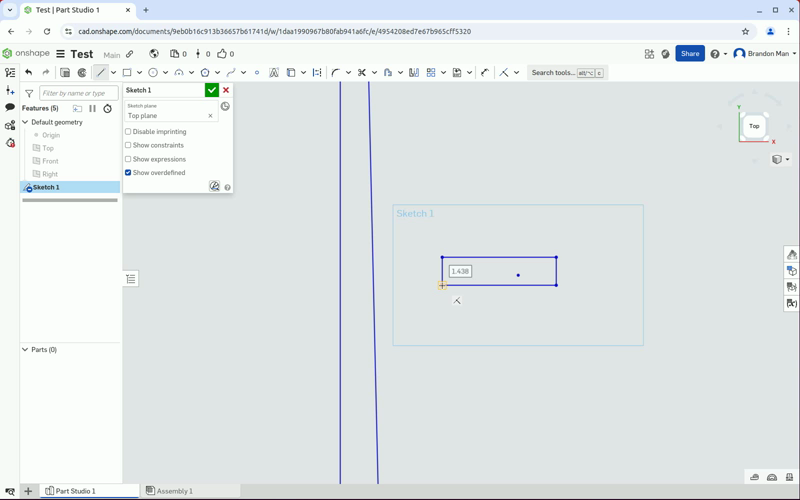
scroll(-6)
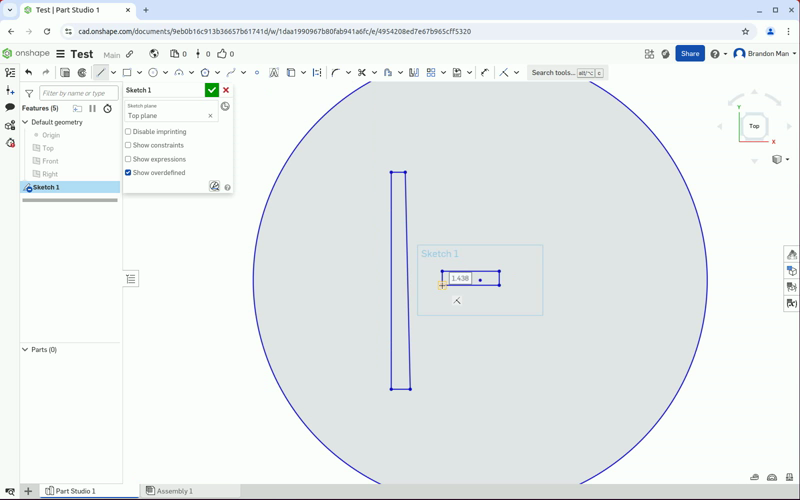
scroll(-6)
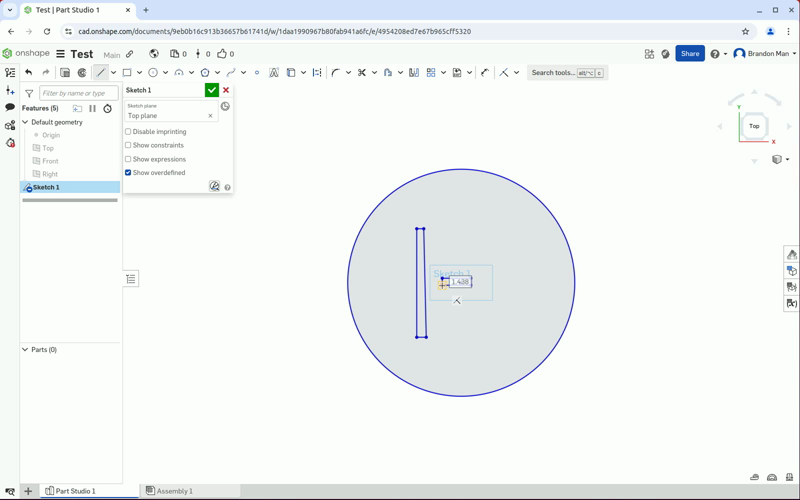
key(esc)
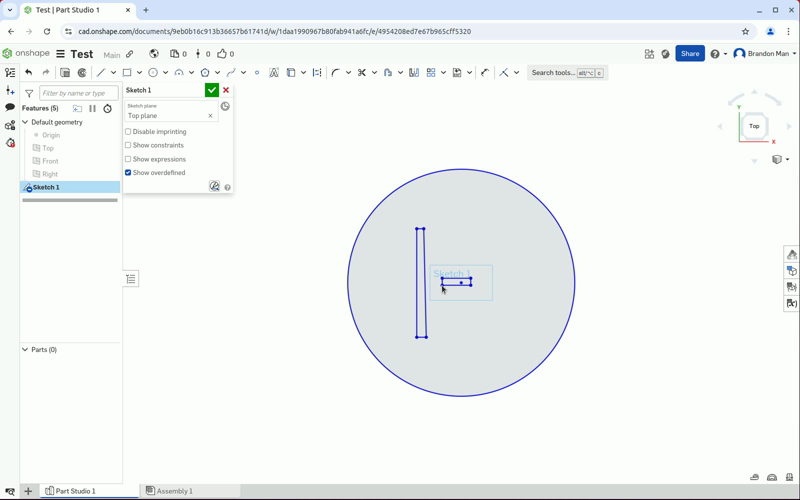
key(l)
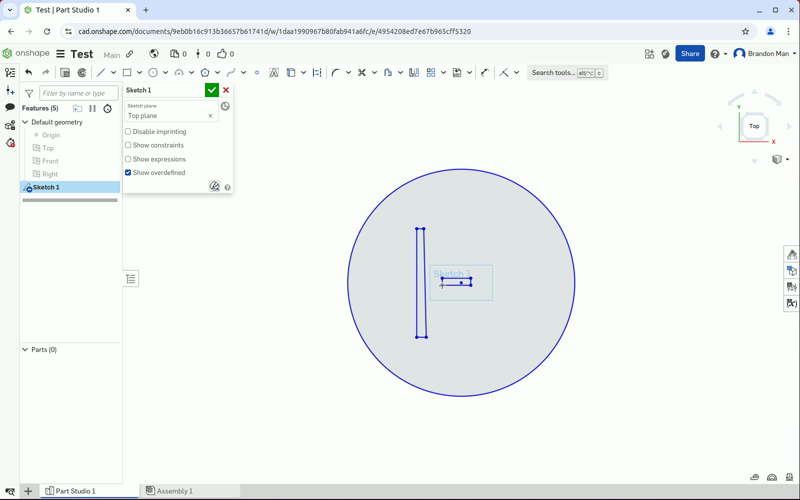
key_down(shift)
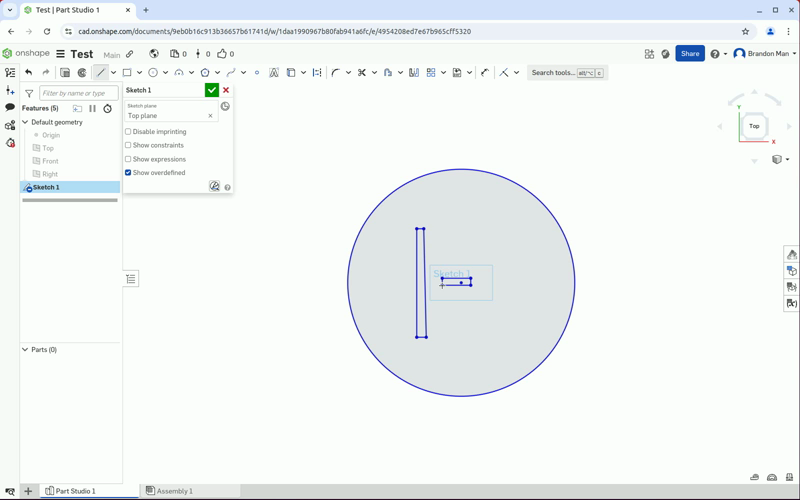
mouse_move(477, 311)
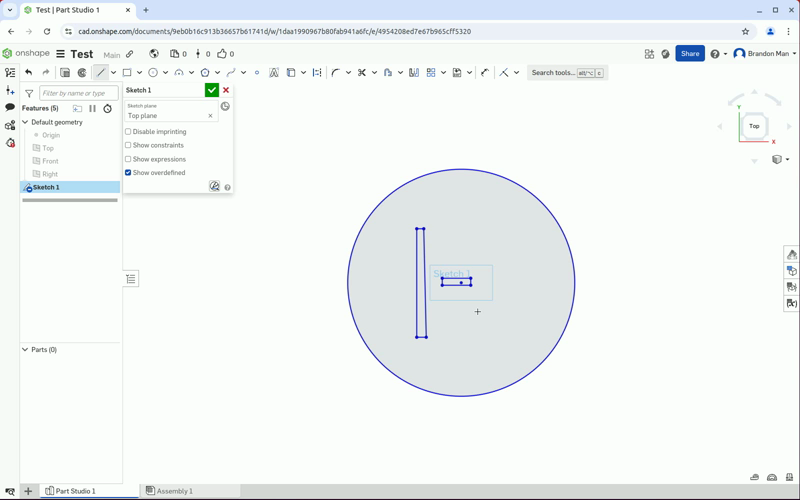
click(477, 311)
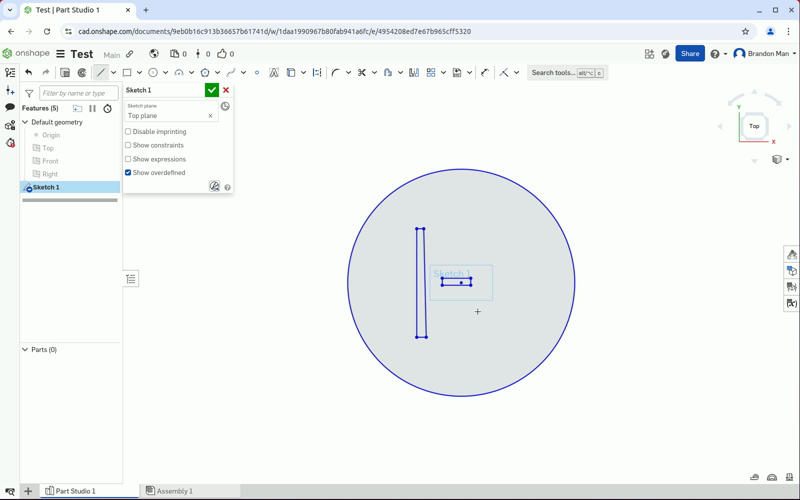
key_up(shift)
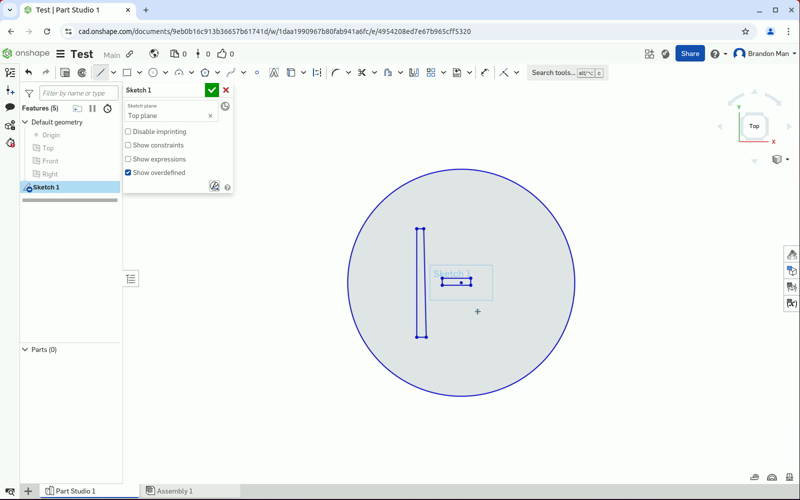
key_down(shift)
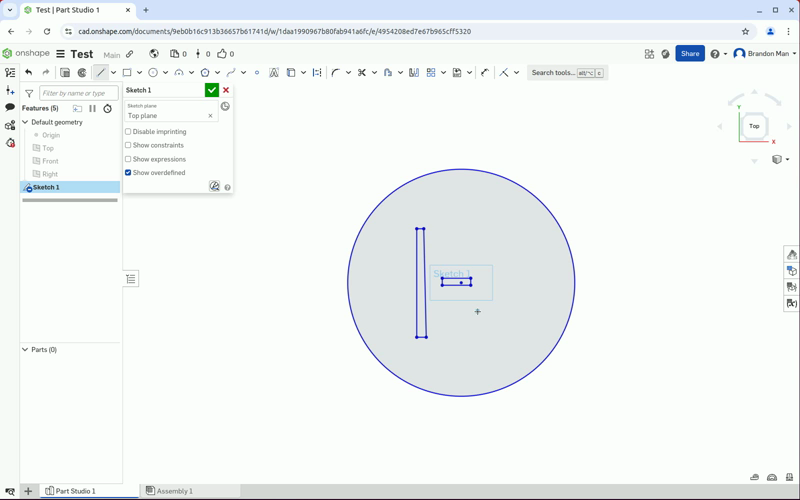
mouse_move(507, 311)
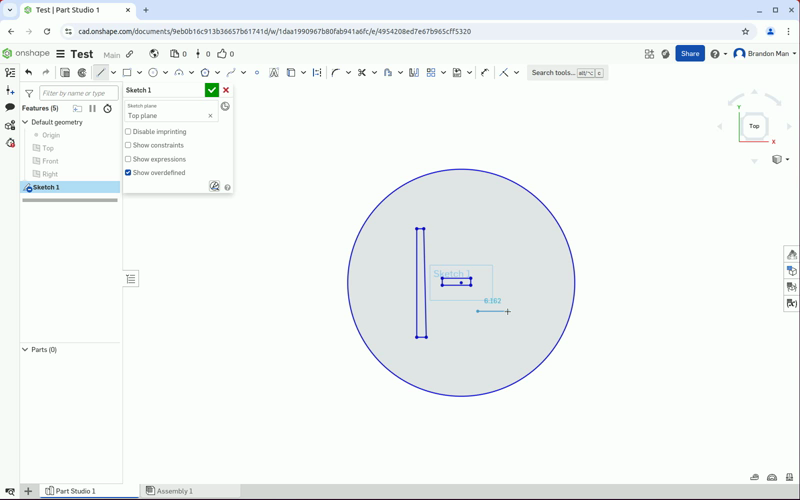
mouse_move(484, 313)
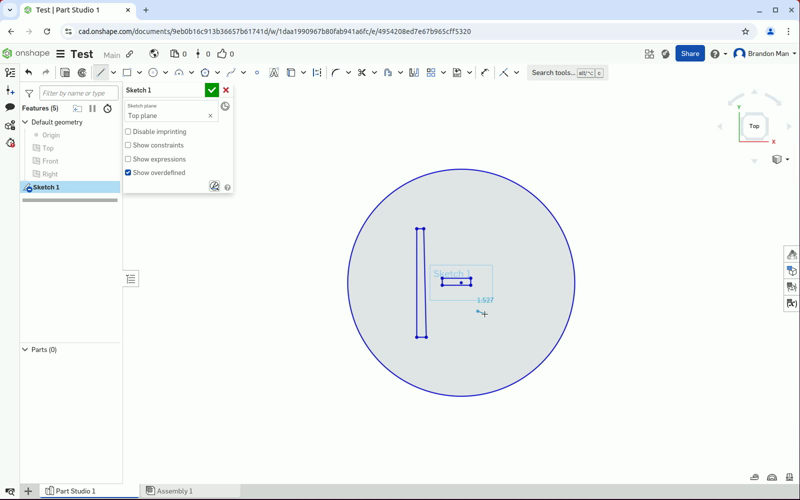
scroll(6)
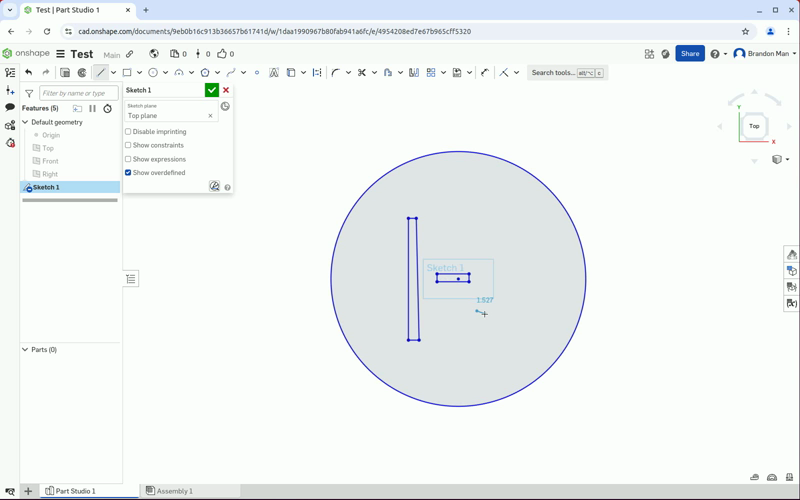
scroll(6)
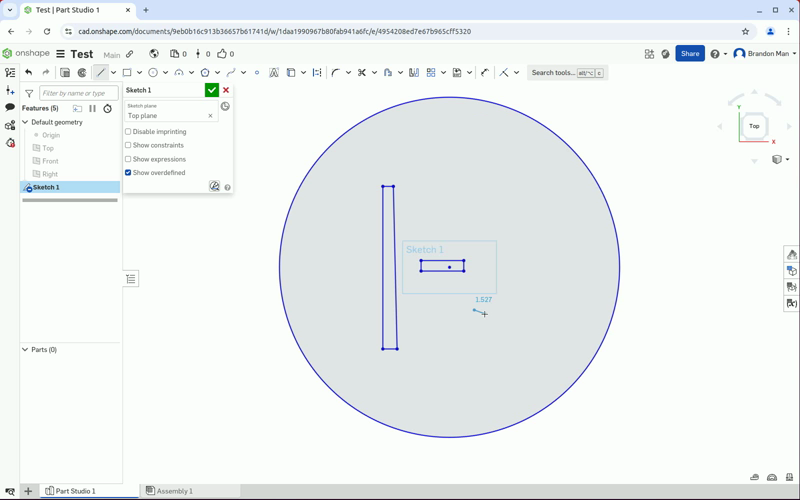
scroll(6)
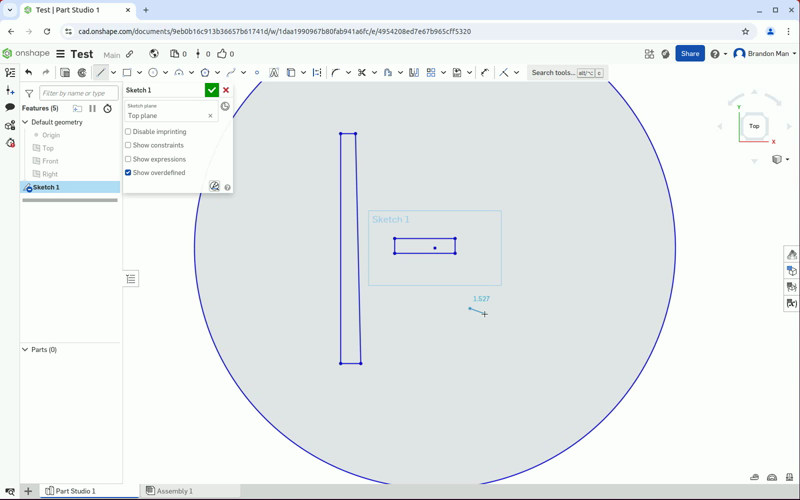
scroll(6)
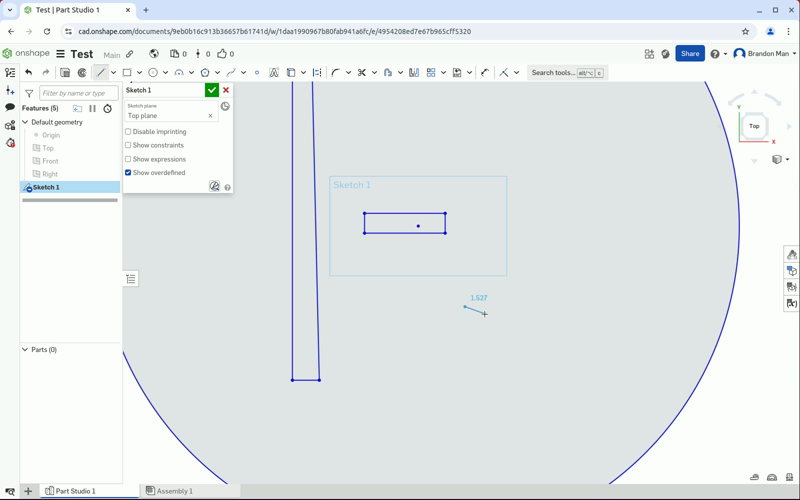
scroll(6)
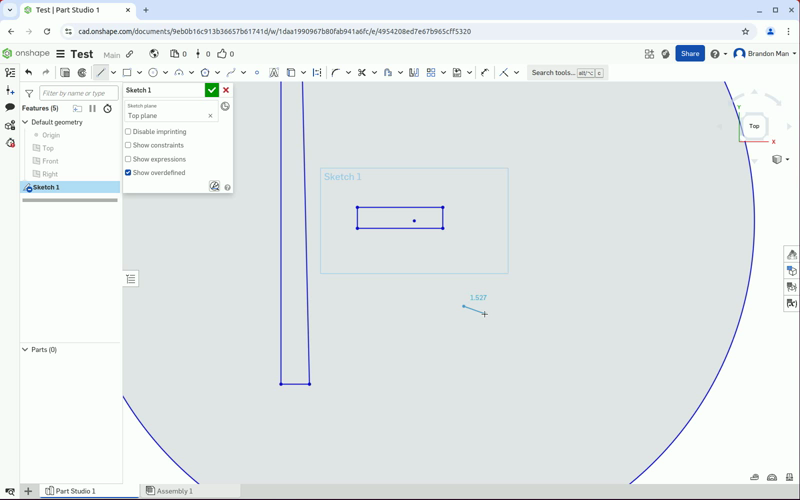
scroll(6)
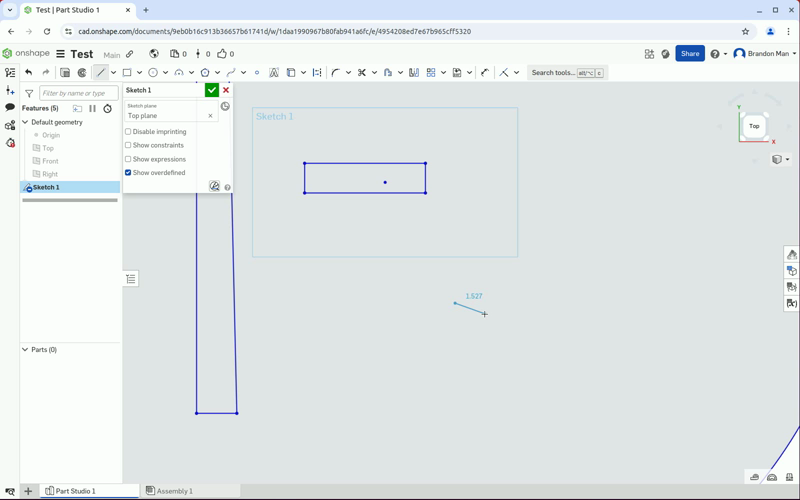
scroll(6)
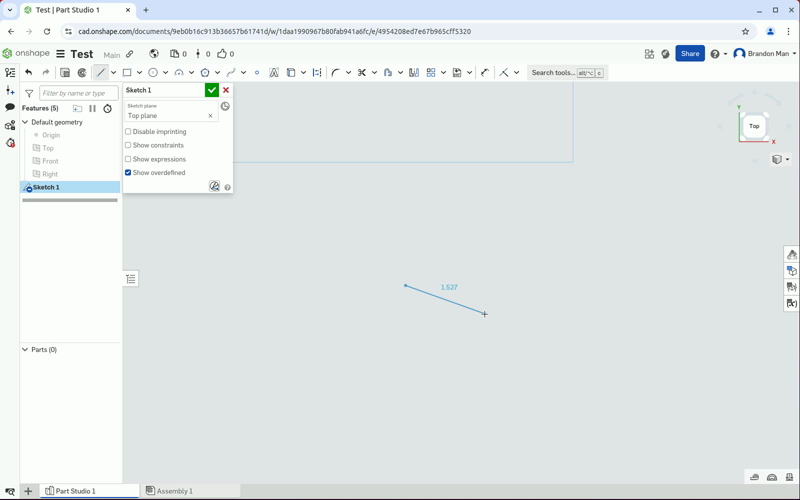
click(484, 313)
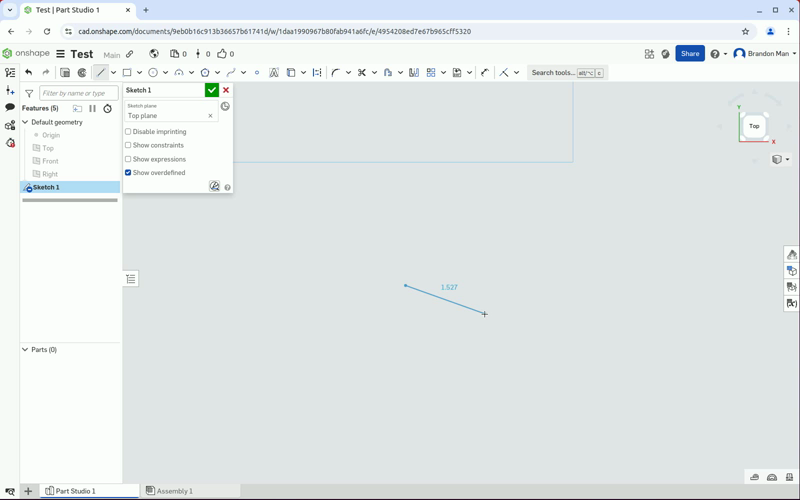
scroll(-6)
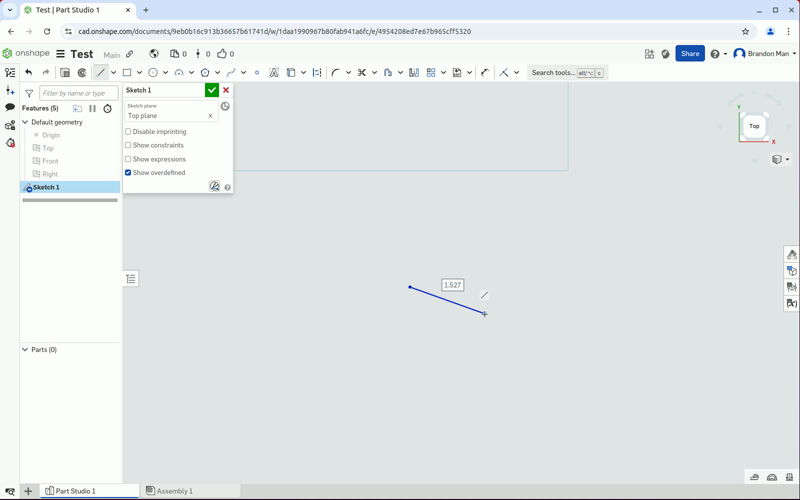
scroll(-6)
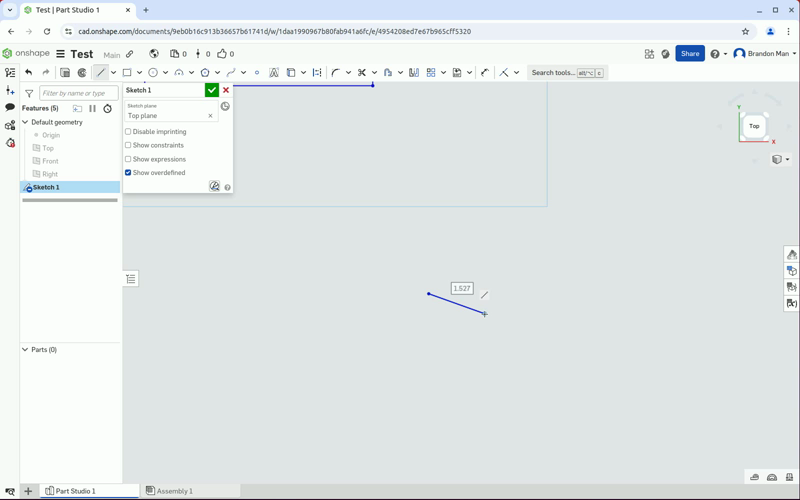
scroll(-6)
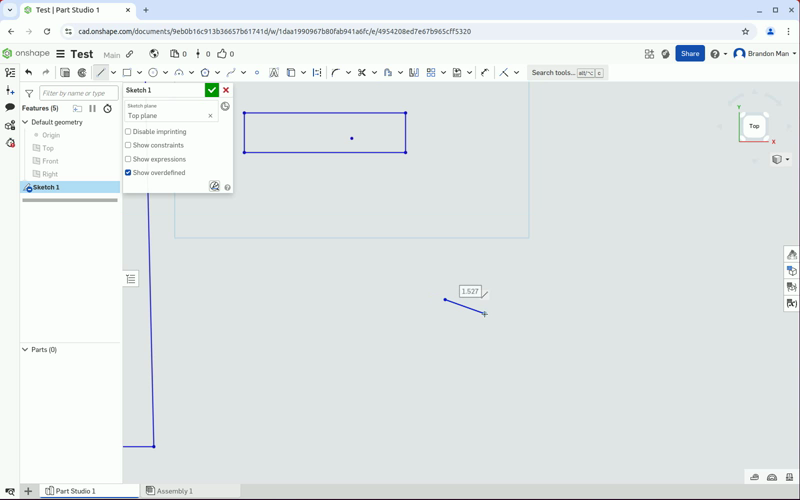
scroll(-6)
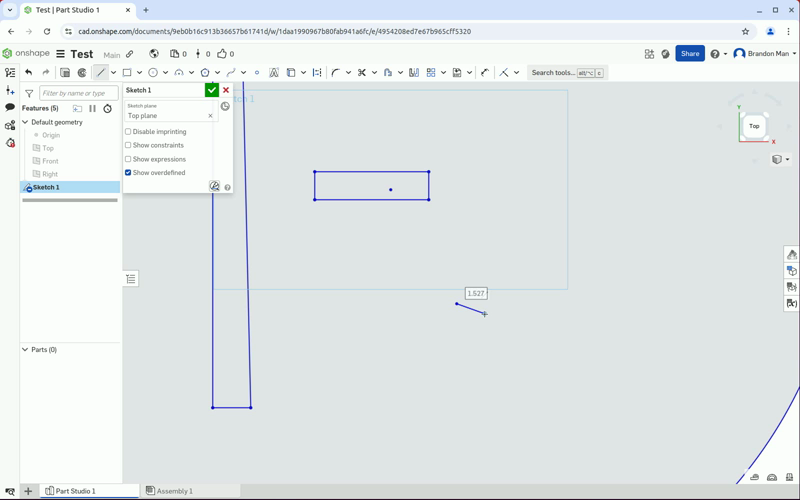
scroll(-6)
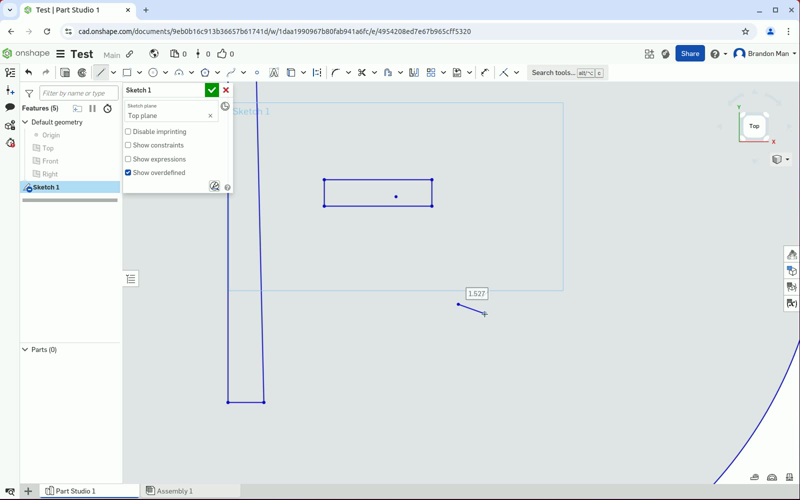
scroll(-6)
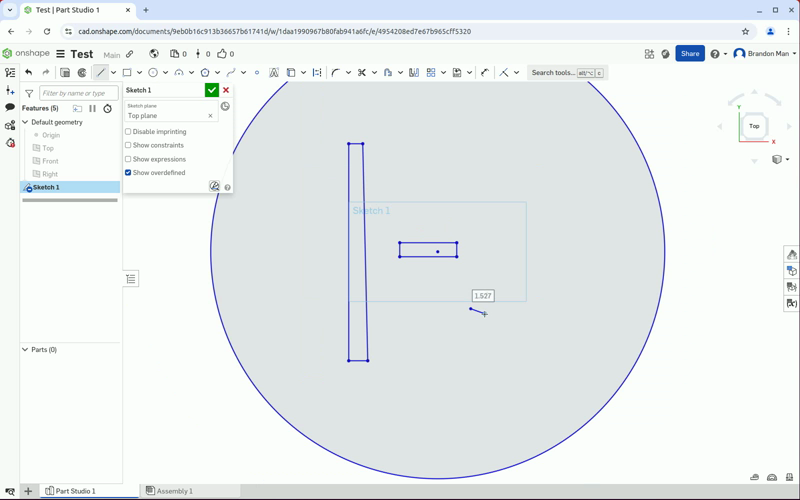
scroll(-6)
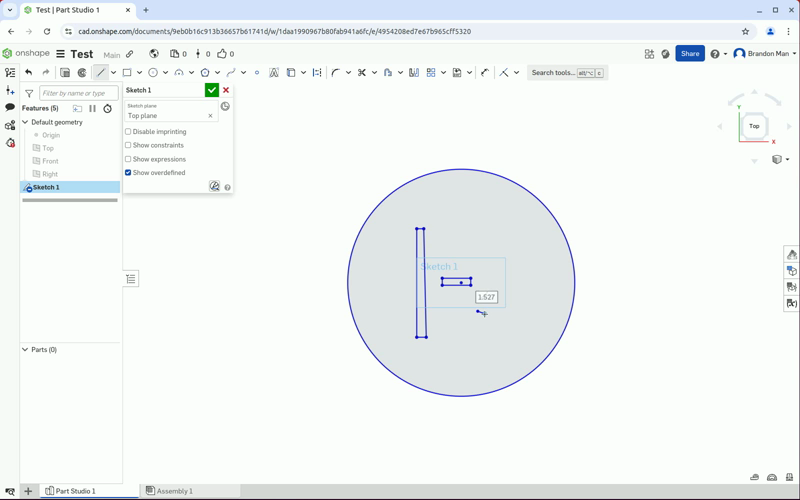
key_up(shift)
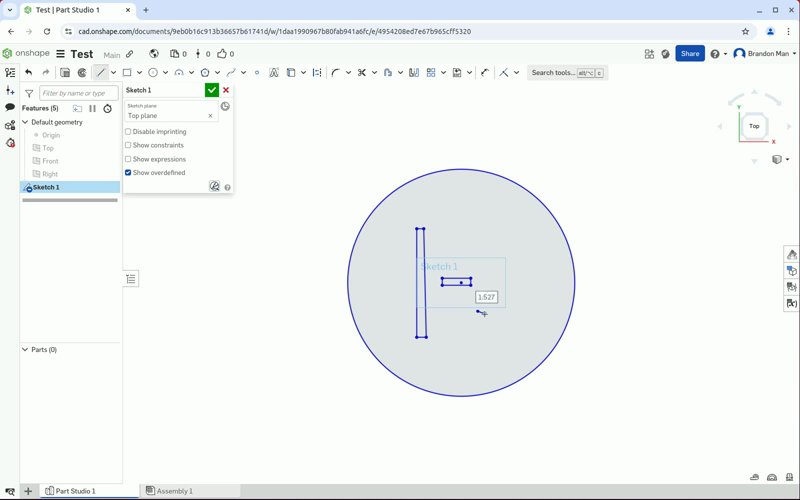
key_down(shift)
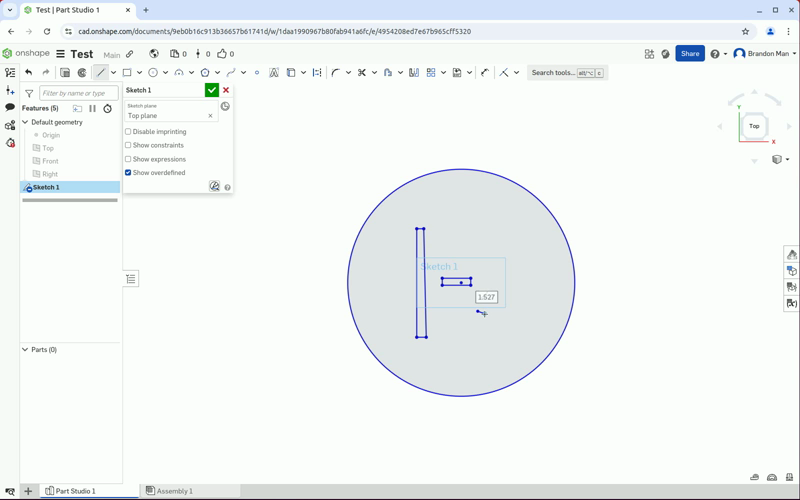
mouse_move(517, 235)
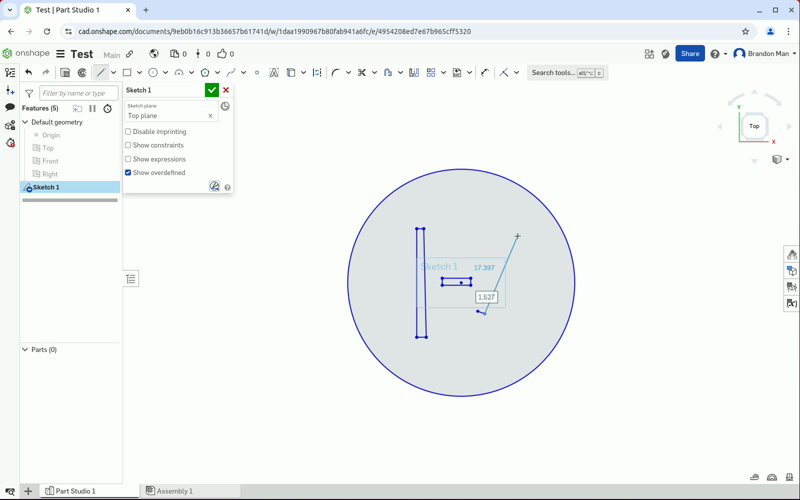
click(517, 235)
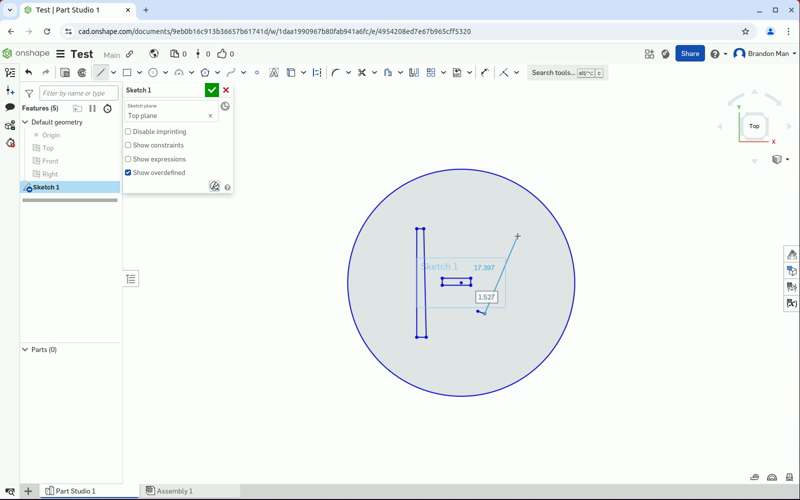
key_up(shift)
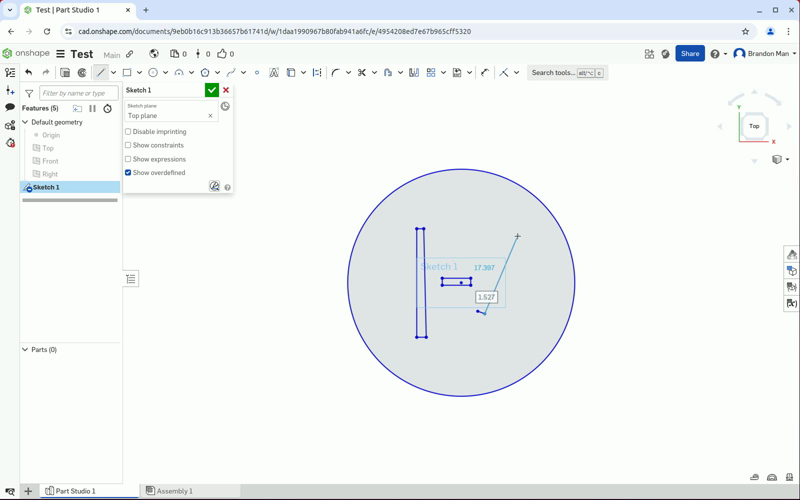
key_down(shift)
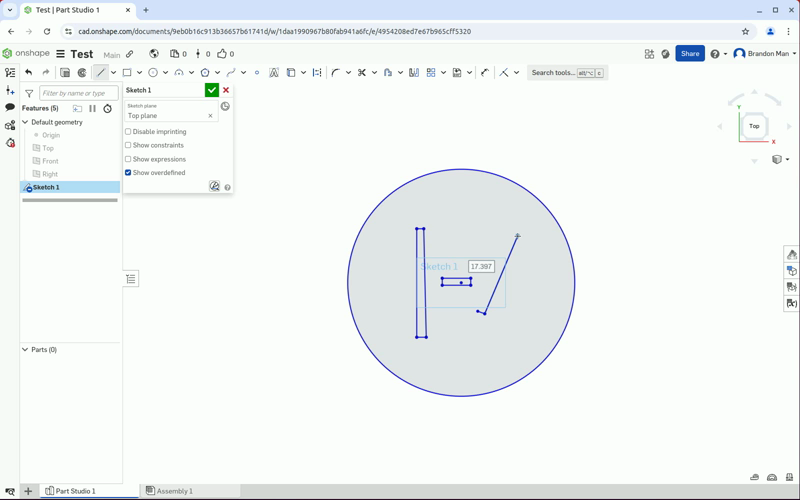
mouse_move(547, 235)
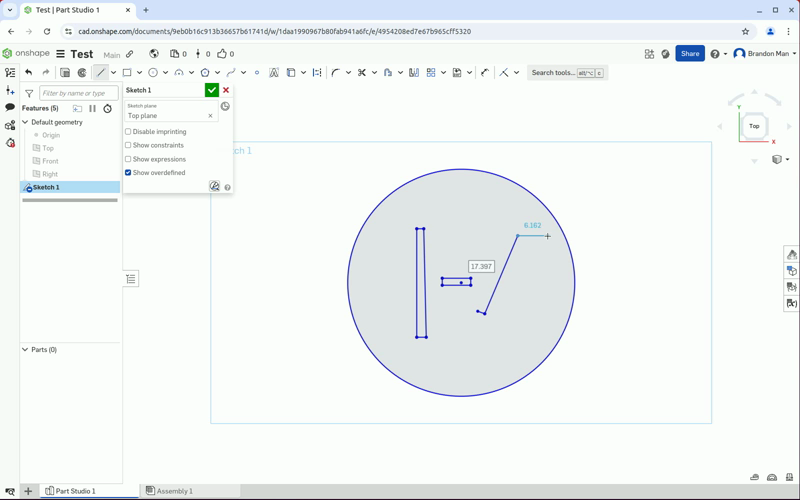
mouse_move(510, 233)
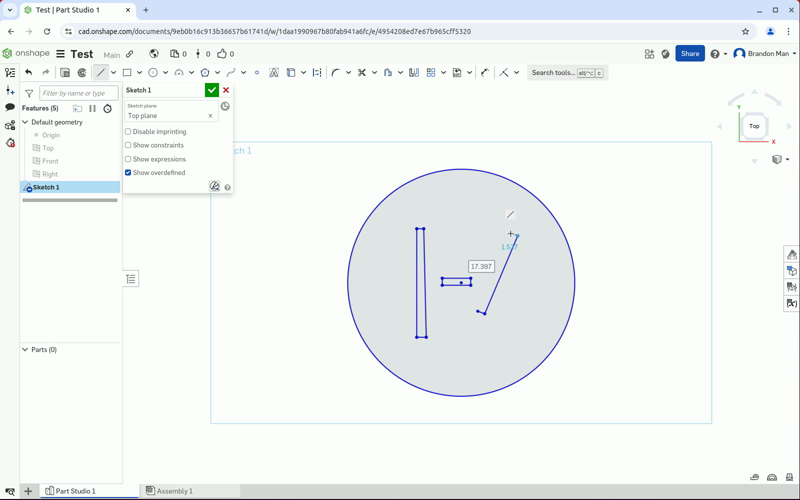
scroll(6)
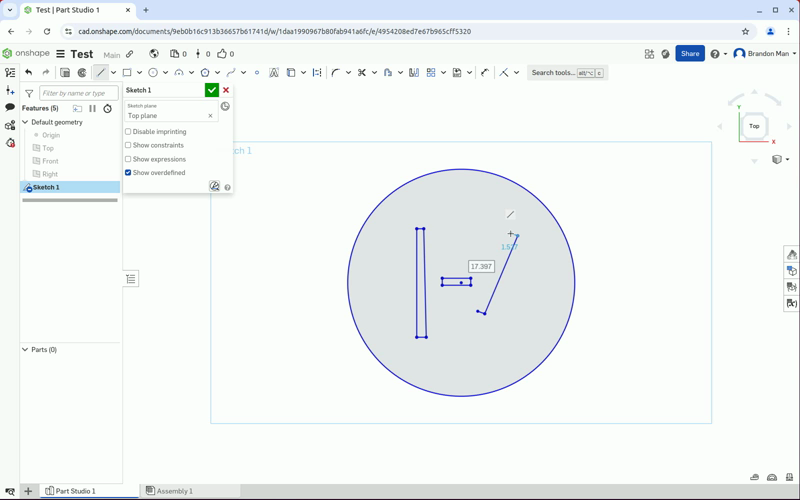
scroll(6)
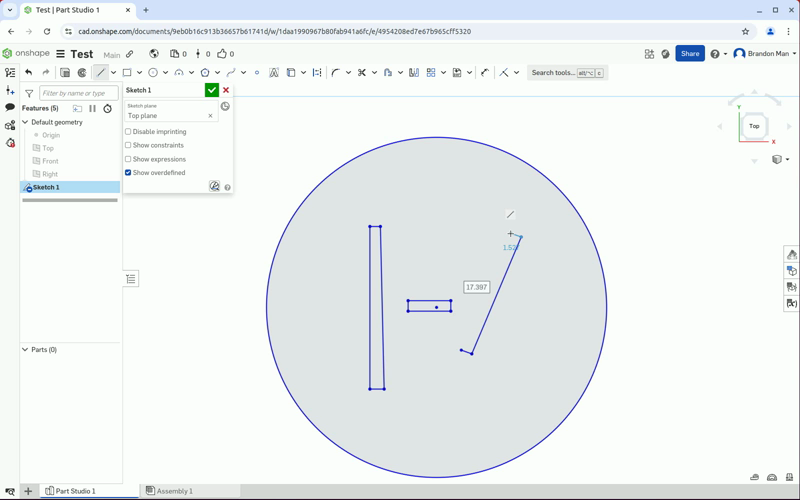
scroll(6)
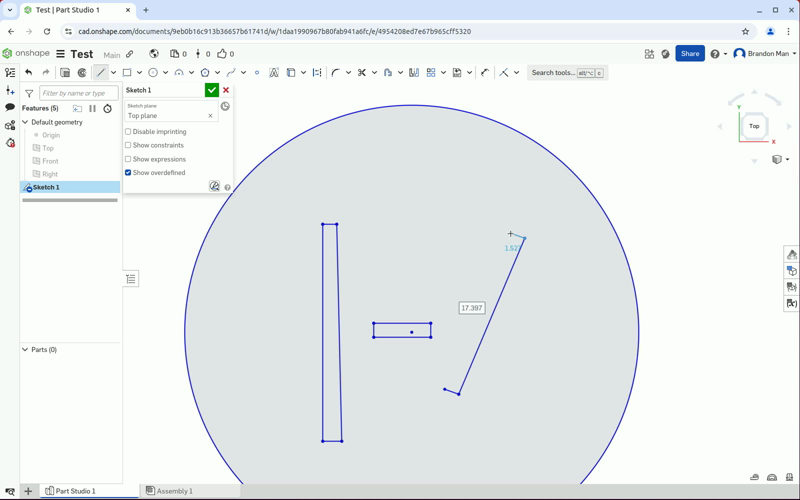
scroll(6)
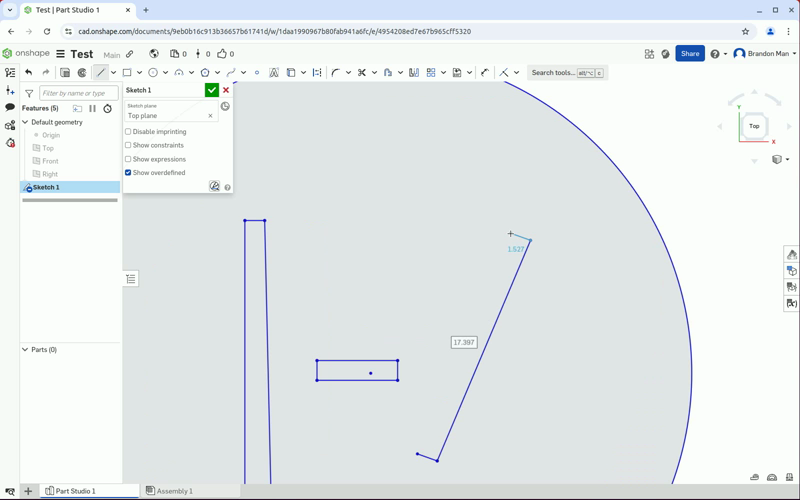
scroll(6)
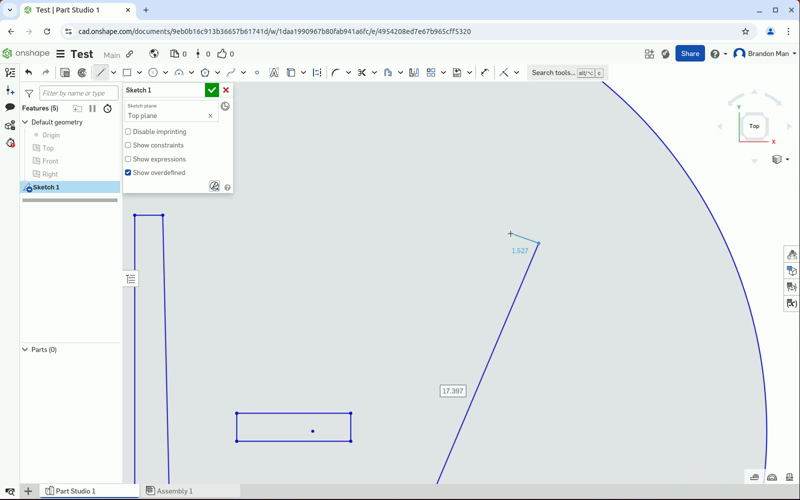
scroll(6)
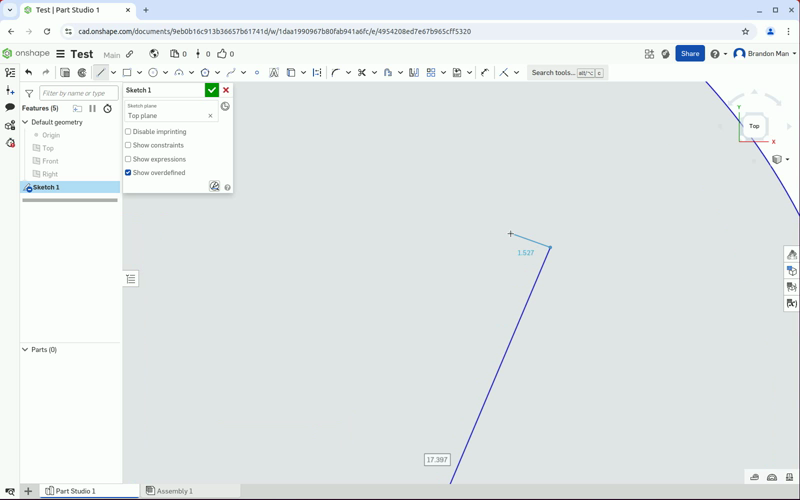
scroll(6)
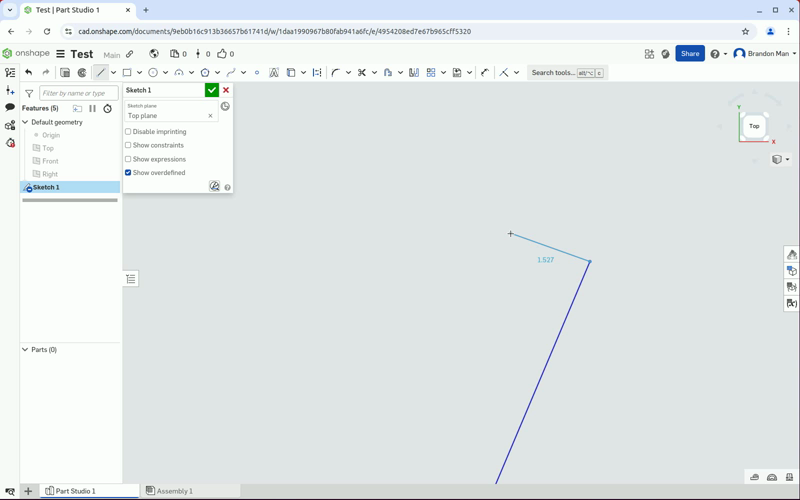
click(510, 233)
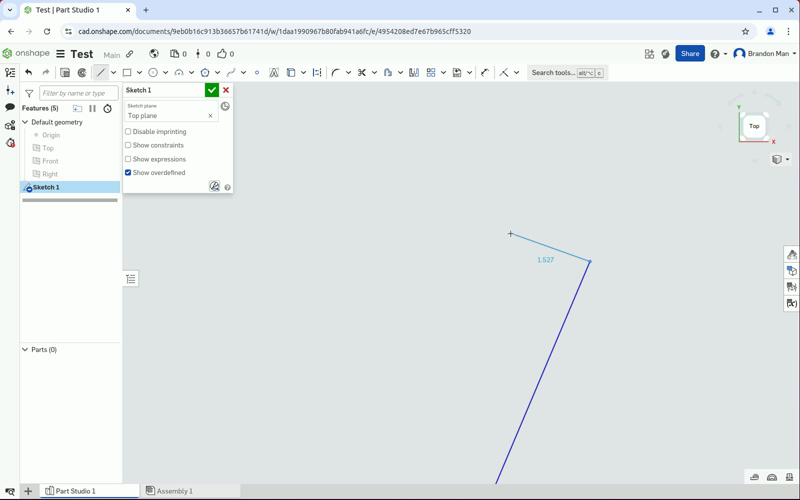
scroll(-6)
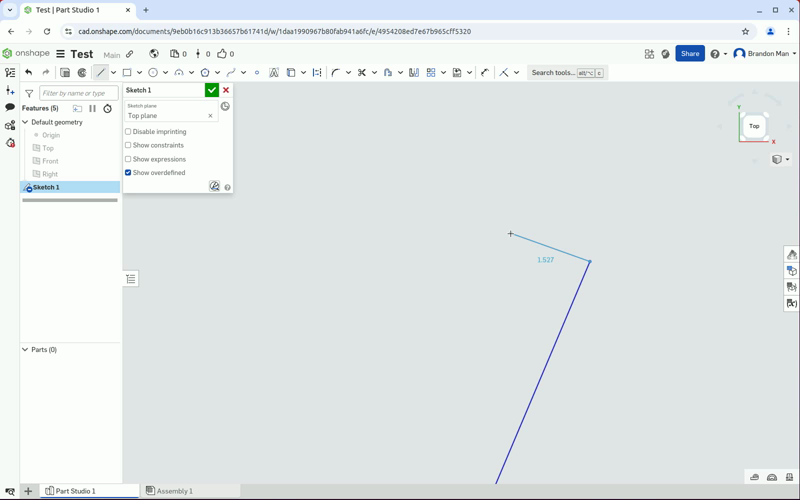
scroll(-6)
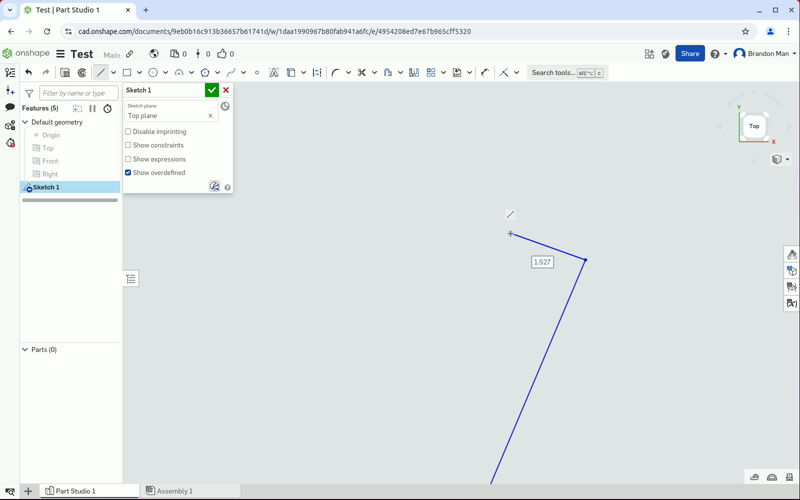
scroll(-6)
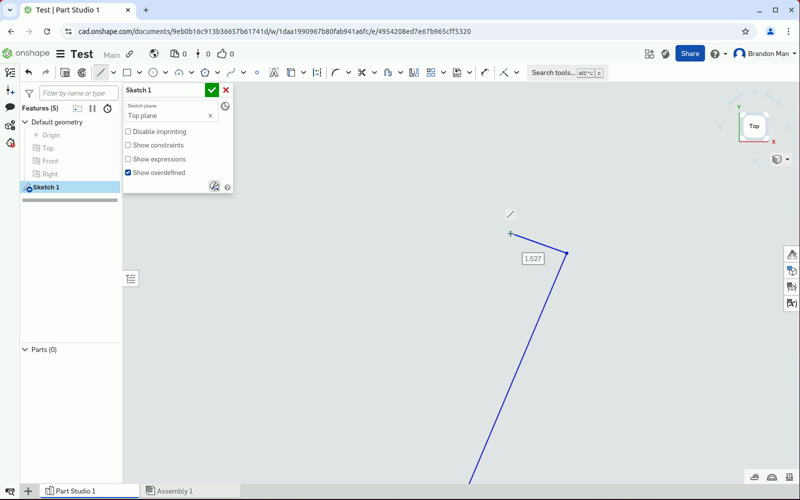
scroll(-6)
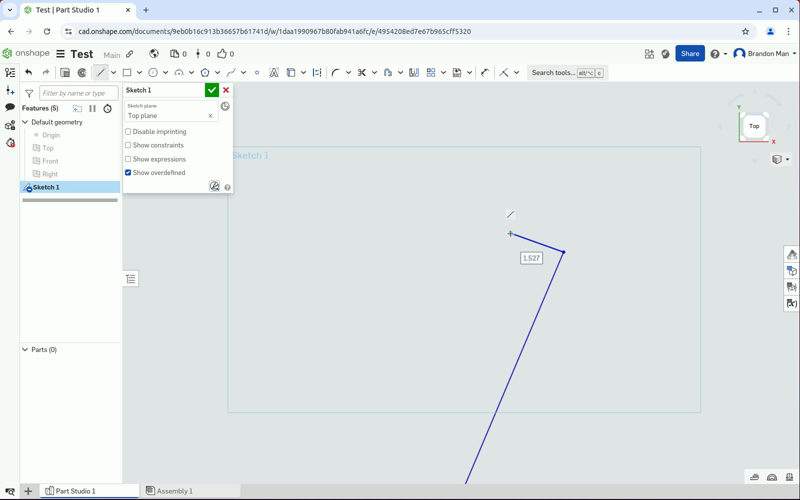
scroll(-6)
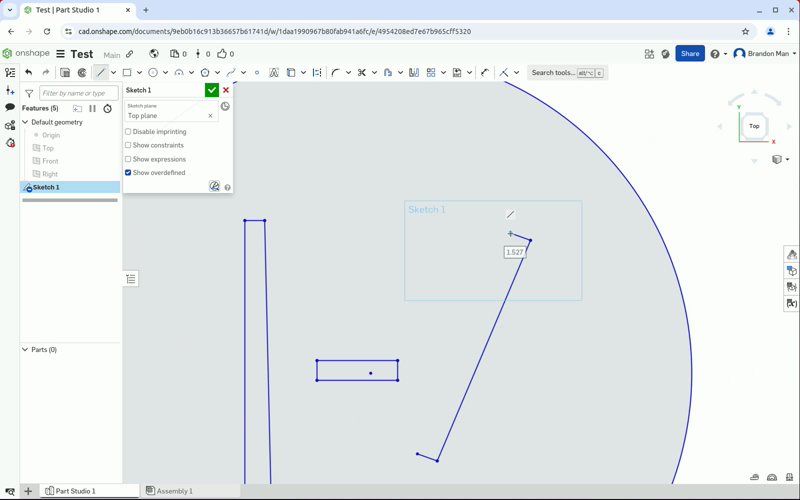
scroll(-6)
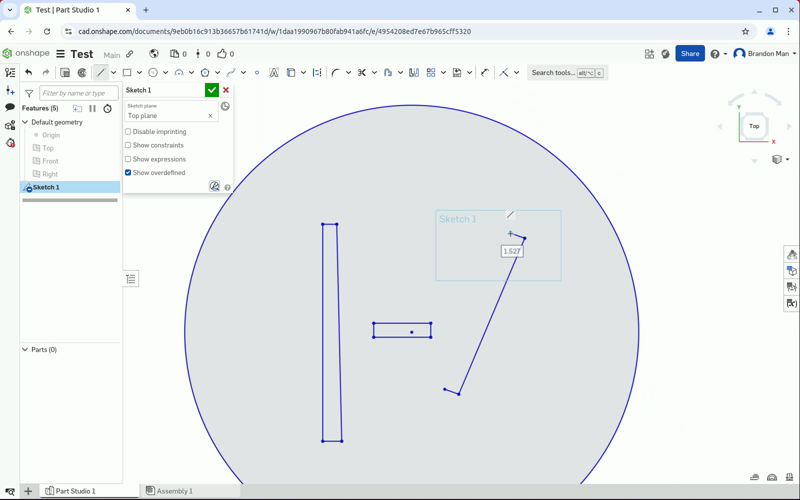
scroll(-6)
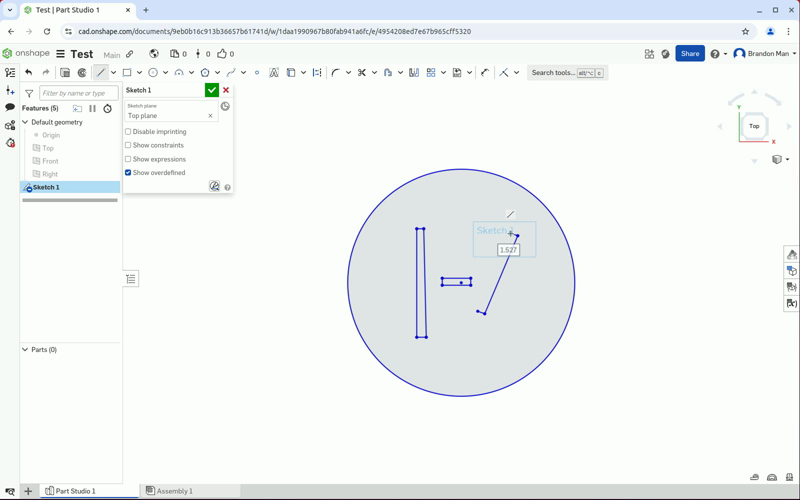
key_up(shift)
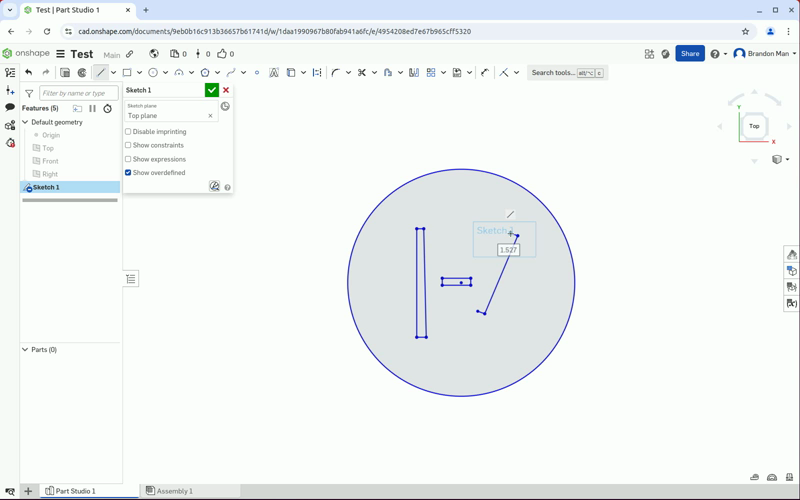
key_down(shift)
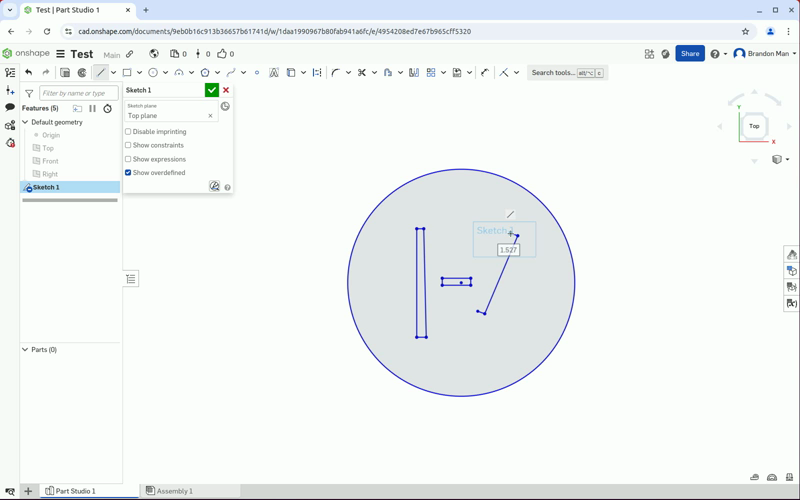
mouse_move(477, 311)
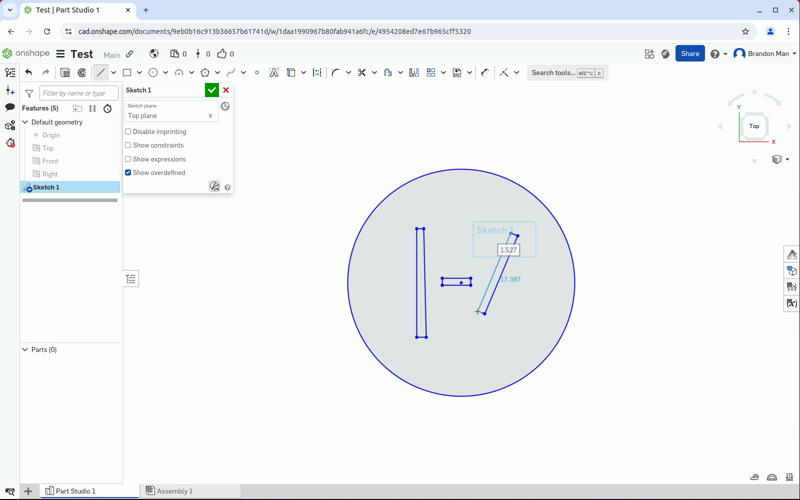
key_up(shift)
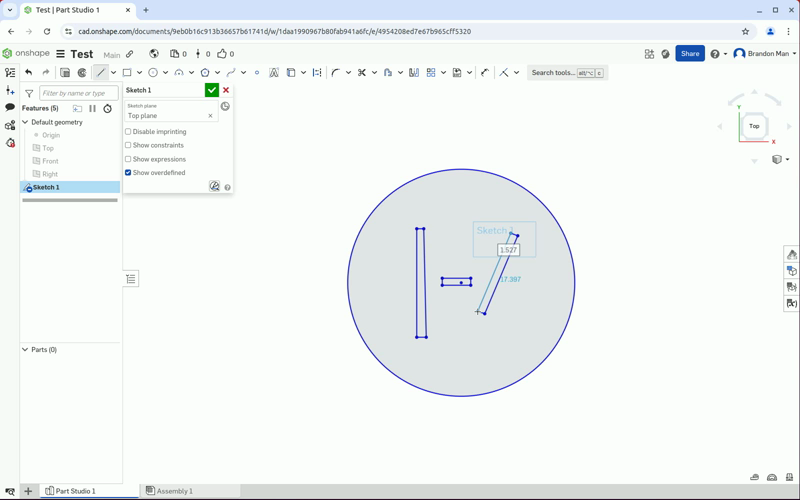
click(477, 311)
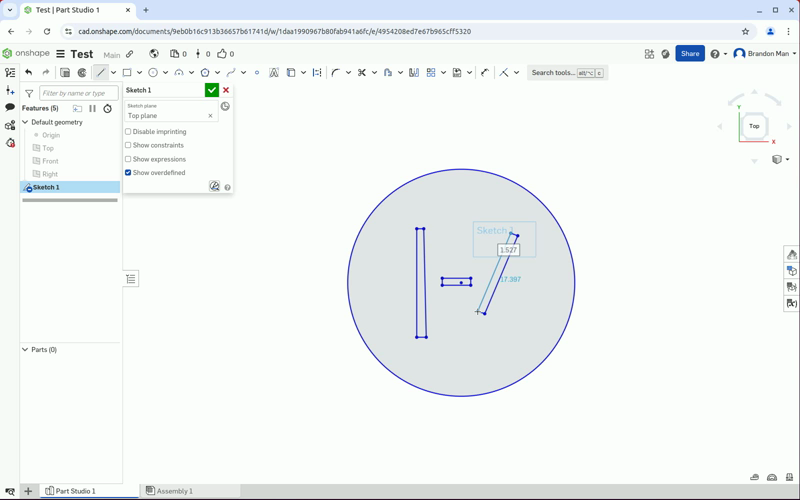
key(esc)
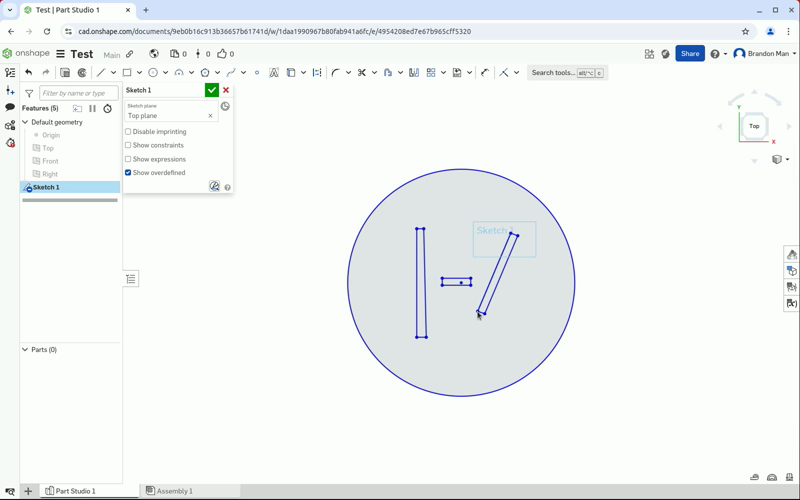
mouse_move(546, 299)
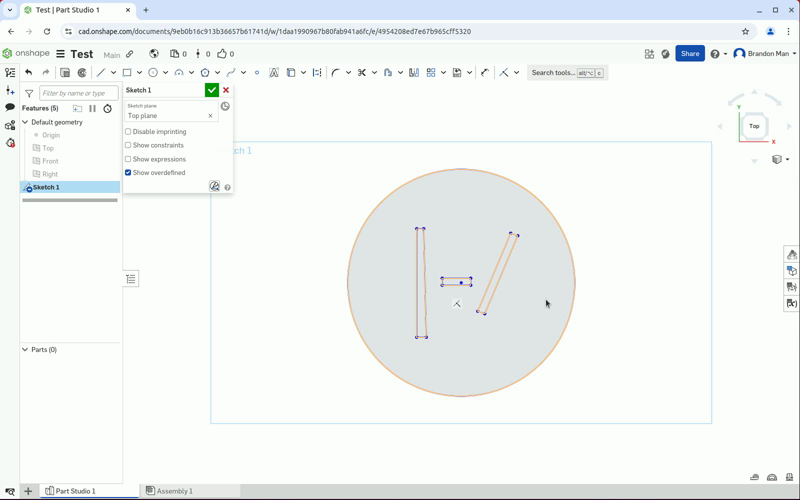
click(546, 299)
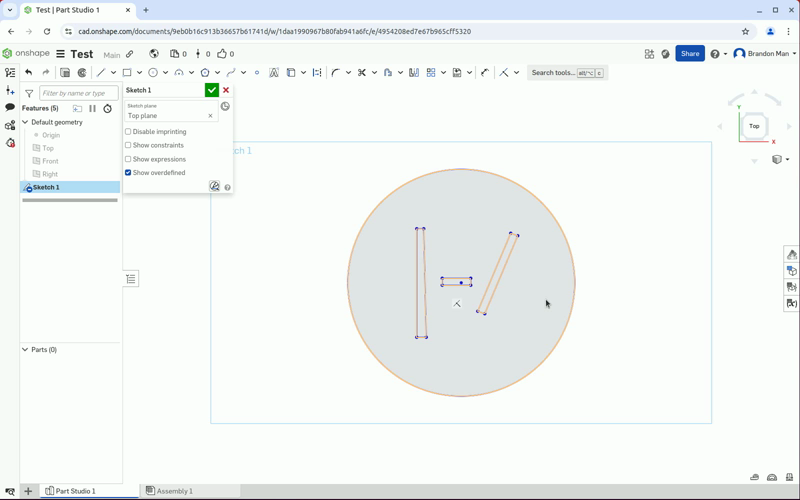
mouse_move(73, 352)
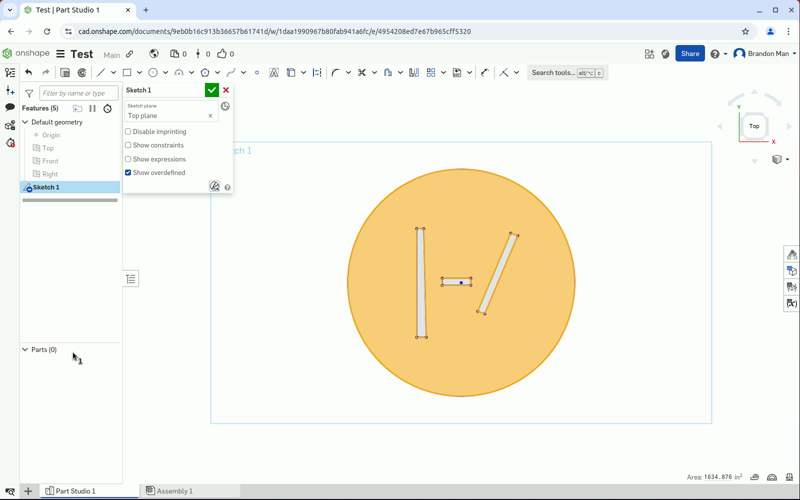
key(shift+y)
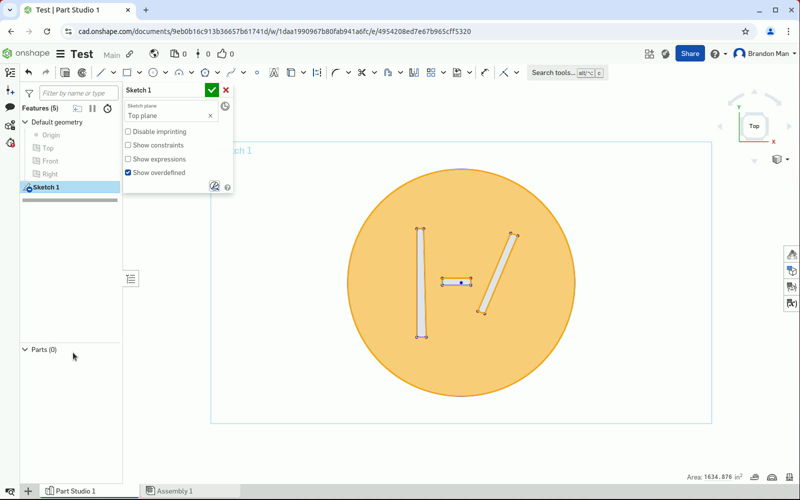
key(shift+e)
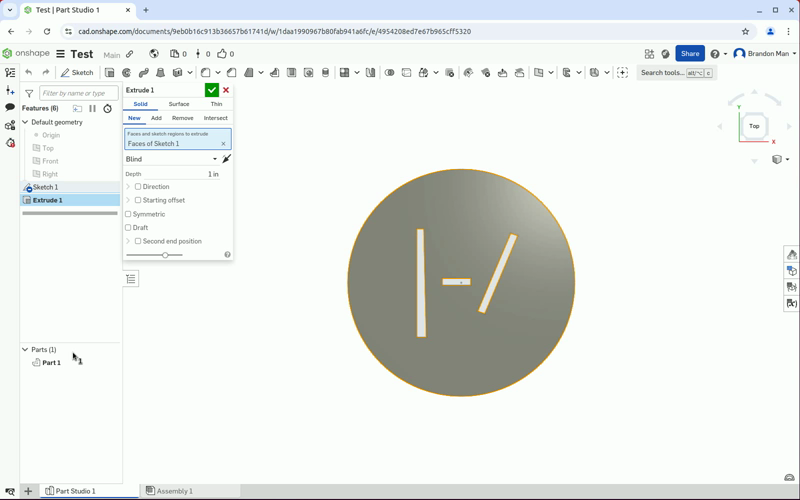
mouse_move(143, 106)
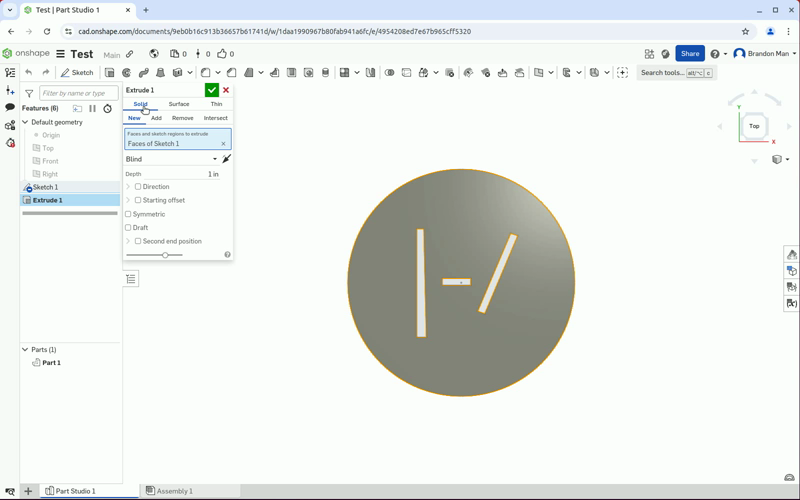
click(143, 106)
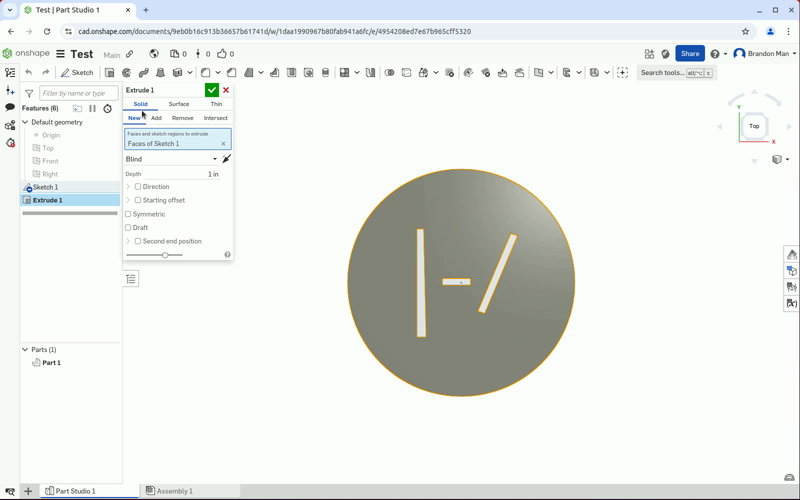
mouse_move(137, 120)
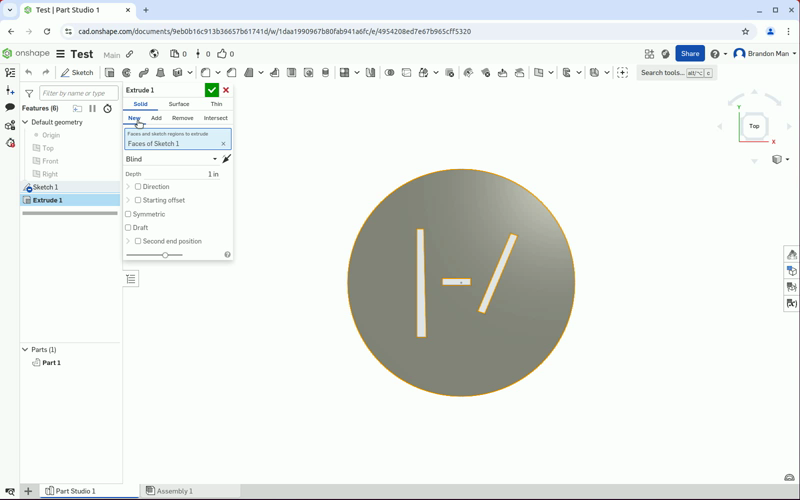
click(137, 120)
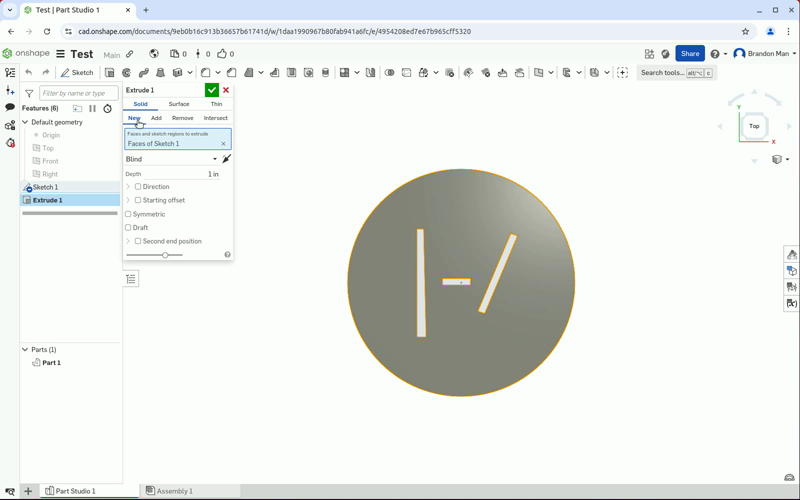
key(tab, 4)
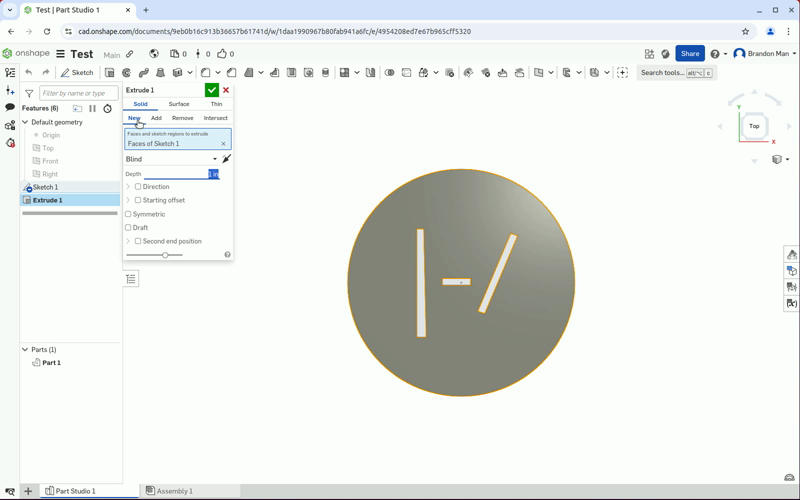
text(2.166)
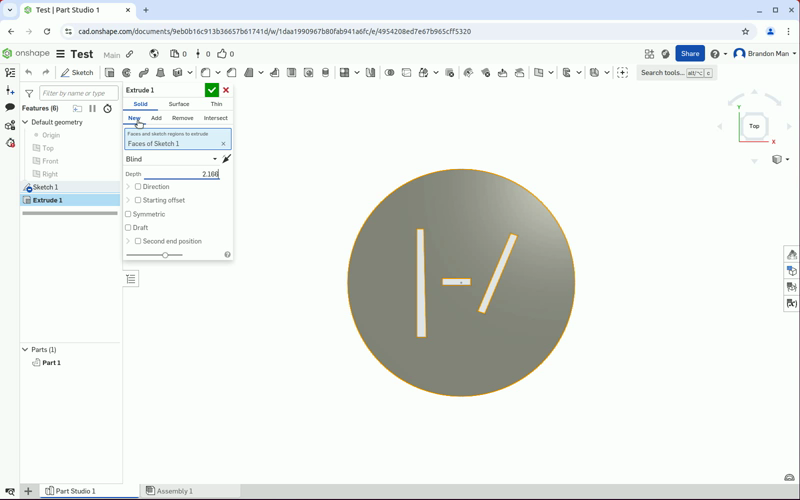
key(enter)
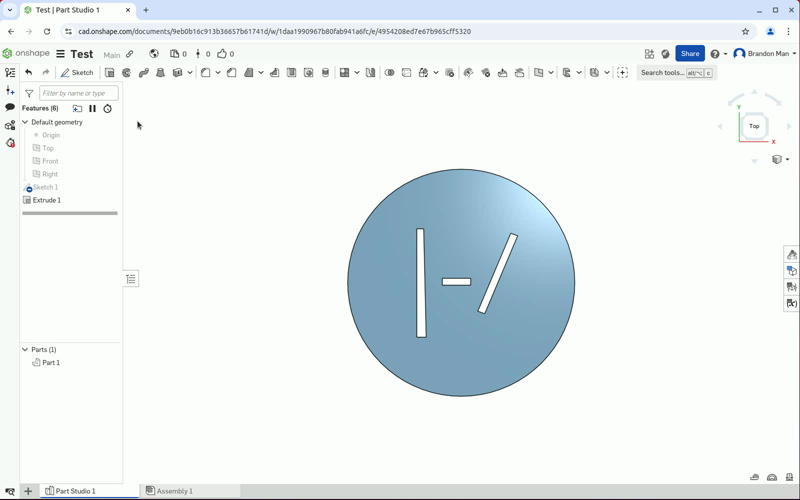
key(shift+h)
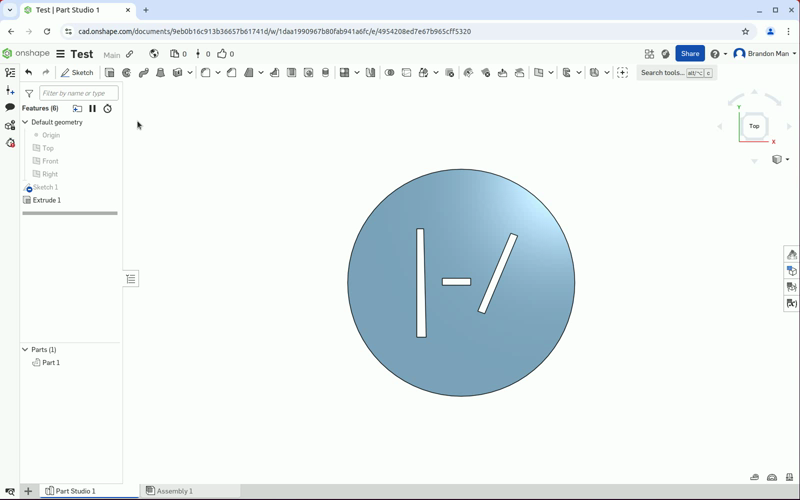
key(shift+h)
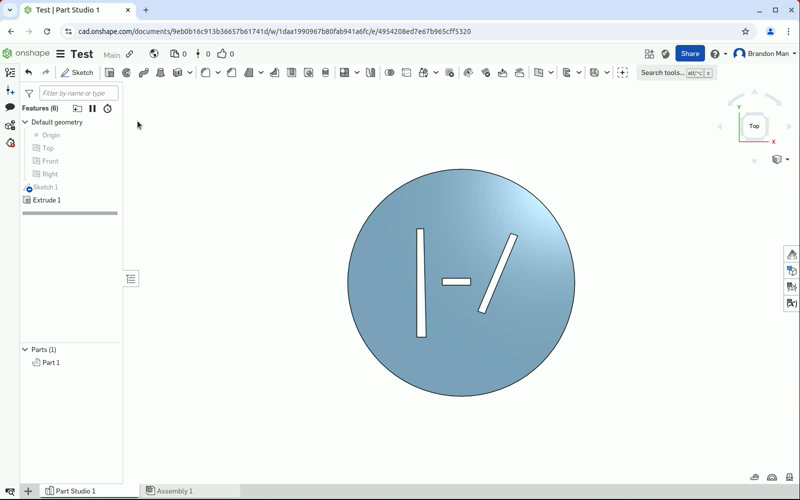
mouse_move(73, 189)
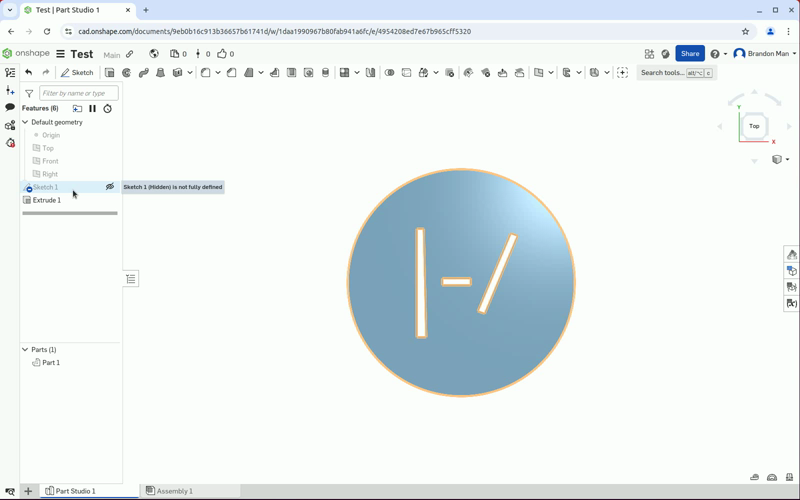
click(73, 189)
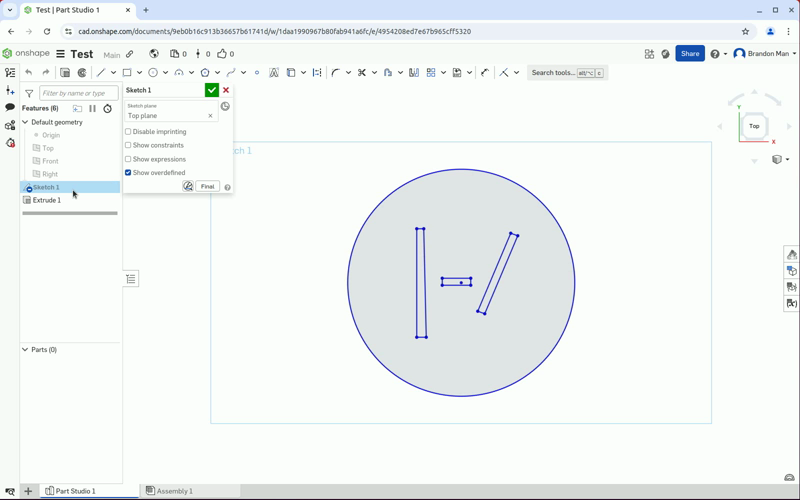
mouse_move(229, 92)
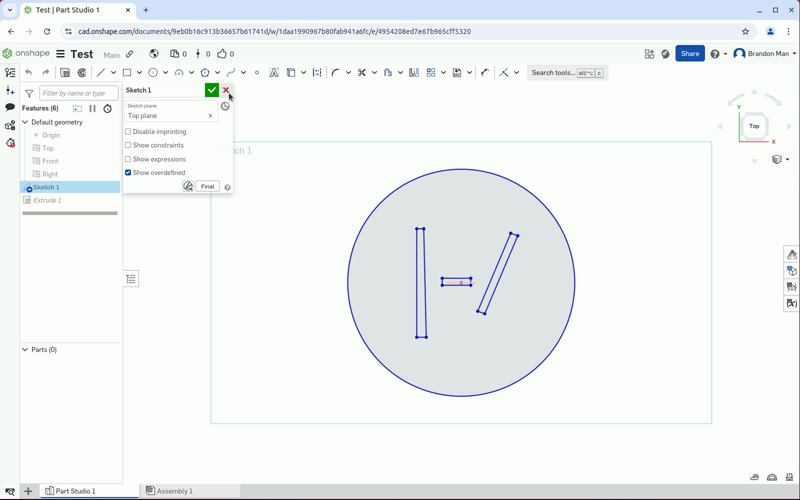
click(229, 92)
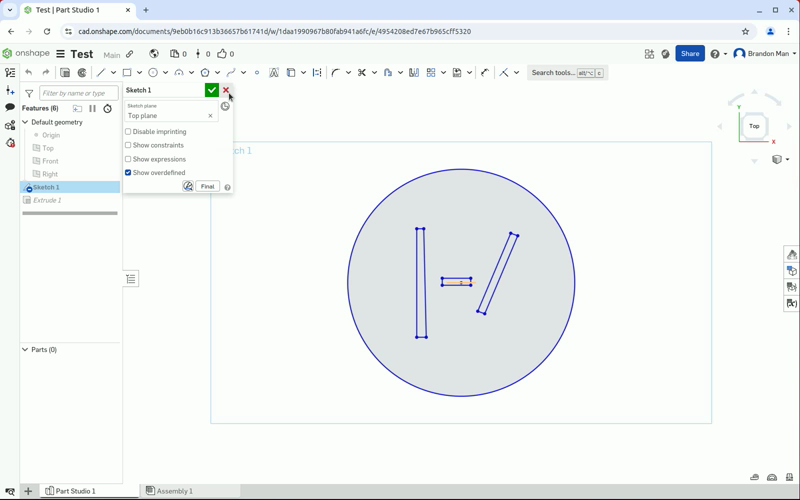
key(shift+s)
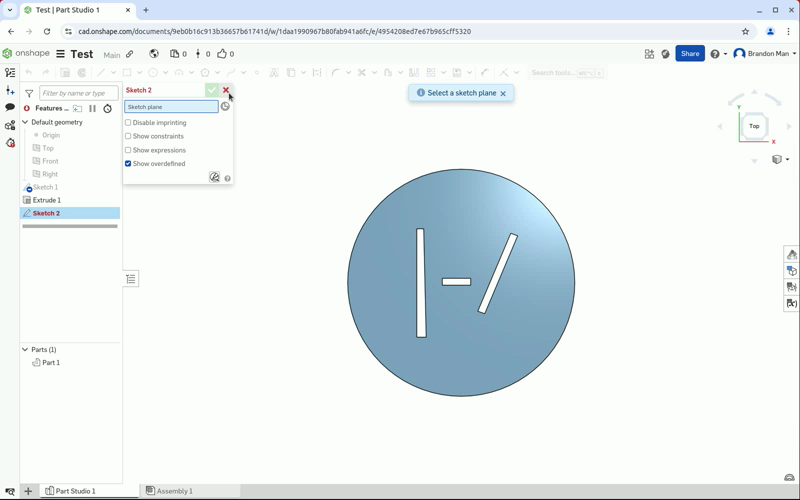
mouse_move(73, 150)
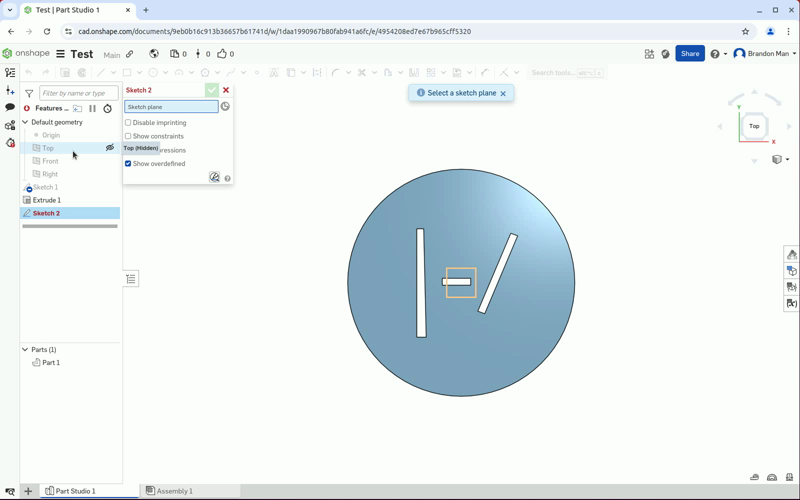
click(73, 150)
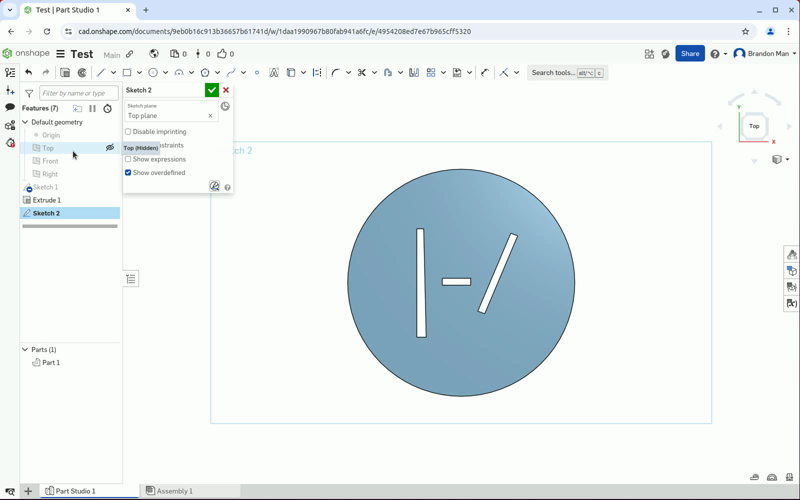
mouse_move(73, 352)
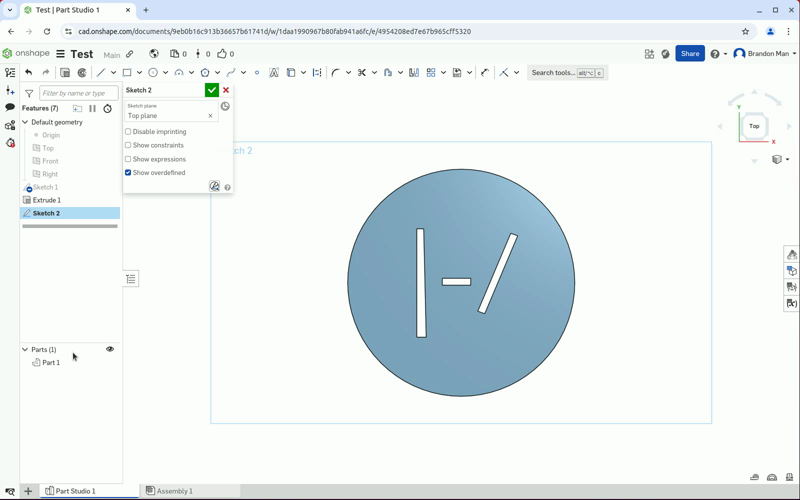
key(y)
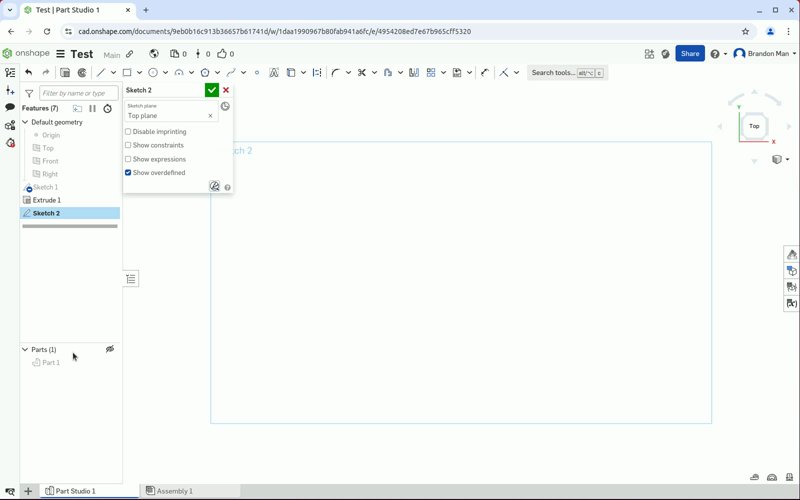
key(l)
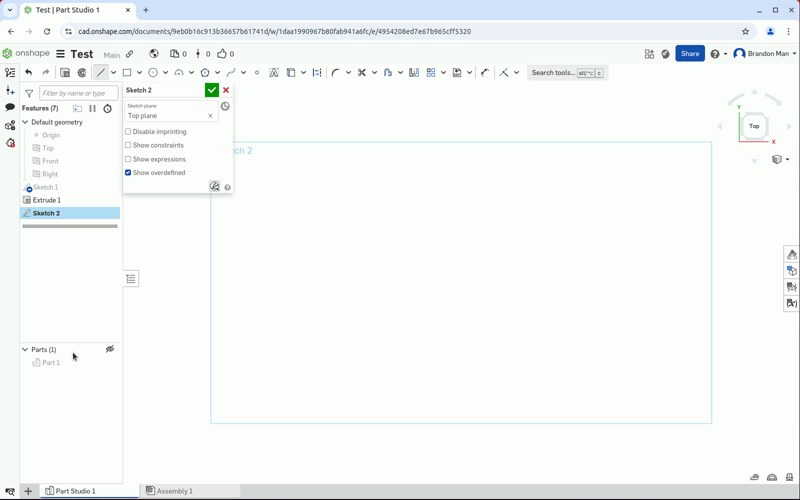
key_down(shift)
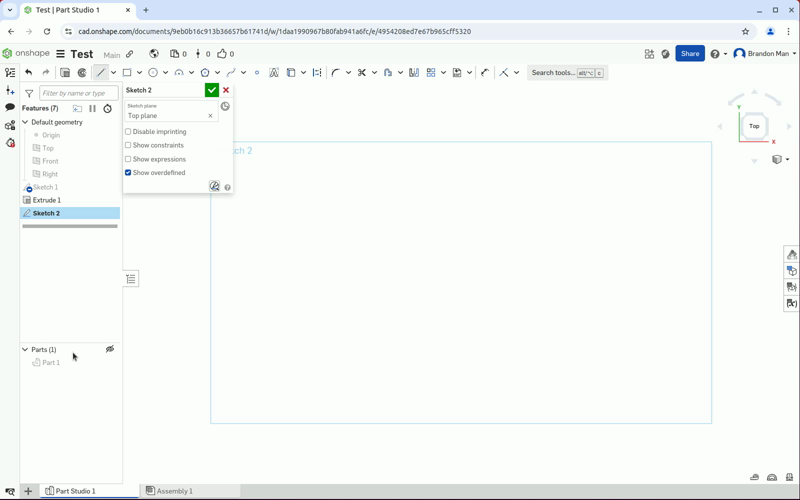
mouse_move(417, 336)
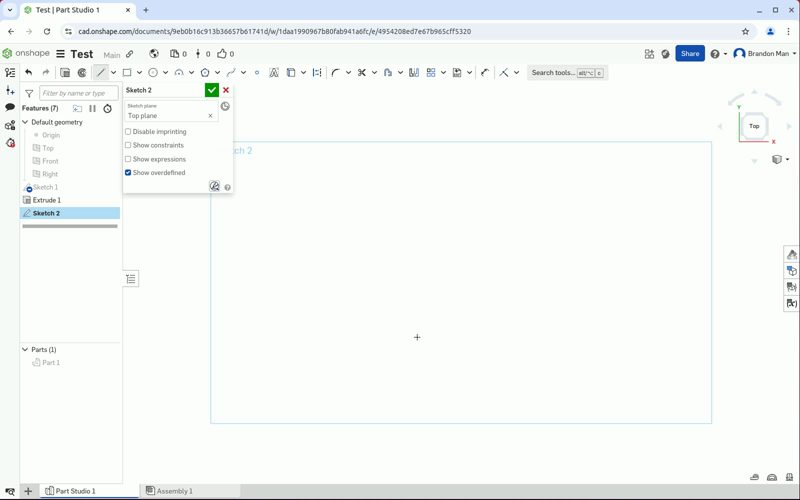
click(417, 336)
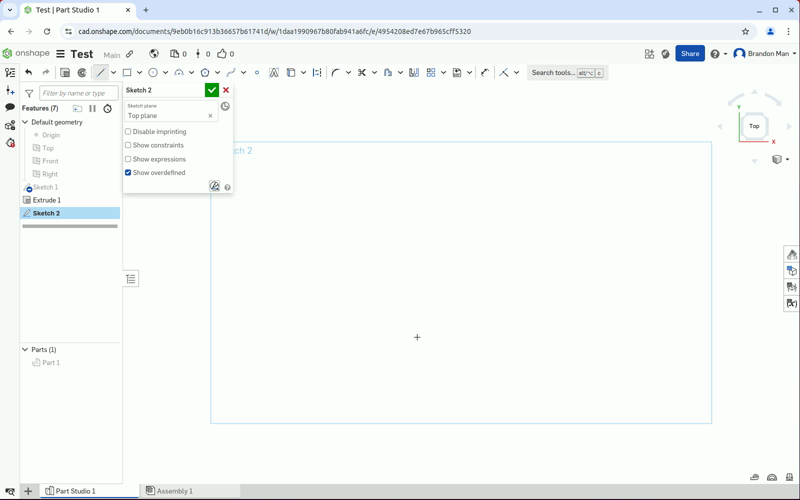
key_up(shift)
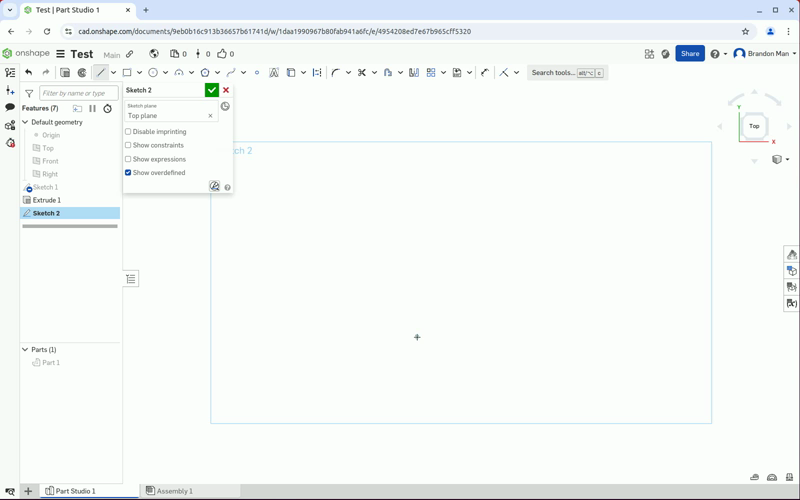
key_down(shift)
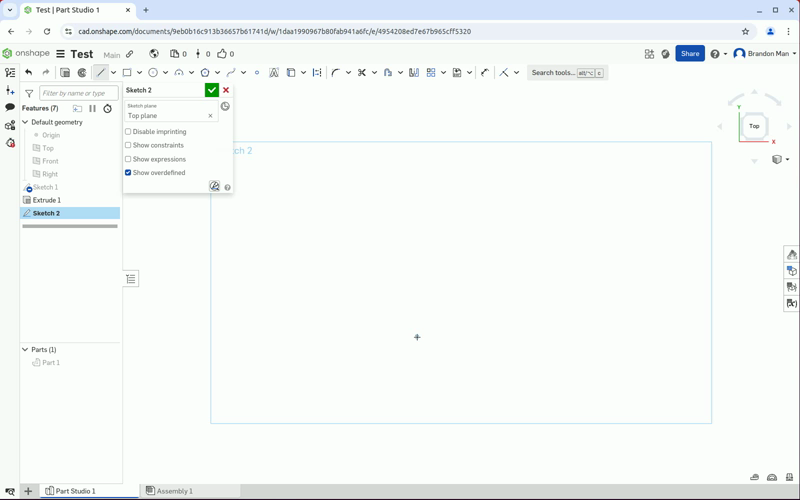
mouse_move(447, 336)
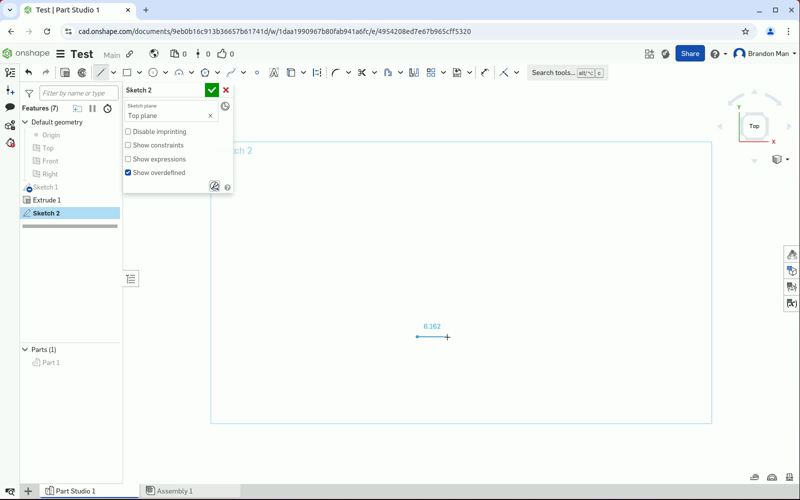
mouse_move(426, 336)
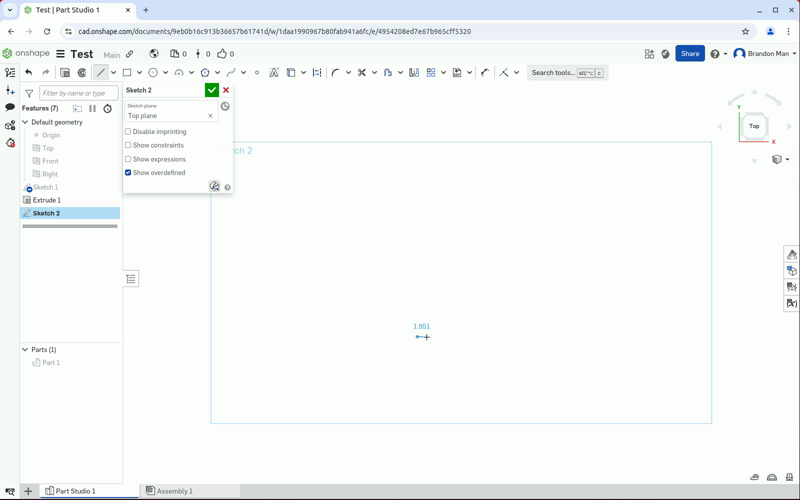
click(426, 336)
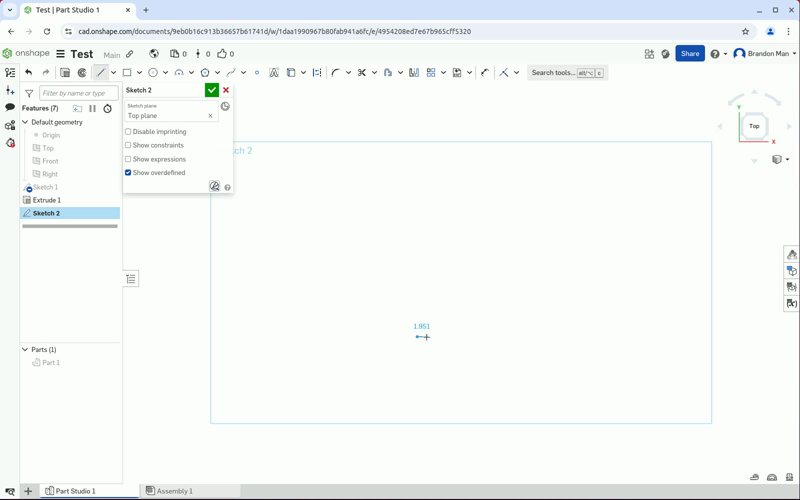
key_up(shift)
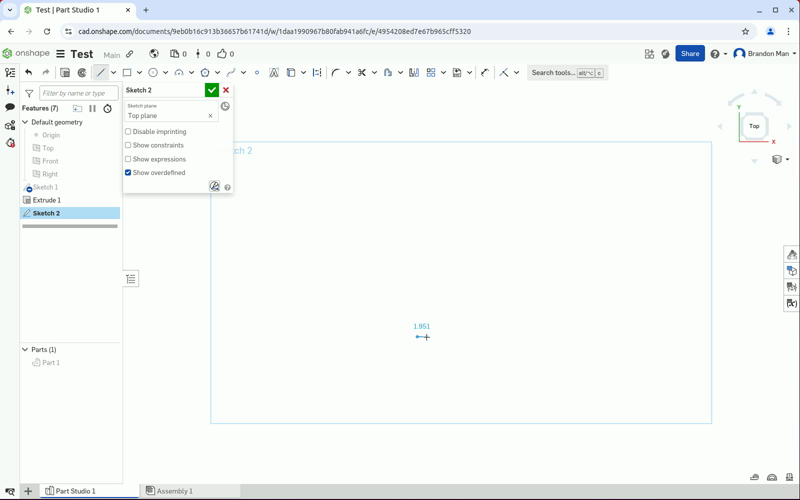
key_down(shift)
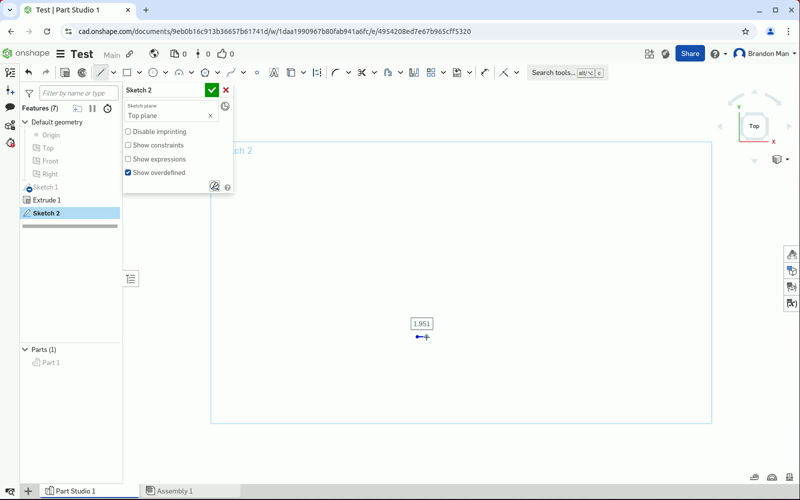
mouse_move(425, 228)
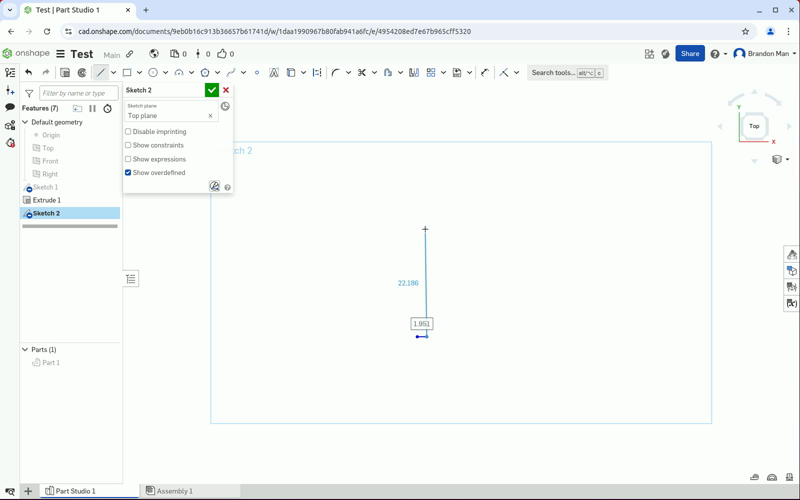
click(425, 228)
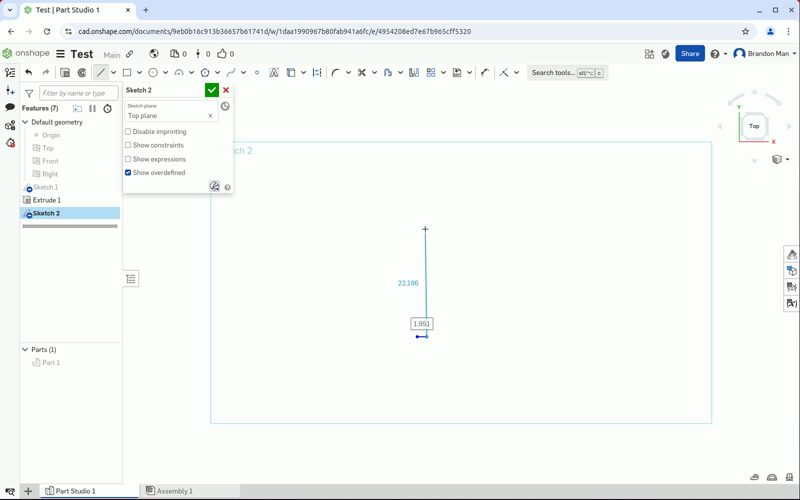
key_up(shift)
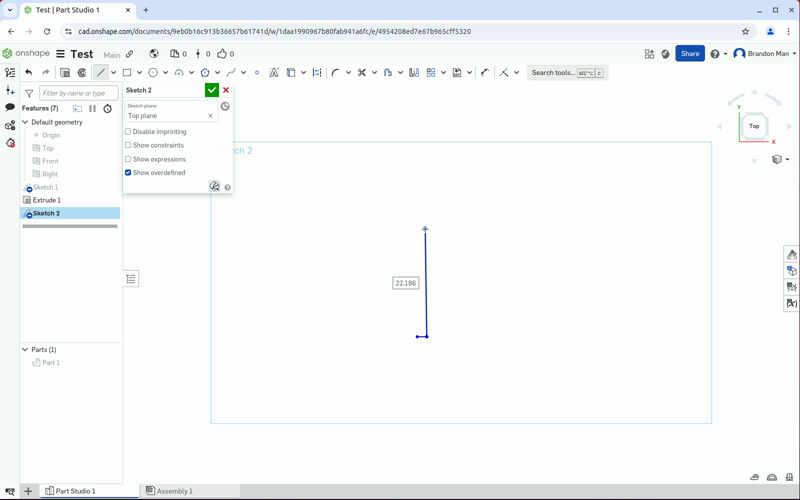
key_down(shift)
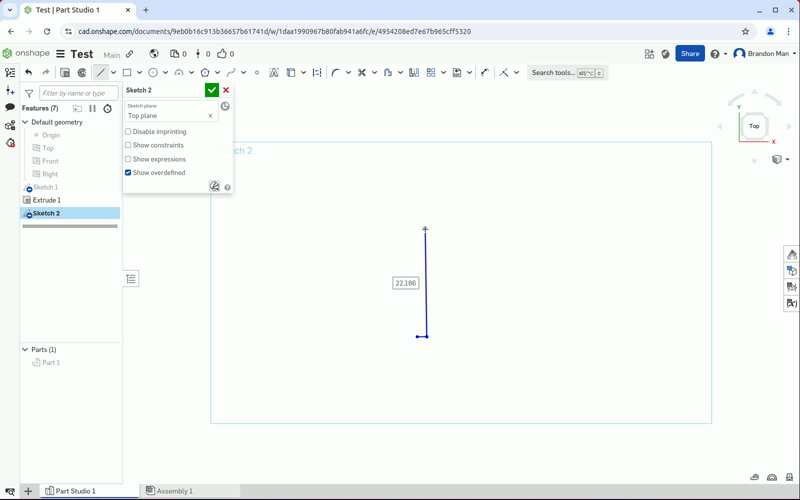
mouse_move(455, 228)
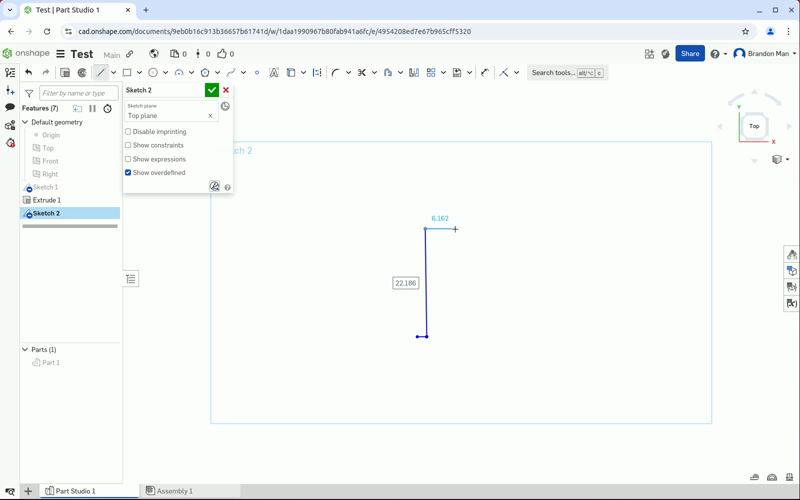
mouse_move(417, 228)
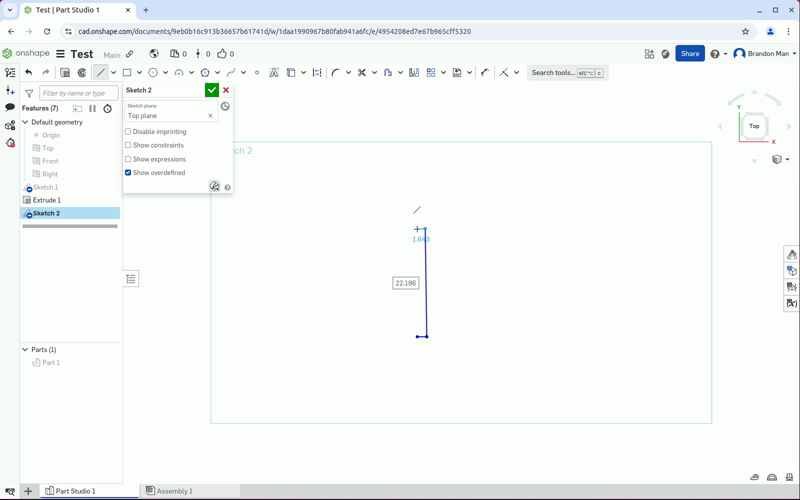
click(417, 228)
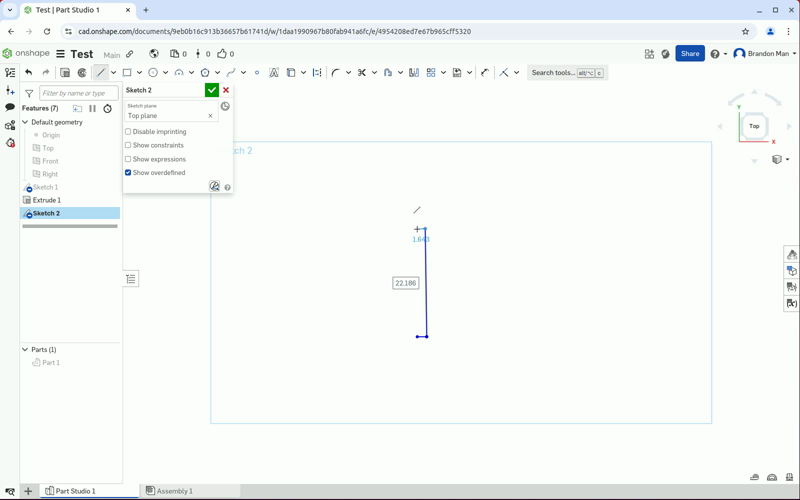
key_up(shift)
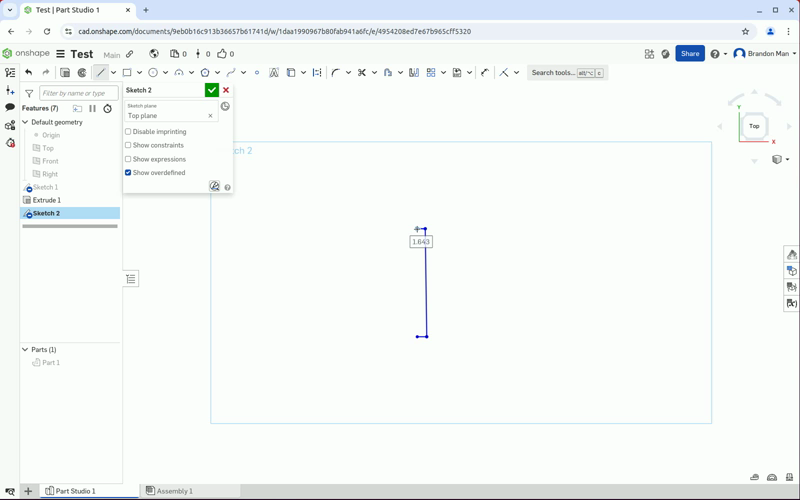
key_down(shift)
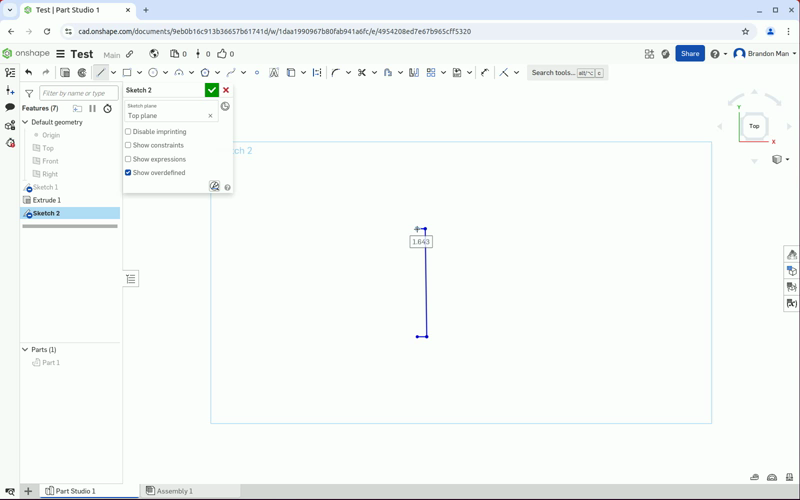
mouse_move(417, 336)
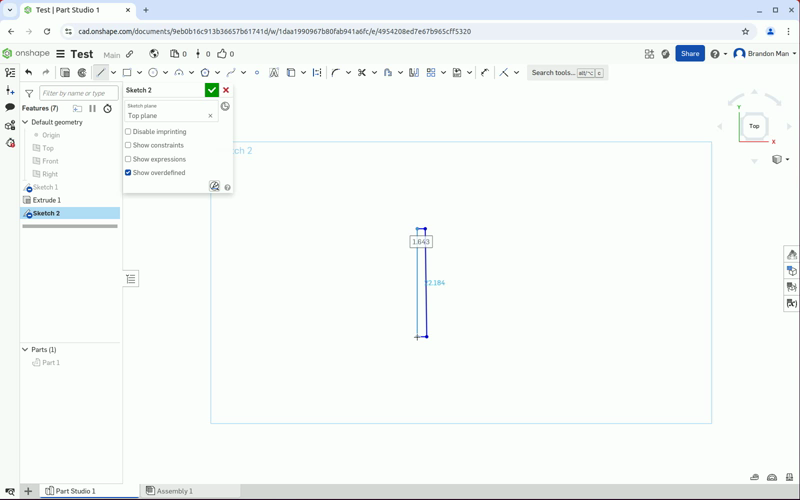
key_up(shift)
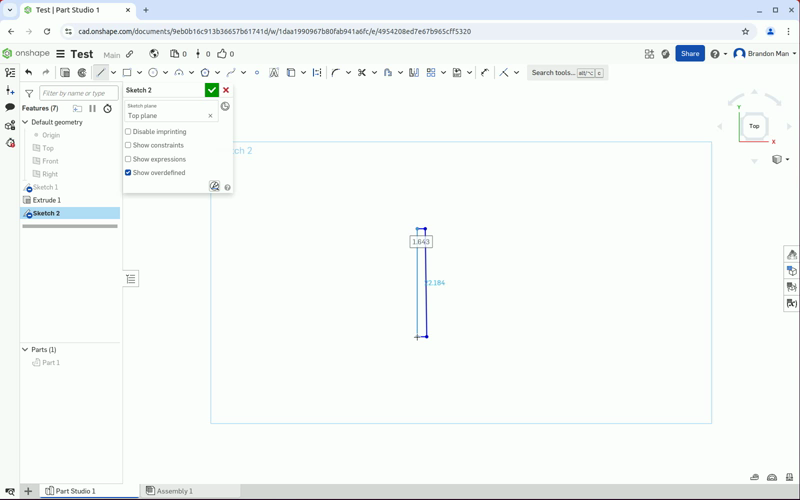
click(417, 336)
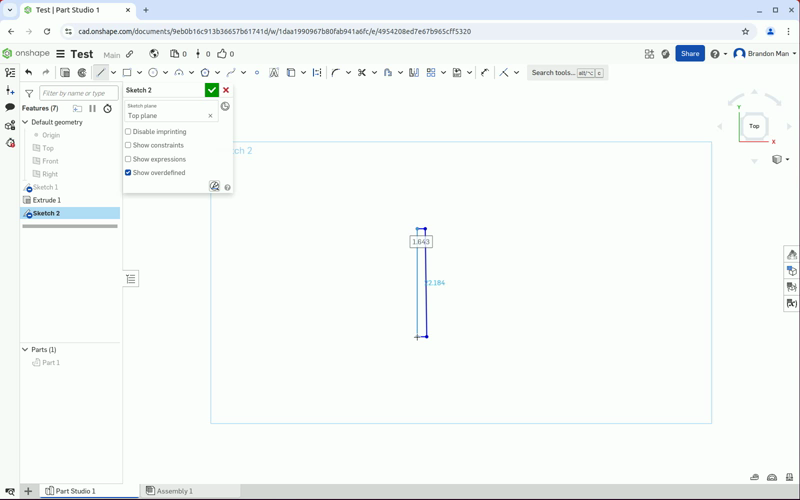
key(esc)
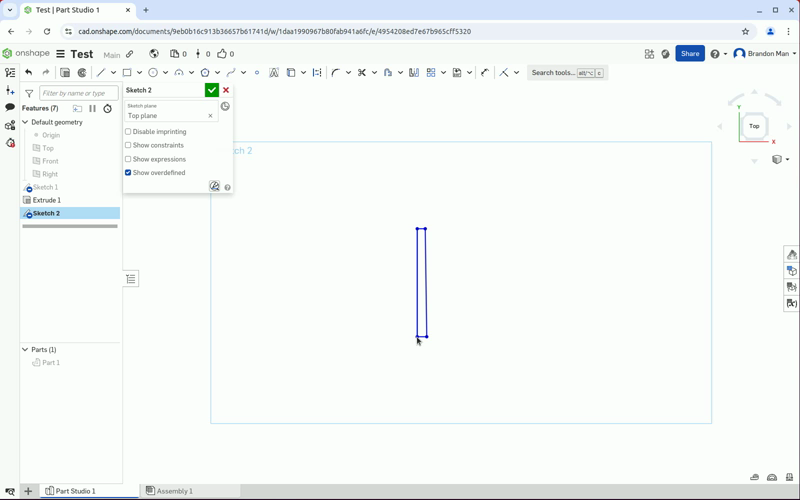
mouse_move(423, 243)
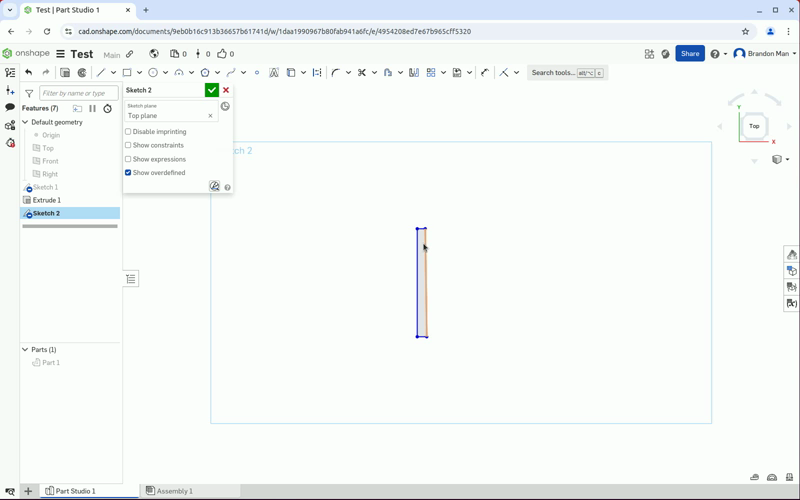
scroll(6)
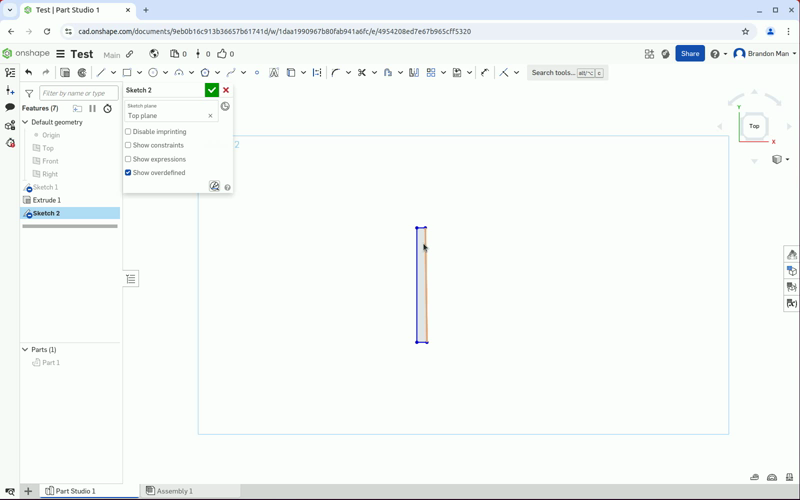
scroll(6)
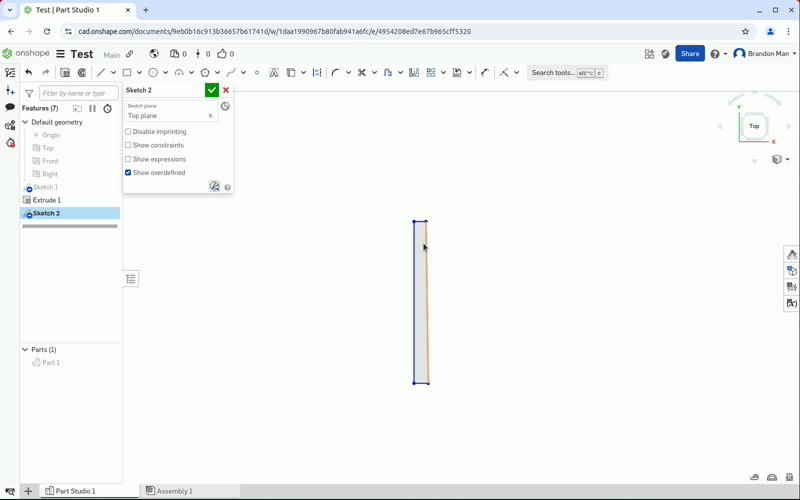
scroll(6)
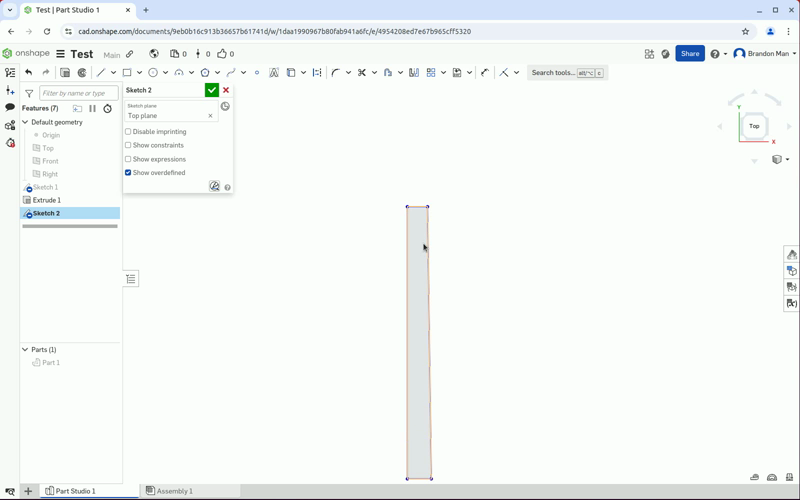
scroll(6)
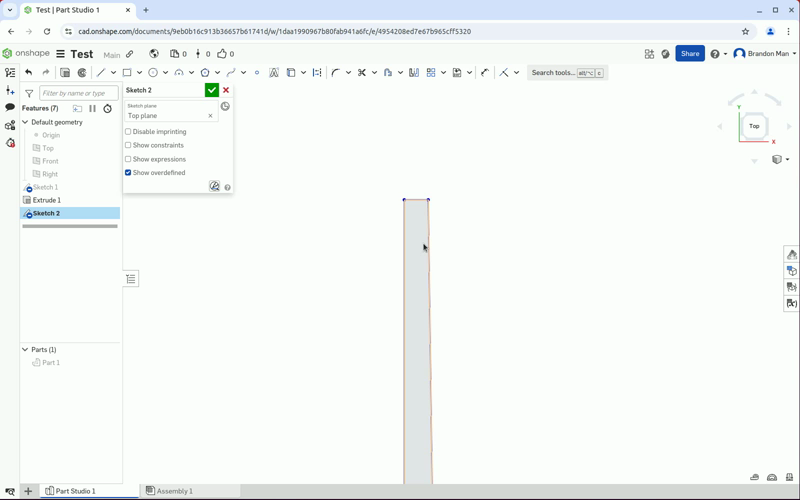
scroll(6)
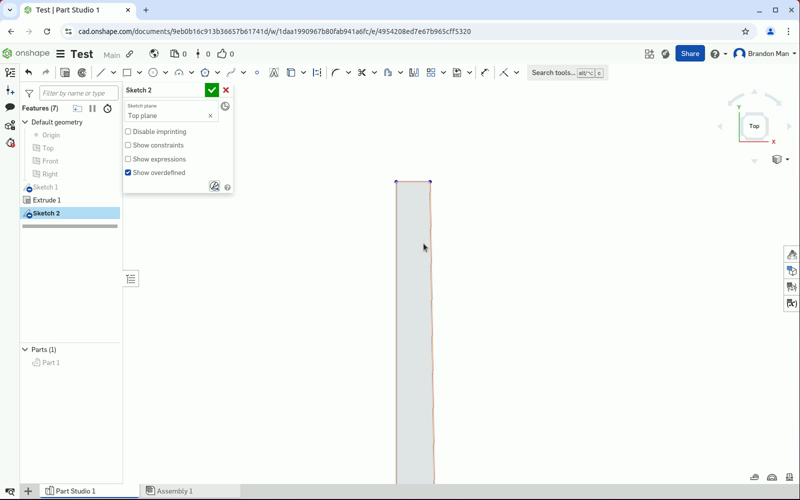
scroll(6)
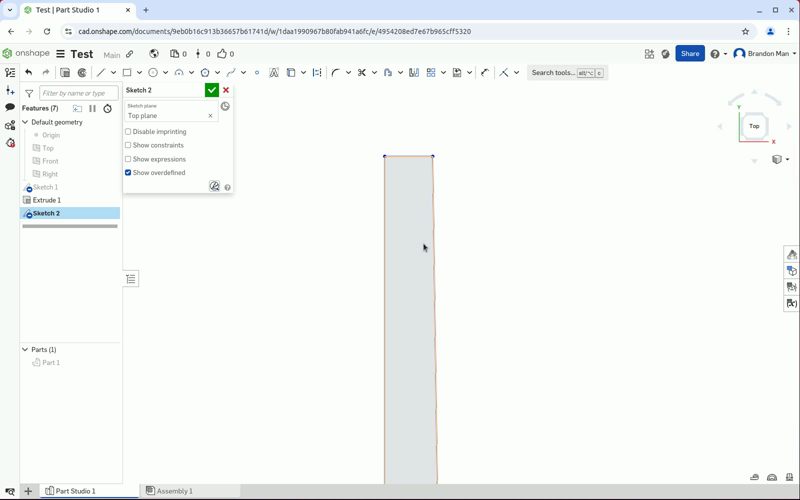
scroll(6)
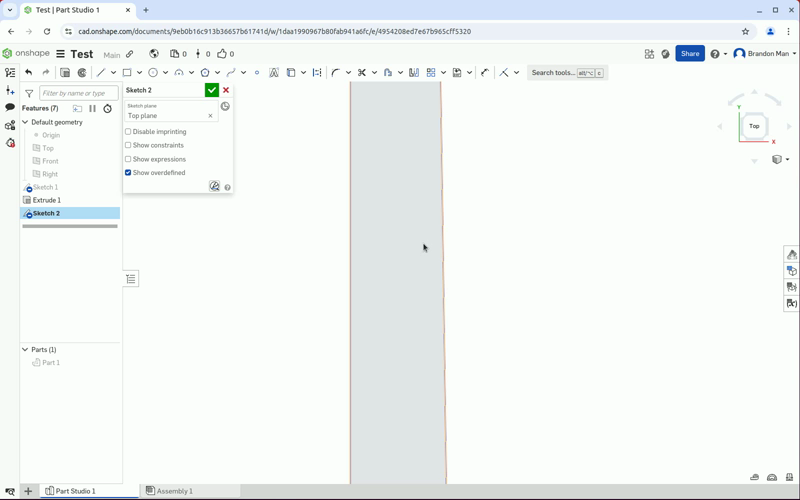
click(423, 243)
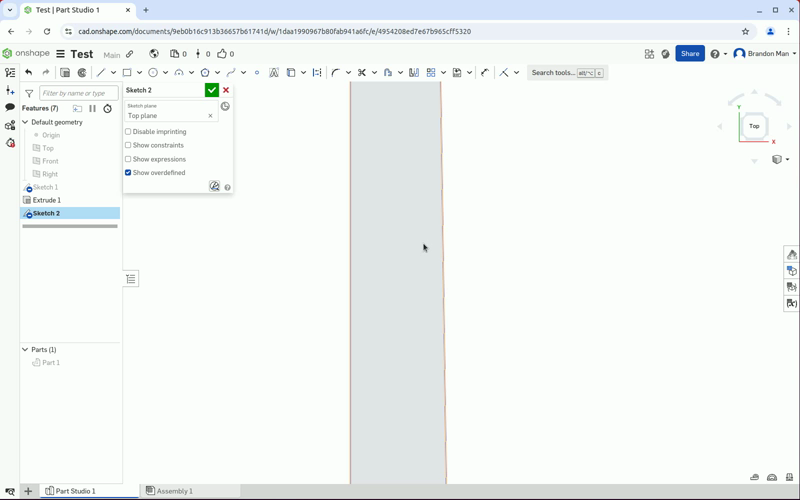
scroll(-6)
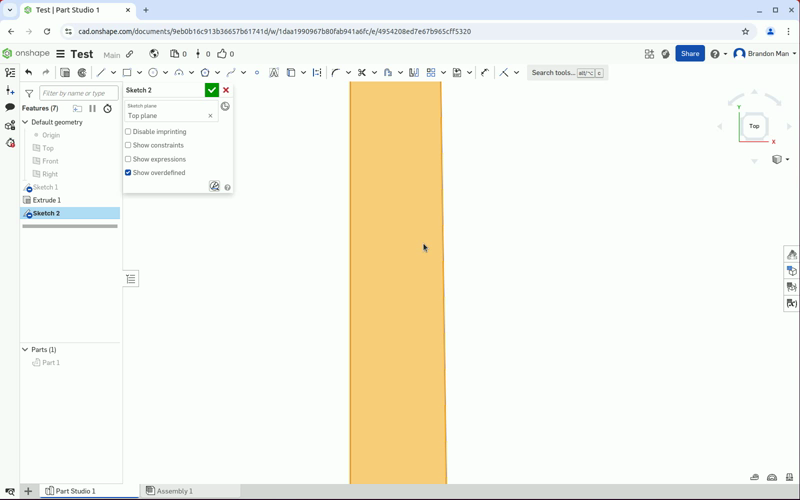
scroll(-6)
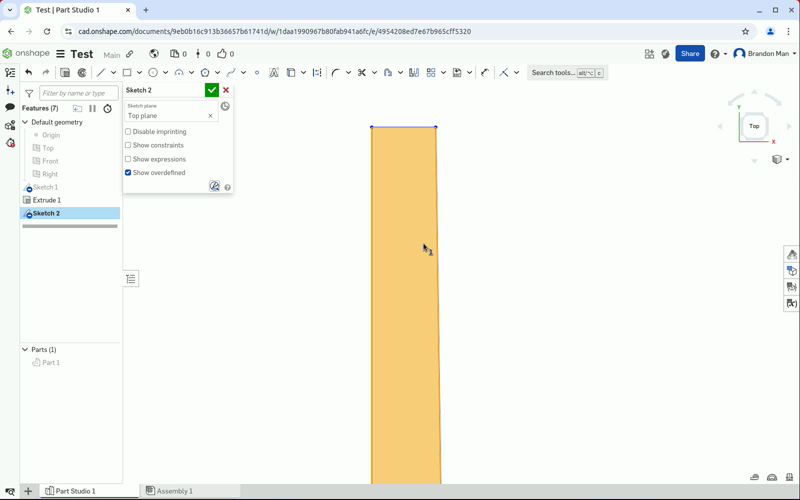
scroll(-6)
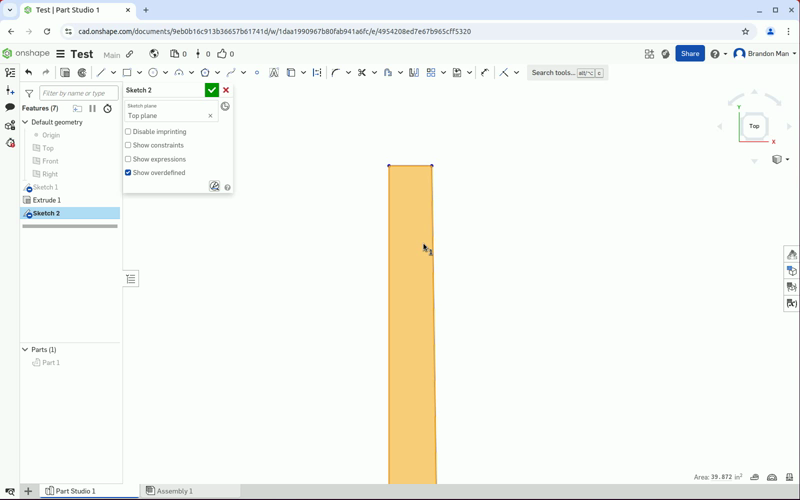
scroll(-6)
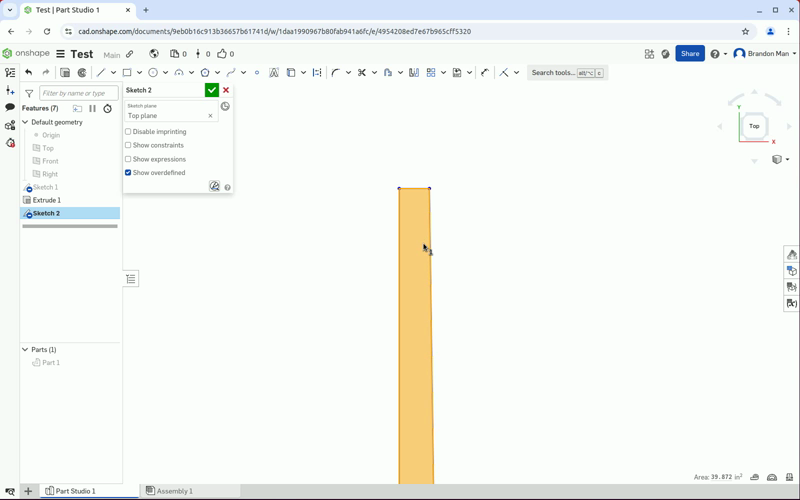
scroll(-6)
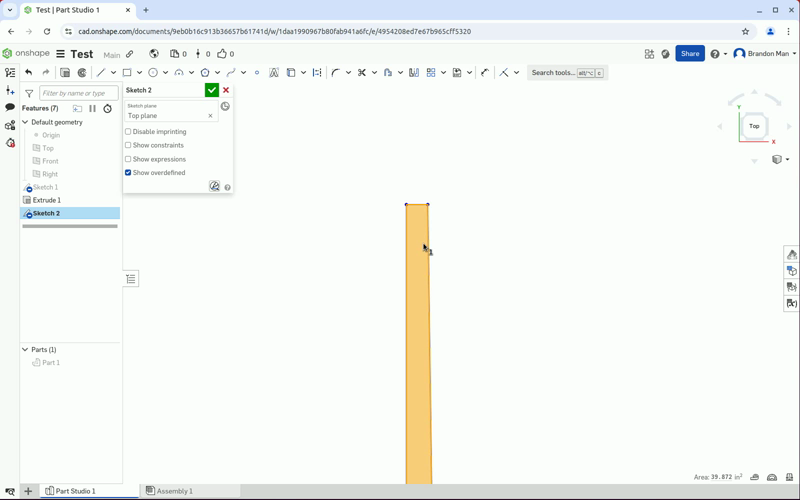
scroll(-6)
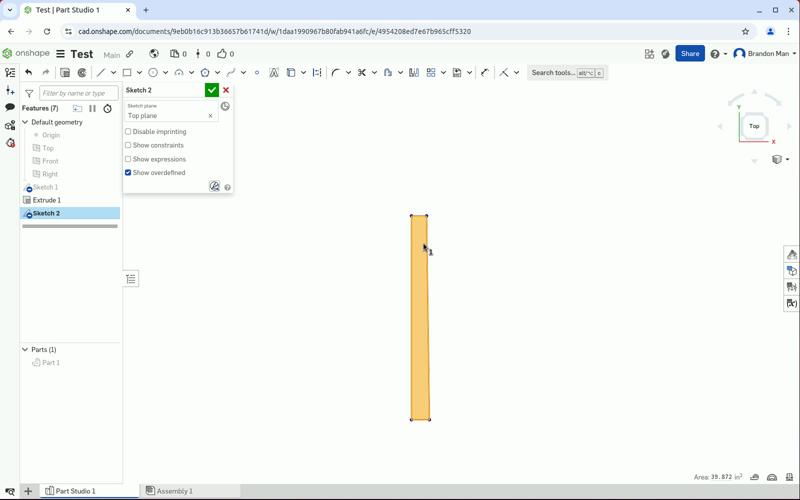
scroll(-6)
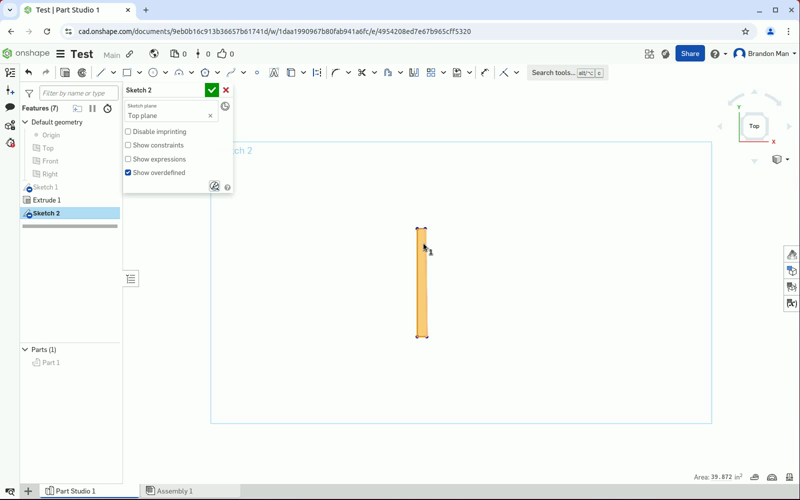
mouse_move(73, 352)
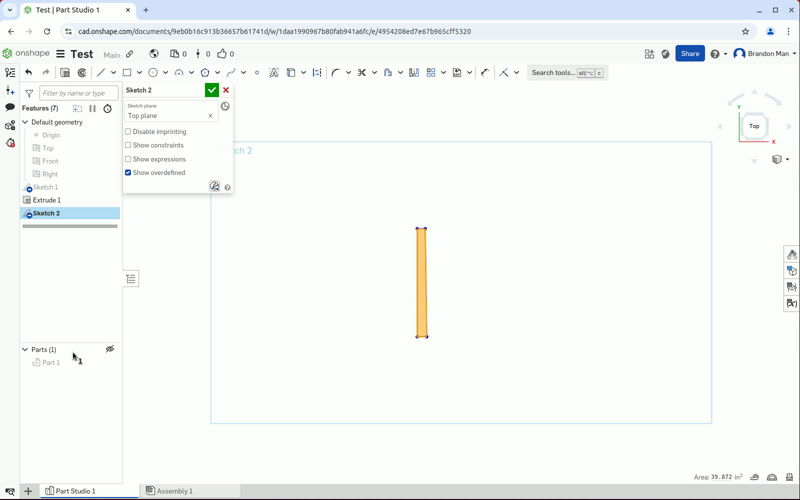
key(shift+y)
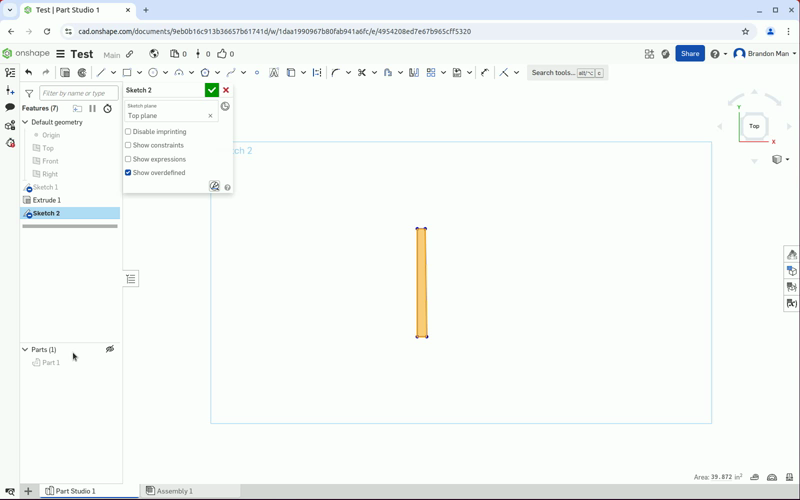
key(shift+e)
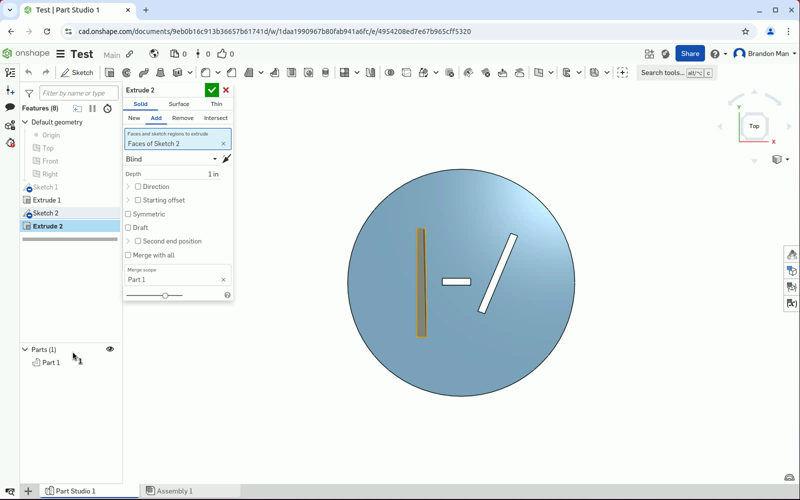
mouse_move(143, 106)
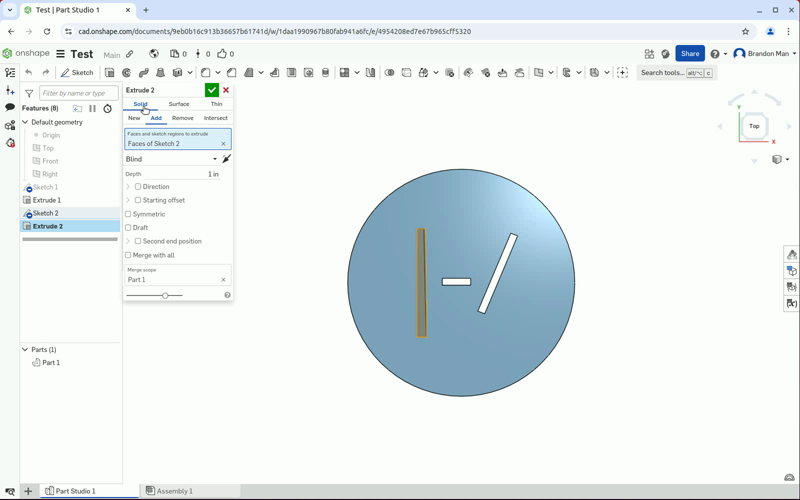
click(143, 106)
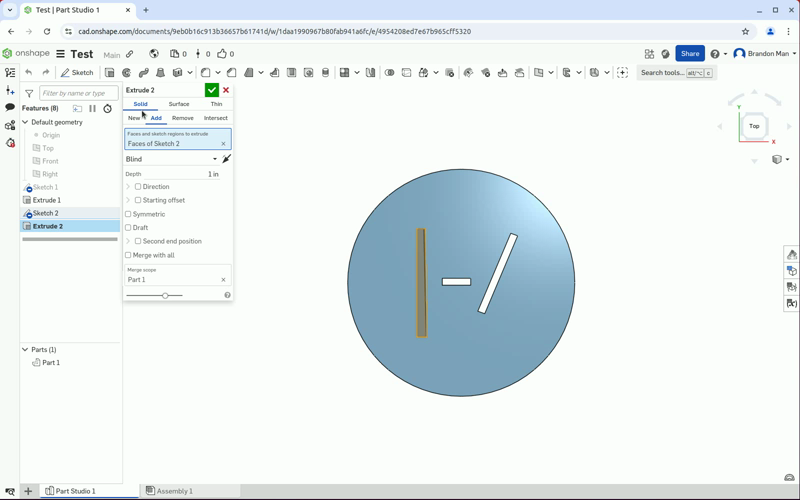
mouse_move(137, 120)
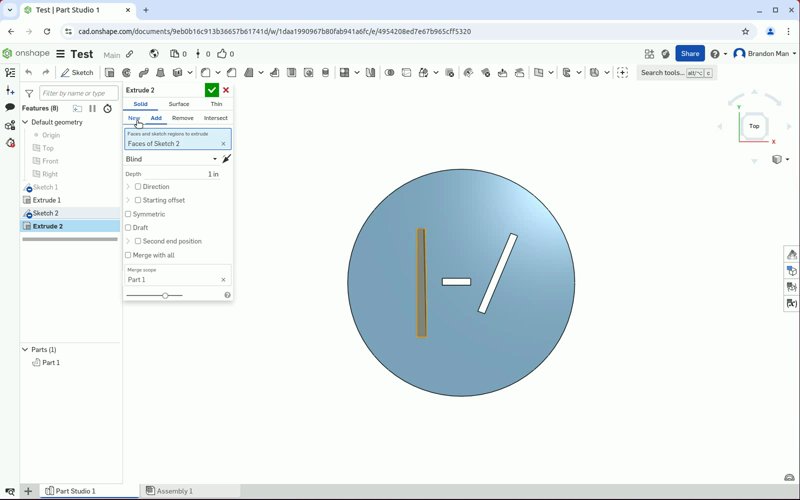
click(137, 120)
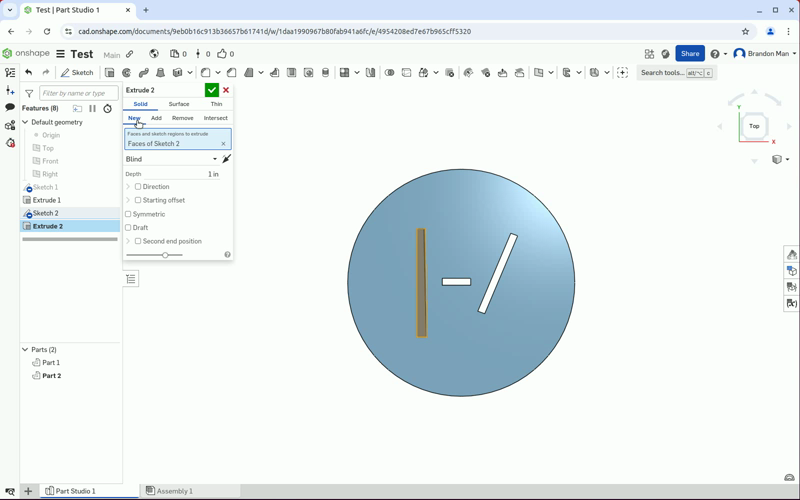
key(tab, 4)
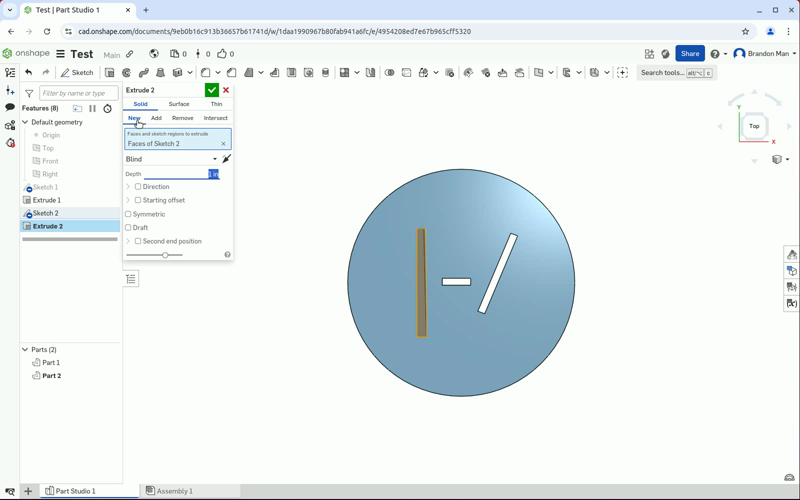
text(3.37)
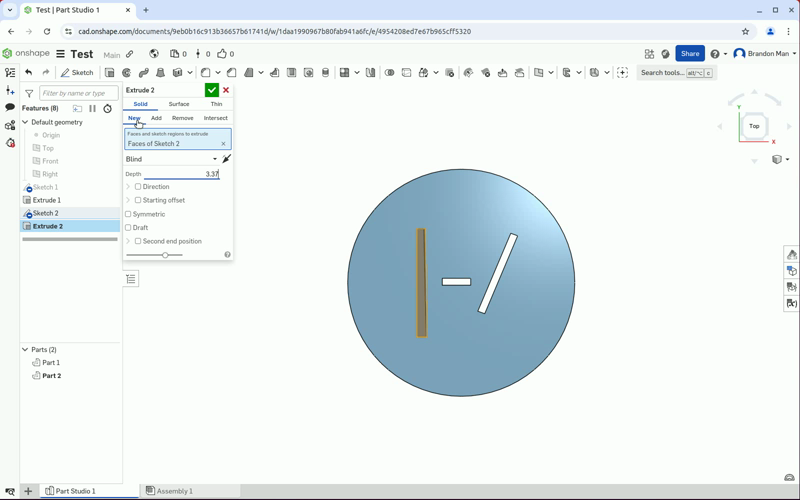
key(enter)
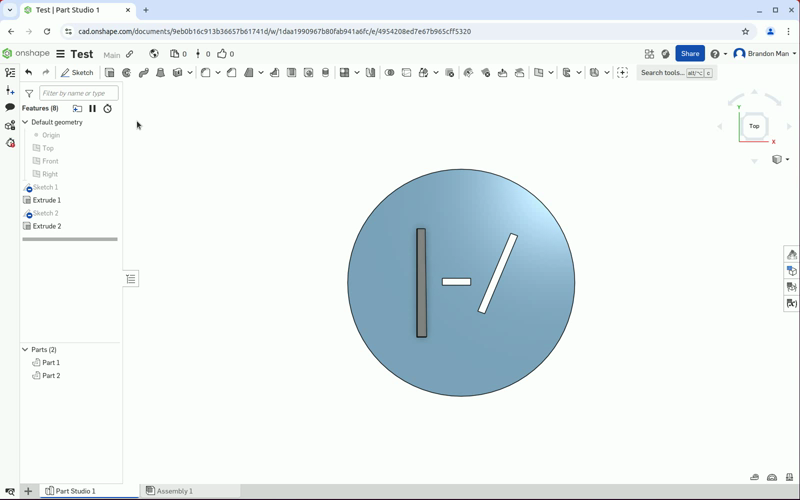
key(shift+h)
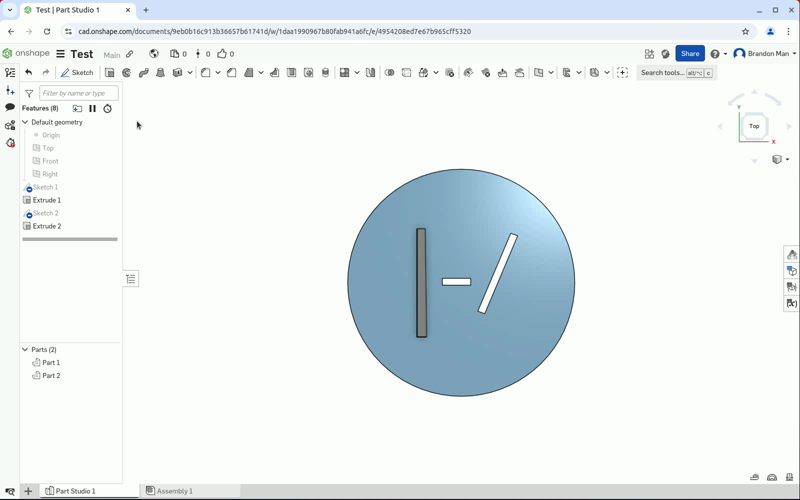
key(shift+h)
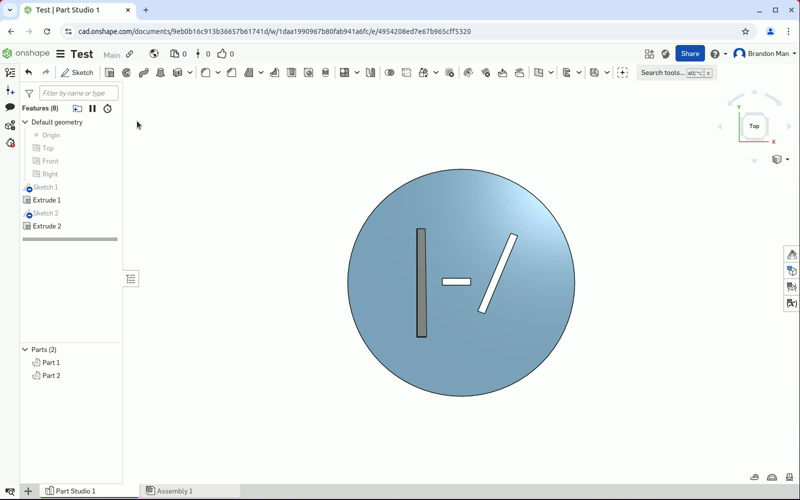
mouse_move(73, 189)
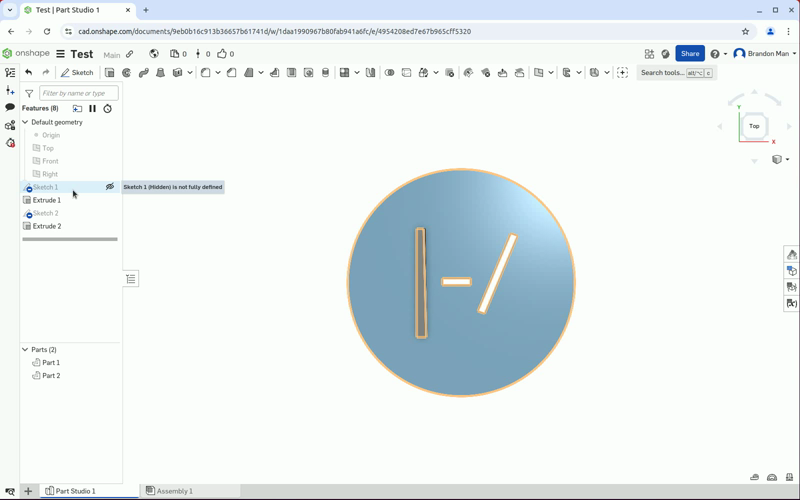
click(73, 189)
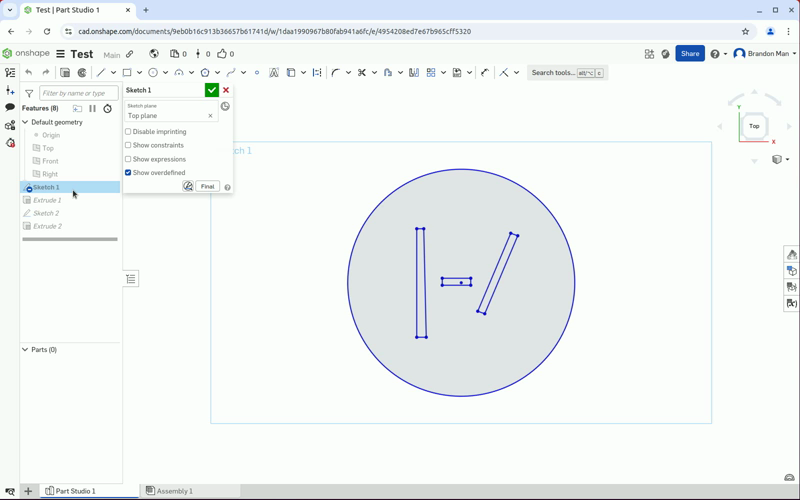
mouse_move(229, 92)
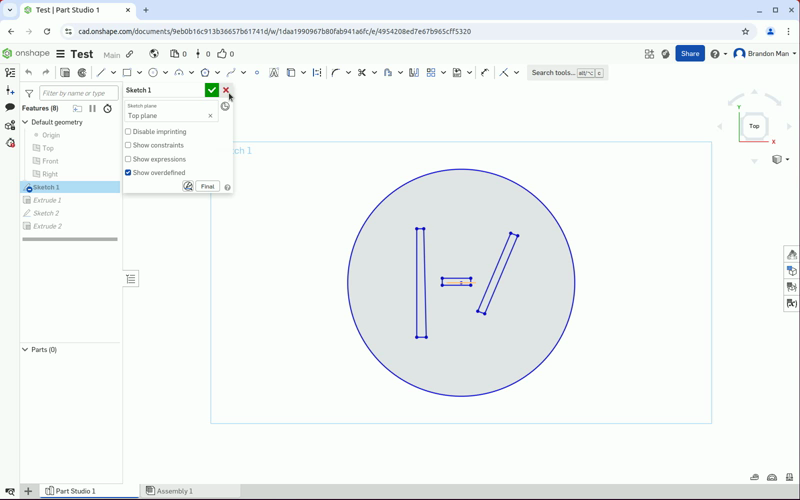
click(229, 92)
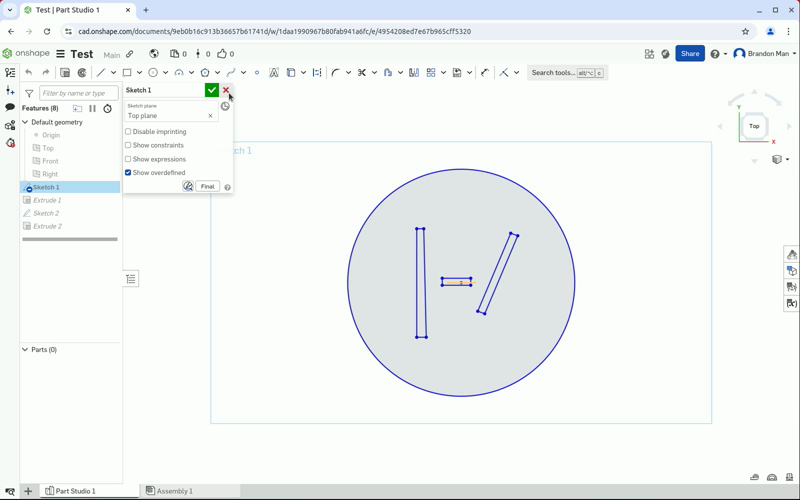
key(shift+s)
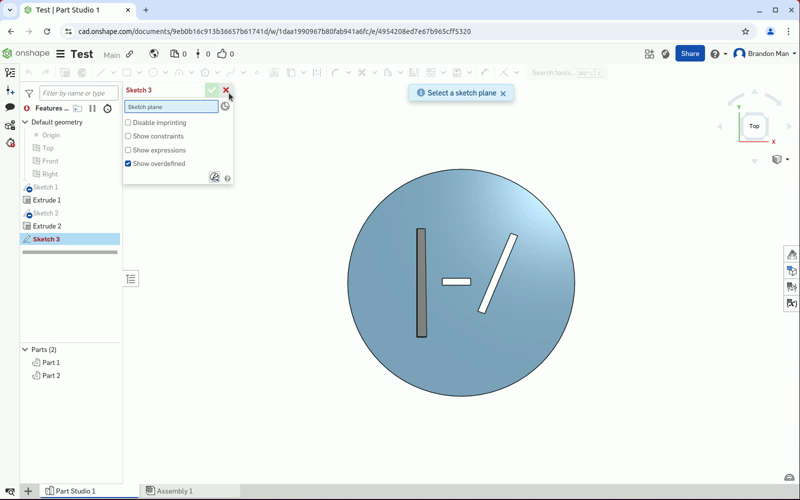
mouse_move(73, 150)
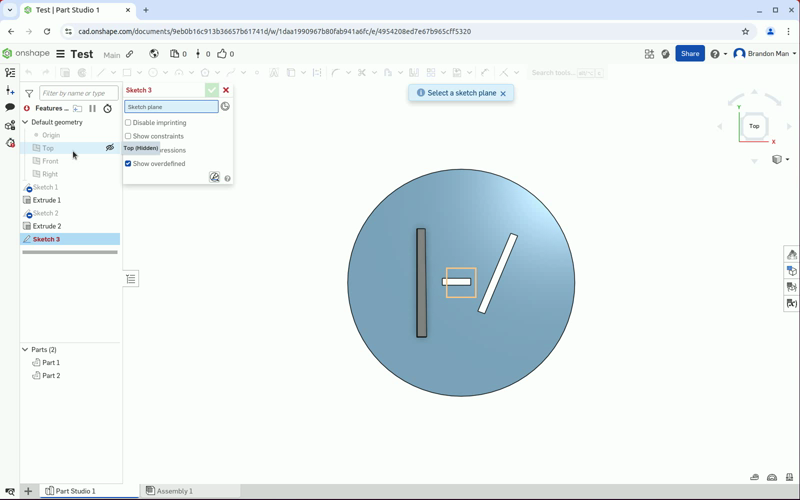
click(73, 150)
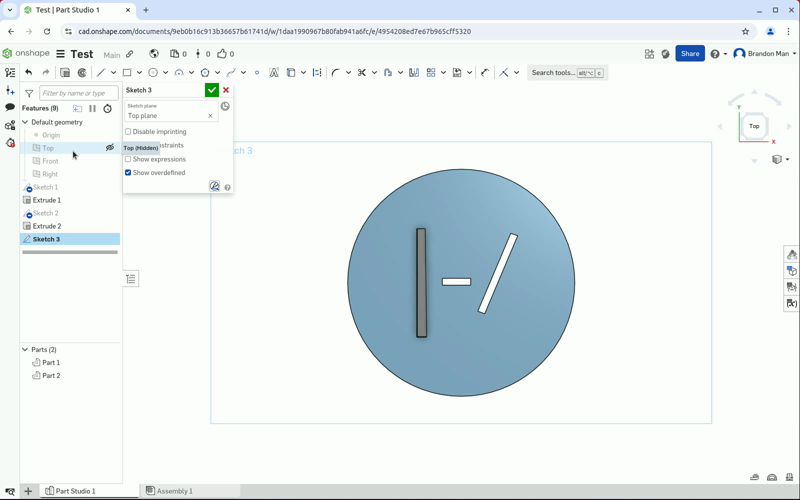
mouse_move(73, 352)
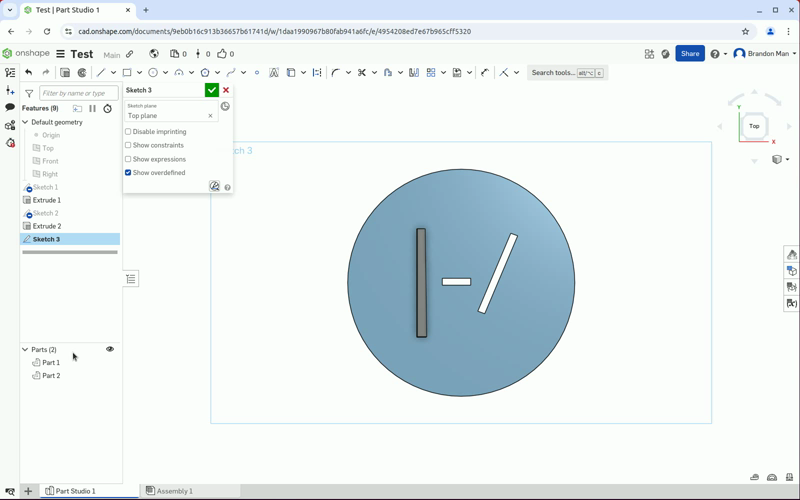
key(y)
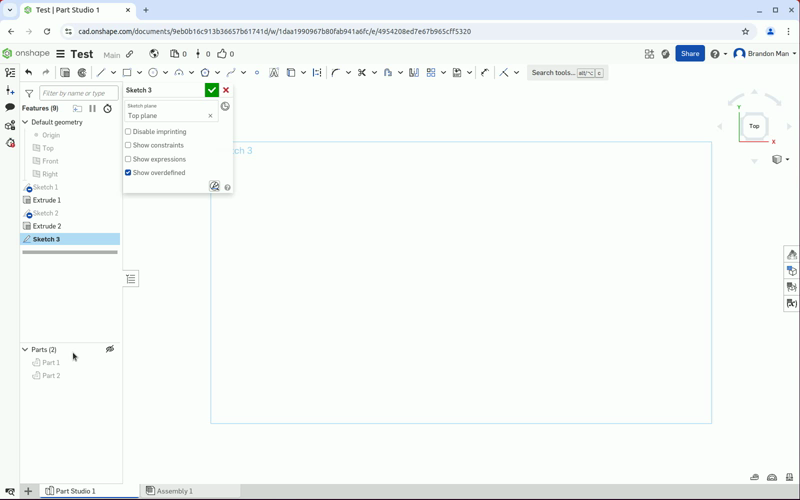
key(l)
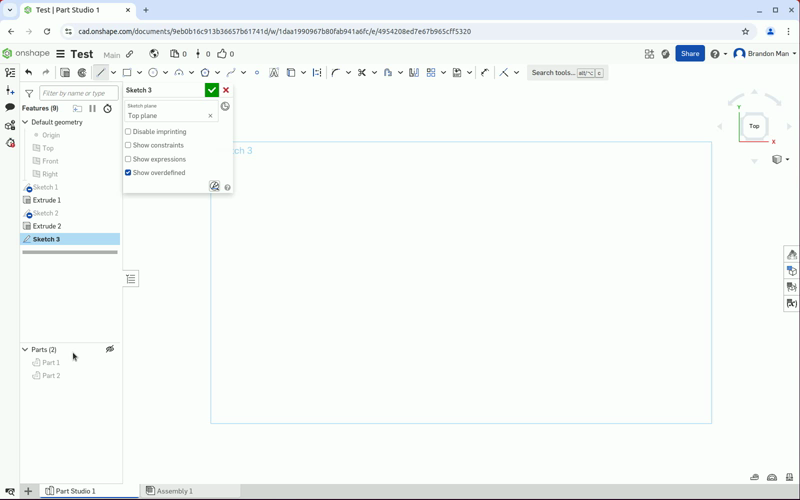
key_down(shift)
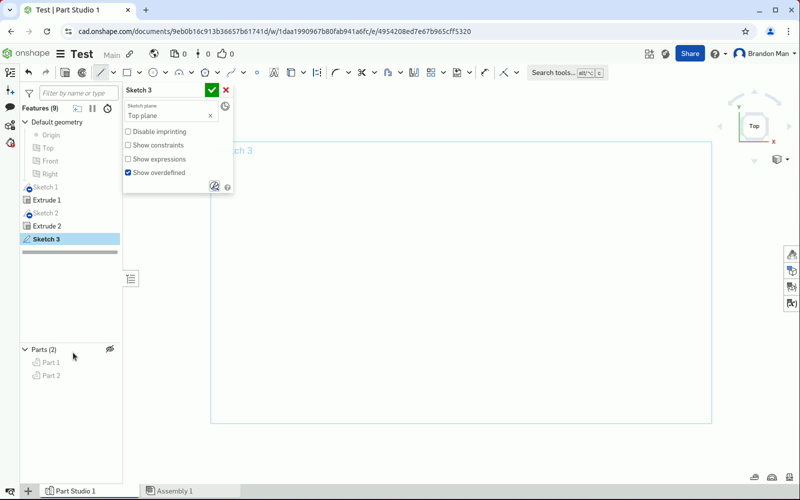
mouse_move(441, 285)
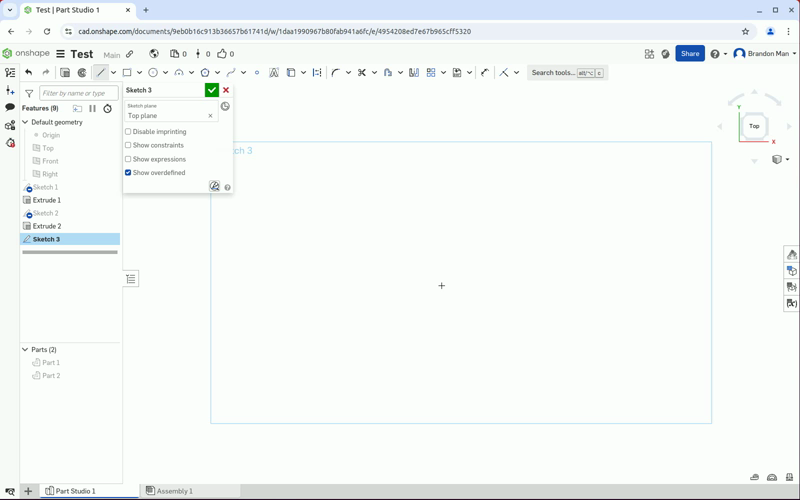
click(441, 285)
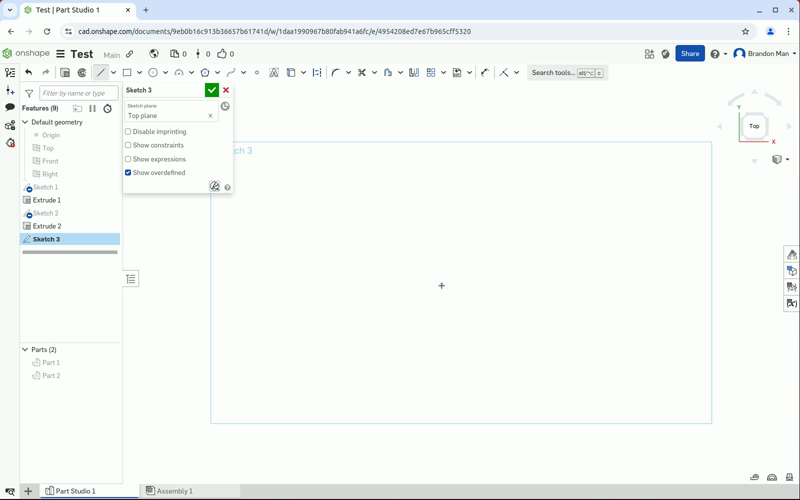
key_up(shift)
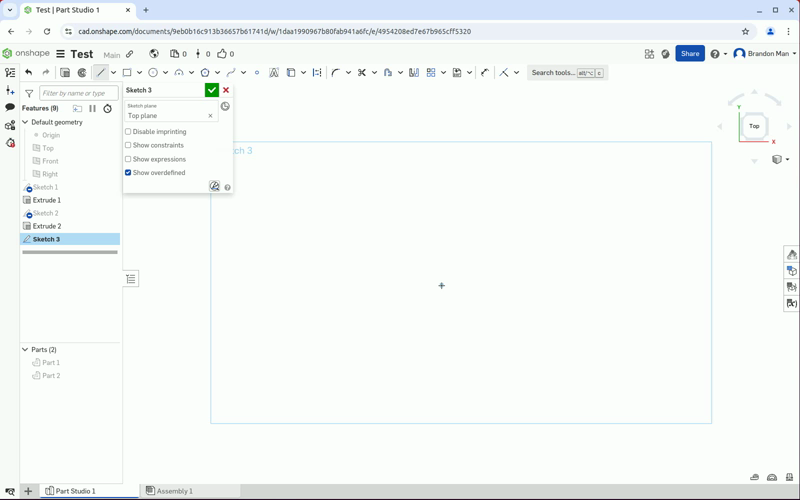
key_down(shift)
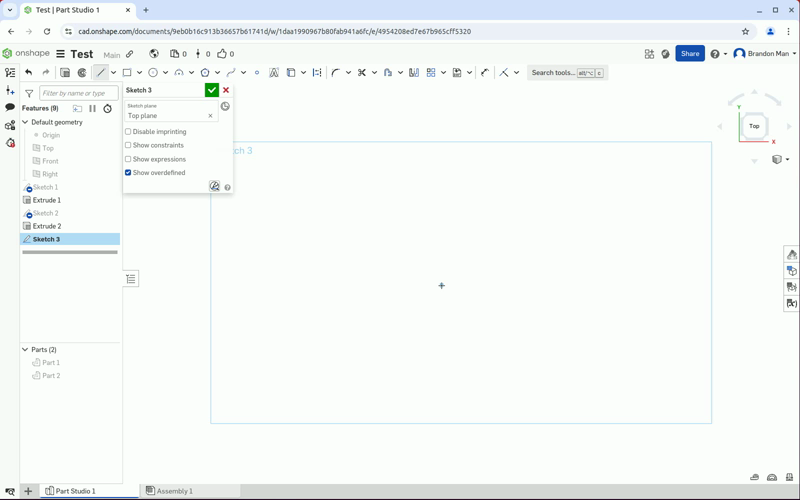
mouse_move(471, 285)
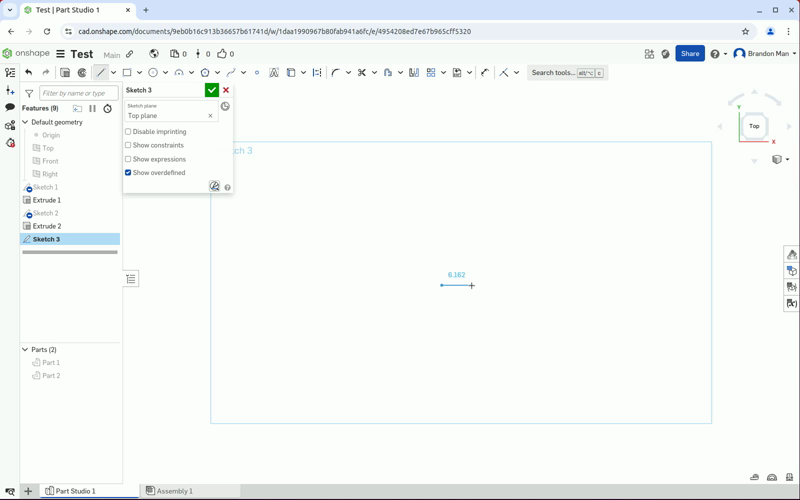
mouse_move(472, 285)
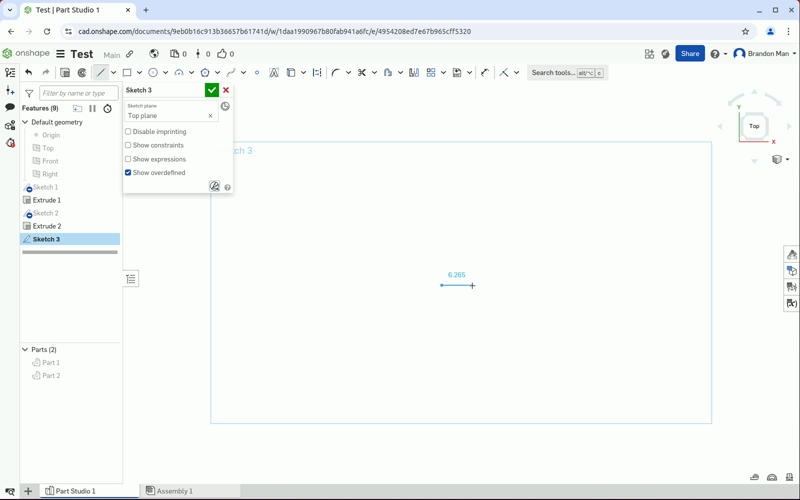
click(472, 285)
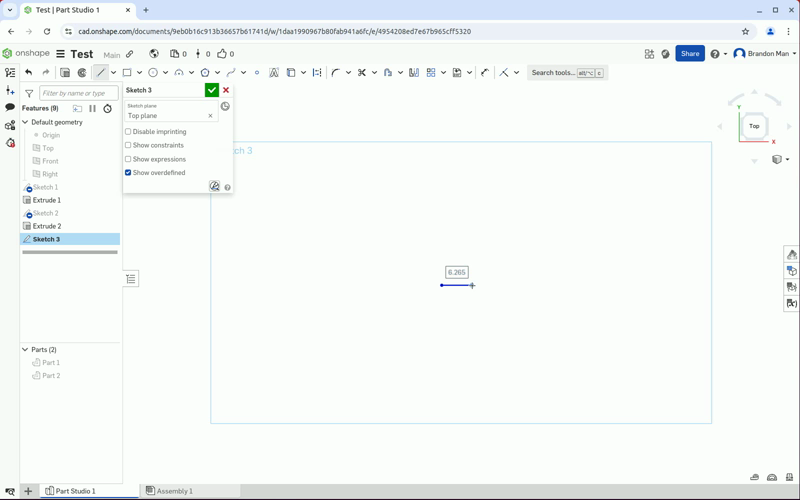
key_up(shift)
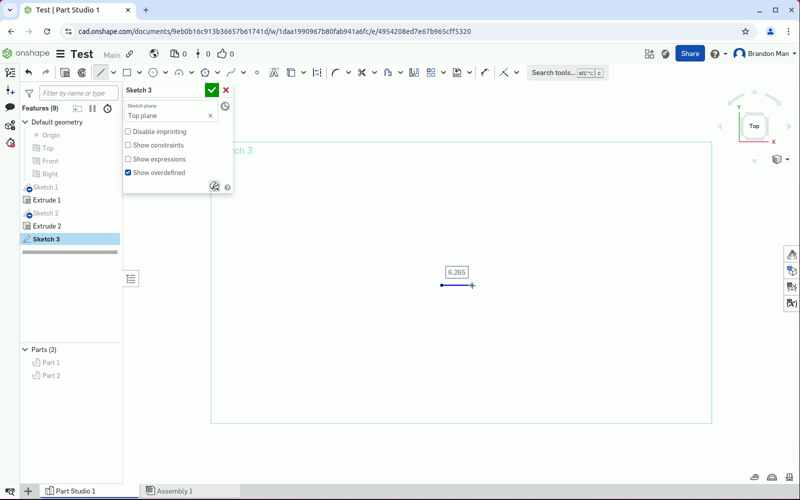
key_down(shift)
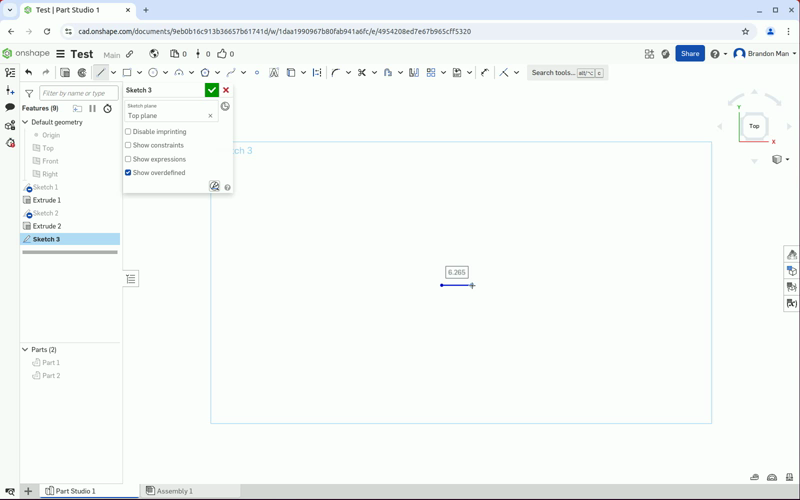
mouse_move(502, 285)
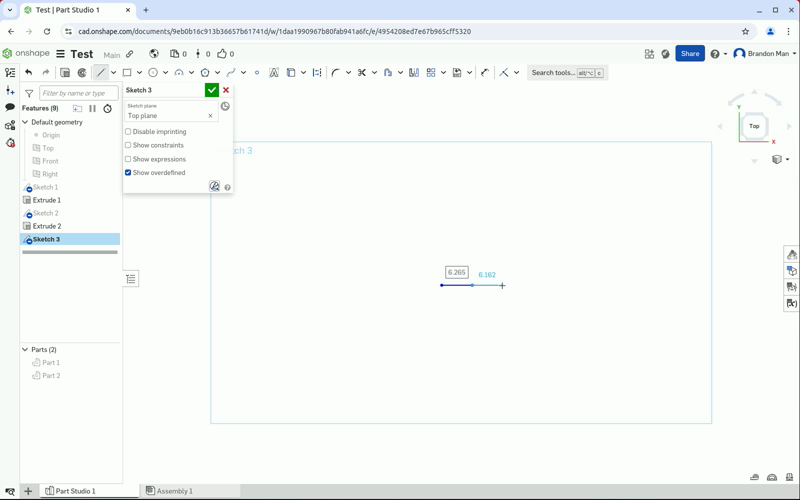
mouse_move(472, 276)
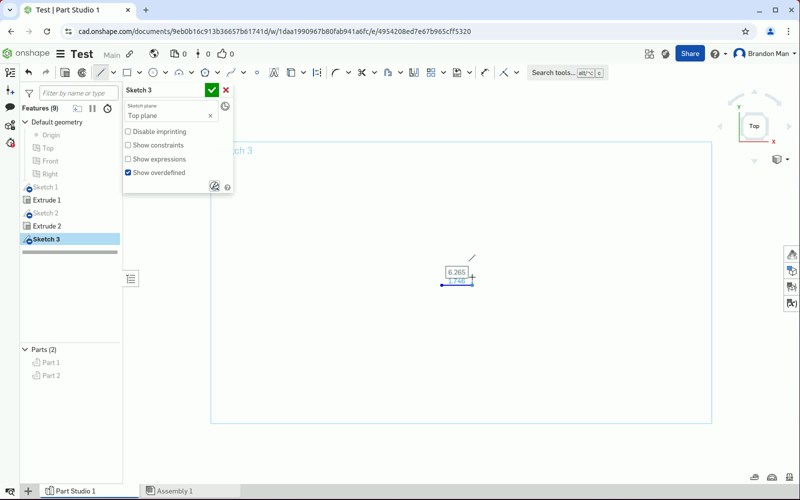
click(472, 276)
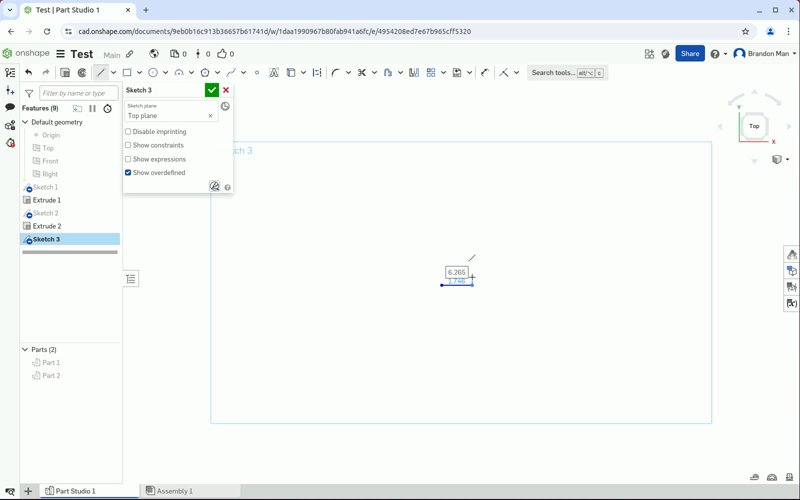
key_up(shift)
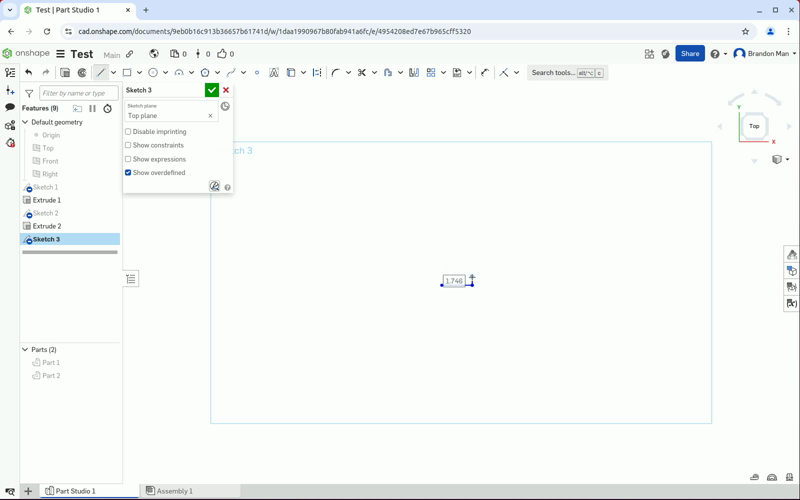
key_down(shift)
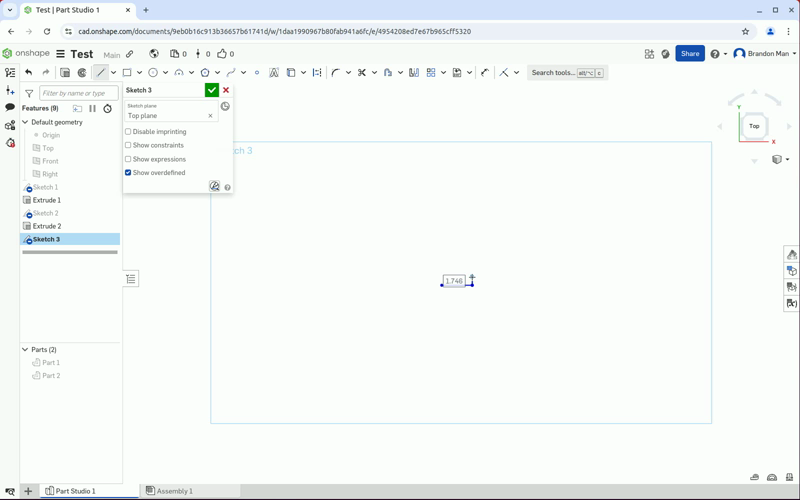
mouse_move(502, 276)
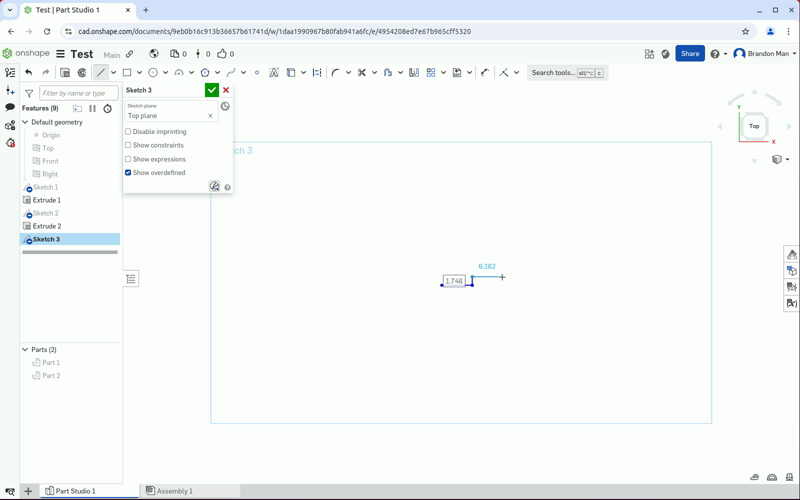
mouse_move(441, 276)
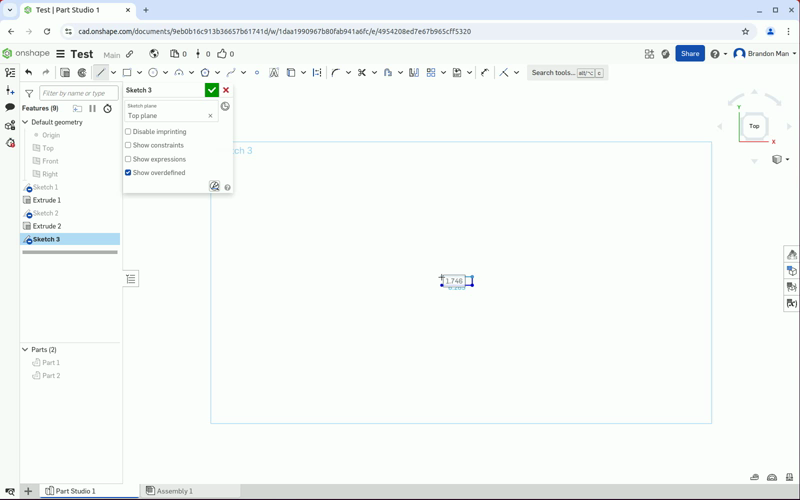
click(441, 276)
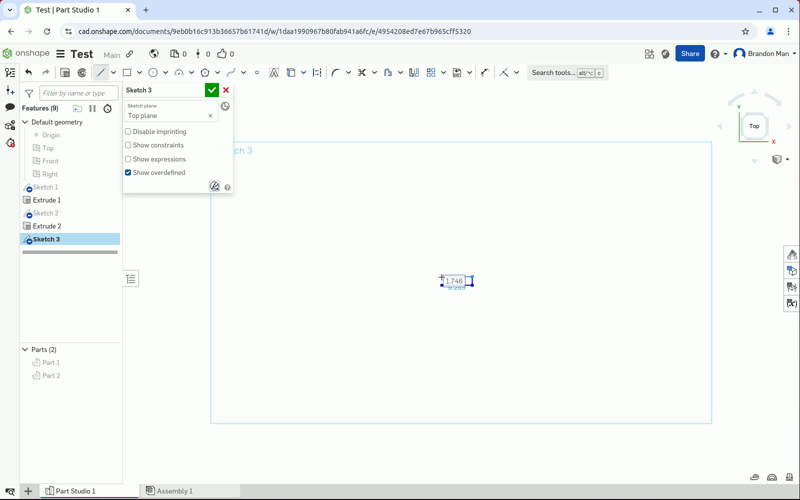
key_up(shift)
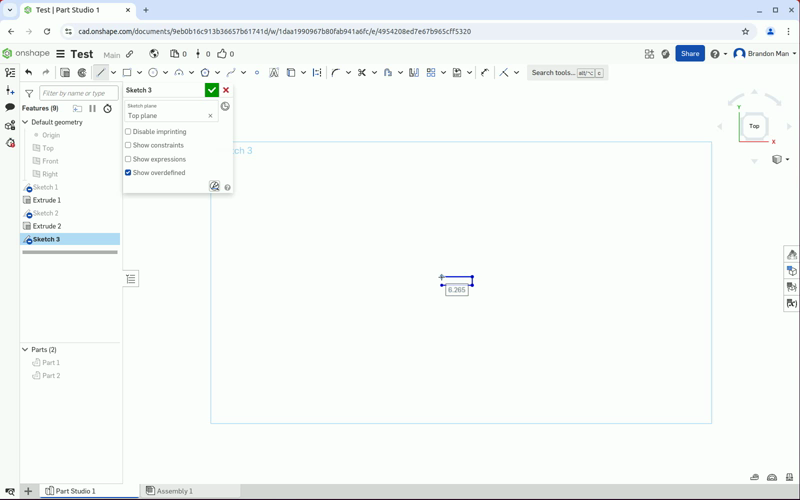
mouse_move(471, 276)
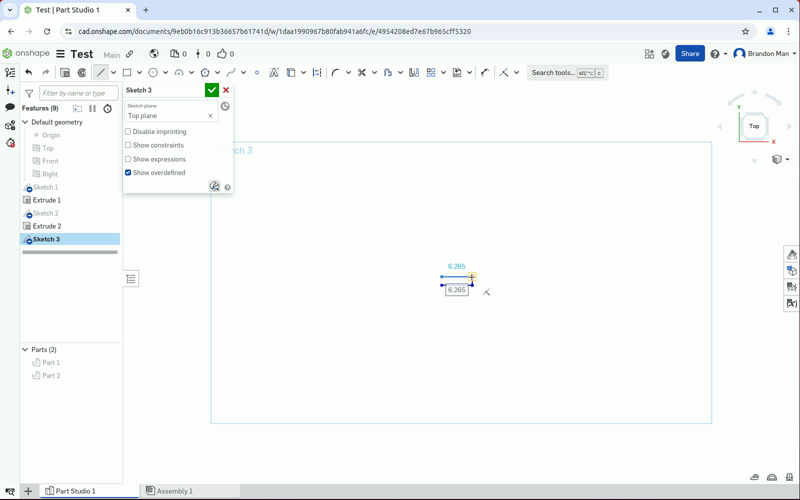
key_down(shift)
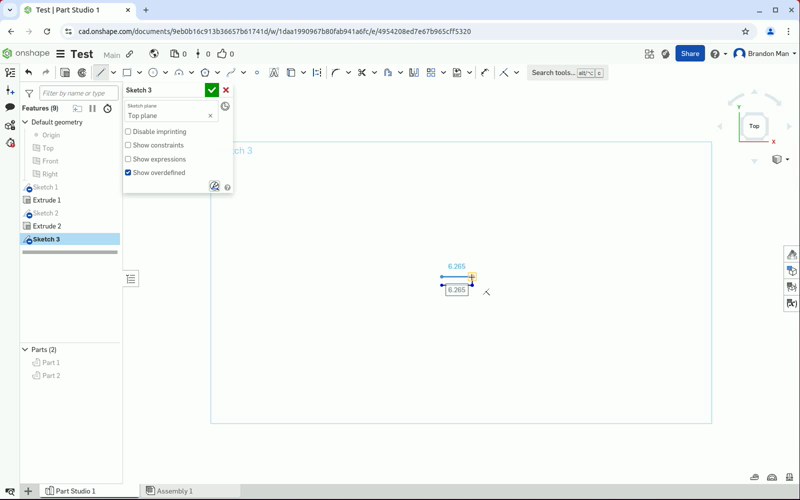
mouse_move(441, 285)
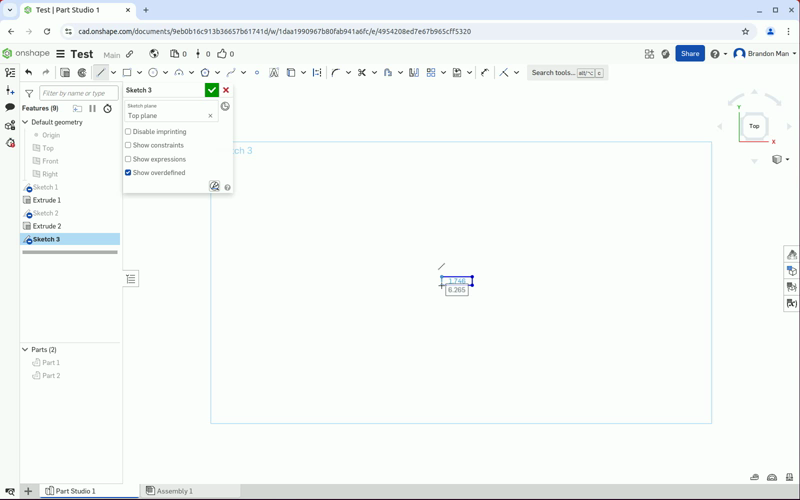
key_up(shift)
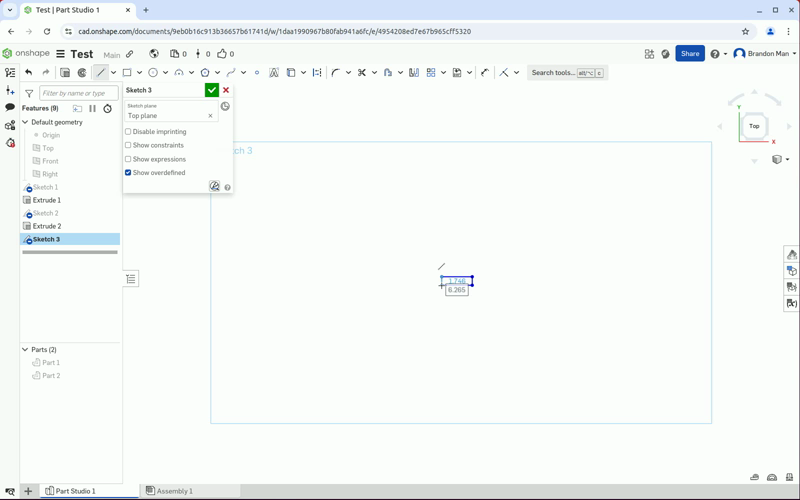
click(441, 285)
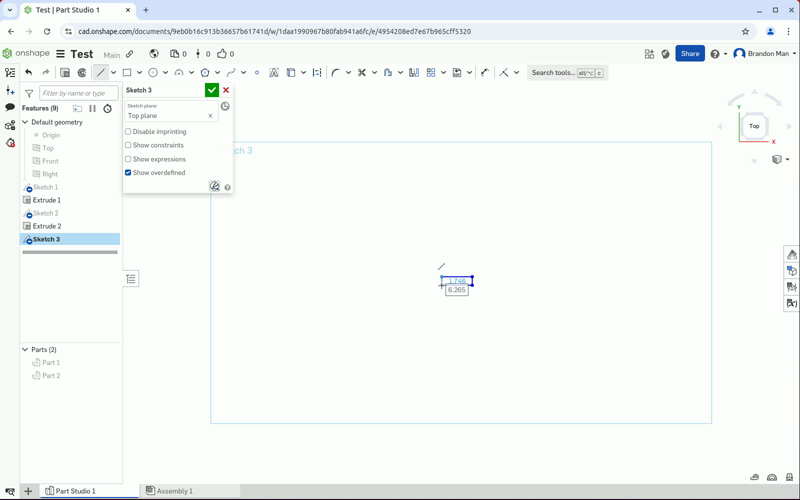
key(esc)
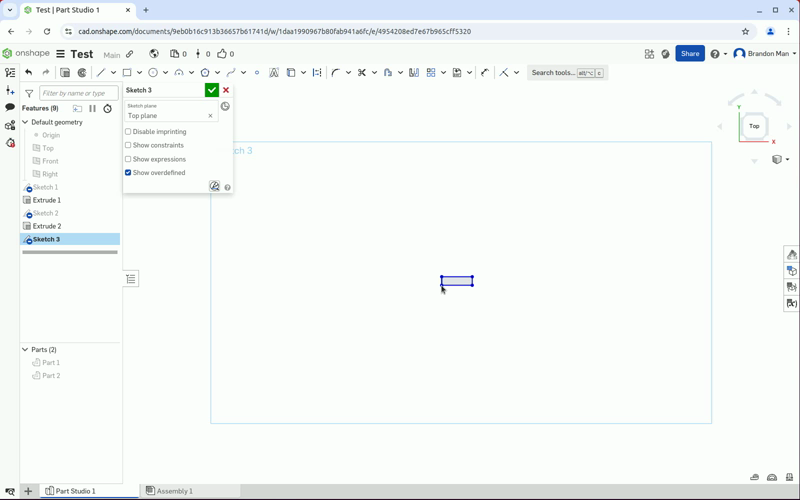
mouse_move(452, 283)
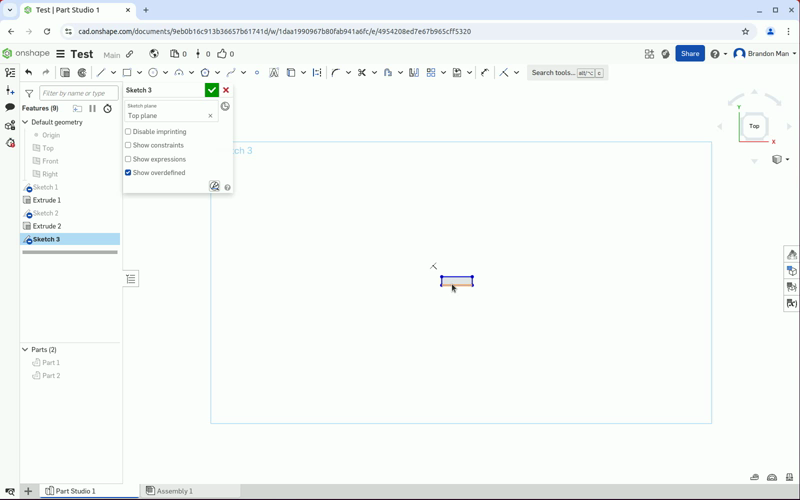
scroll(6)
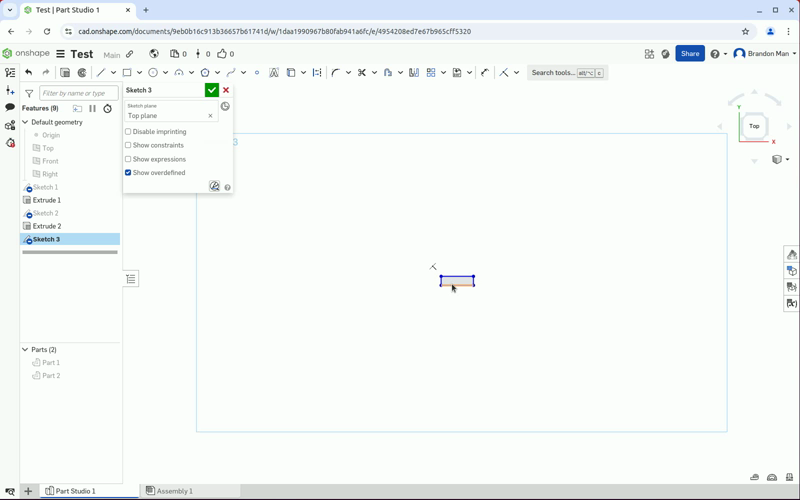
scroll(6)
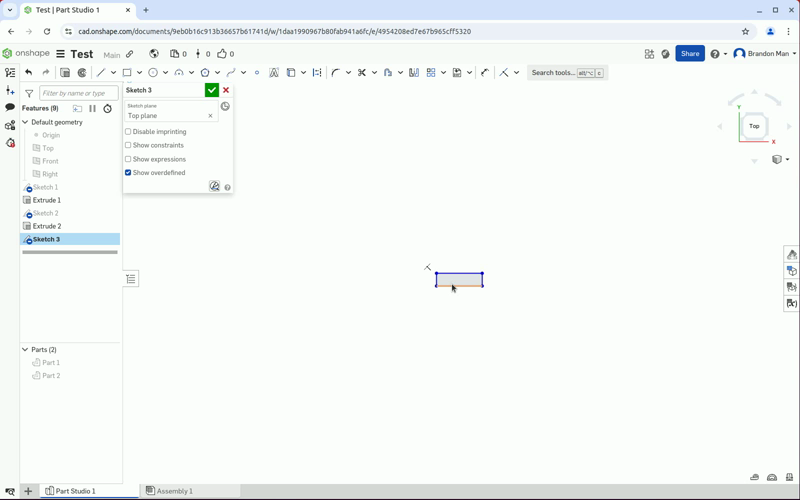
scroll(6)
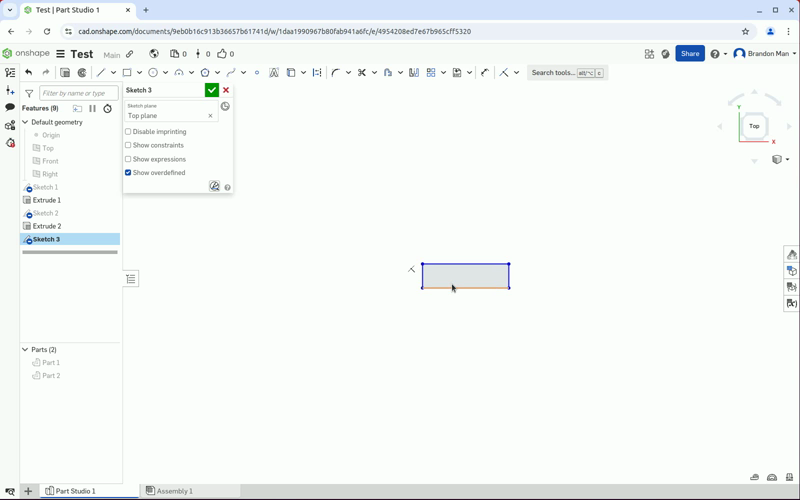
scroll(6)
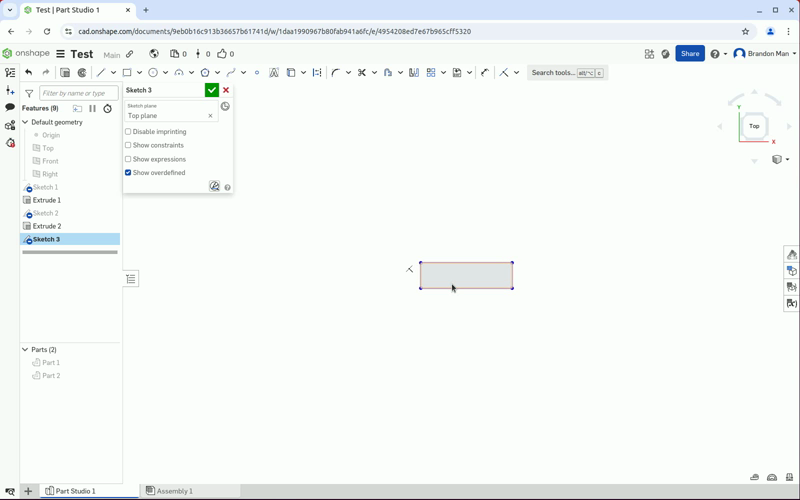
scroll(6)
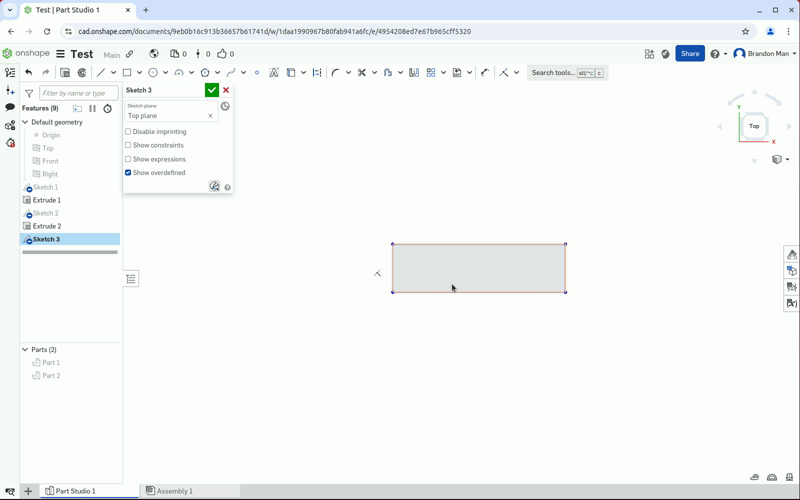
scroll(6)
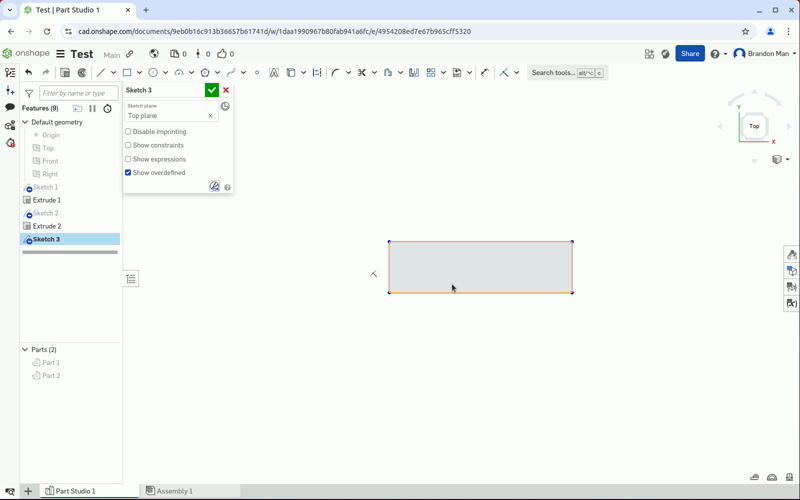
scroll(6)
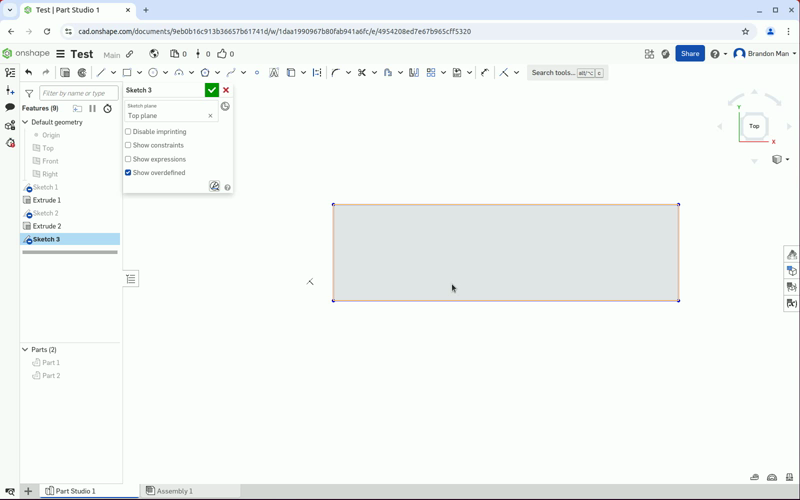
click(452, 283)
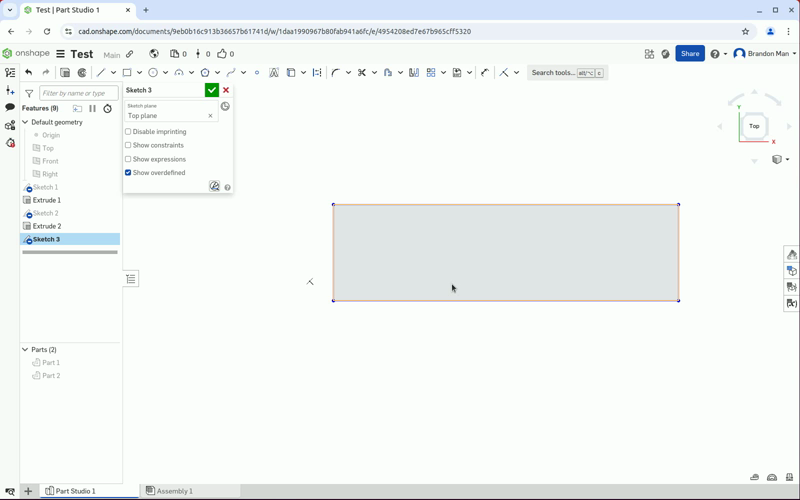
scroll(-6)
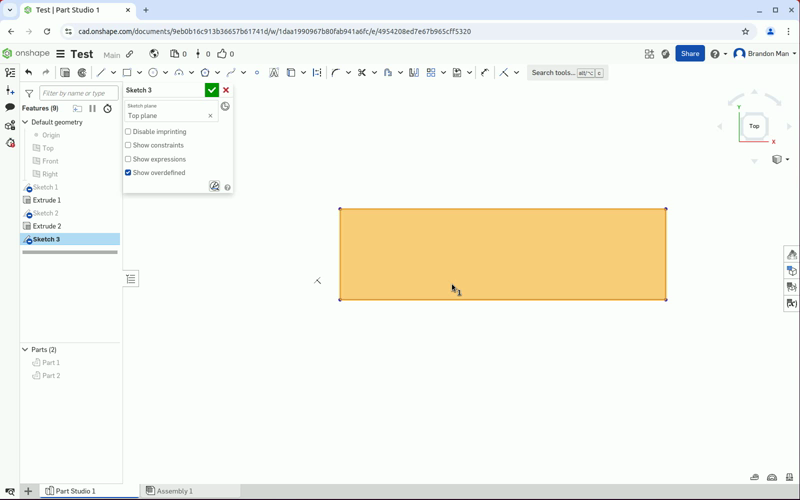
scroll(-6)
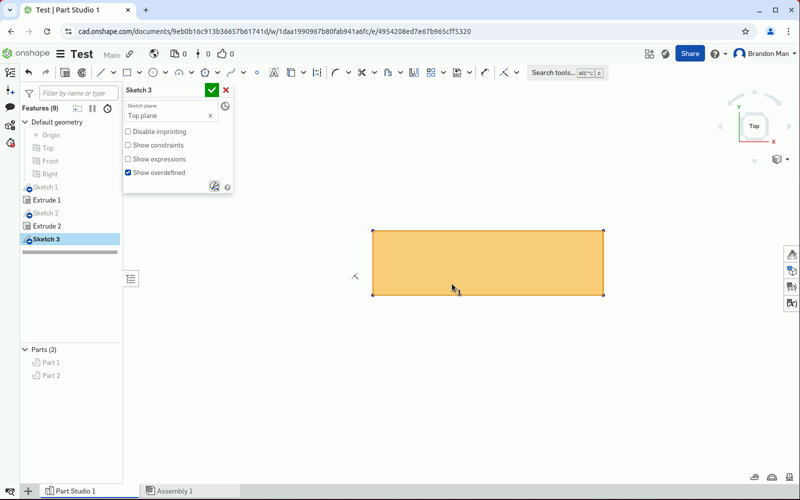
scroll(-6)
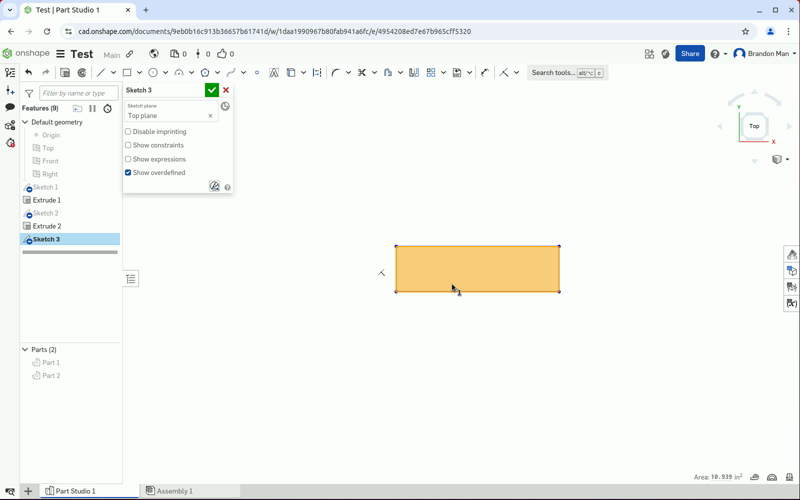
scroll(-6)
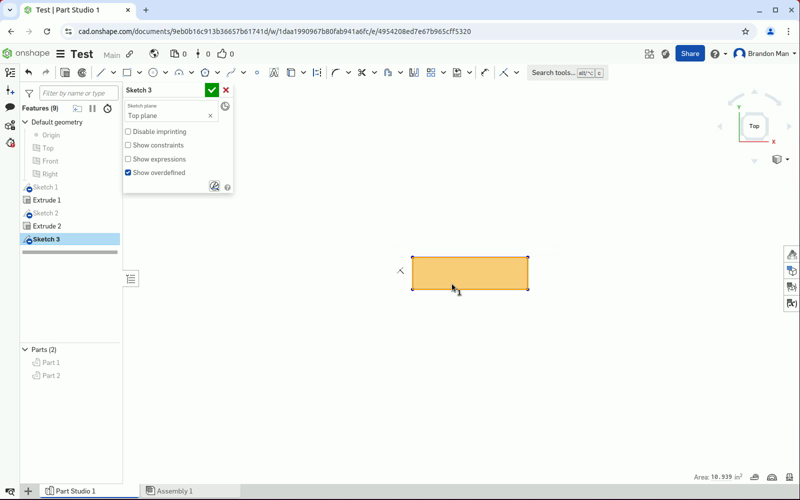
scroll(-6)
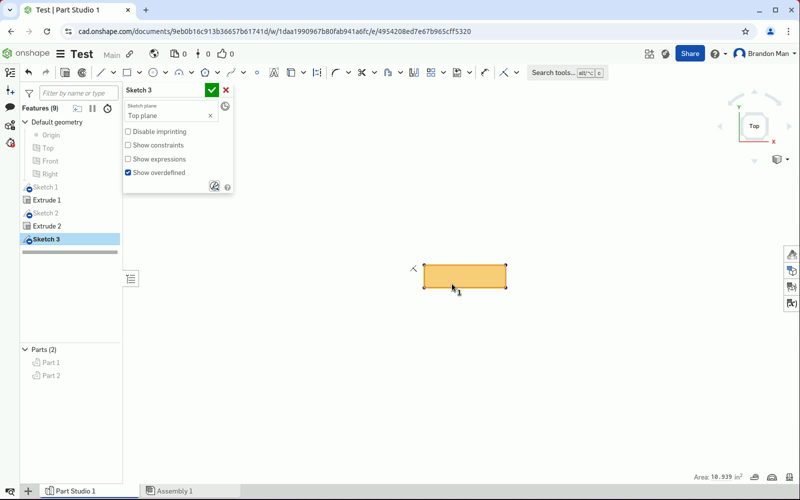
scroll(-6)
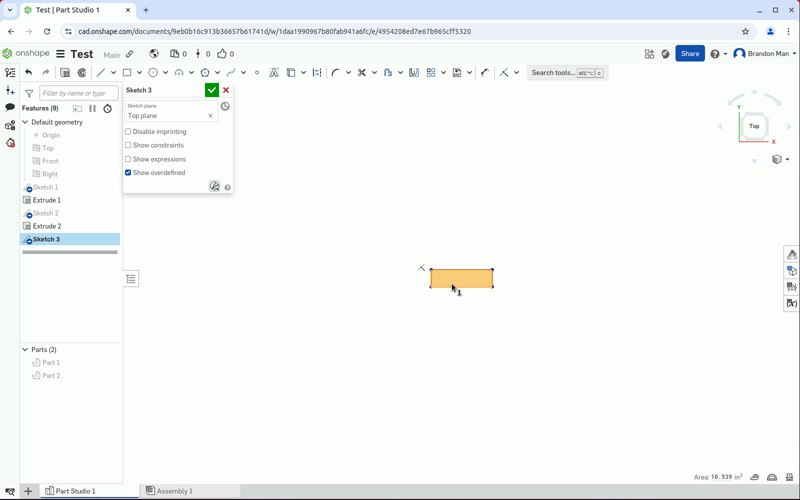
scroll(-6)
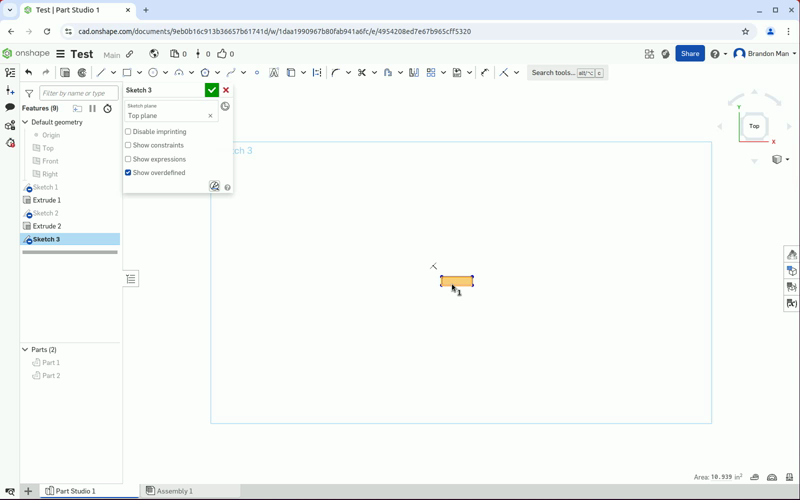
mouse_move(73, 352)
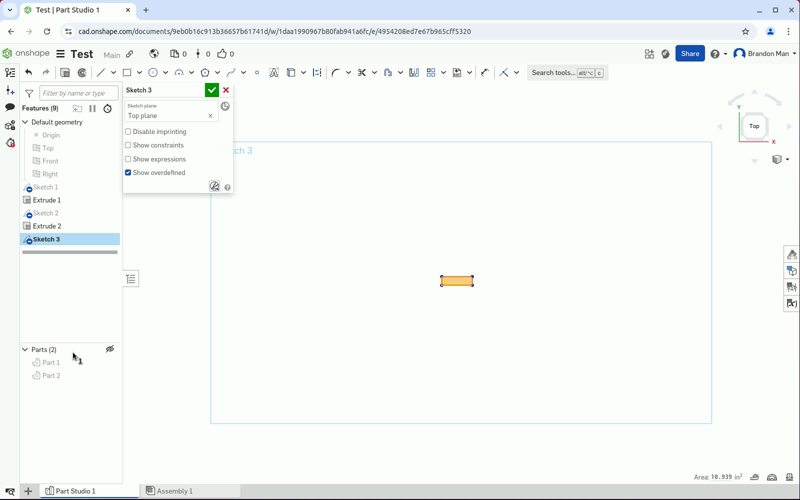
key(shift+y)
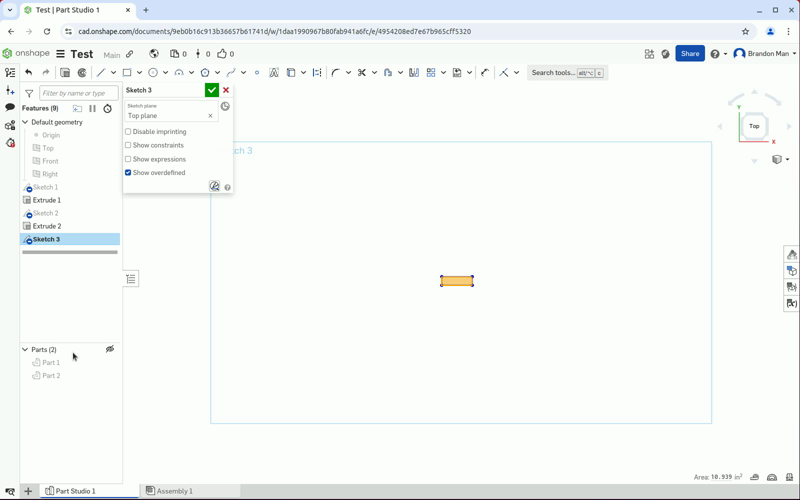
key(shift+e)
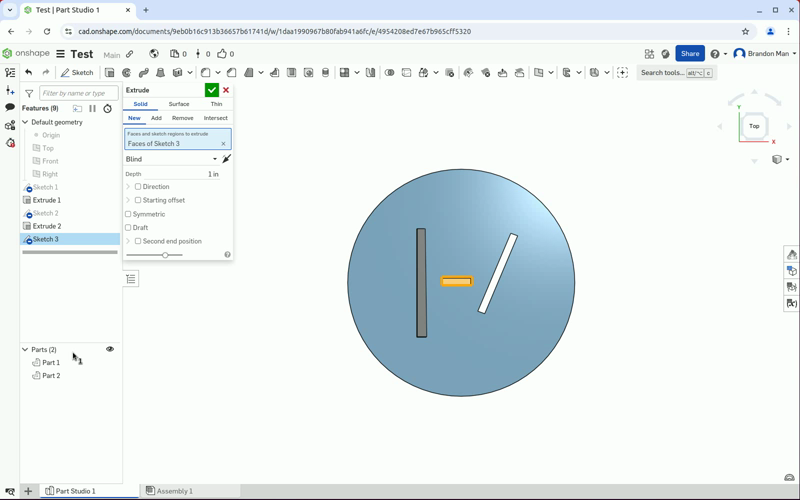
mouse_move(143, 106)
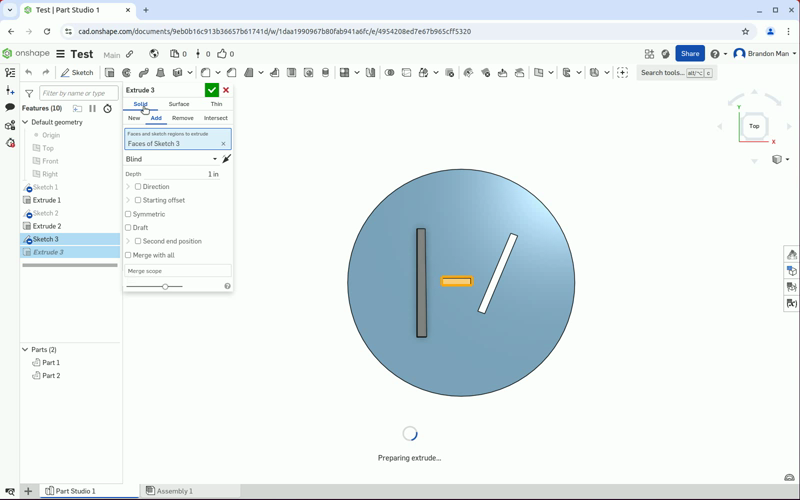
click(143, 106)
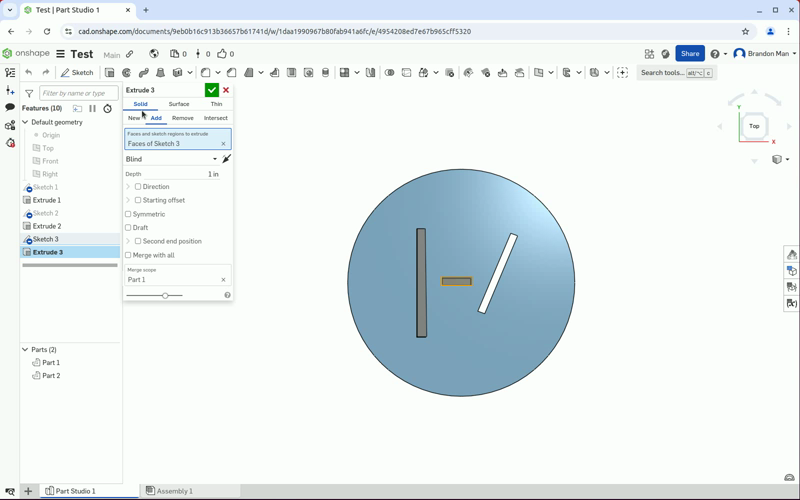
mouse_move(137, 120)
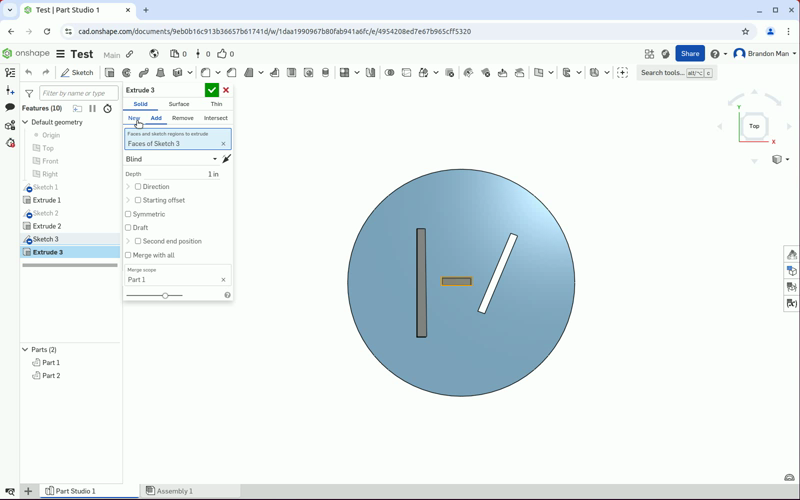
click(137, 120)
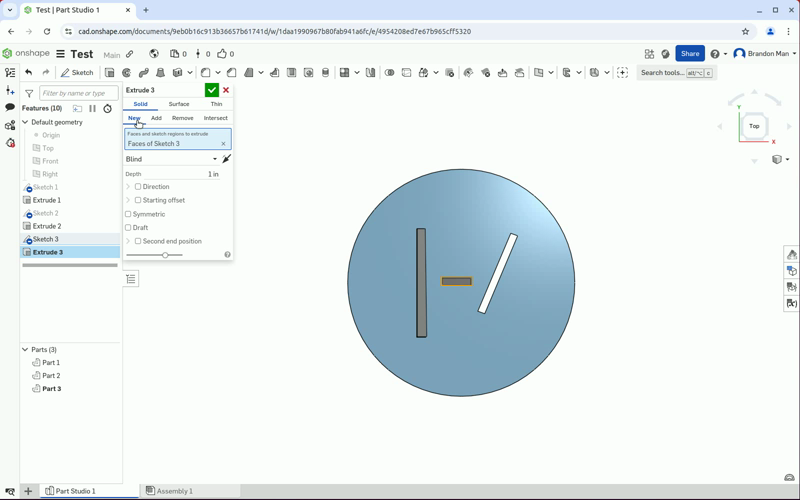
key(tab, 4)
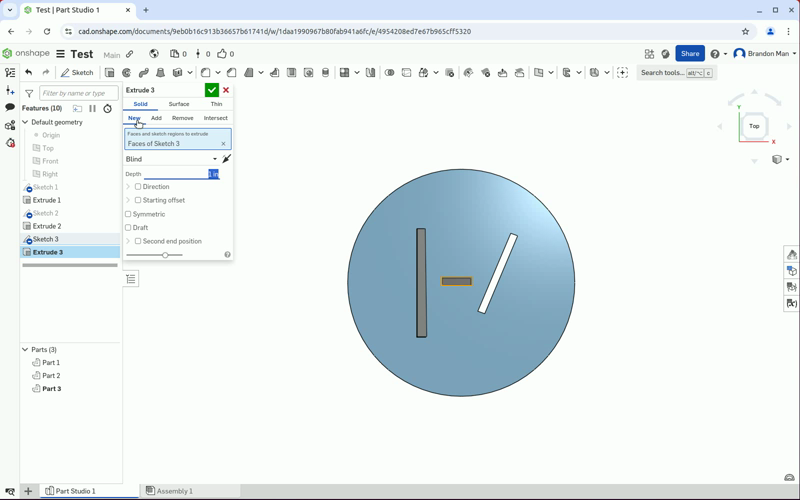
text(3.37)
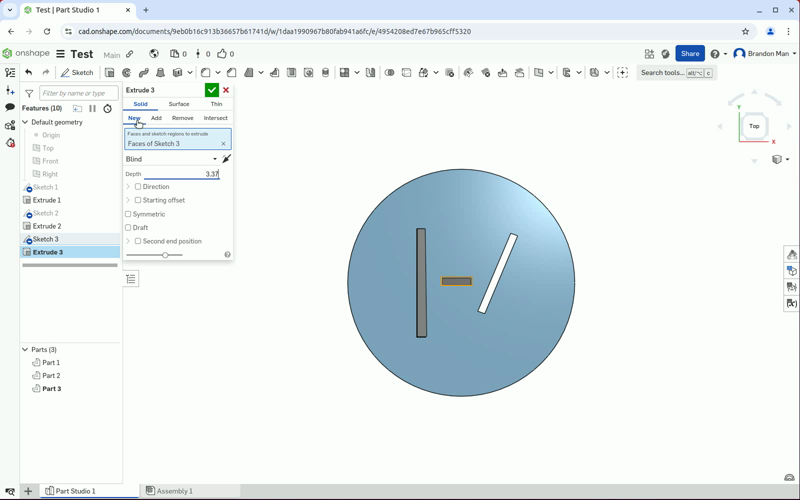
key(enter)
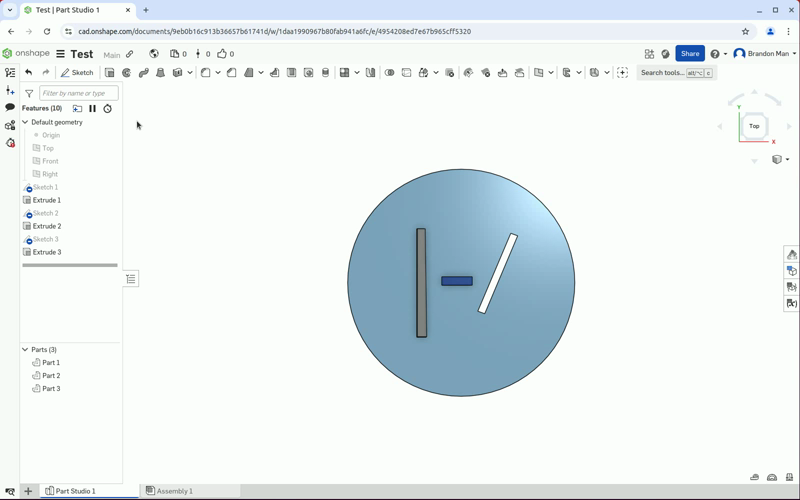
key(shift+h)
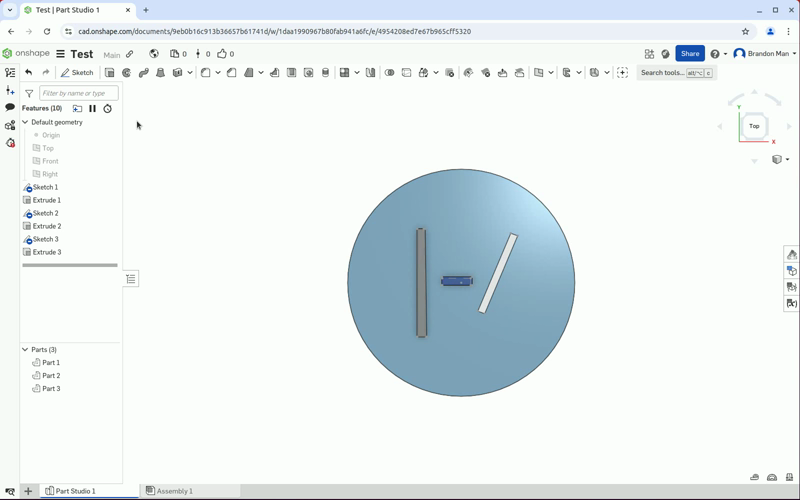
key(shift+h)
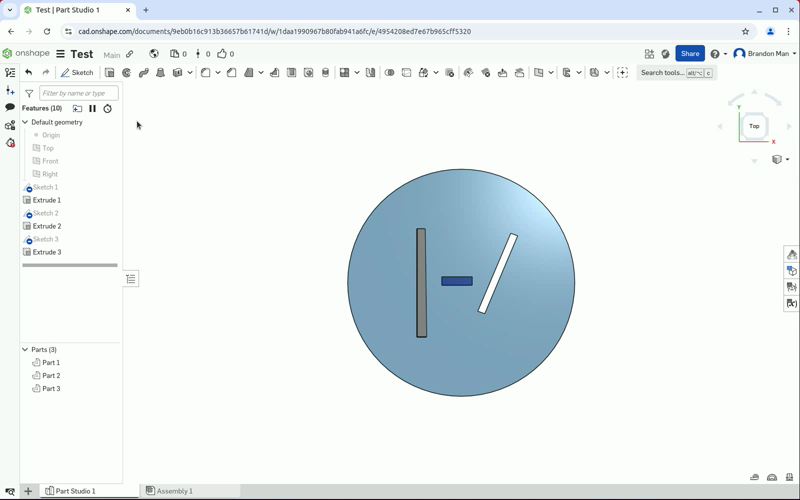
mouse_move(73, 189)
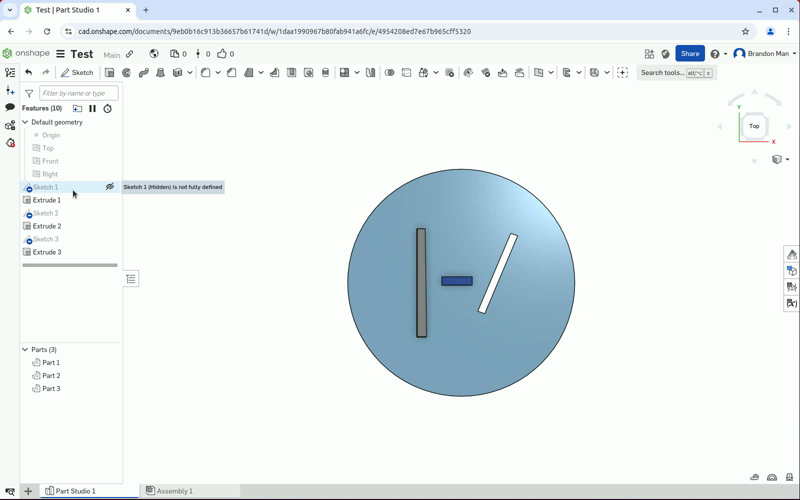
click(73, 189)
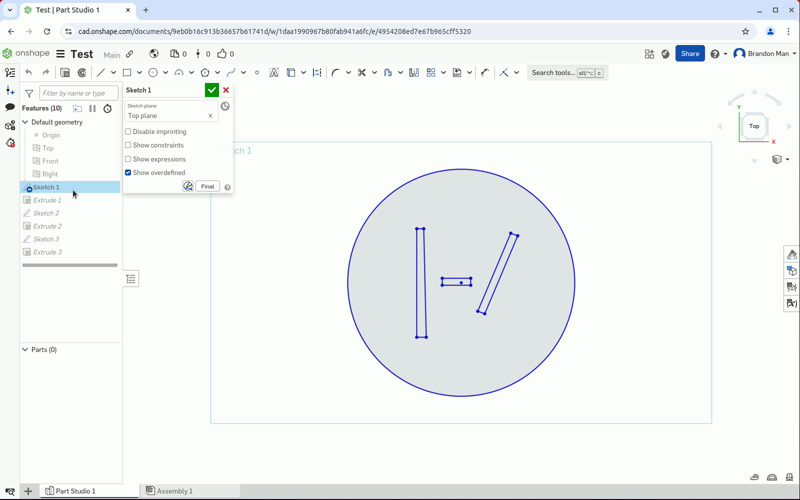
mouse_move(229, 92)
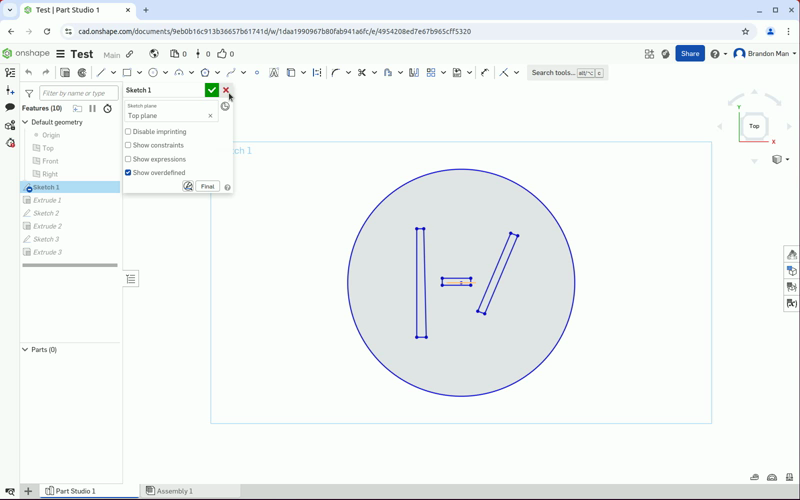
click(229, 92)
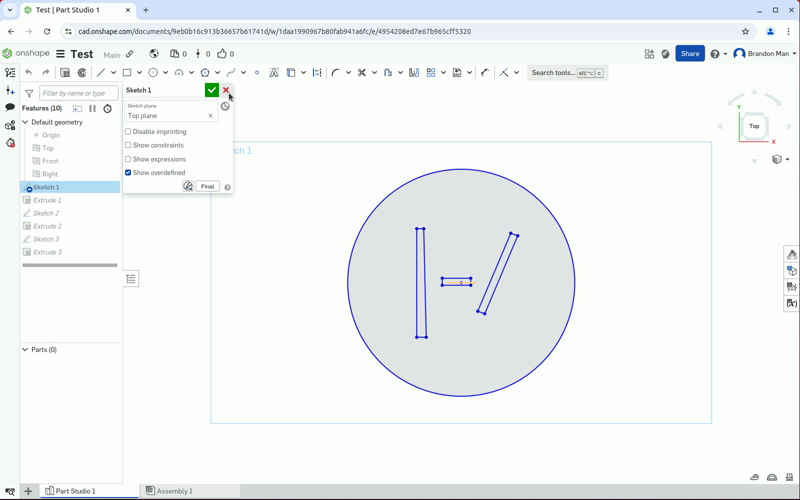
key(shift+s)
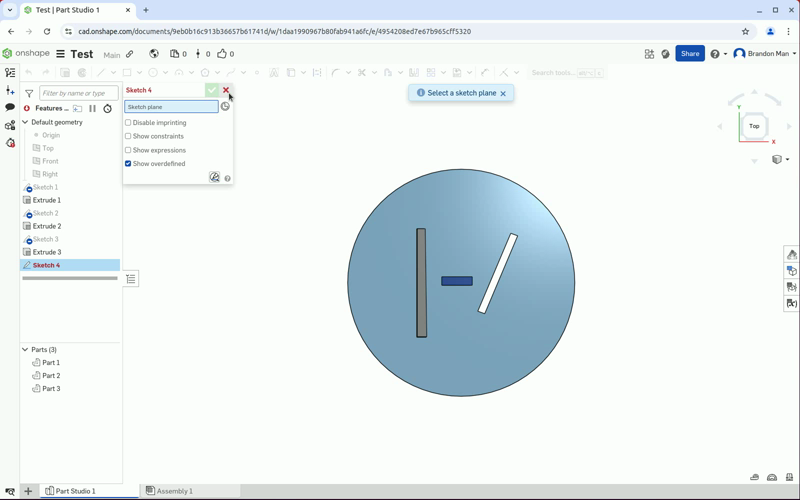
mouse_move(73, 150)
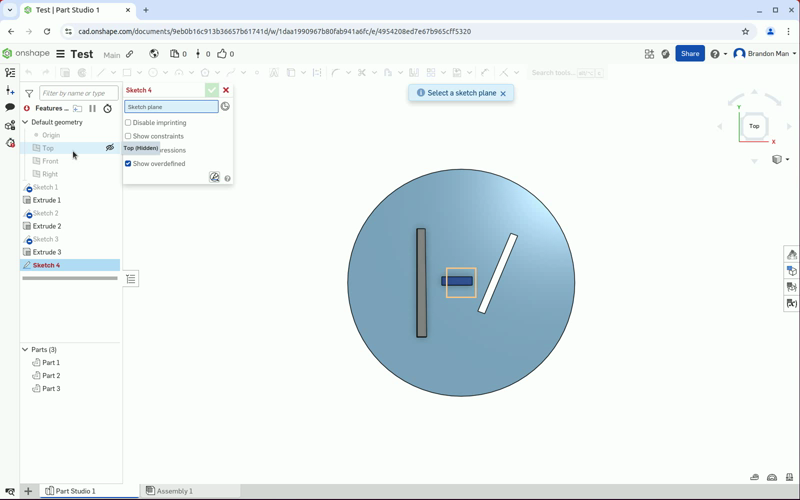
click(73, 150)
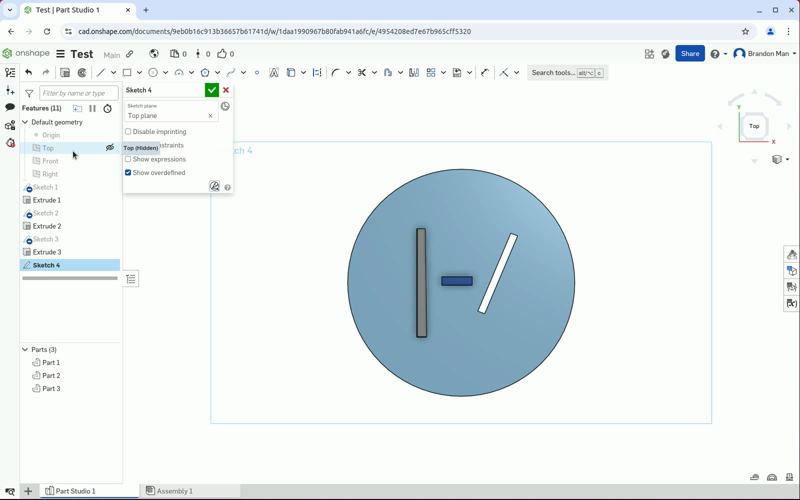
mouse_move(73, 352)
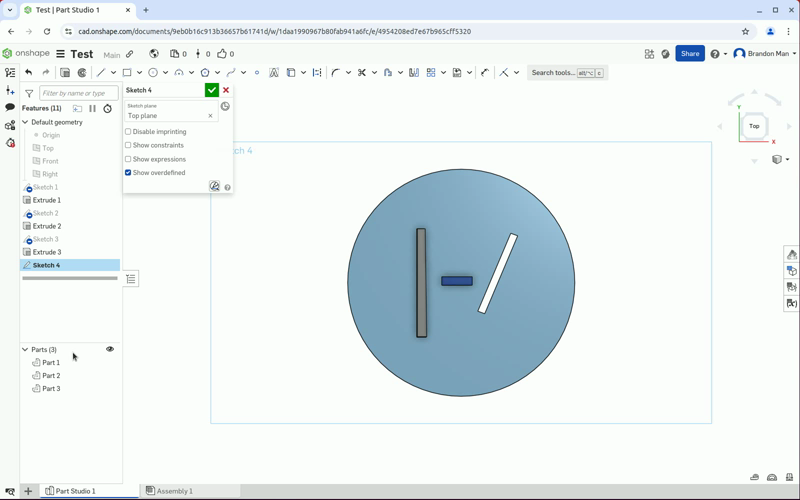
key(y)
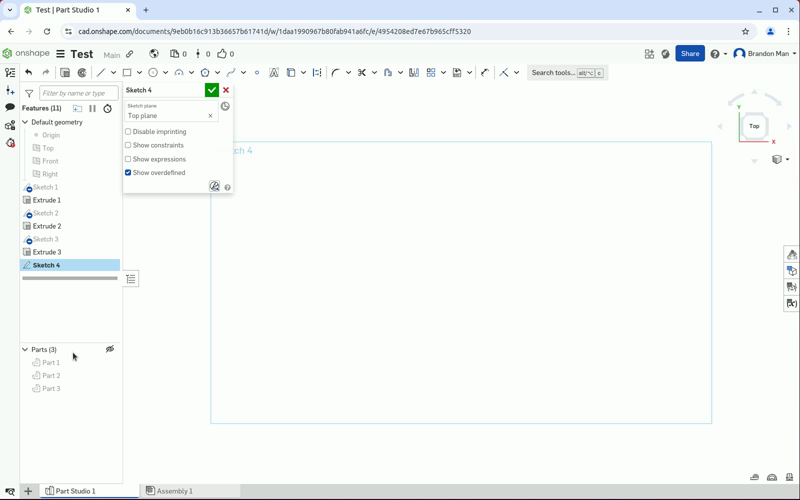
key(l)
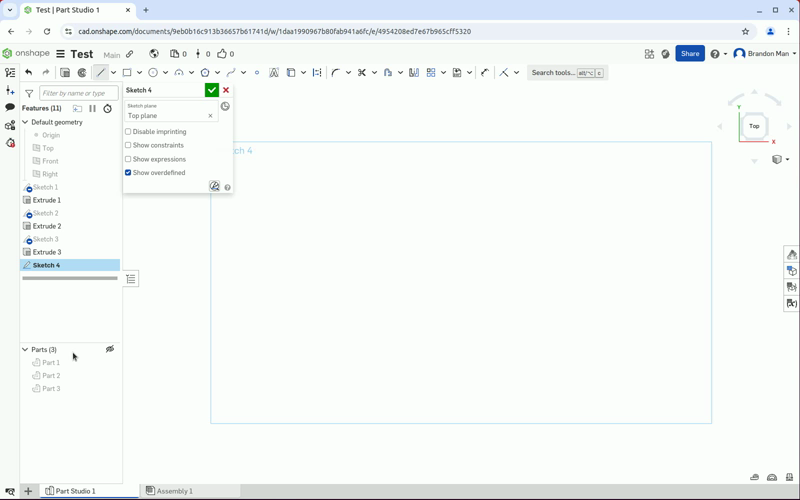
key_down(shift)
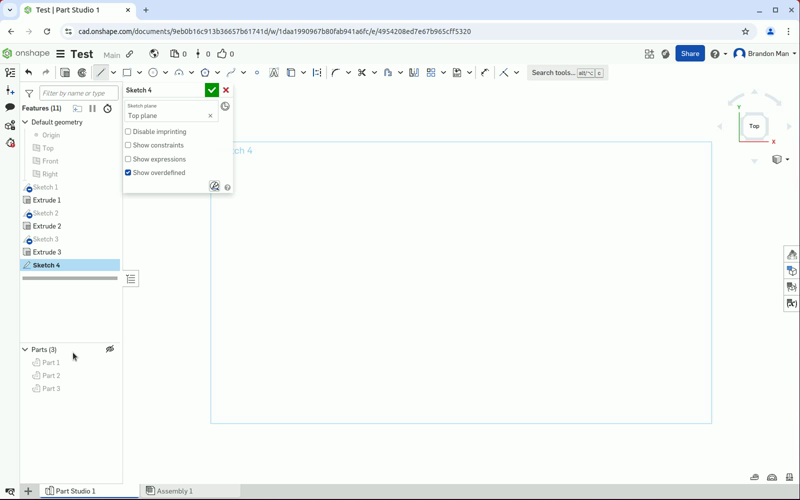
mouse_move(478, 311)
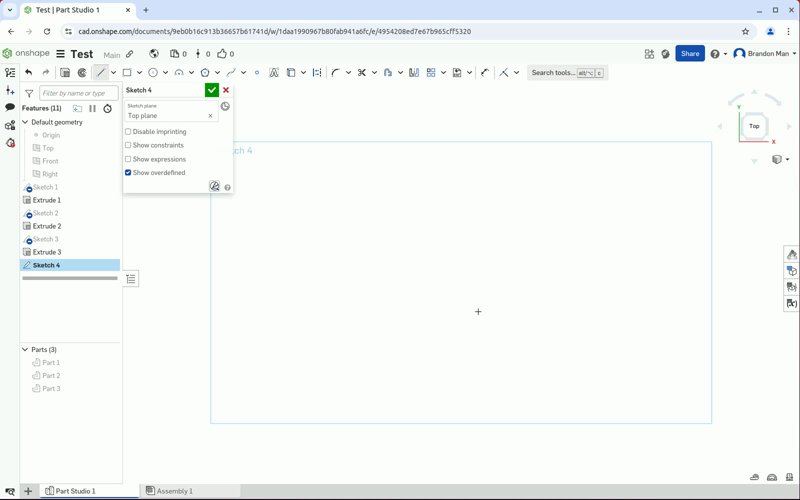
click(478, 311)
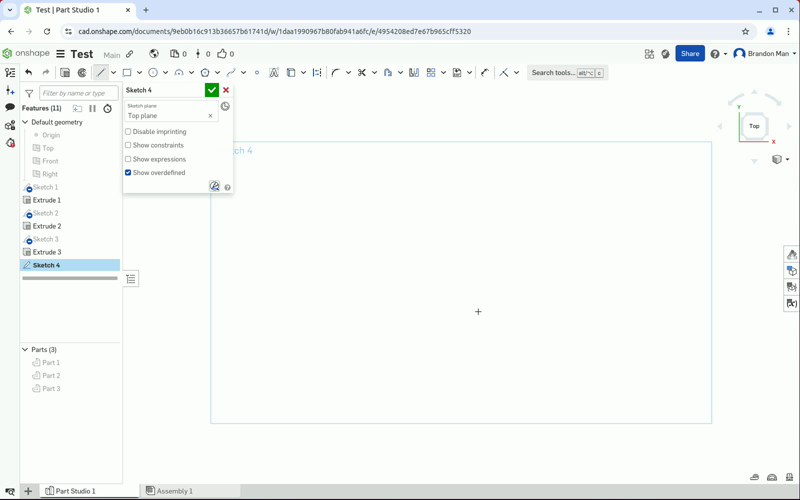
key_up(shift)
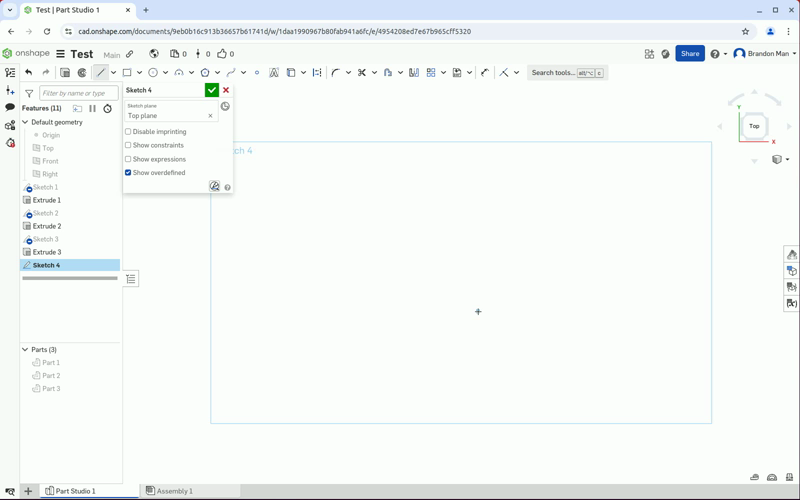
key_down(shift)
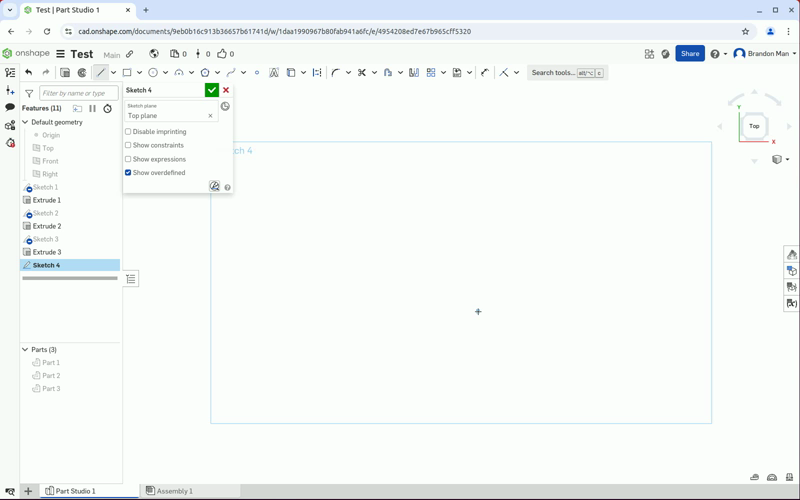
mouse_move(508, 311)
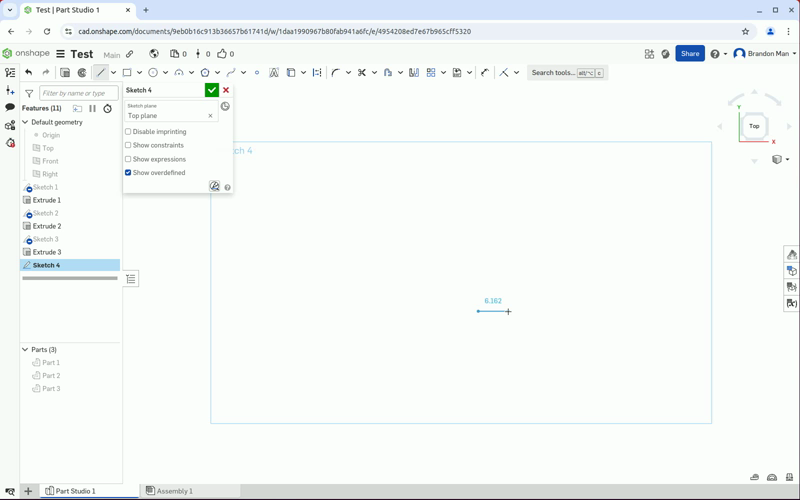
mouse_move(485, 314)
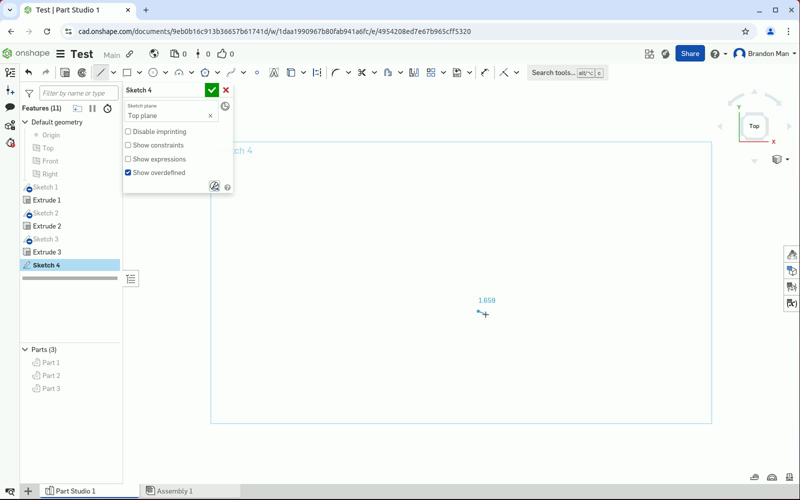
click(485, 314)
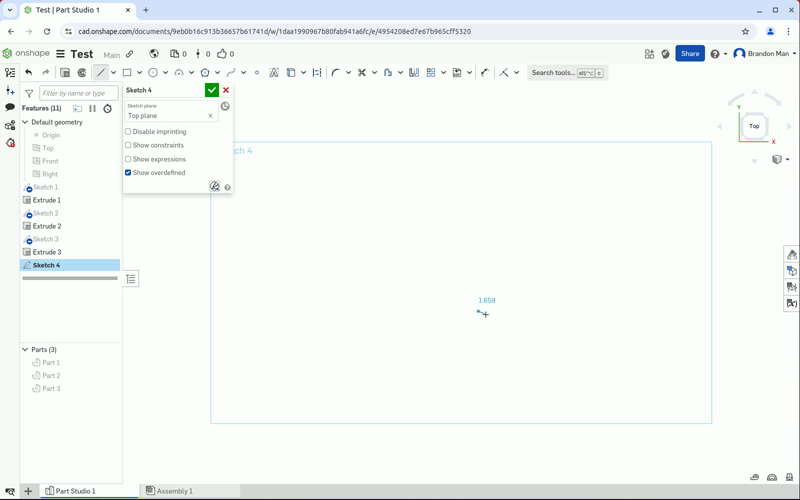
key_up(shift)
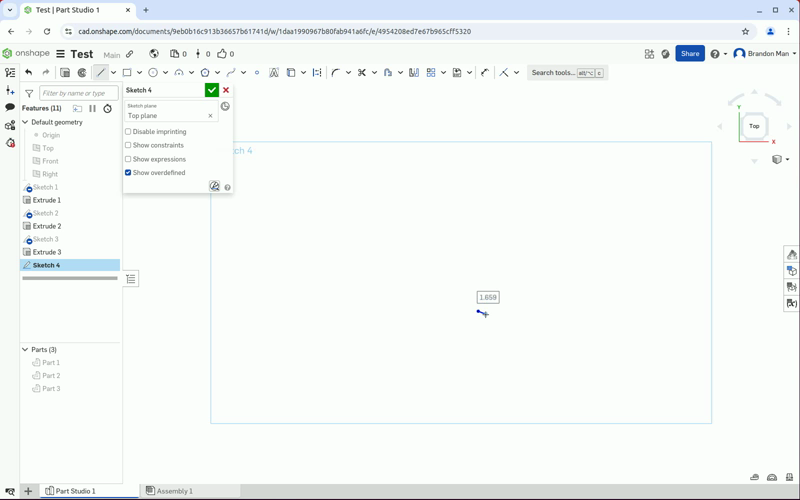
key_down(shift)
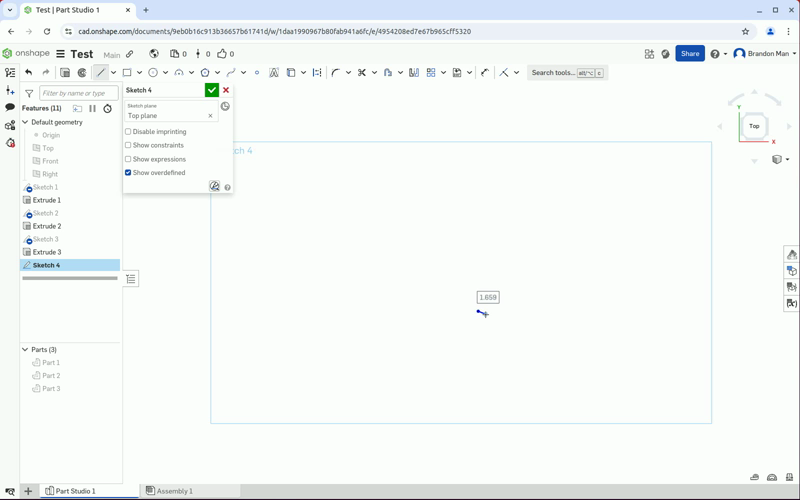
mouse_move(518, 236)
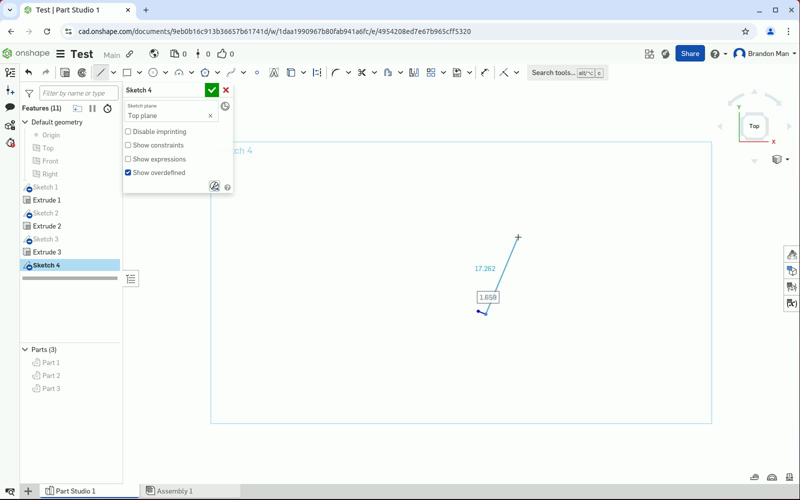
click(518, 236)
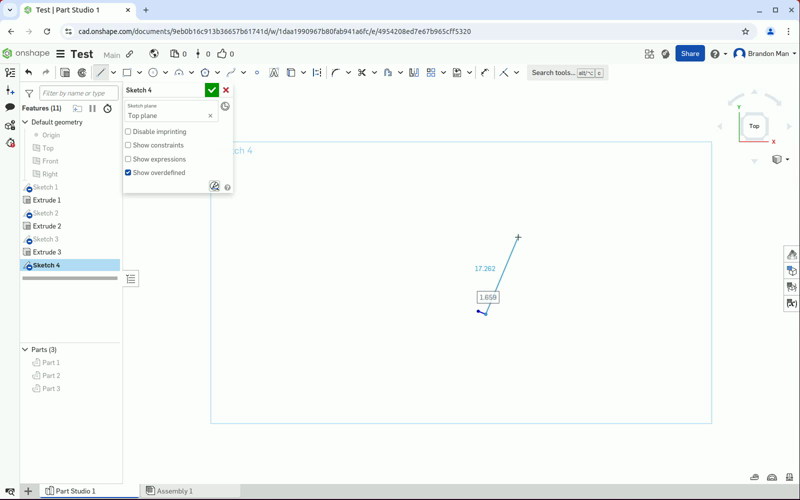
key_up(shift)
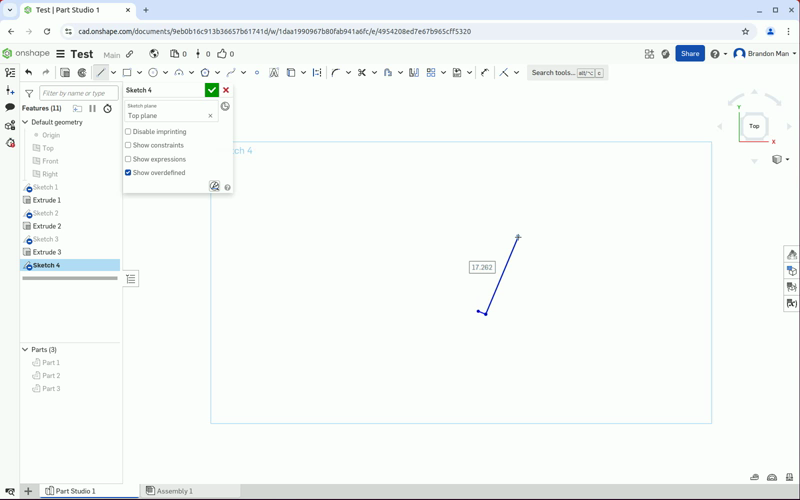
key_down(shift)
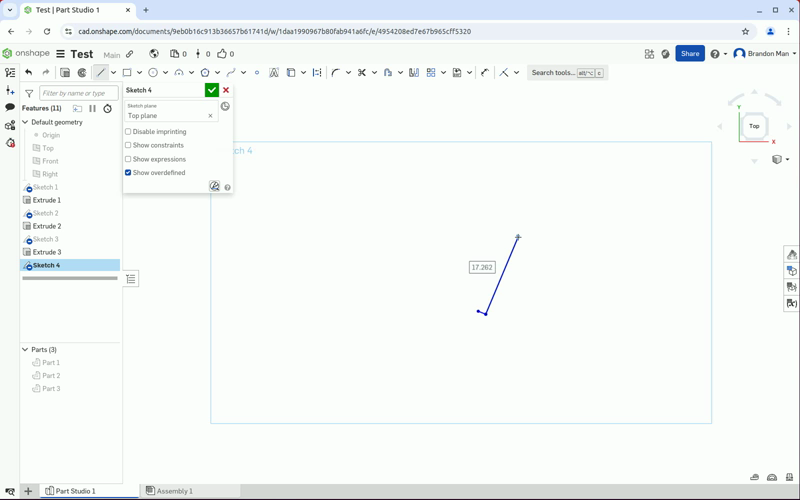
mouse_move(548, 236)
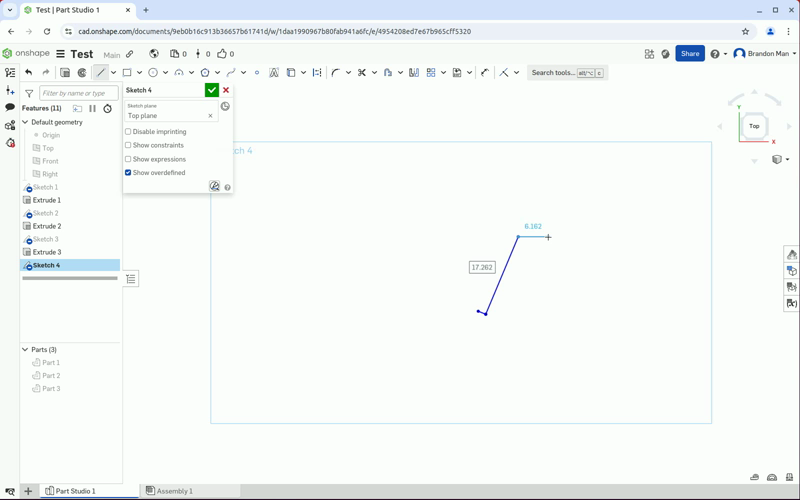
mouse_move(511, 233)
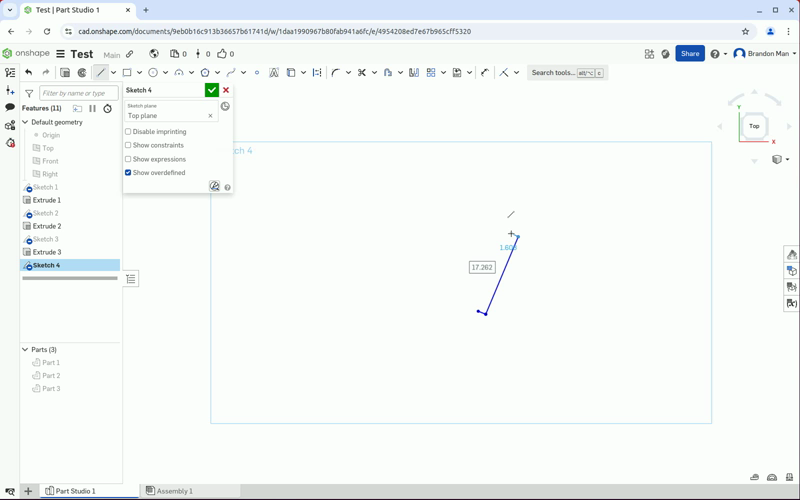
click(511, 233)
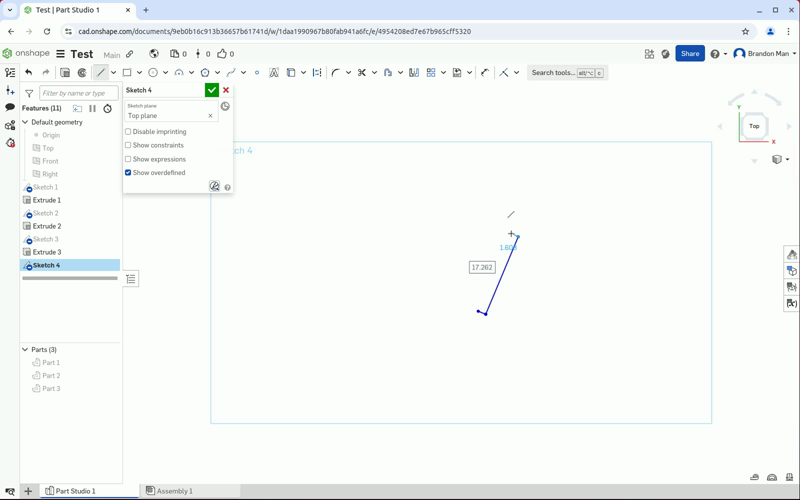
key_up(shift)
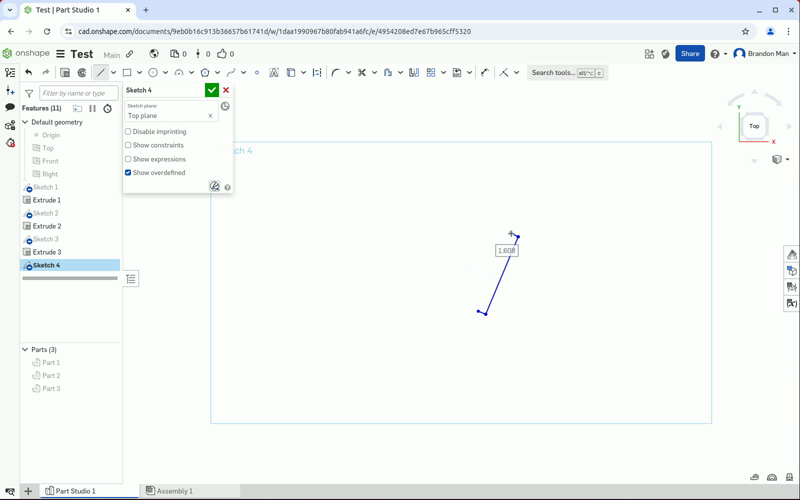
key_down(shift)
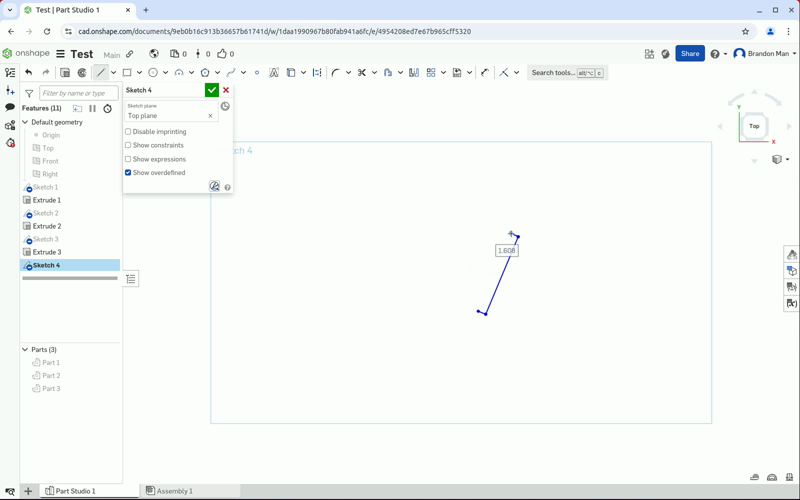
mouse_move(478, 311)
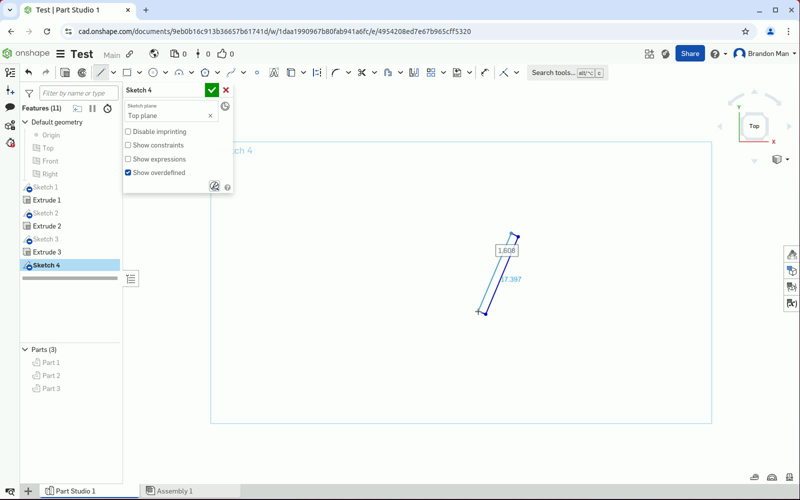
key_up(shift)
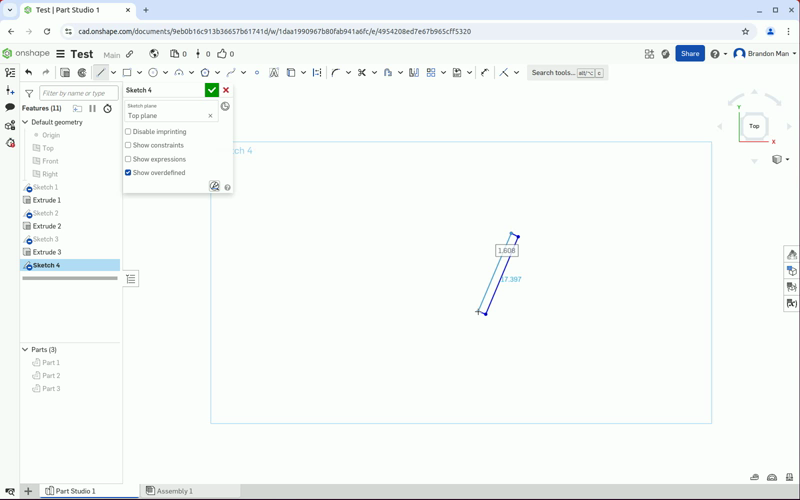
click(478, 311)
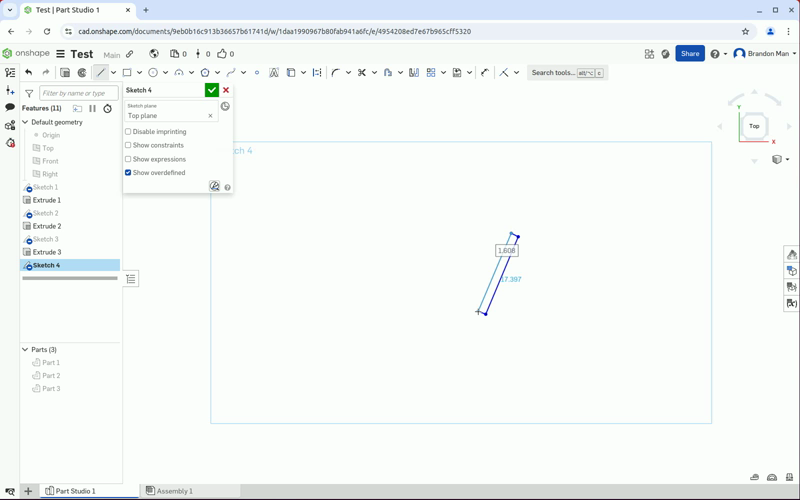
key(esc)
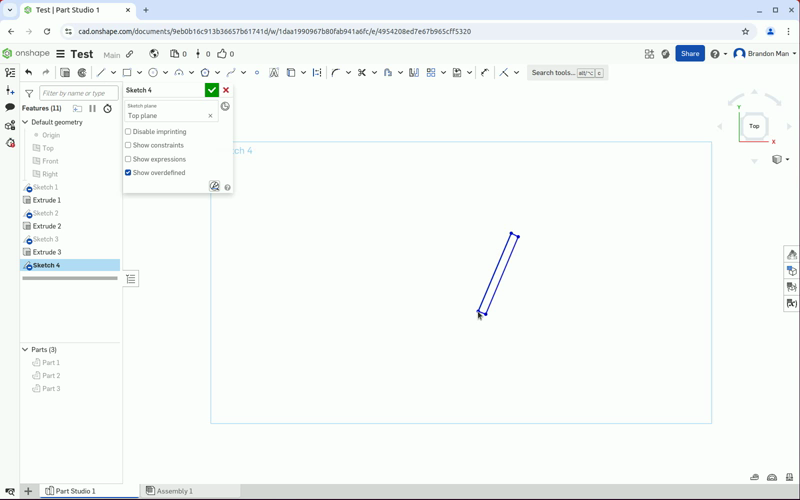
mouse_move(505, 260)
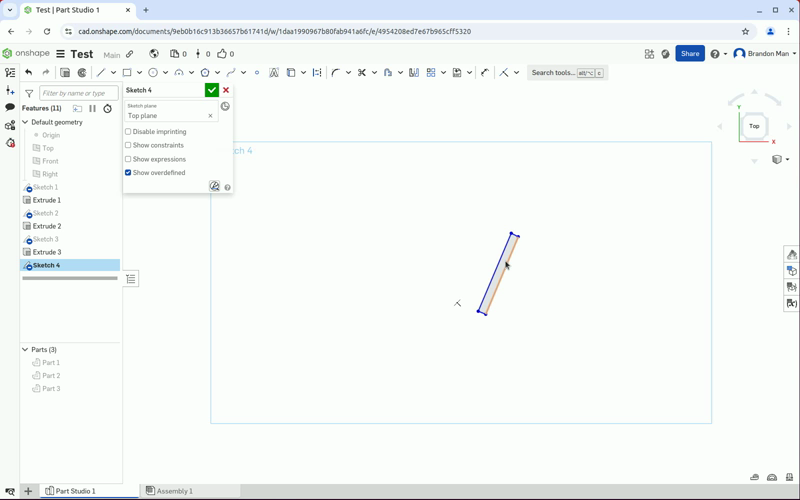
scroll(6)
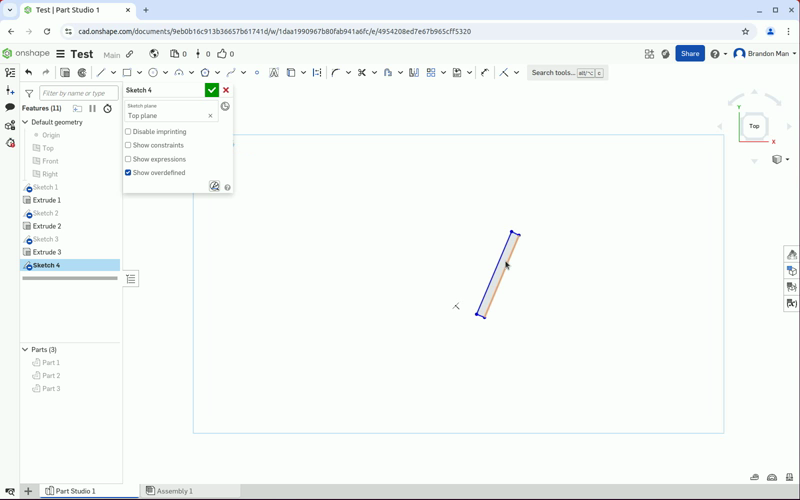
scroll(6)
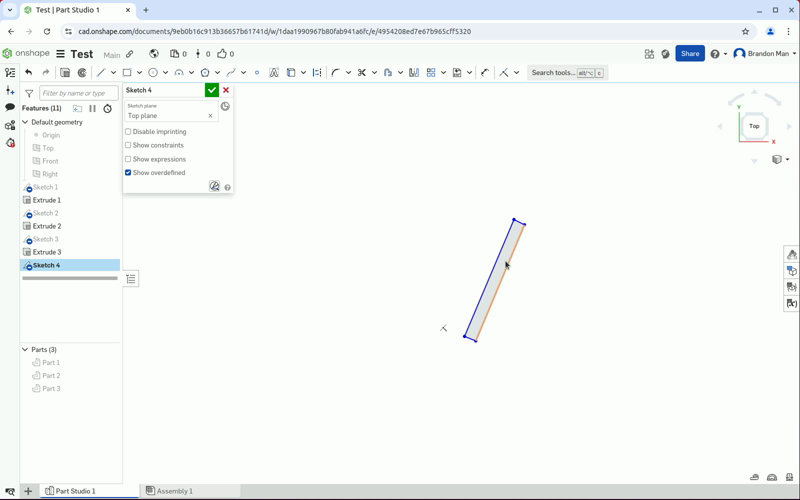
scroll(6)
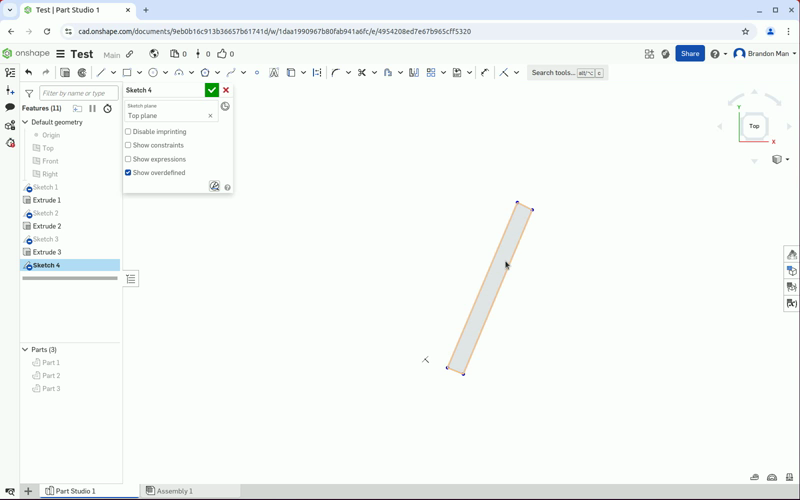
scroll(6)
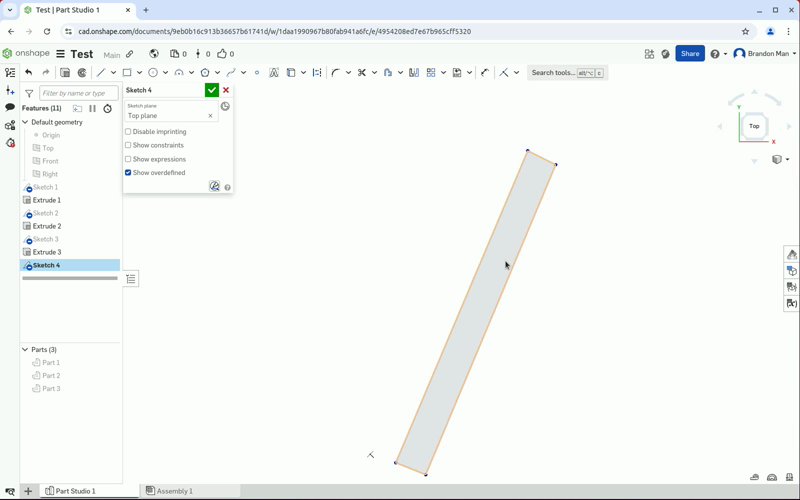
scroll(6)
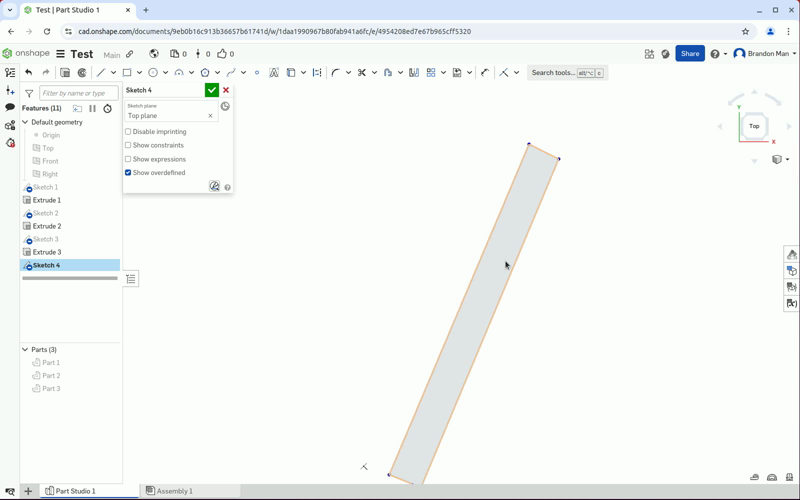
scroll(6)
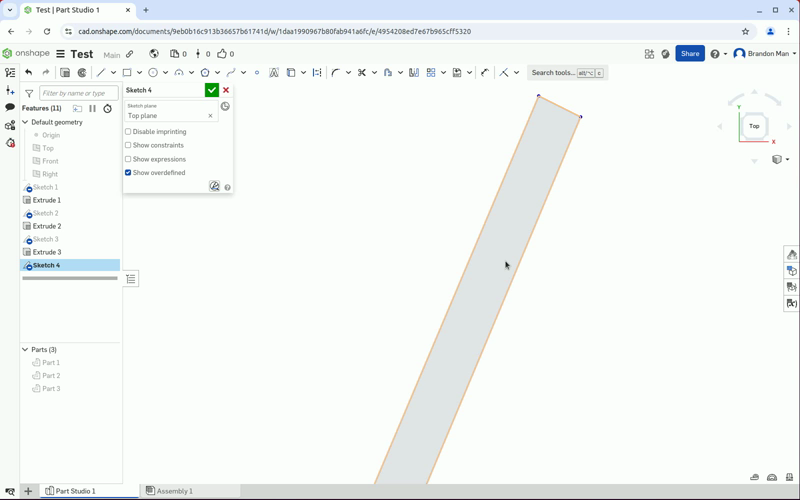
scroll(6)
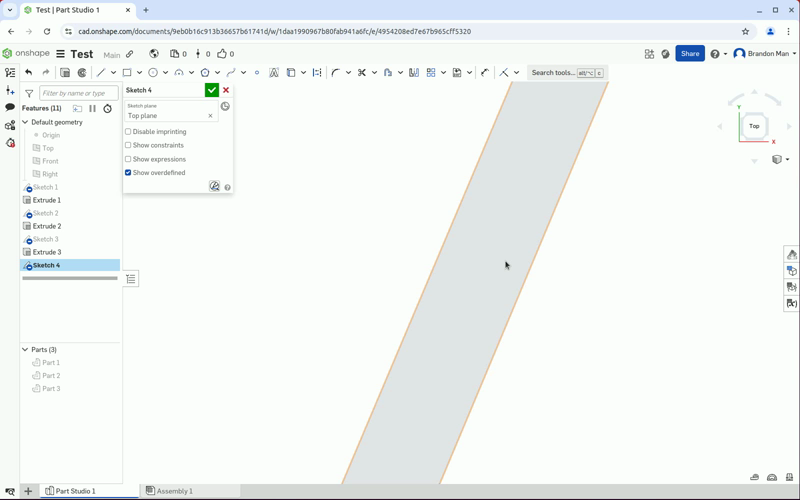
click(505, 260)
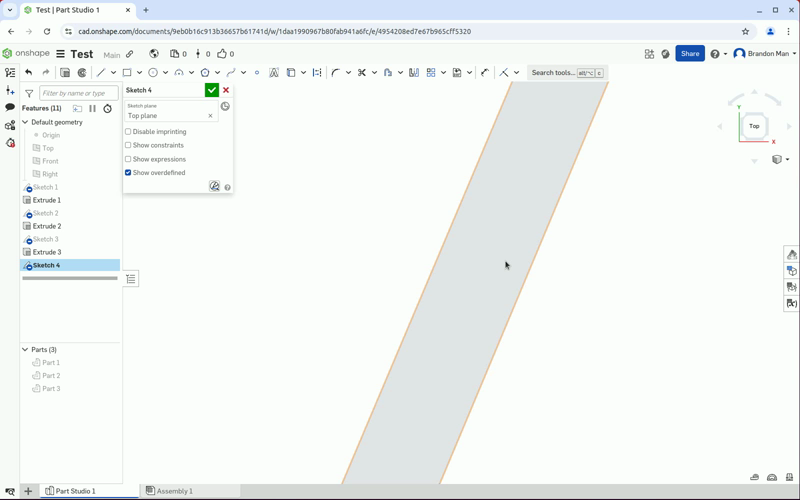
scroll(-6)
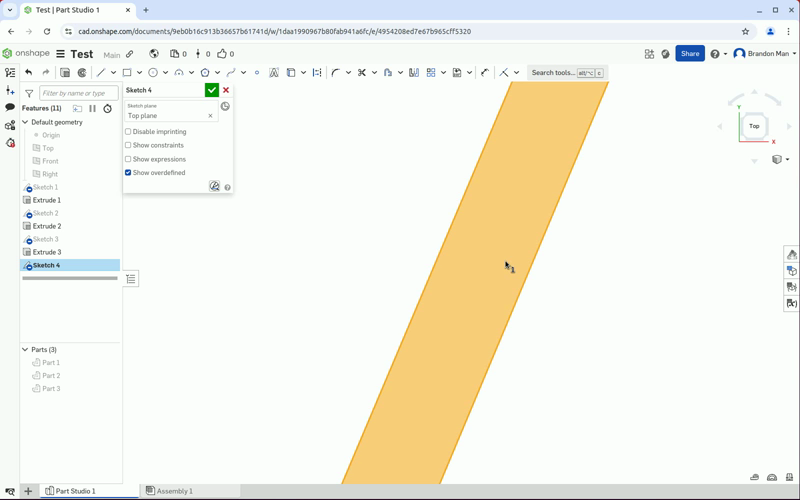
scroll(-6)
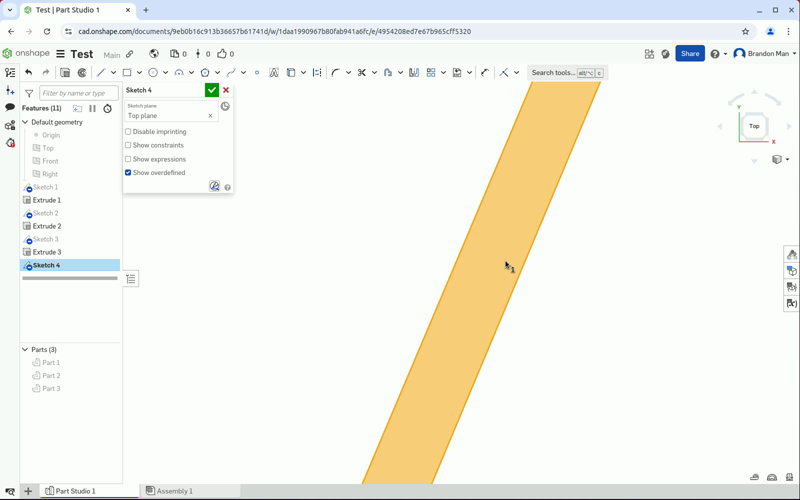
scroll(-6)
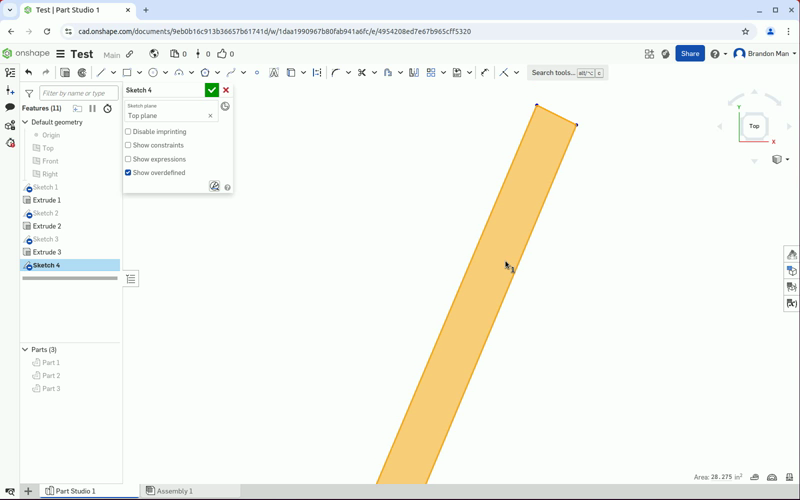
scroll(-6)
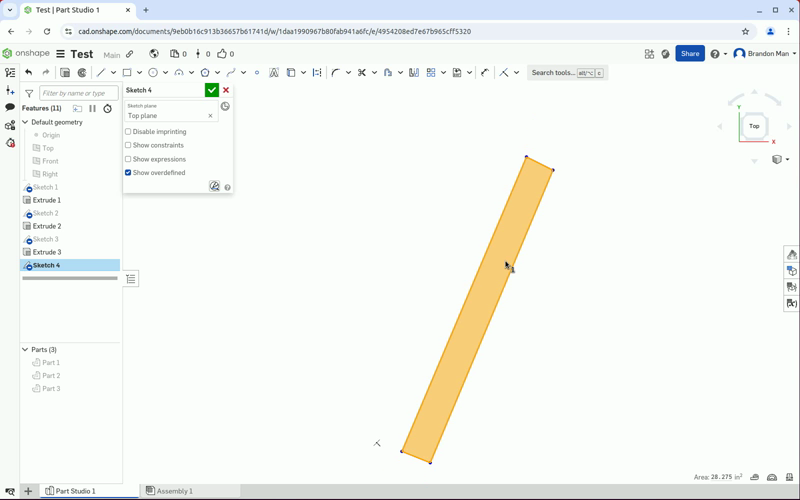
scroll(-6)
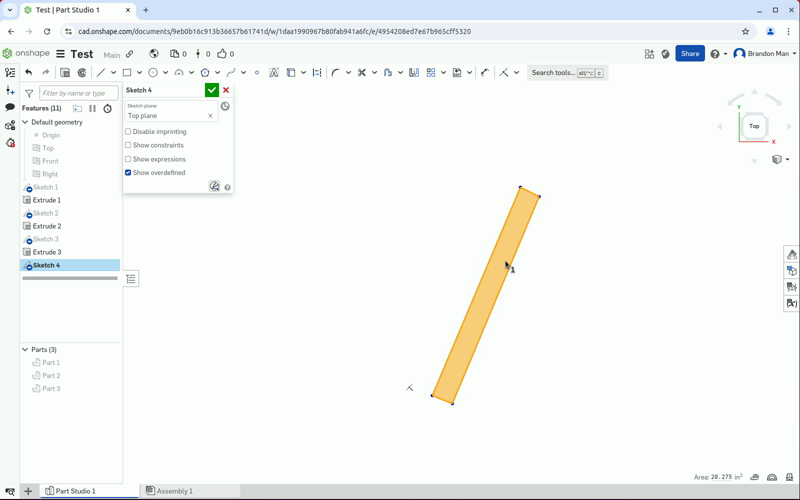
scroll(-6)
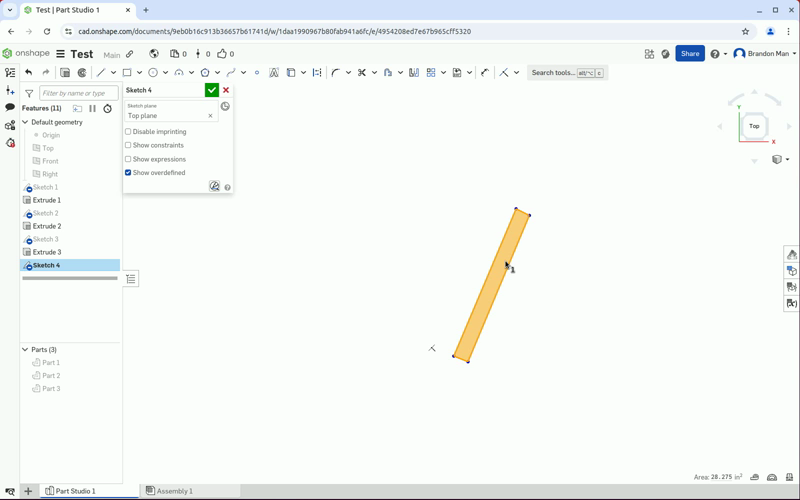
scroll(-6)
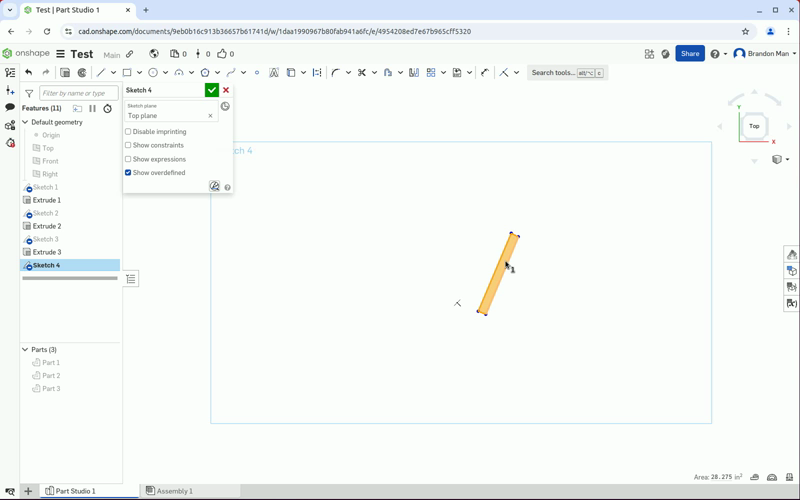
mouse_move(73, 352)
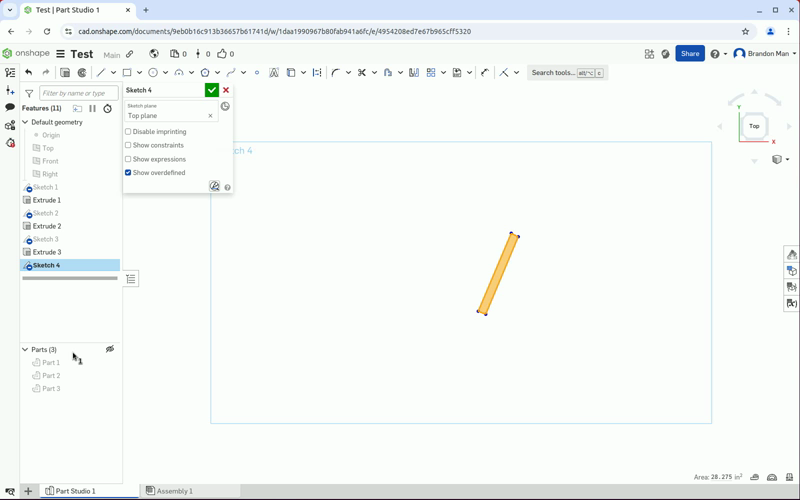
key(shift+y)
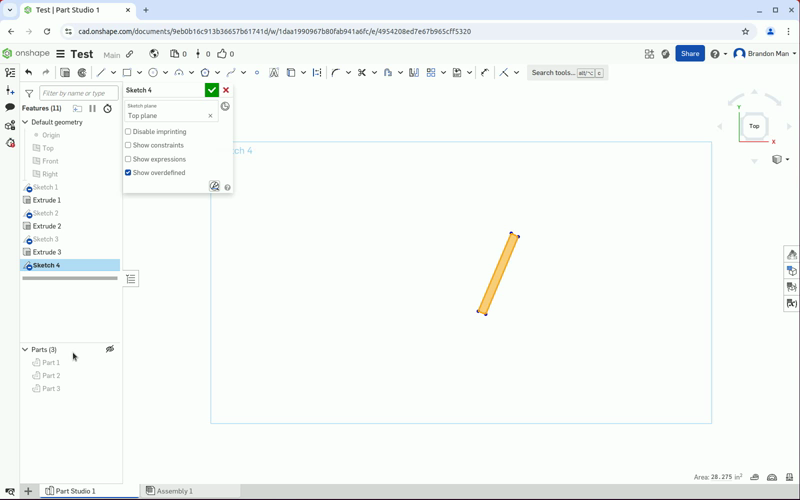
key(shift+e)
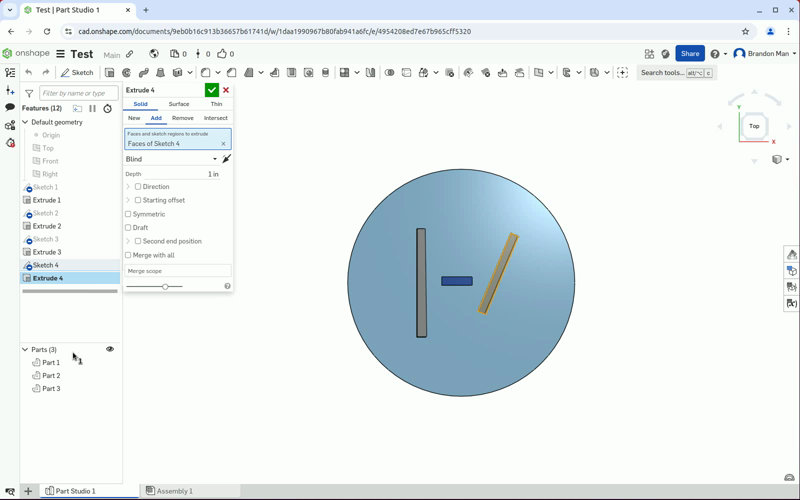
mouse_move(143, 106)
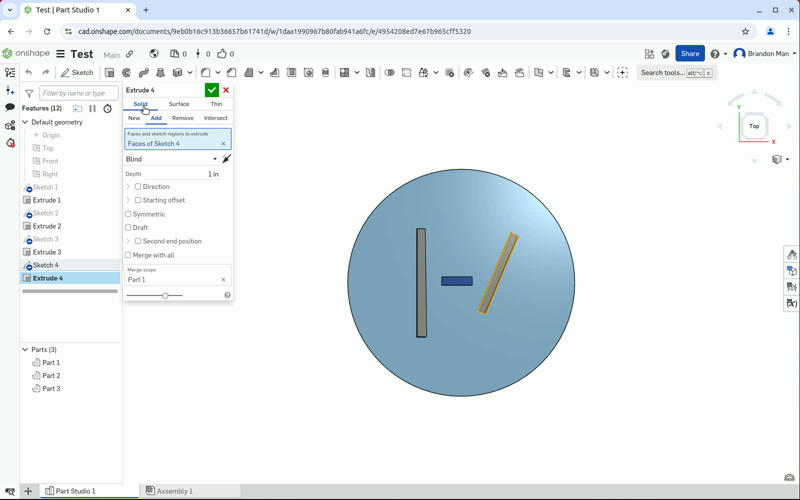
click(143, 106)
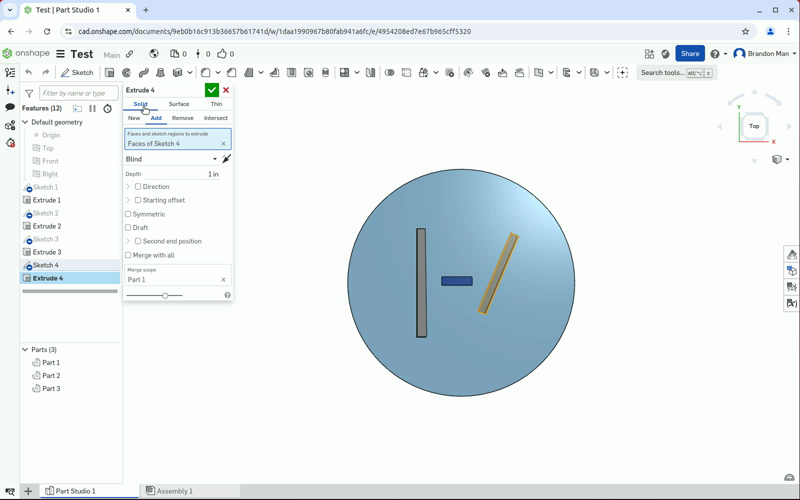
mouse_move(137, 120)
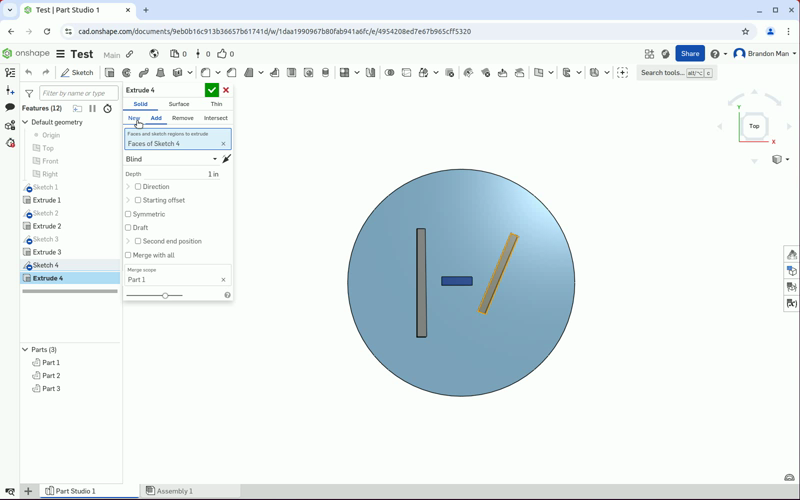
click(137, 120)
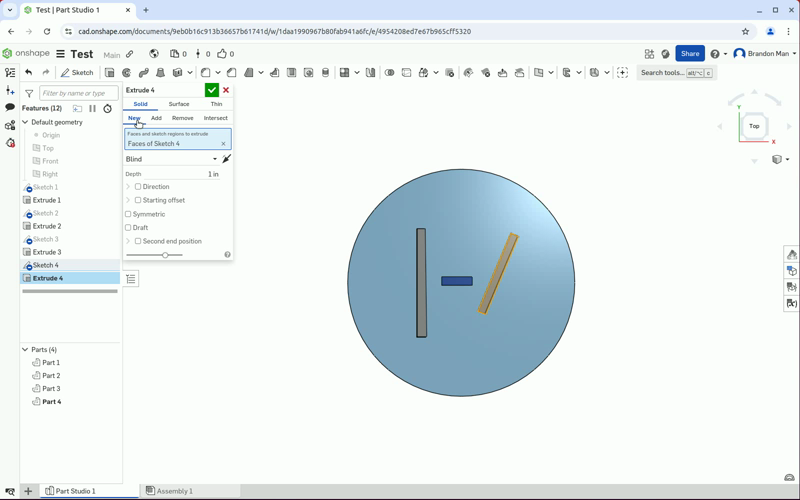
key(tab, 4)
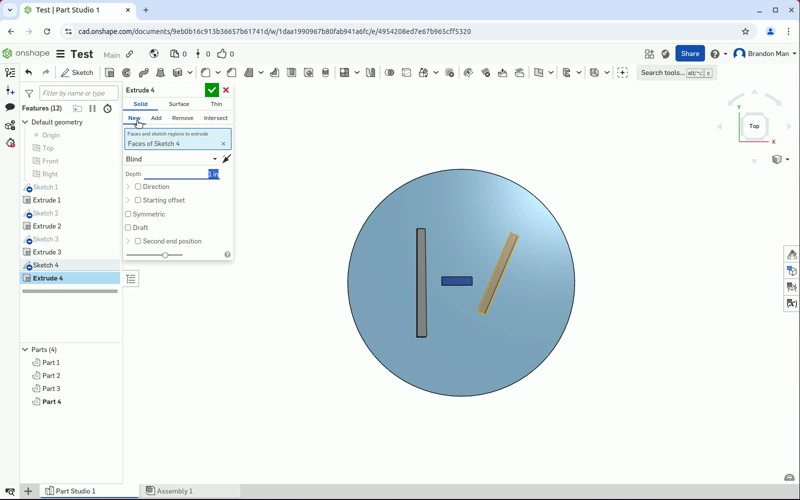
text(4.092)
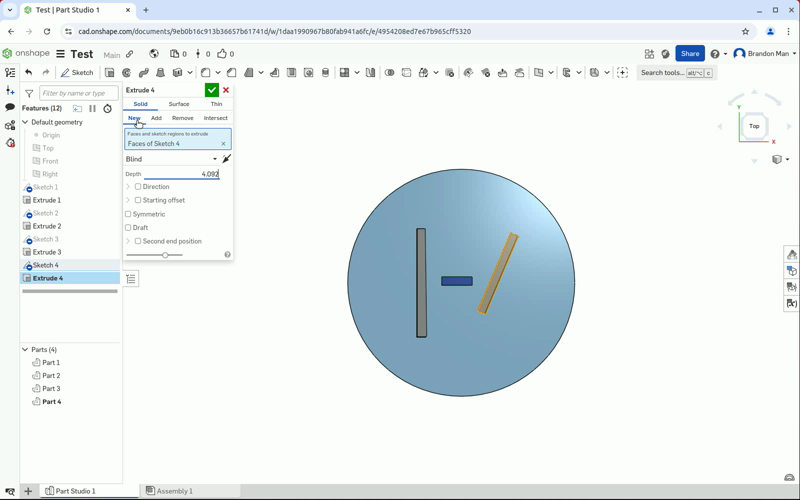
key(enter)
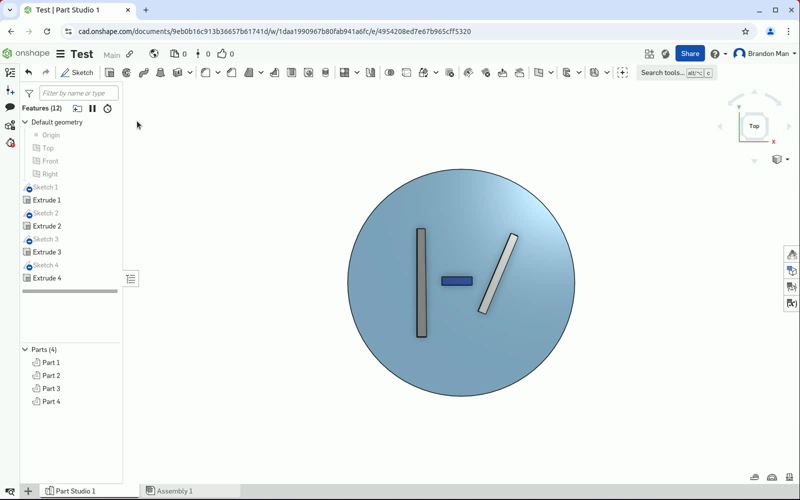
key(shift+h)
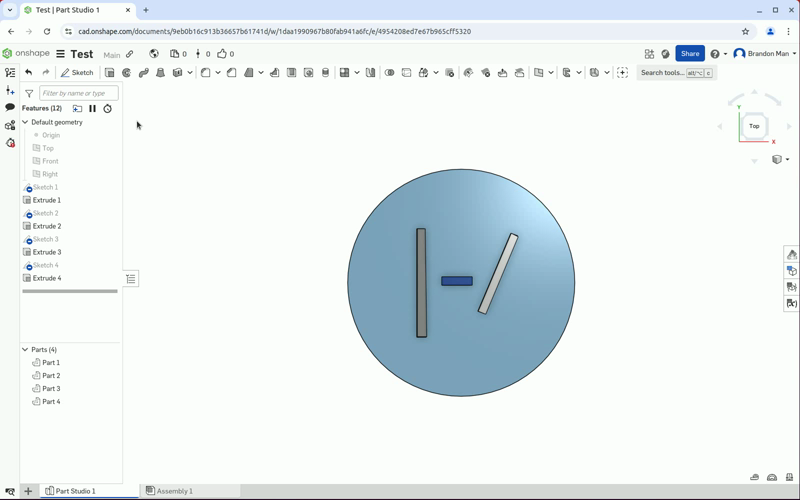
key(shift+h)
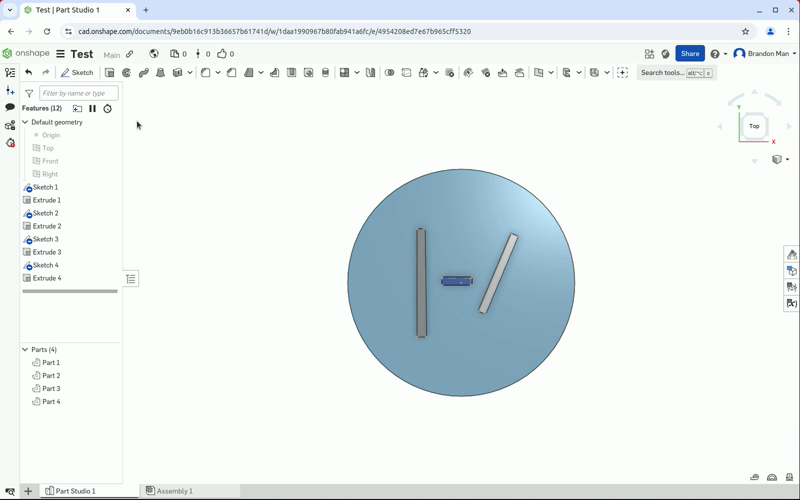
key(shift+7)
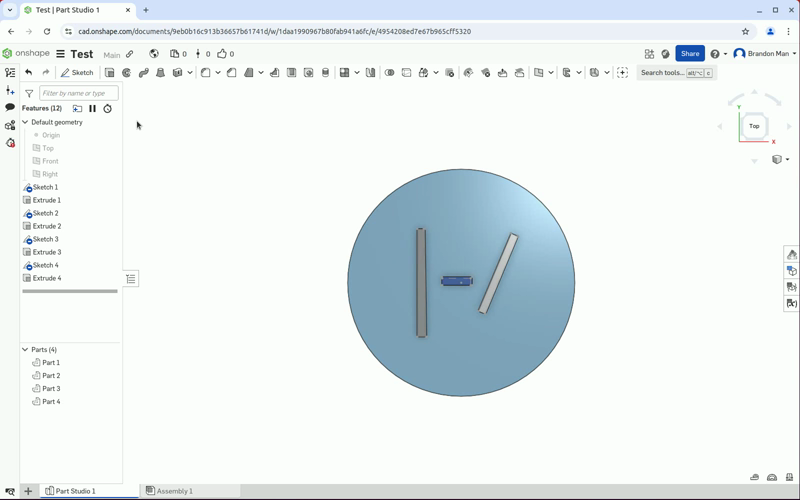
key(up, 3)
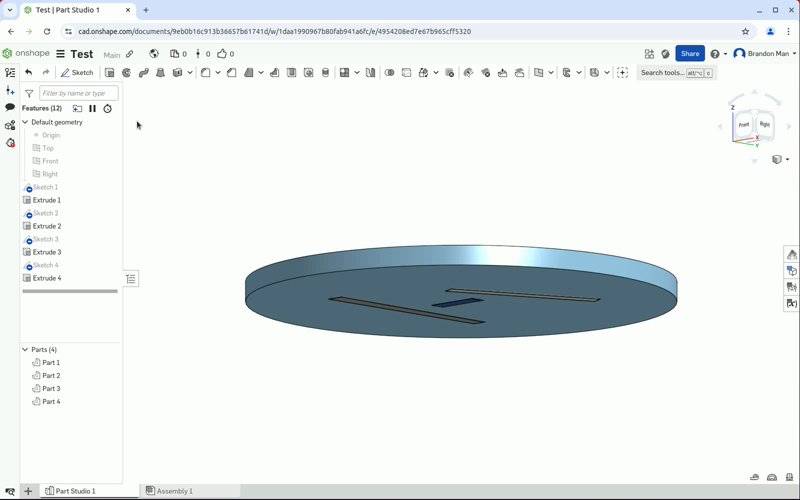
key(left, 3)
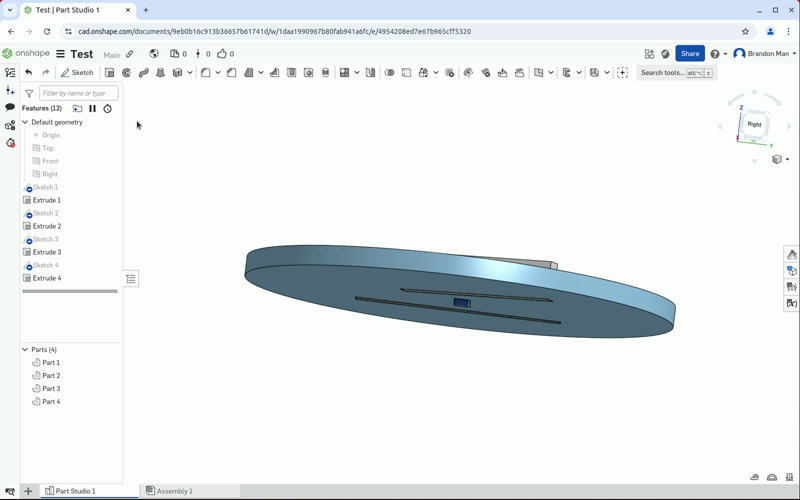
key(right, 3)
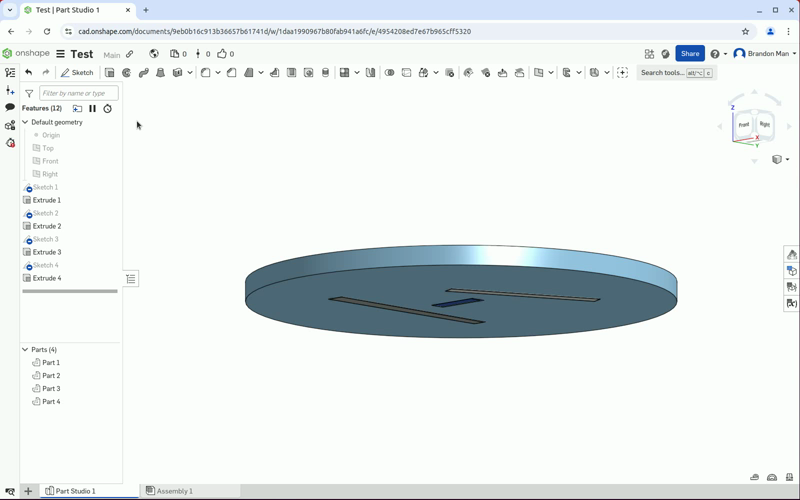
key(down, 3)
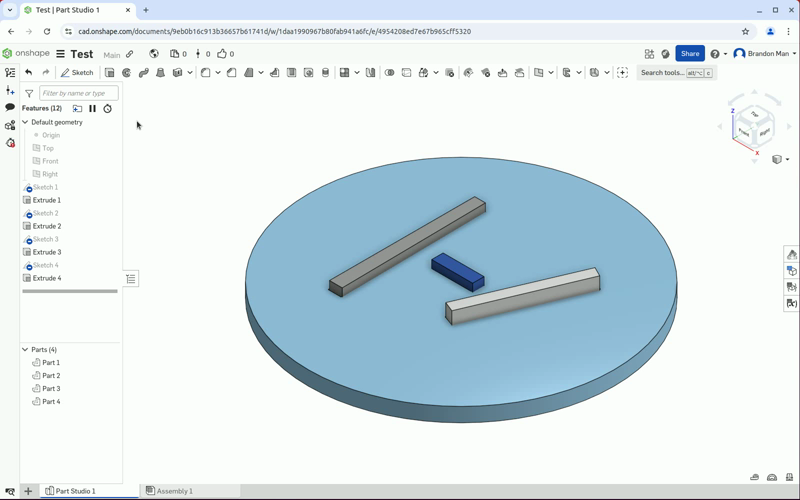
mouse_move(73, 189)
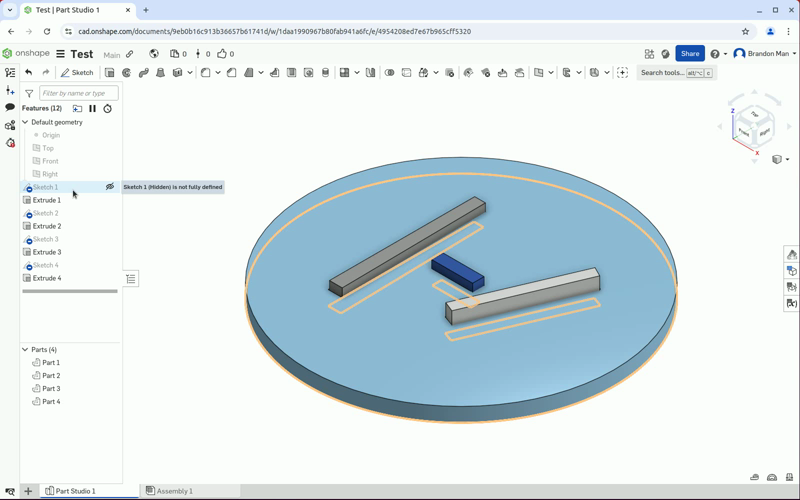
click(73, 189)